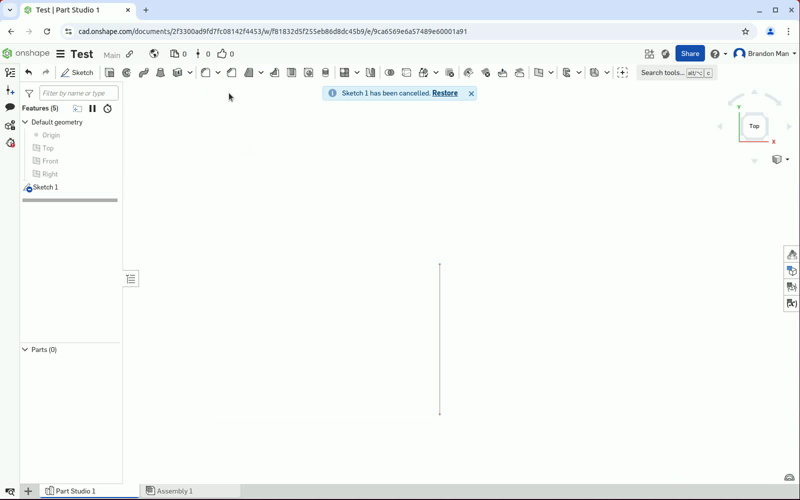
key(shift+h)
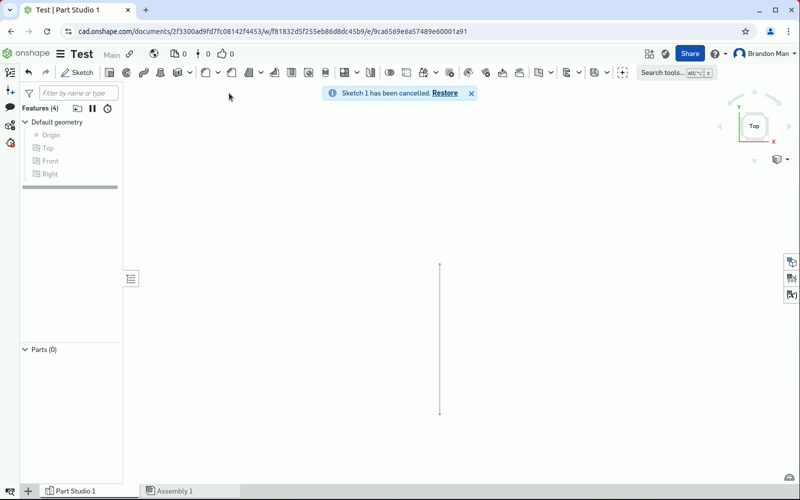
mouse_move(73, 352)
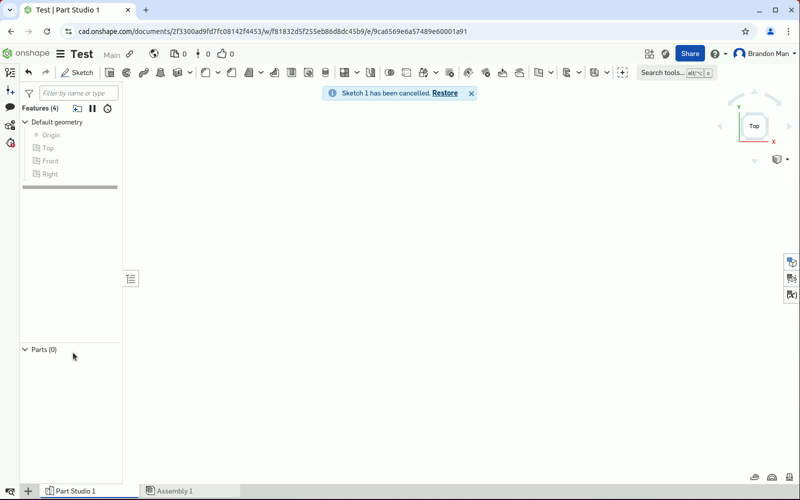
key(y)
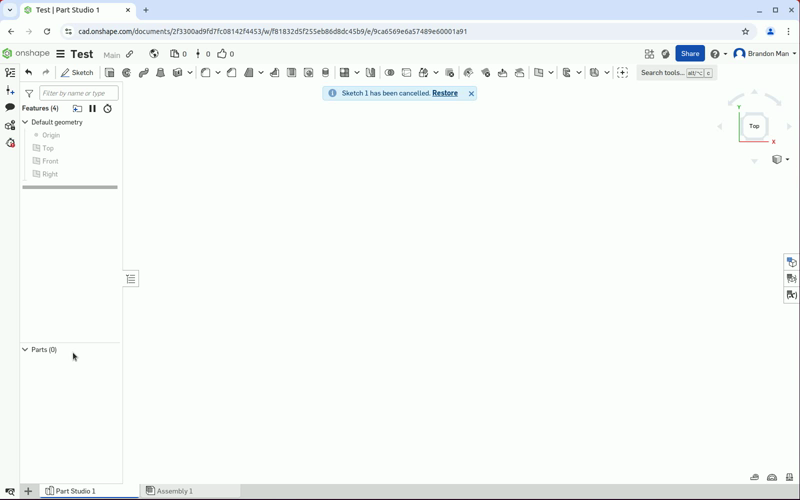
key(shift+p)
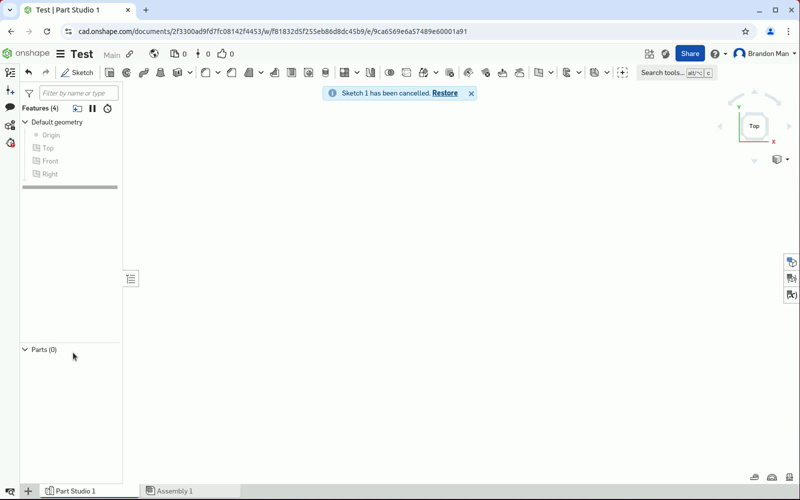
key(space)
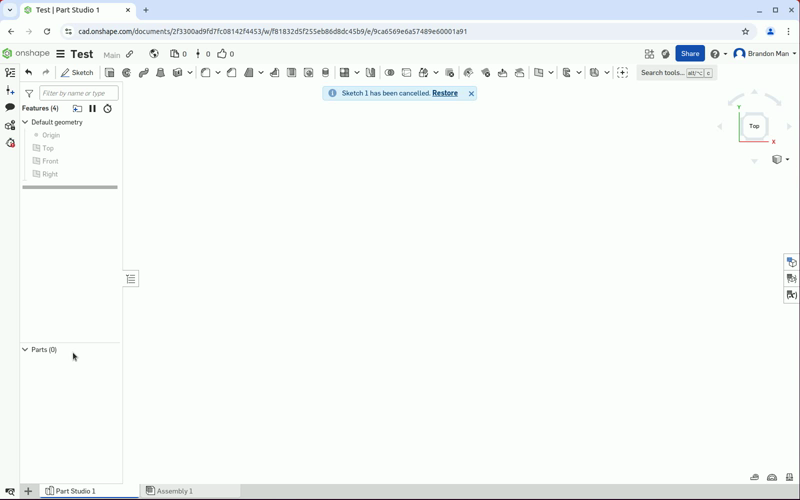
key_down(shift)
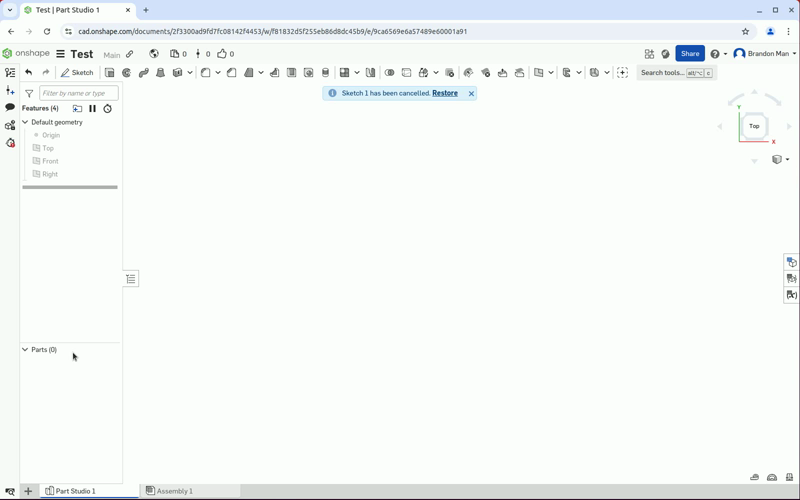
key(up)
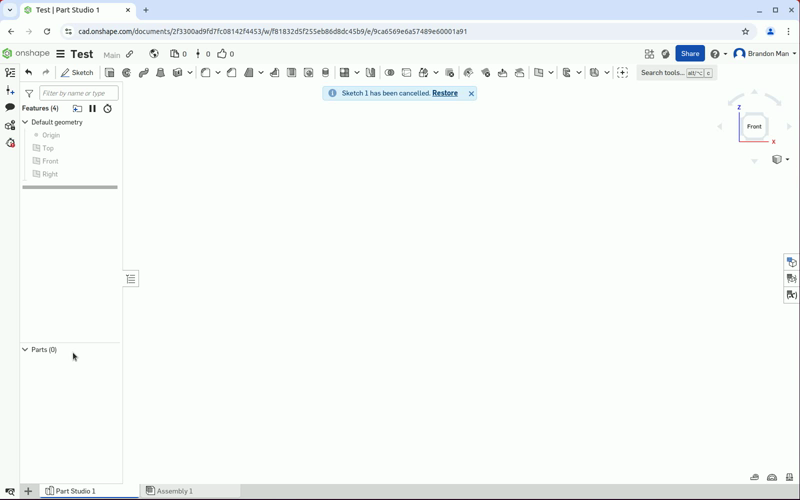
key_up(shift)
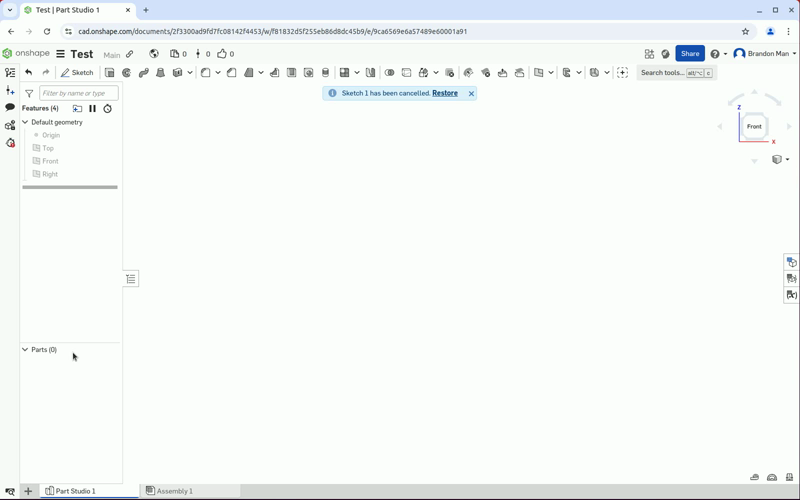
mouse_move(73, 352)
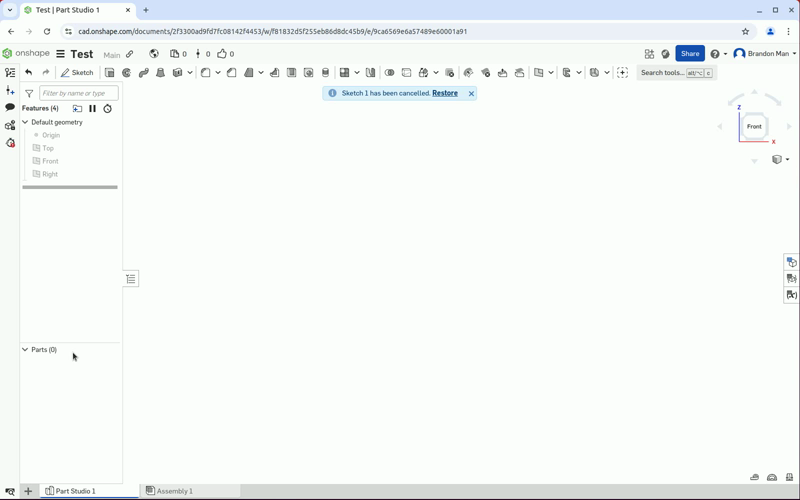
key(shift+y)
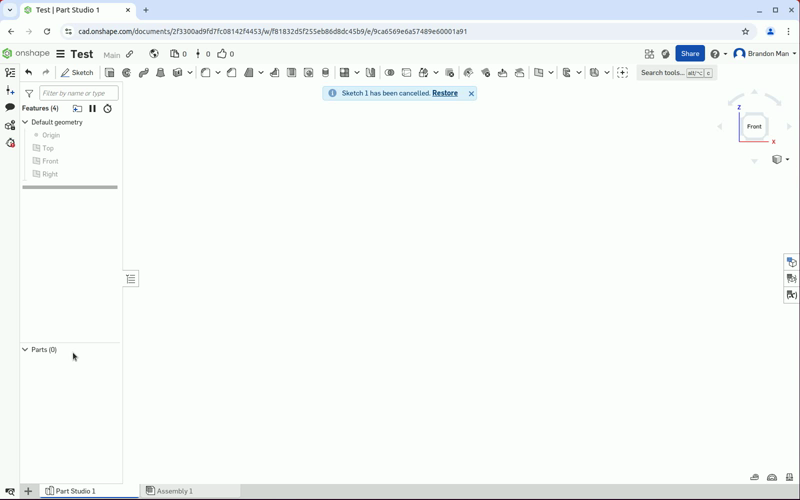
key(shift+s)
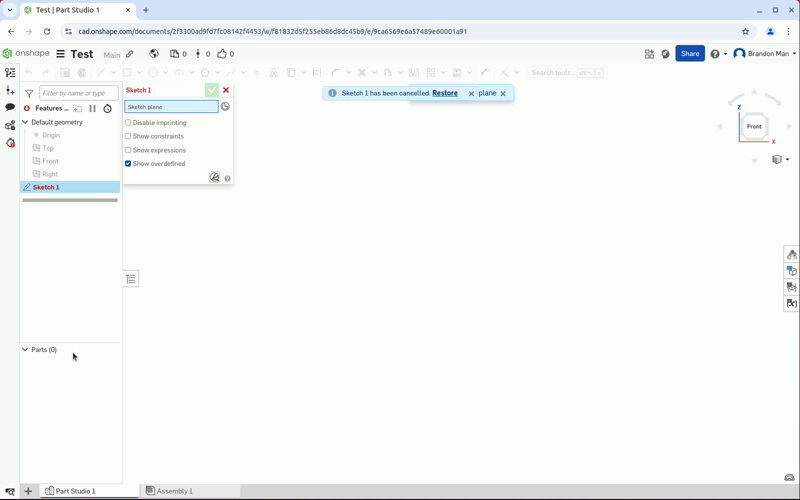
mouse_move(73, 163)
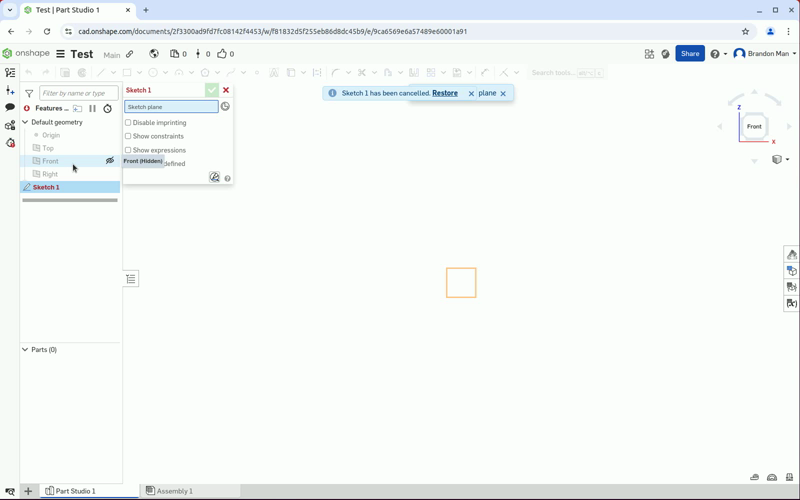
click(73, 163)
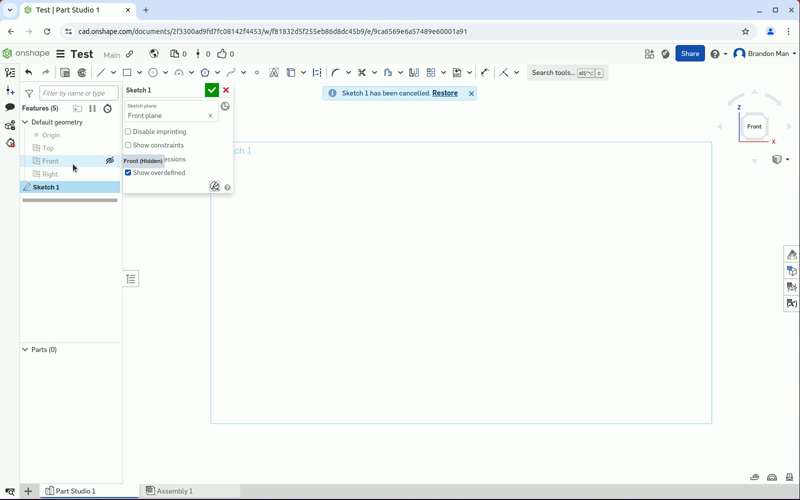
mouse_move(73, 352)
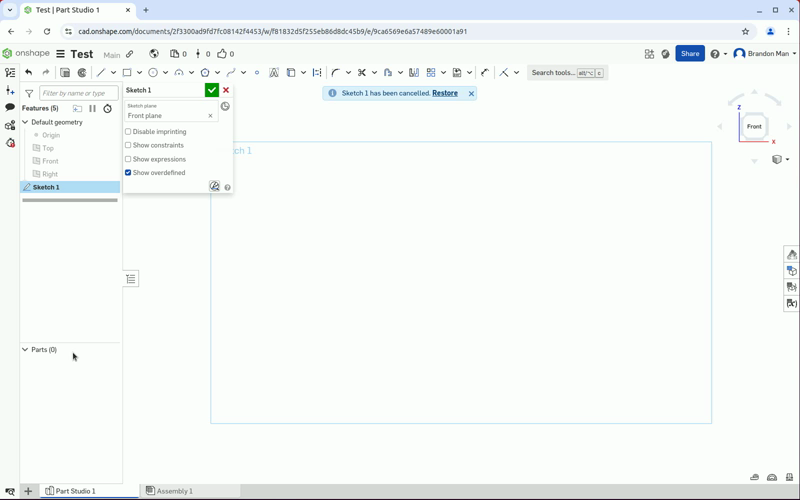
key(y)
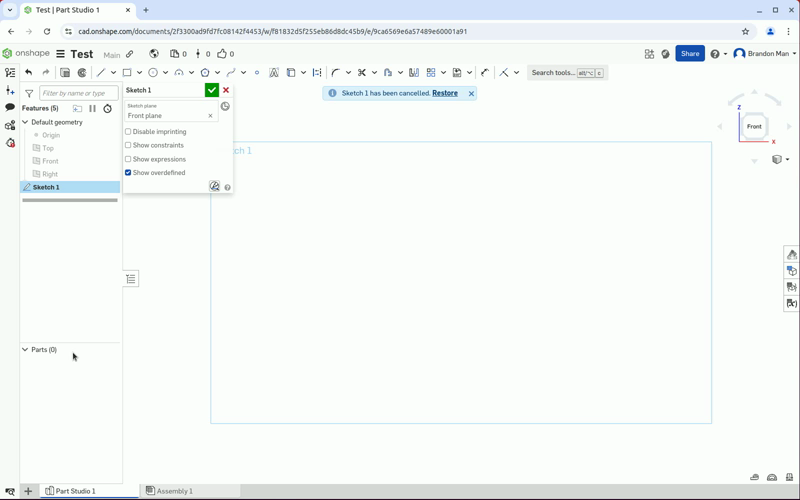
key(l)
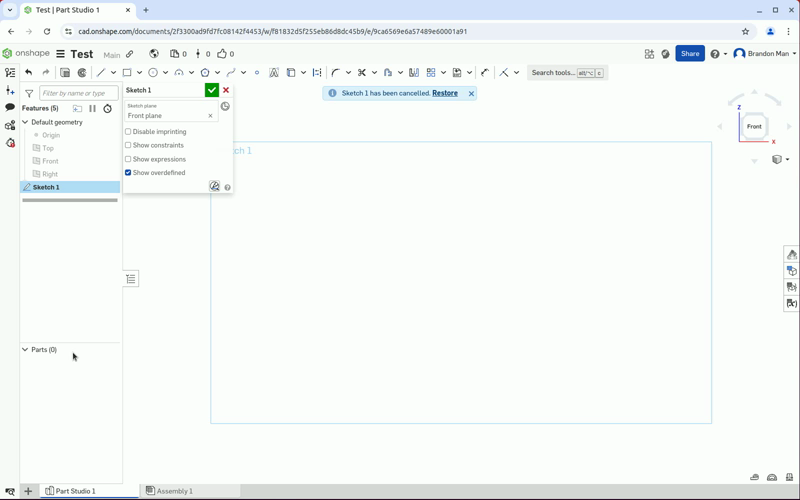
key_down(shift)
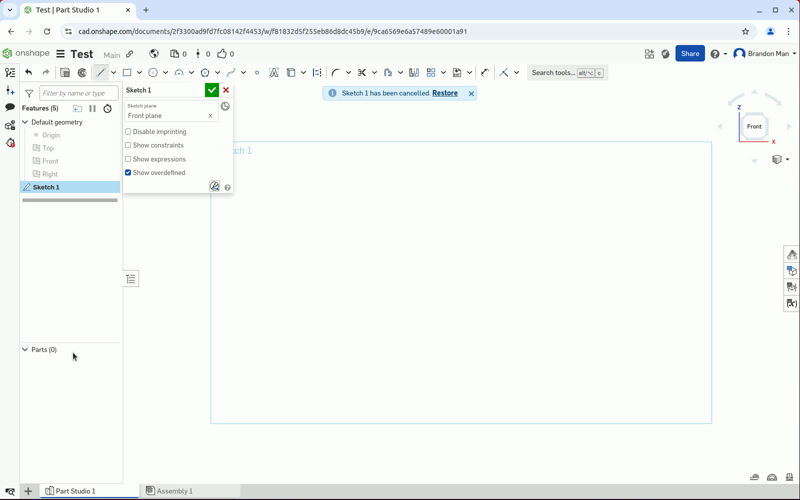
mouse_move(456, 278)
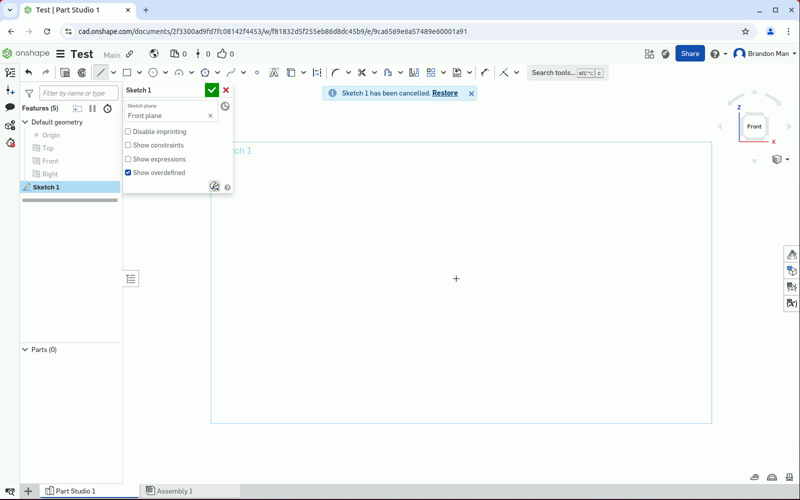
click(456, 278)
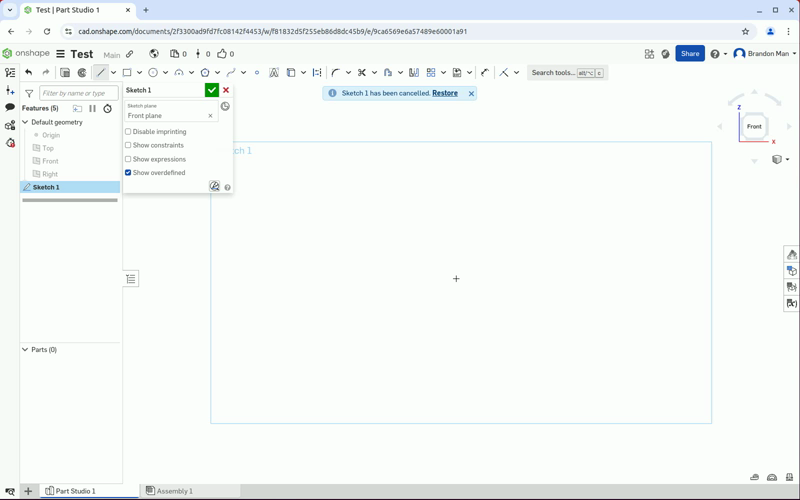
key_up(shift)
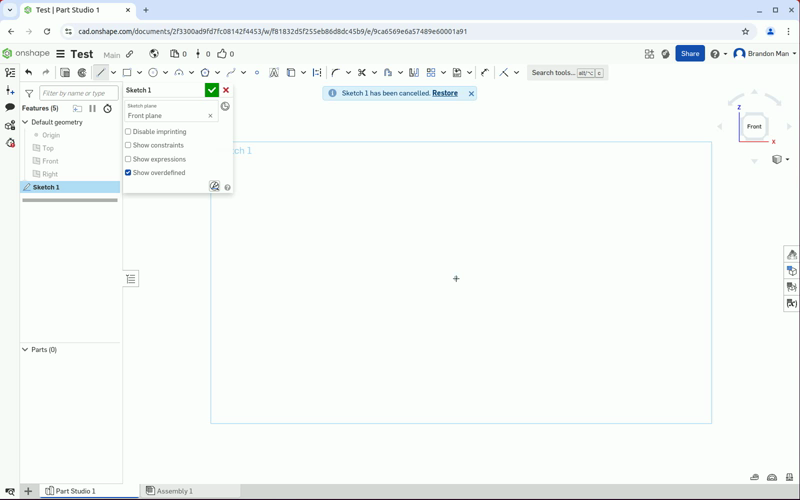
key_down(shift)
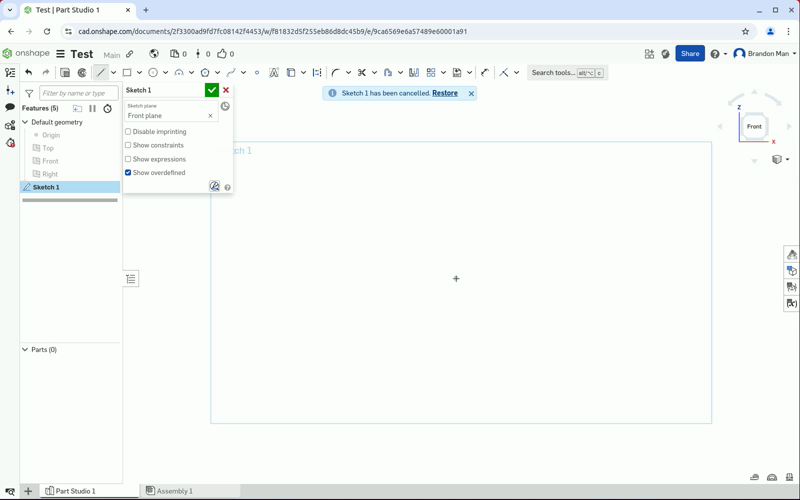
mouse_move(486, 278)
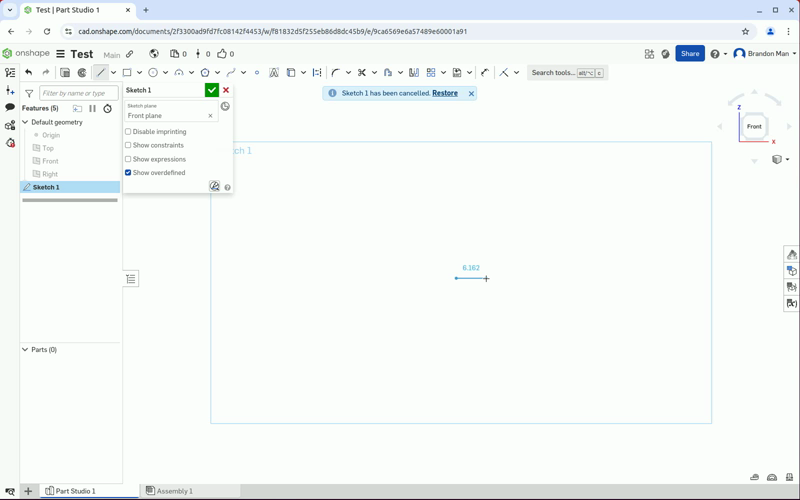
mouse_move(461, 278)
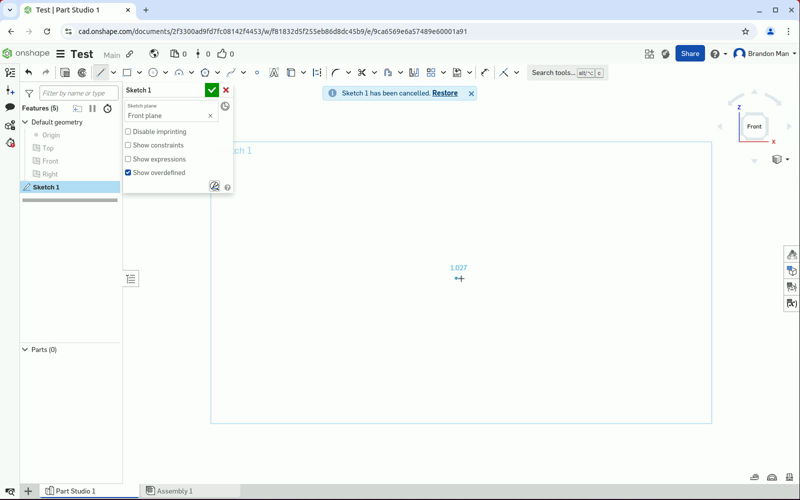
scroll(6)
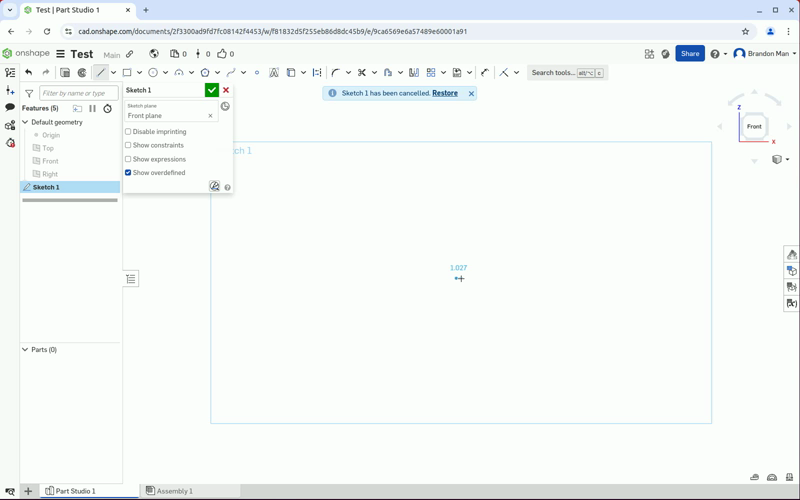
scroll(6)
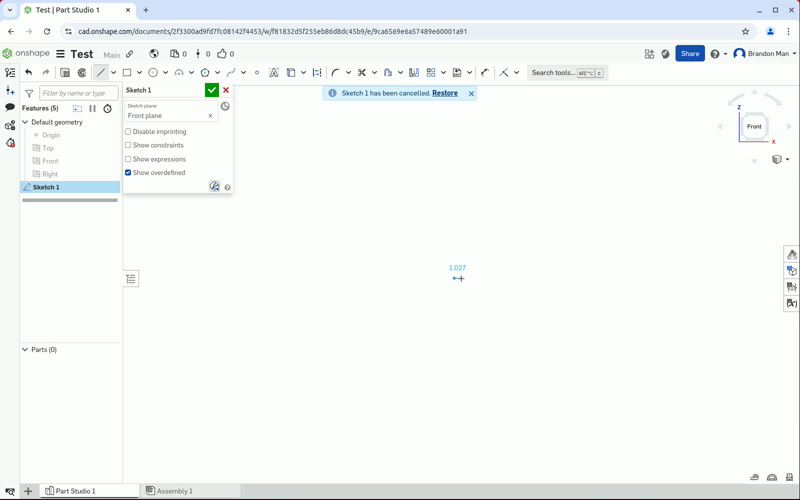
scroll(6)
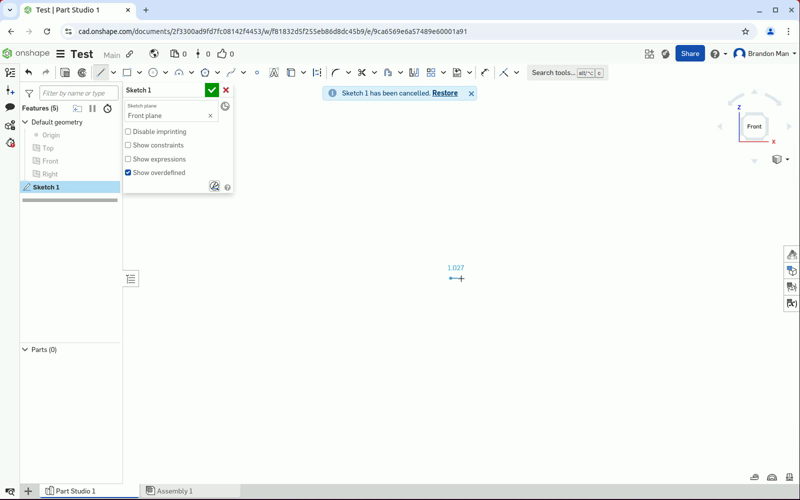
scroll(6)
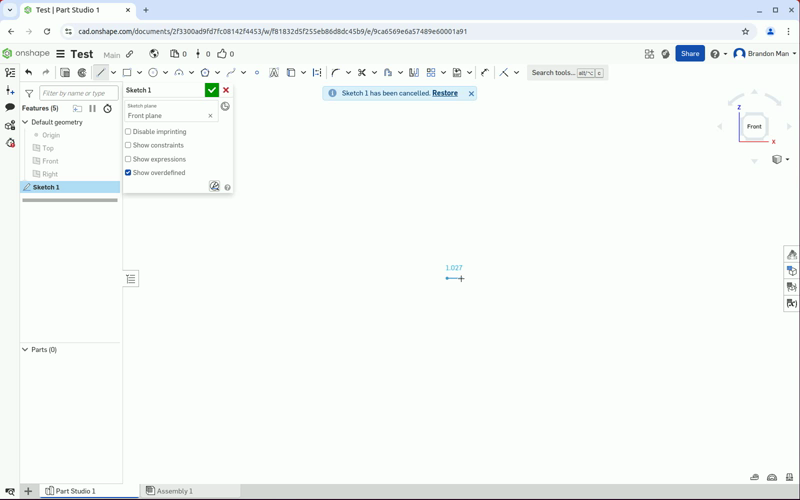
scroll(6)
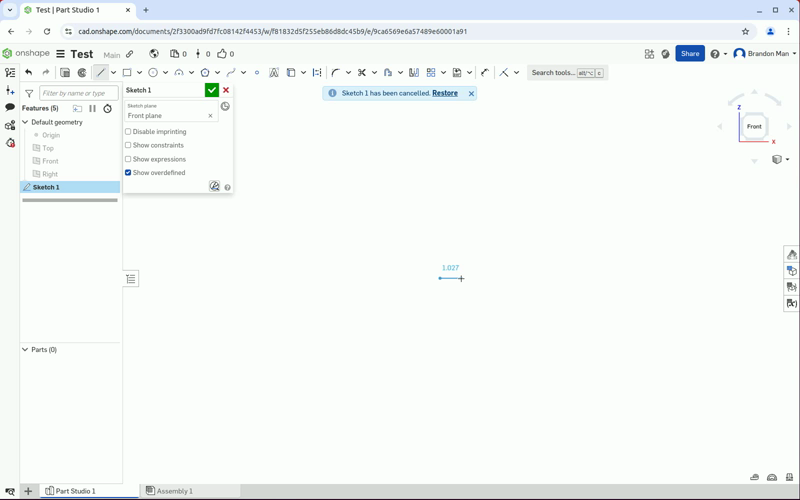
scroll(6)
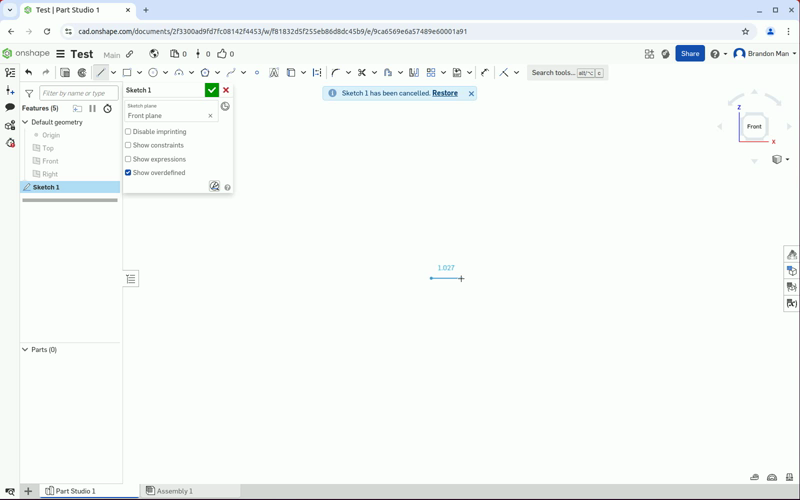
scroll(6)
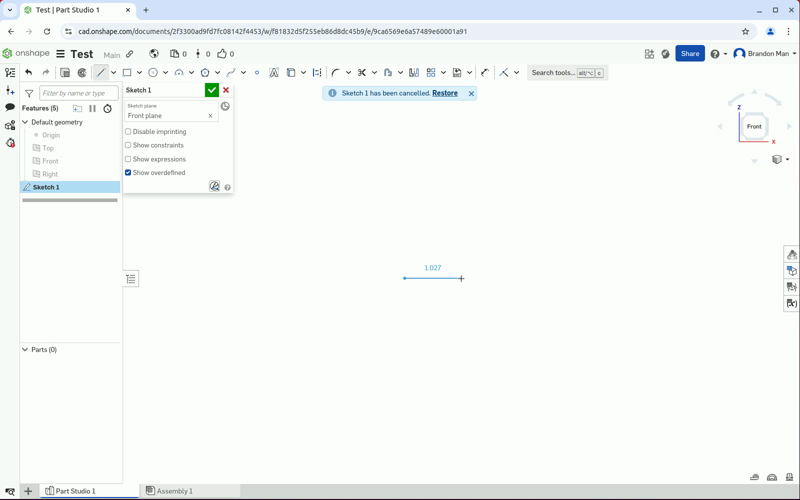
click(461, 278)
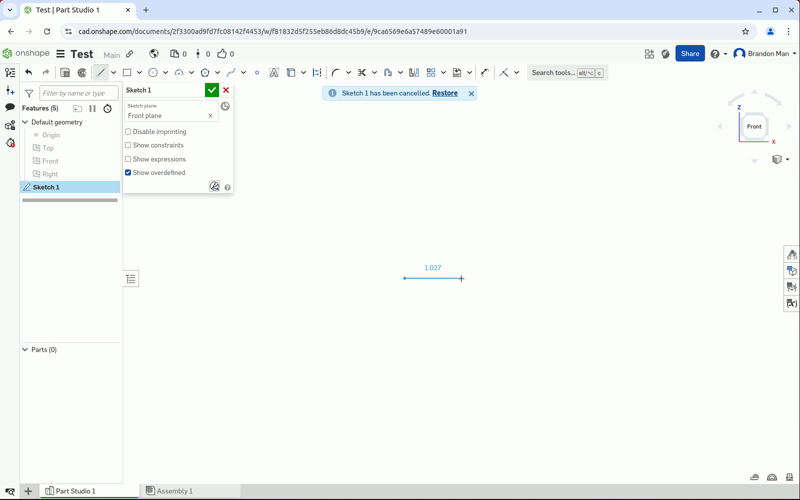
scroll(-6)
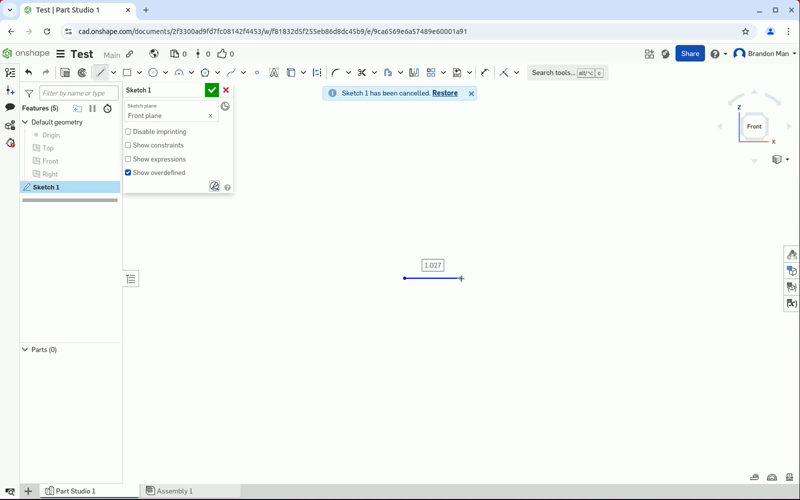
scroll(-6)
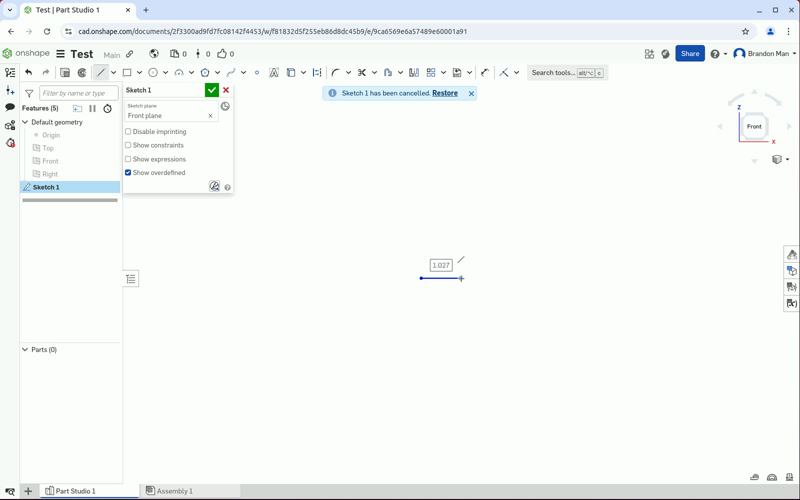
scroll(-6)
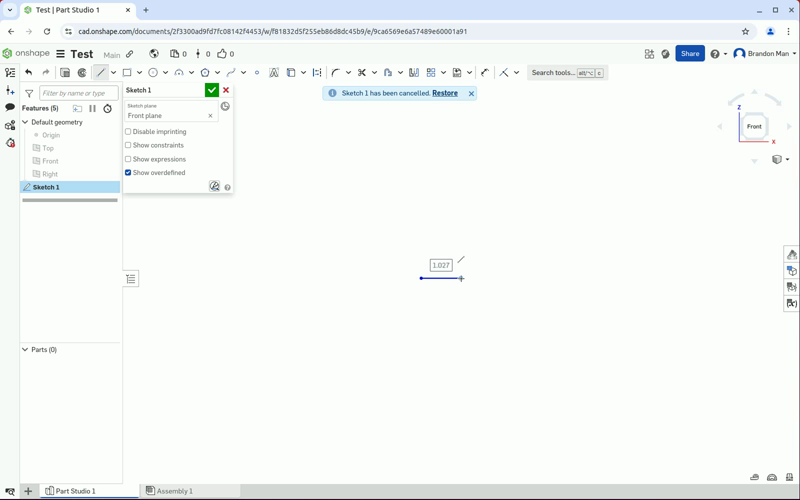
scroll(-6)
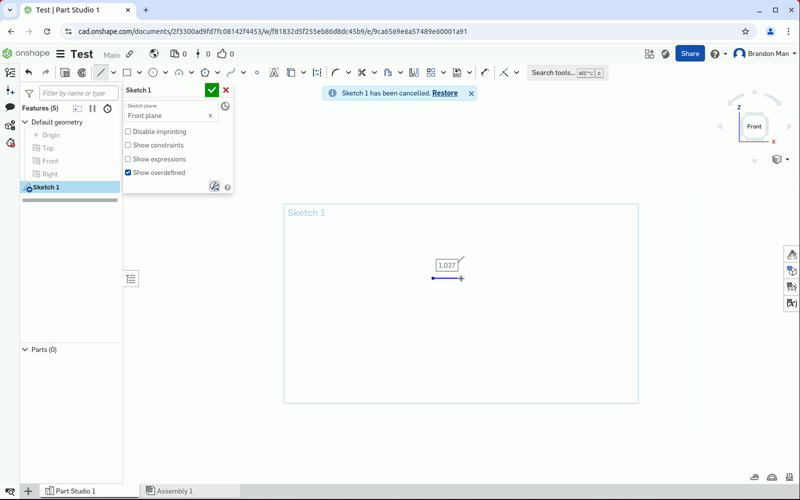
scroll(-6)
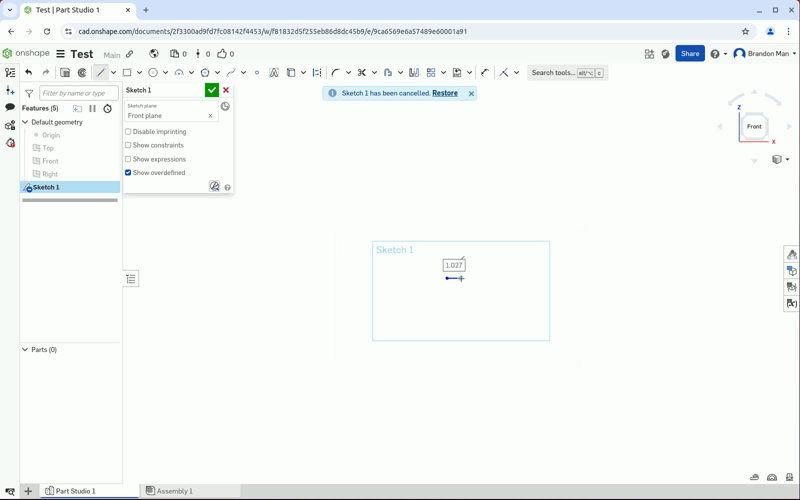
scroll(-6)
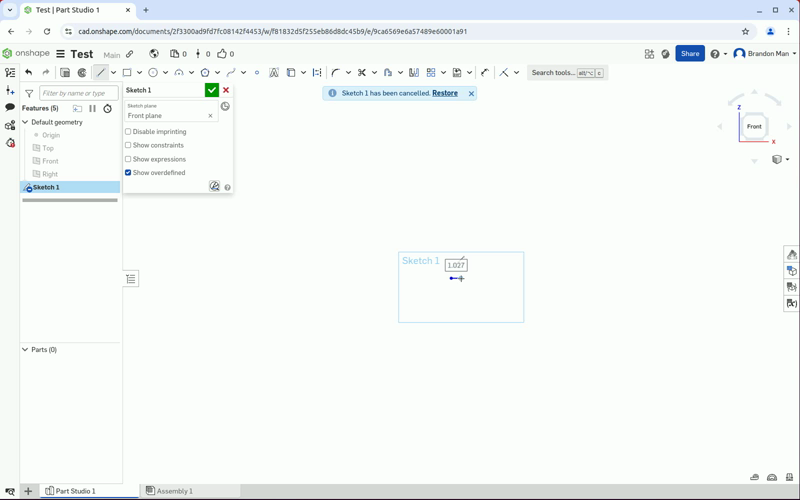
scroll(-6)
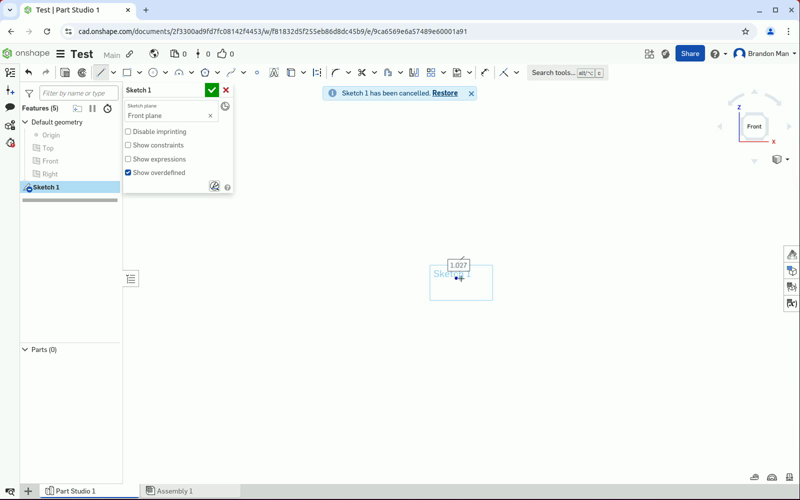
key_up(shift)
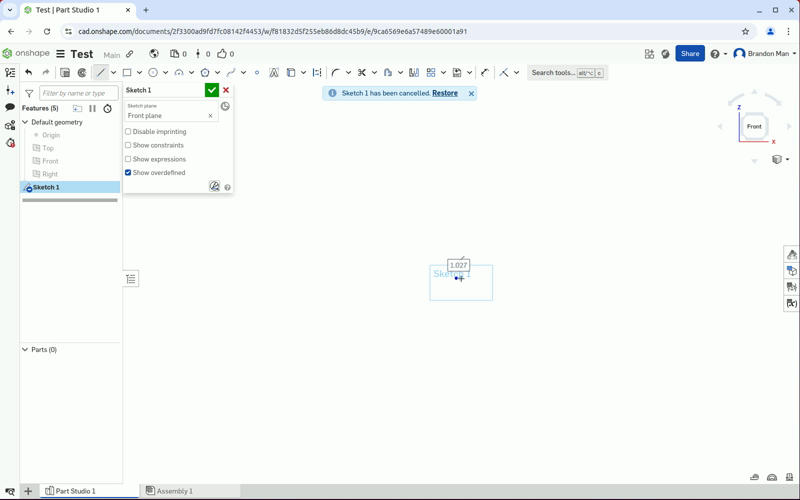
key_down(shift)
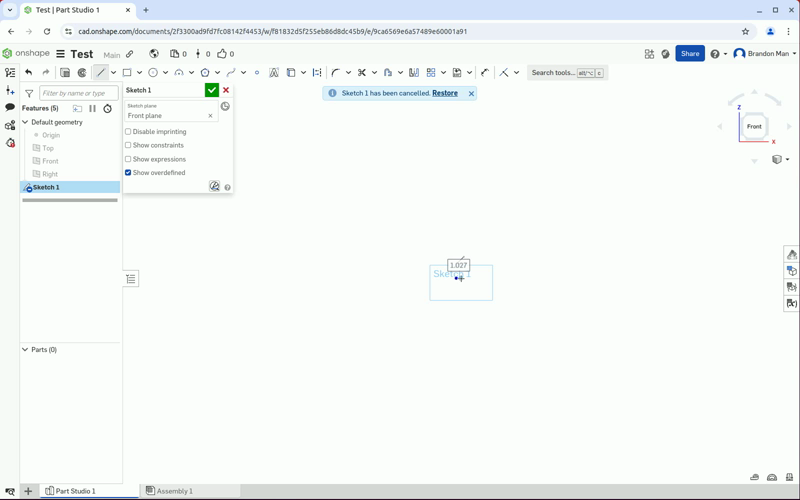
mouse_move(491, 278)
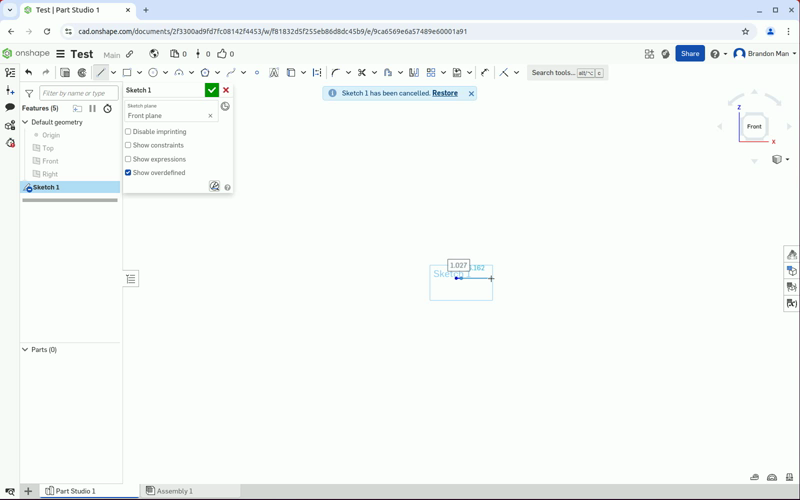
mouse_move(461, 283)
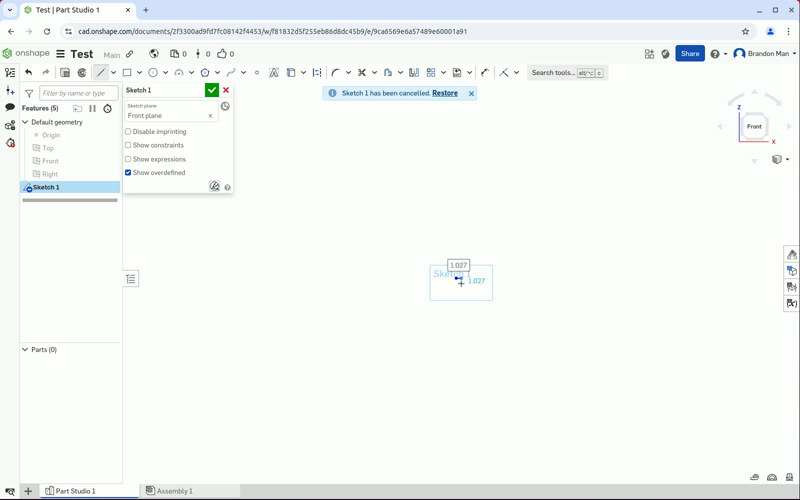
scroll(6)
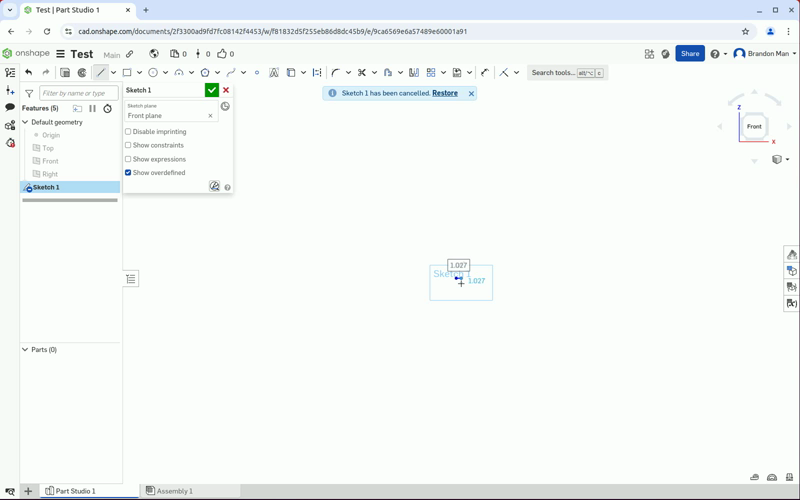
scroll(6)
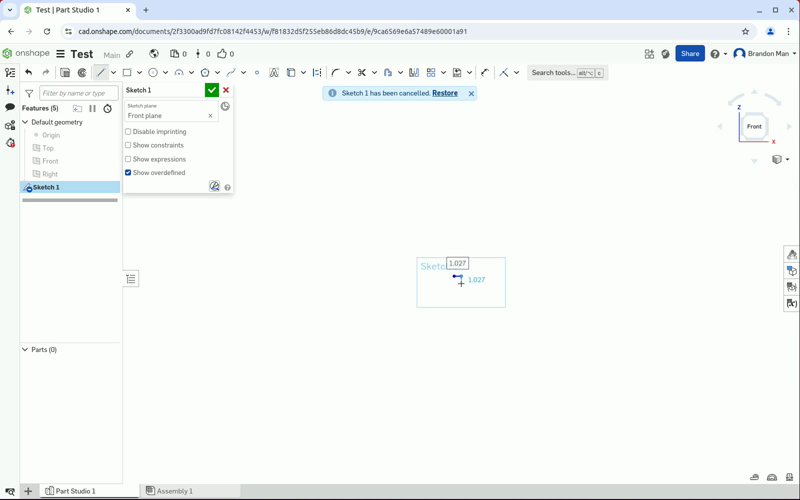
scroll(6)
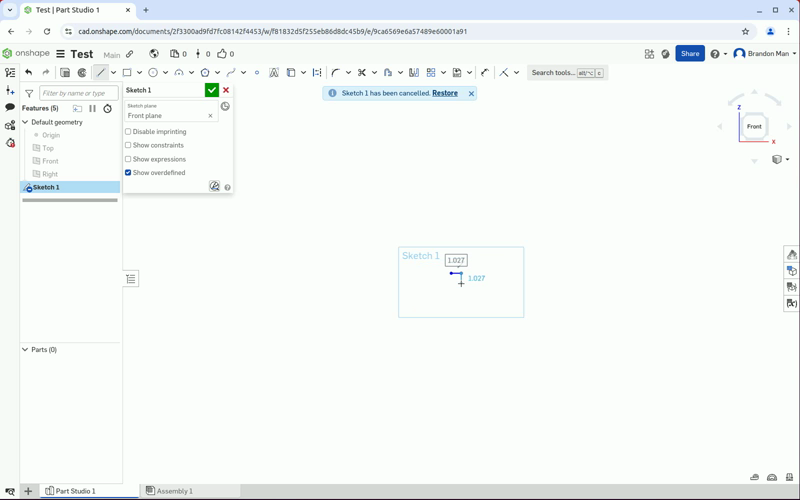
scroll(6)
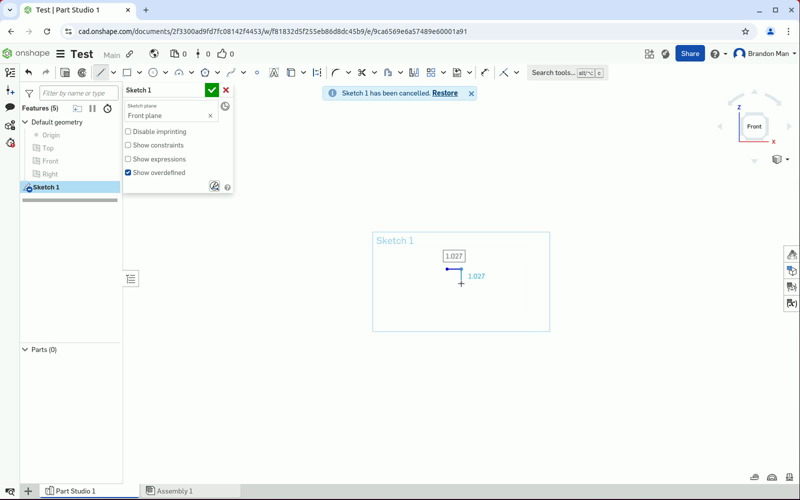
scroll(6)
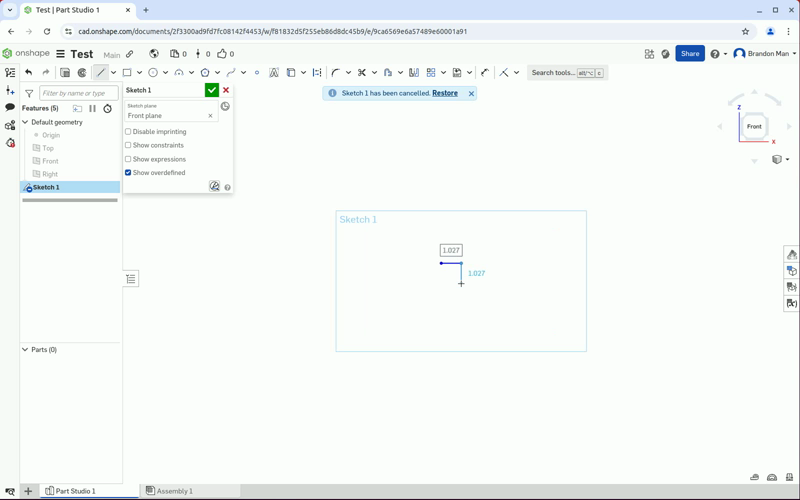
scroll(6)
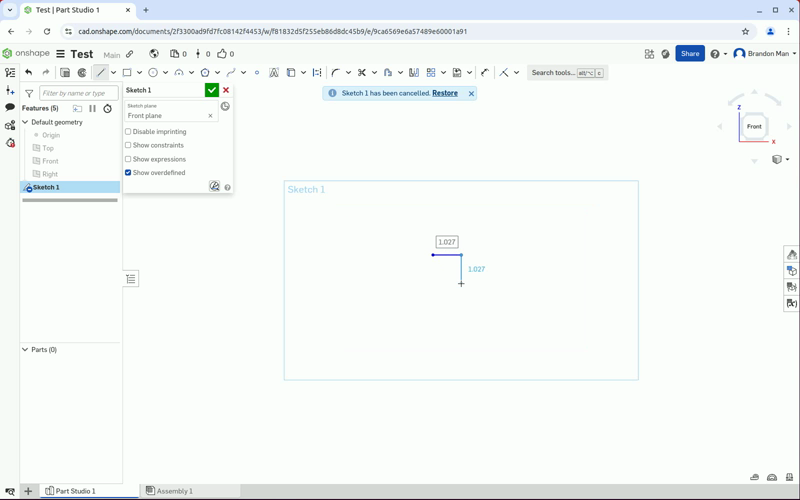
scroll(6)
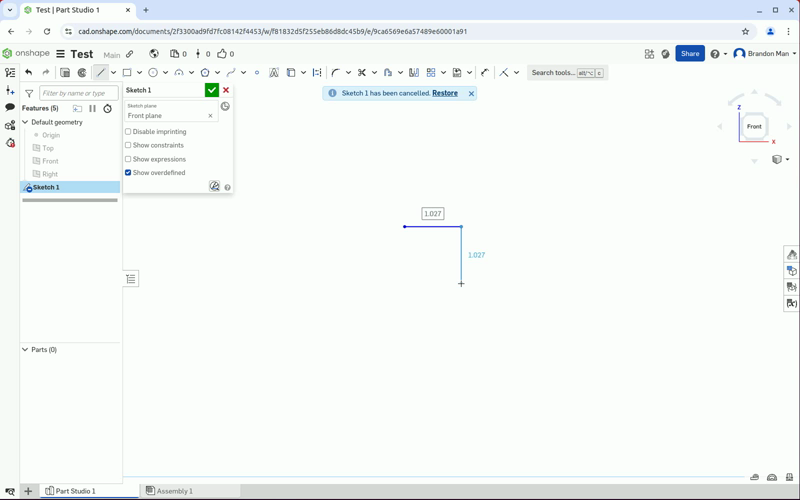
click(461, 283)
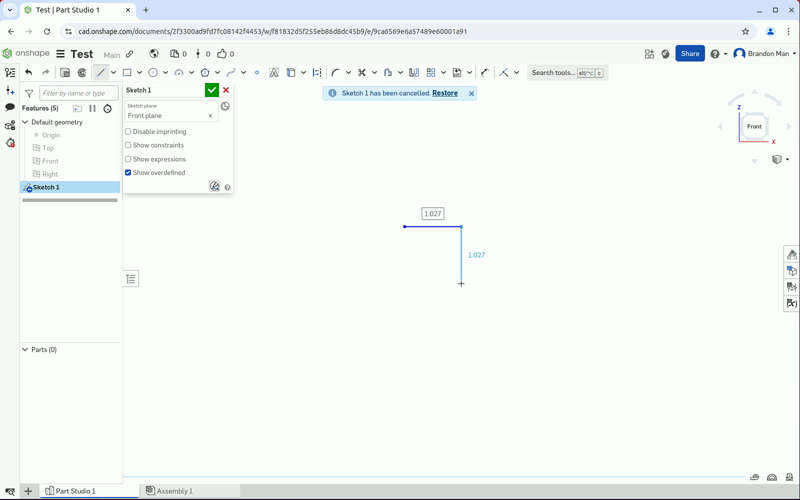
scroll(-6)
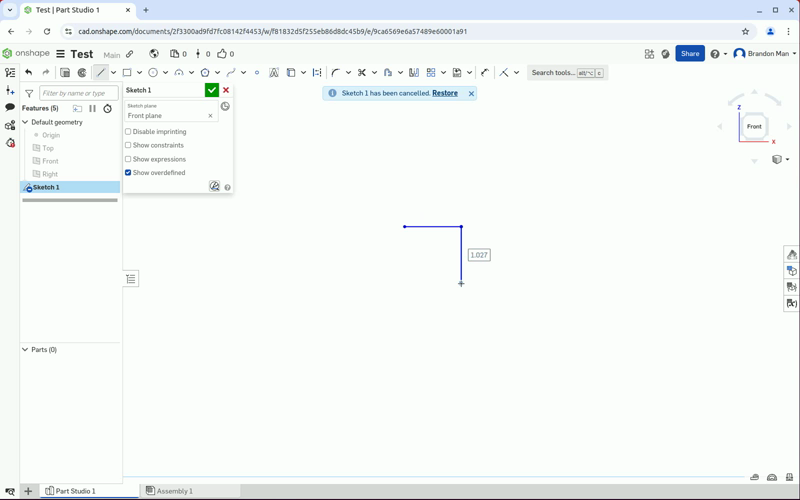
scroll(-6)
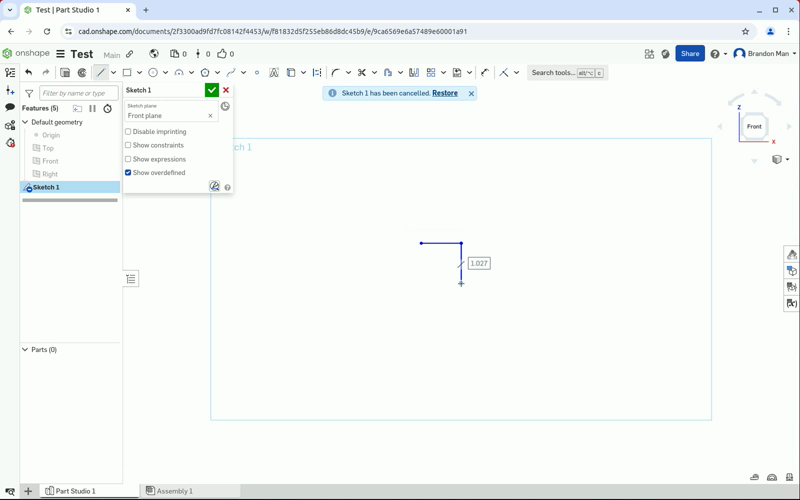
scroll(-6)
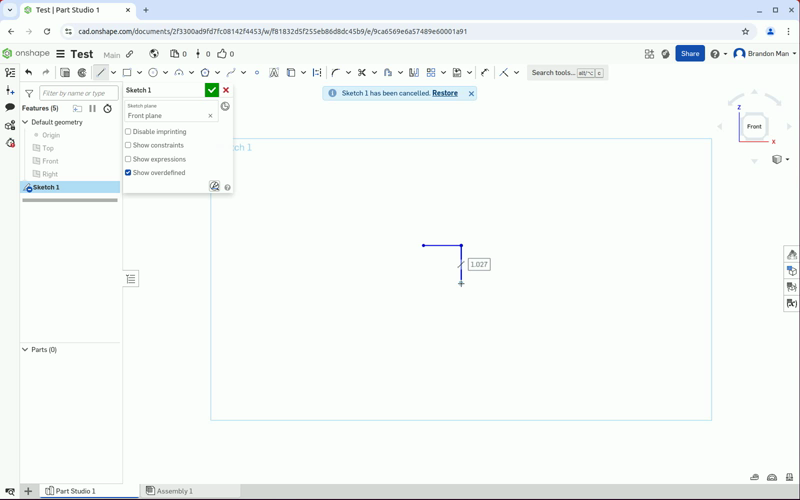
scroll(-6)
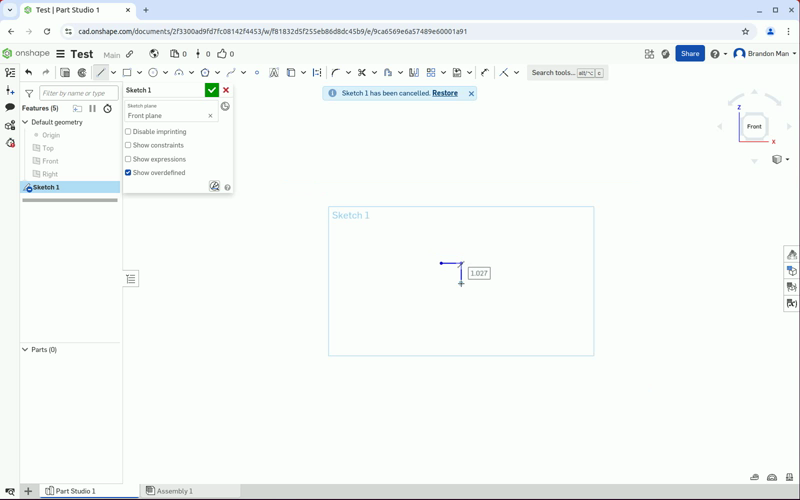
scroll(-6)
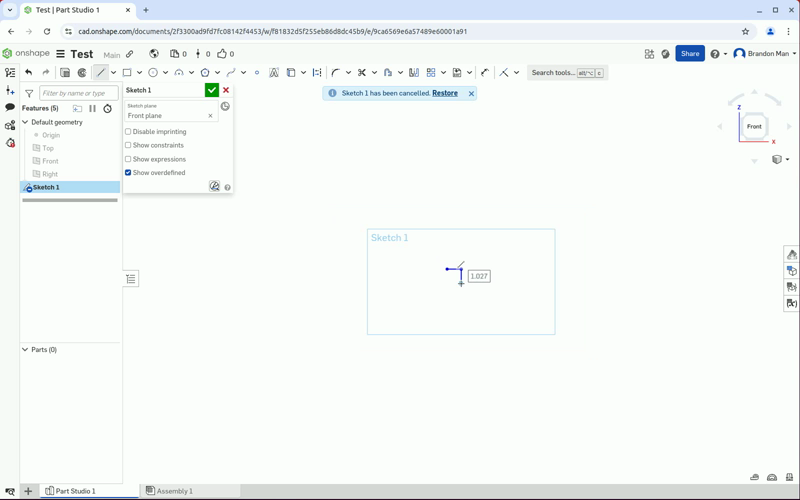
scroll(-6)
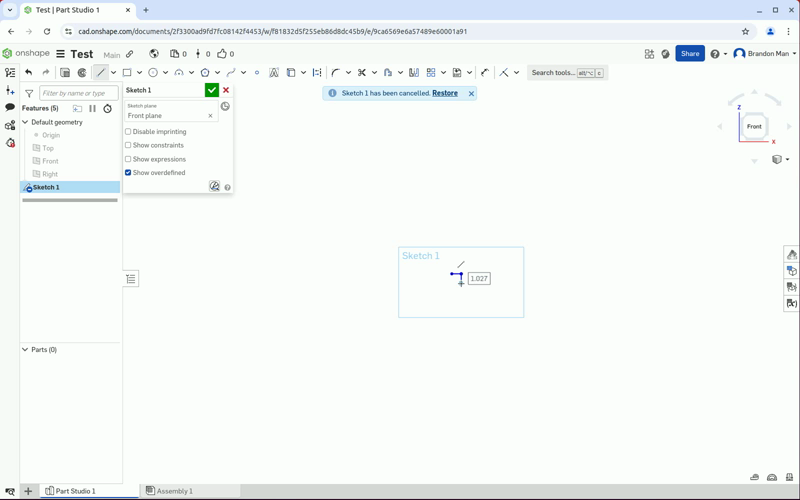
scroll(-6)
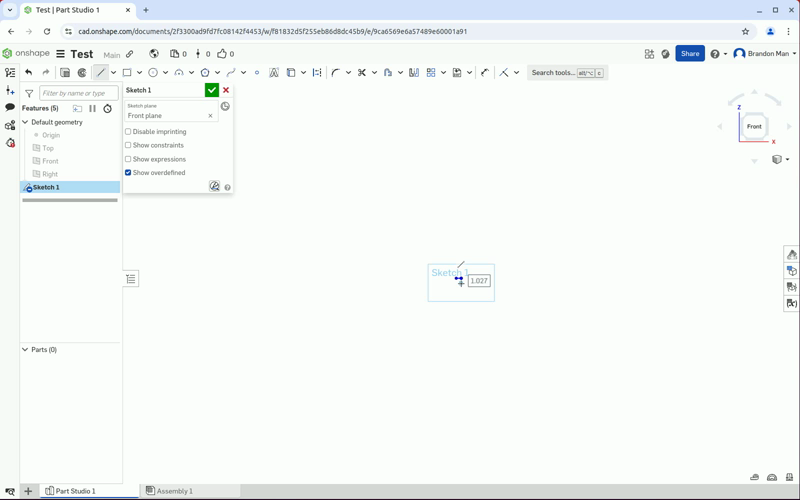
key_up(shift)
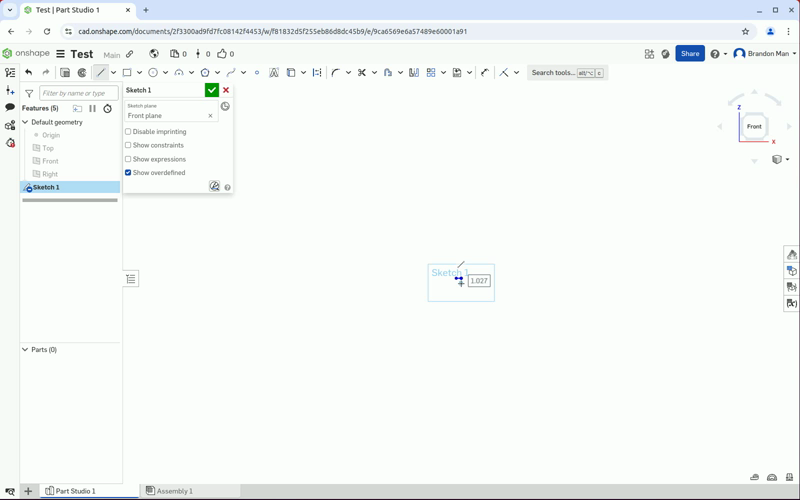
key_down(shift)
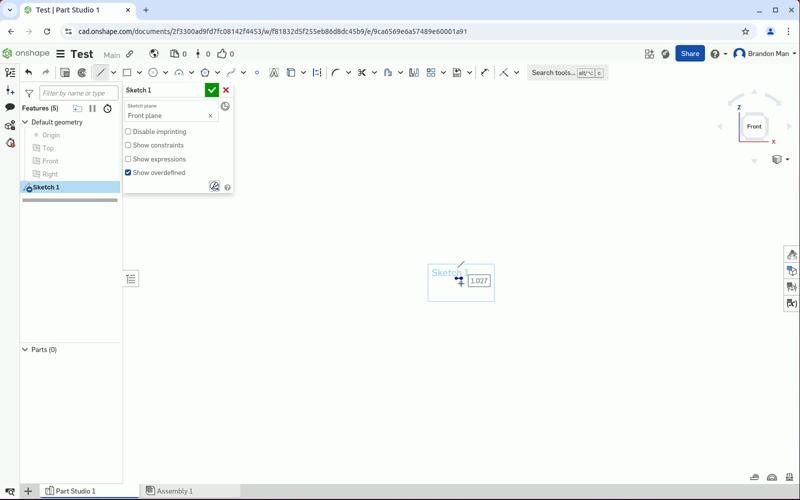
mouse_move(568, 283)
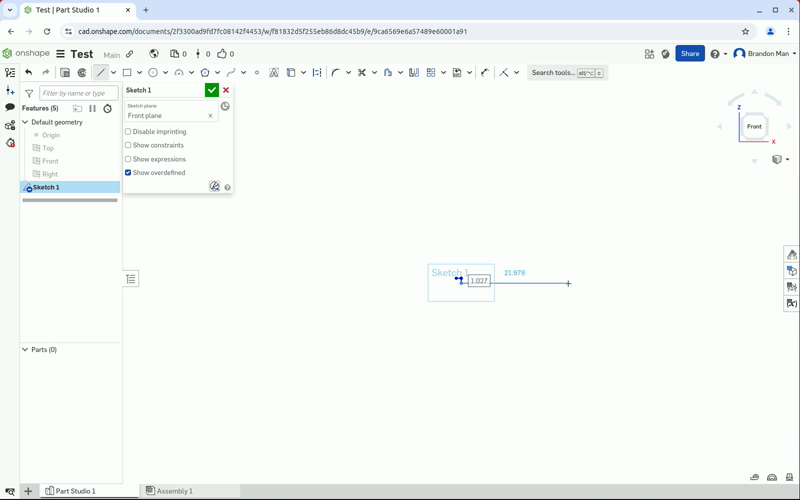
click(568, 283)
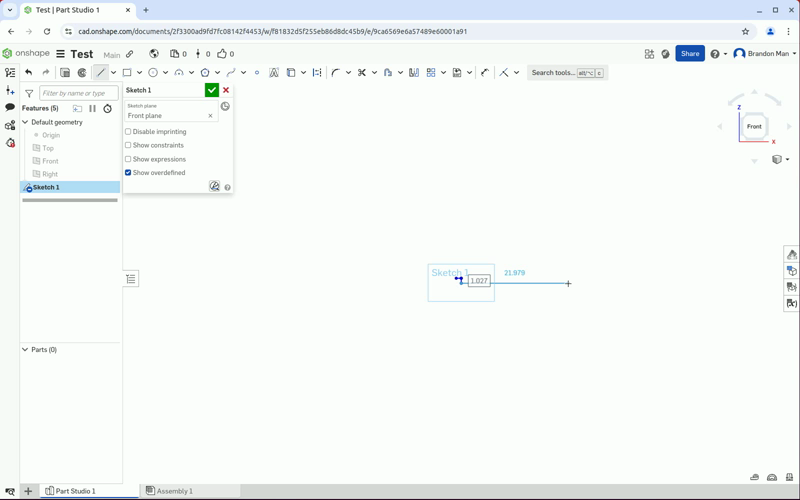
key_up(shift)
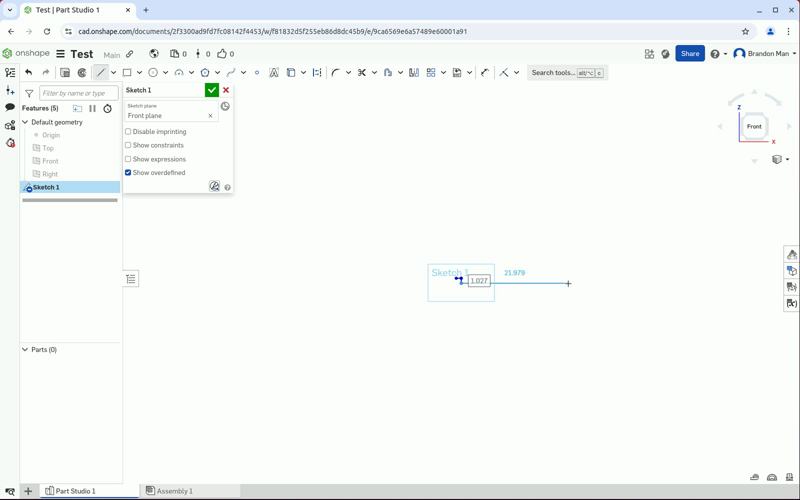
key_down(shift)
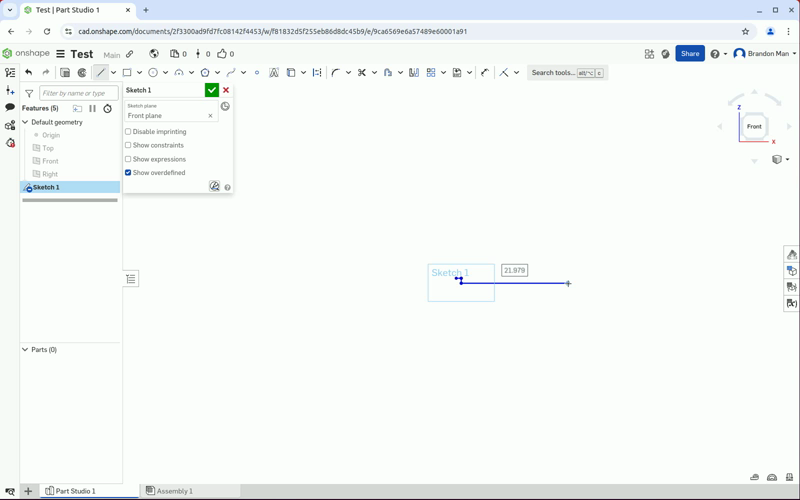
mouse_move(589, 283)
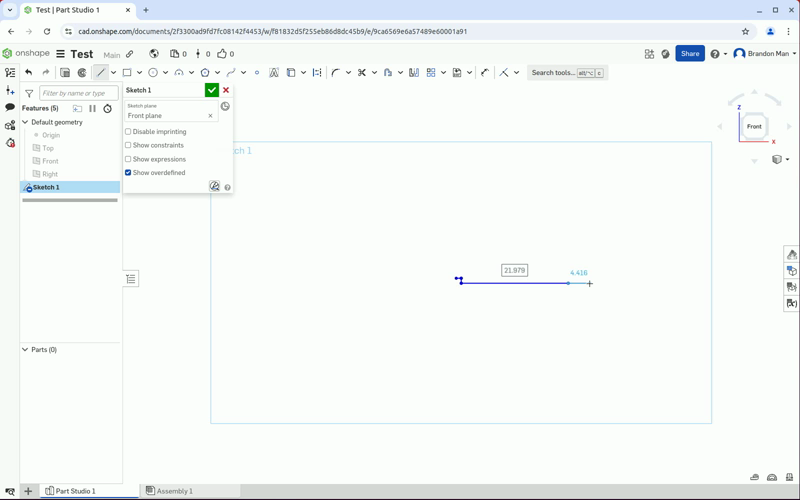
mouse_move(568, 278)
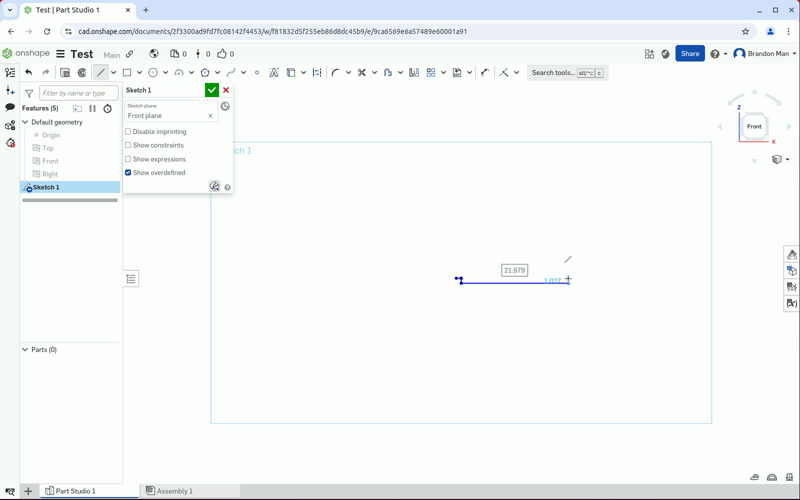
scroll(6)
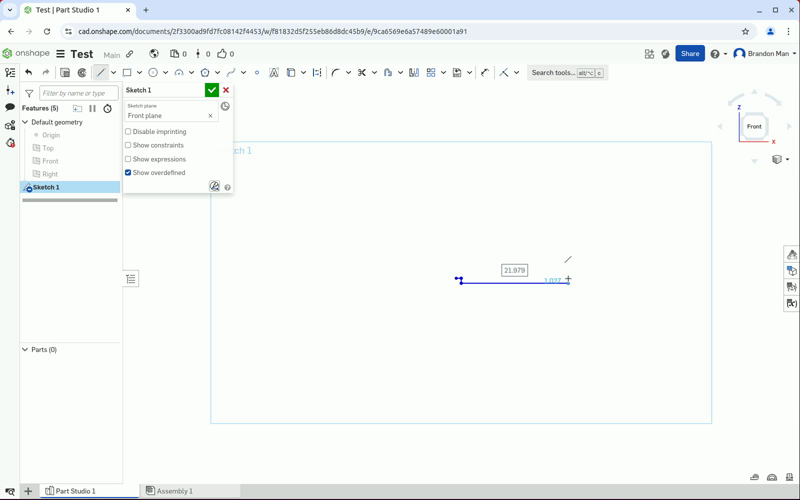
scroll(6)
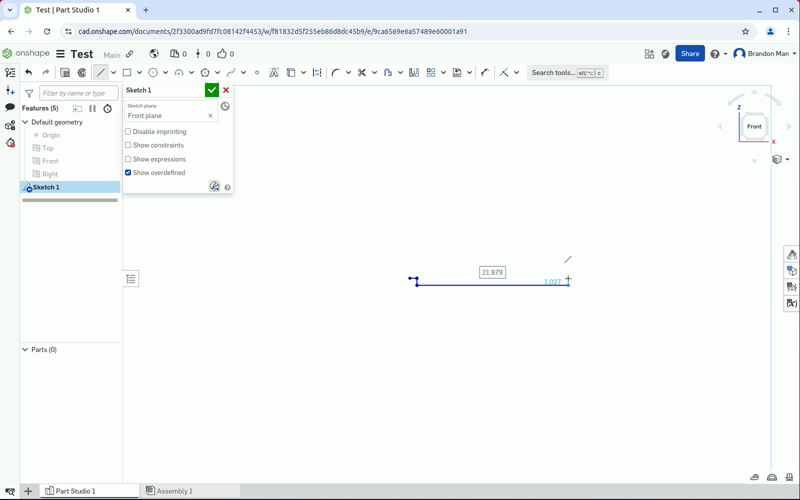
scroll(6)
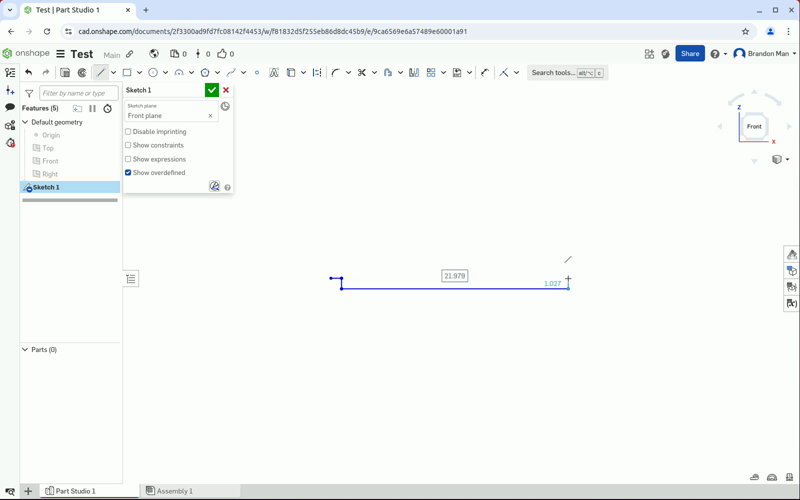
scroll(6)
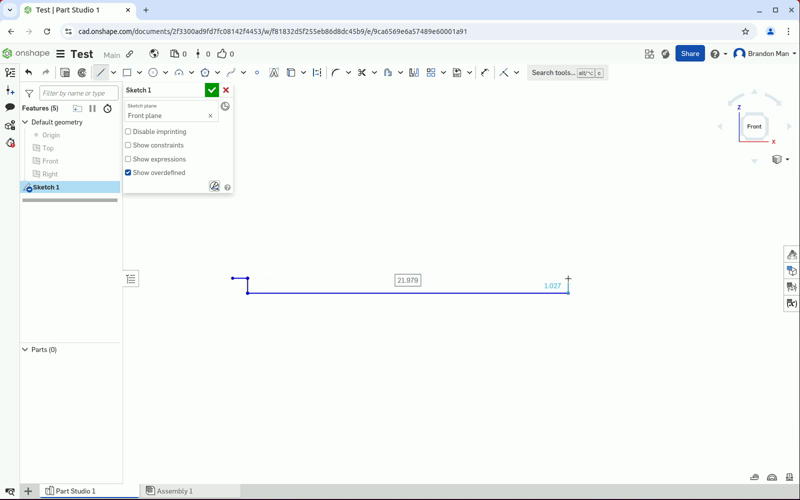
scroll(6)
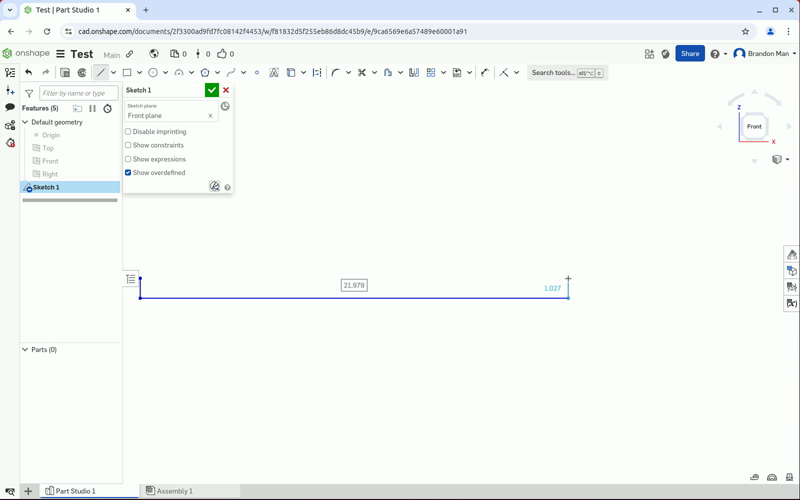
scroll(6)
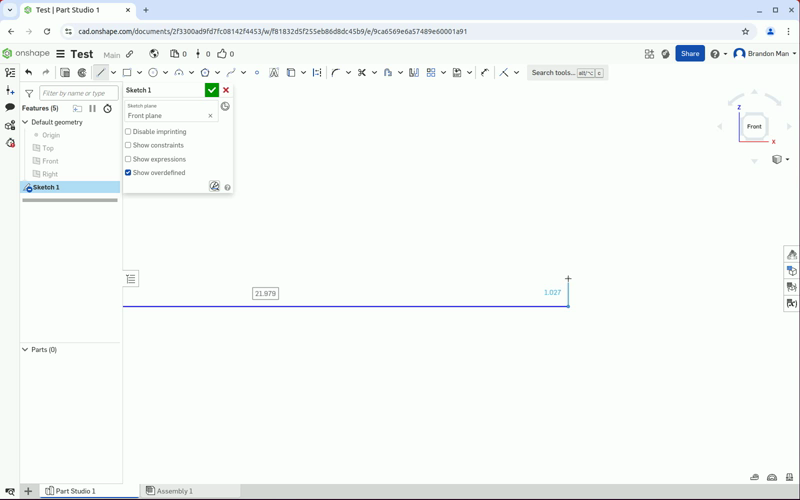
scroll(6)
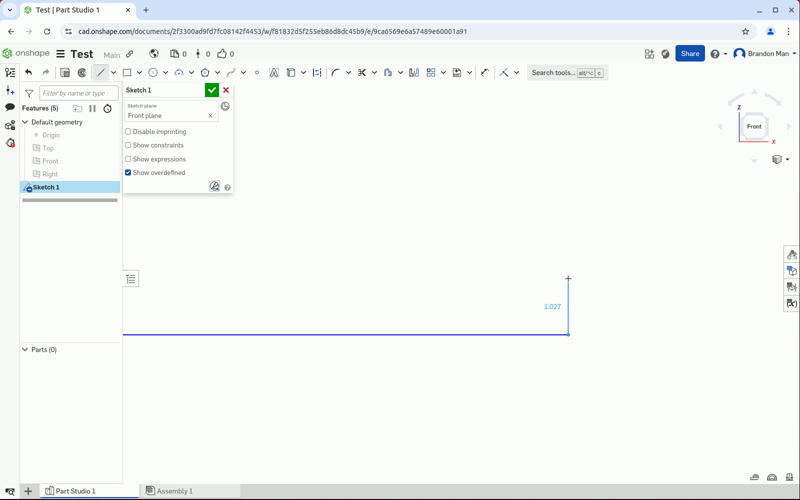
click(568, 278)
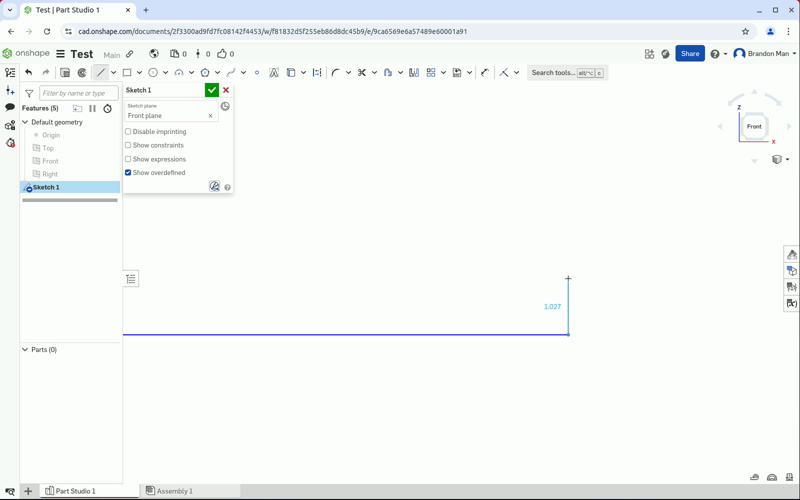
scroll(-6)
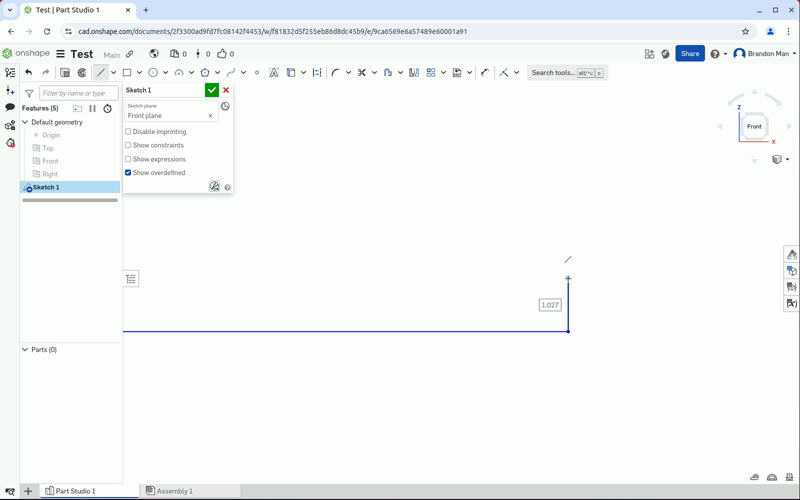
scroll(-6)
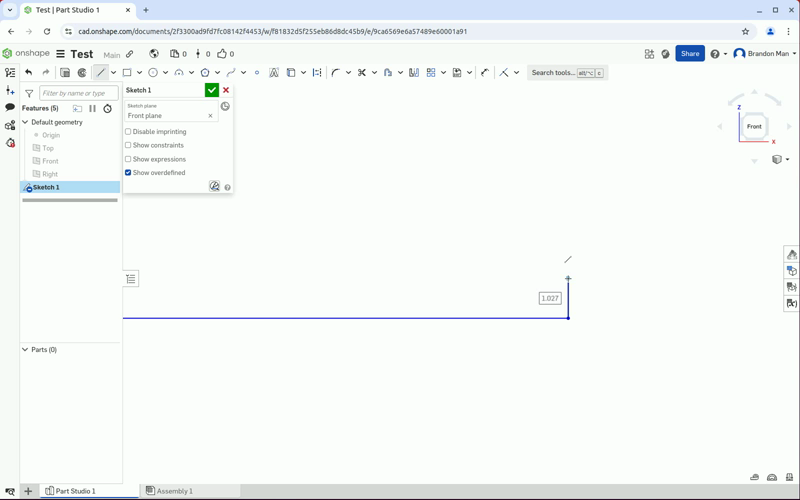
scroll(-6)
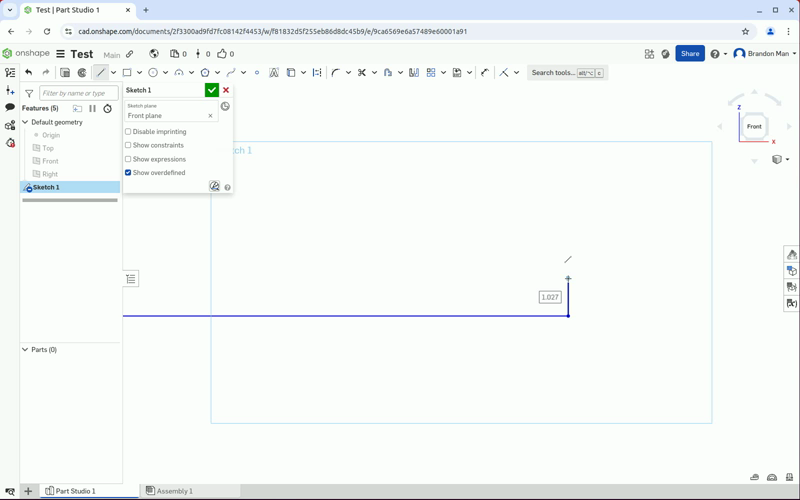
scroll(-6)
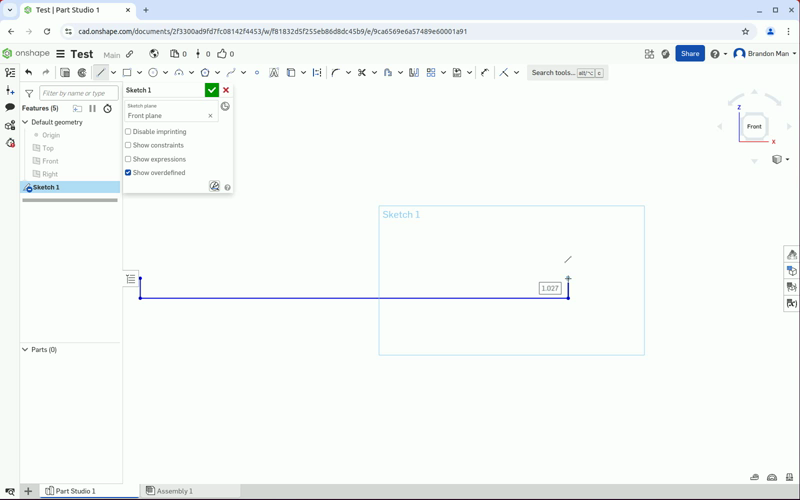
scroll(-6)
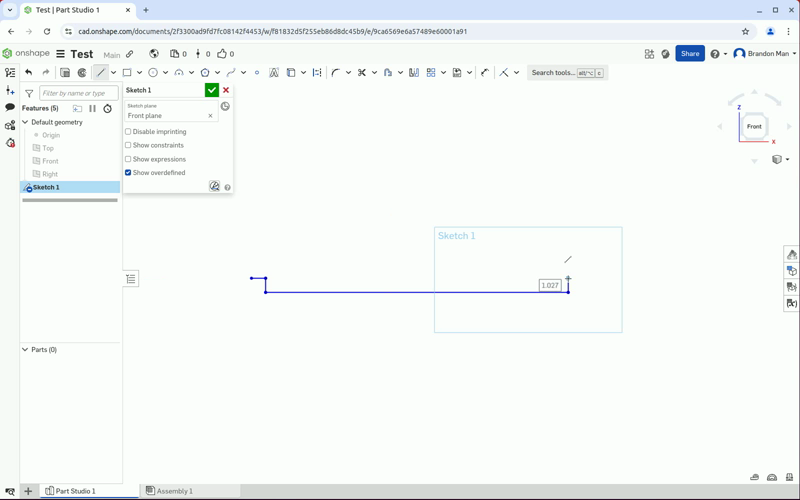
scroll(-6)
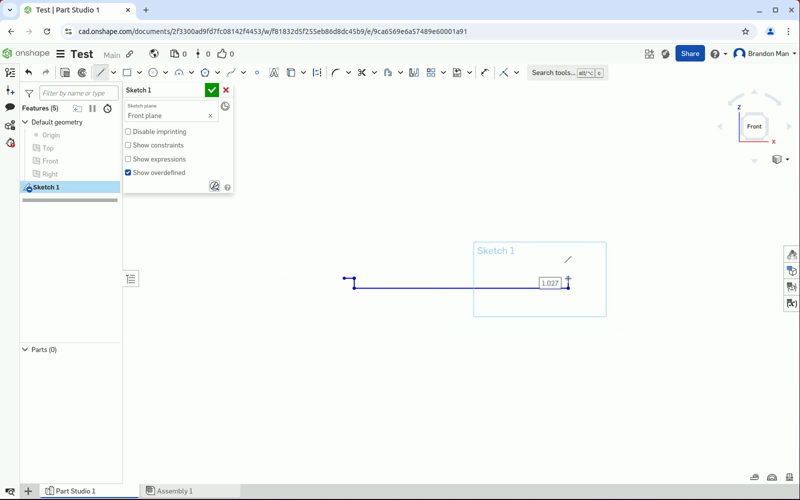
scroll(-6)
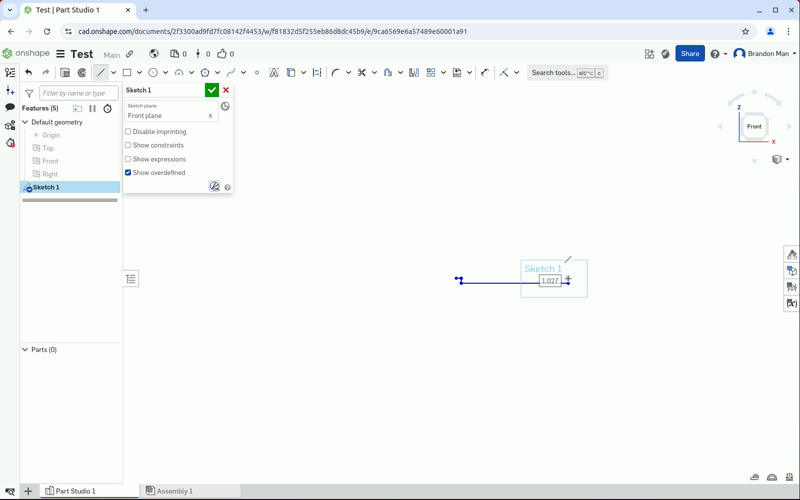
key_up(shift)
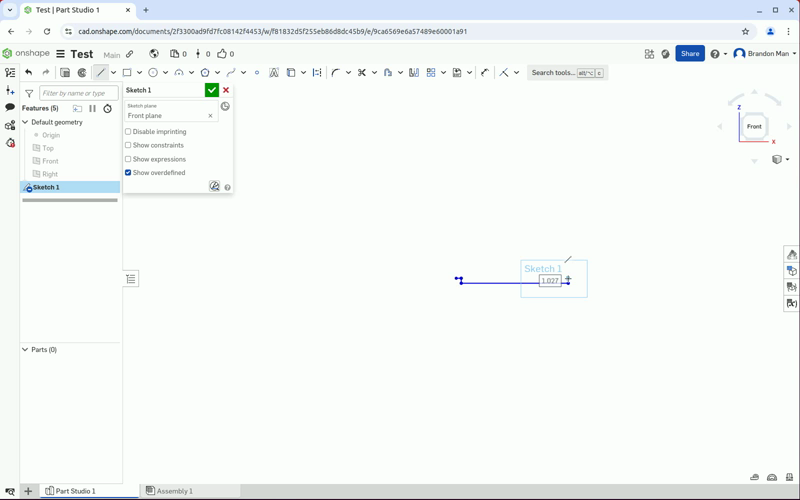
key_down(shift)
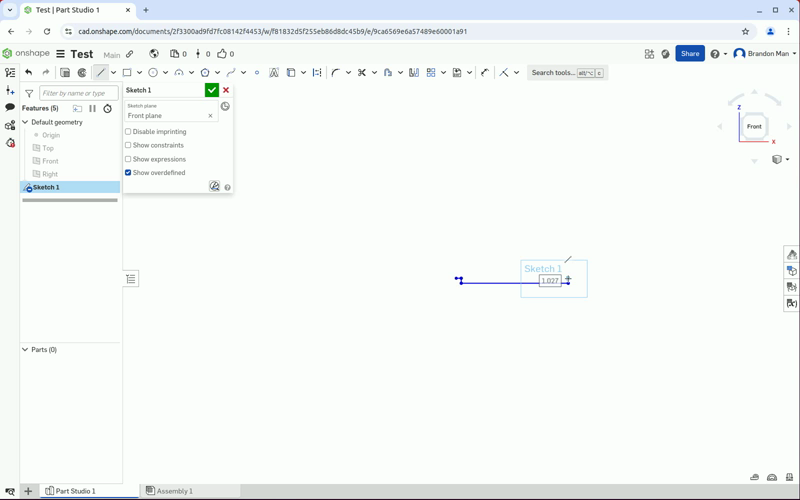
mouse_move(589, 278)
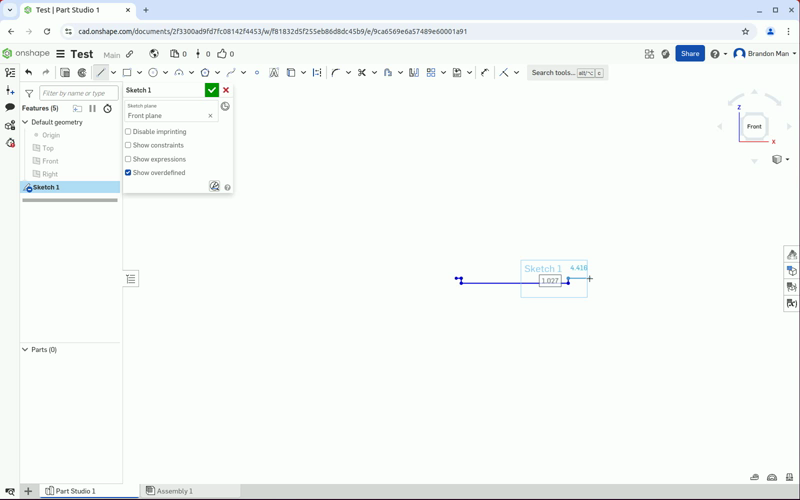
mouse_move(573, 278)
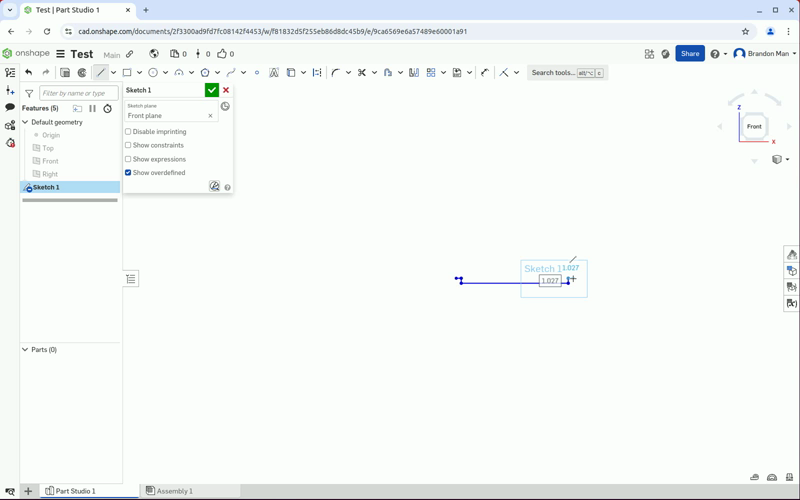
scroll(6)
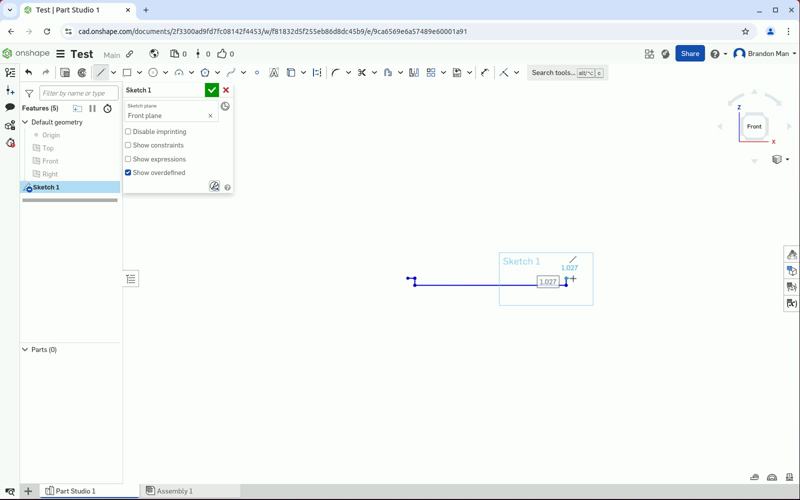
scroll(6)
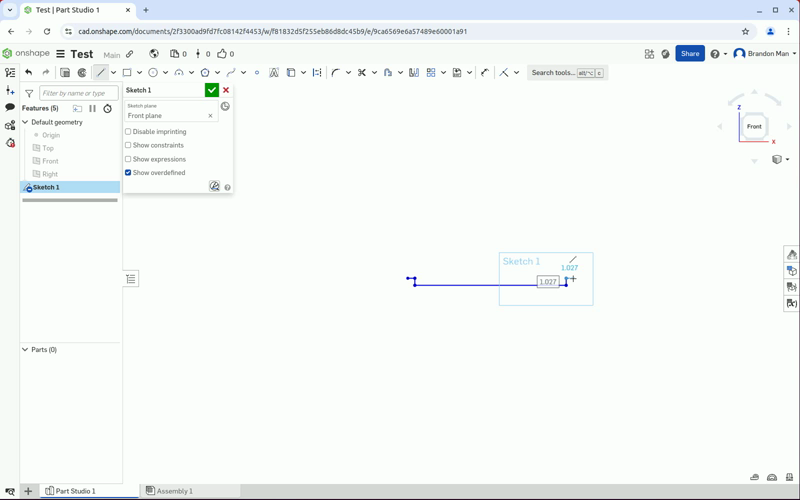
scroll(6)
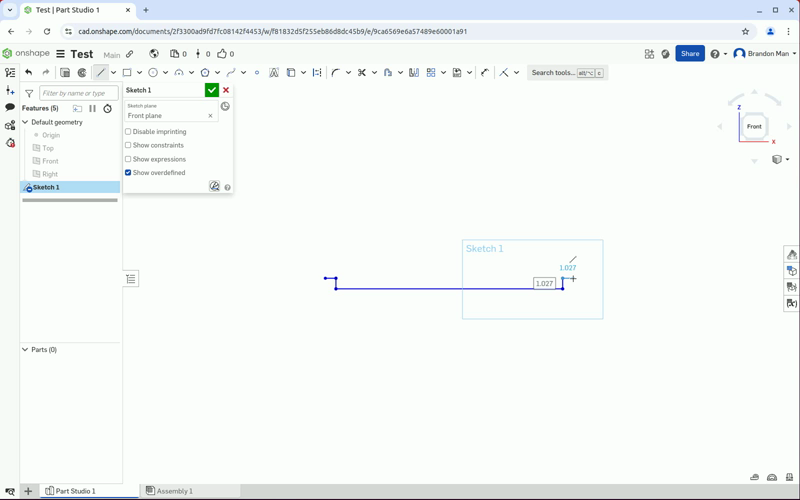
scroll(6)
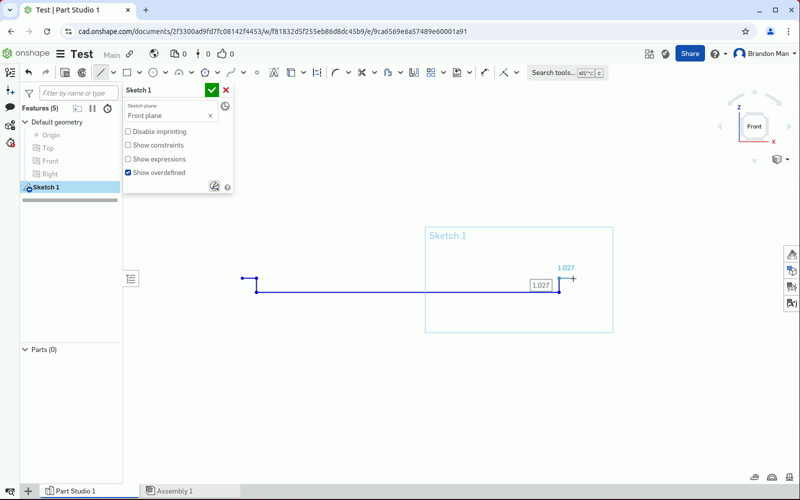
scroll(6)
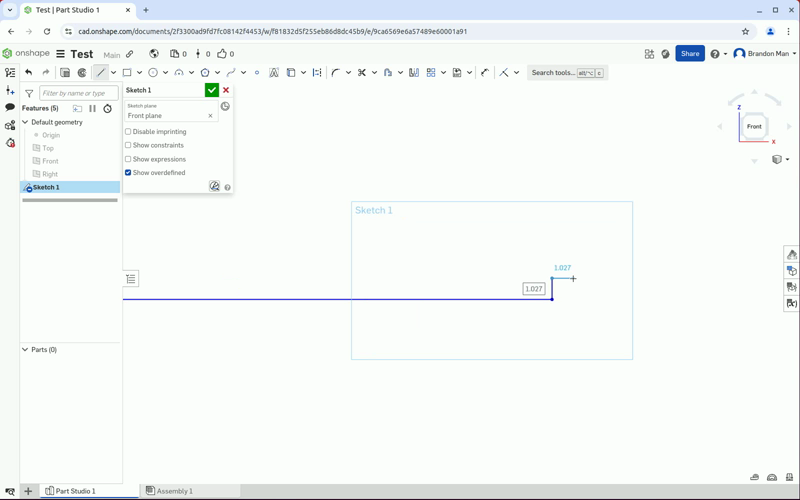
scroll(6)
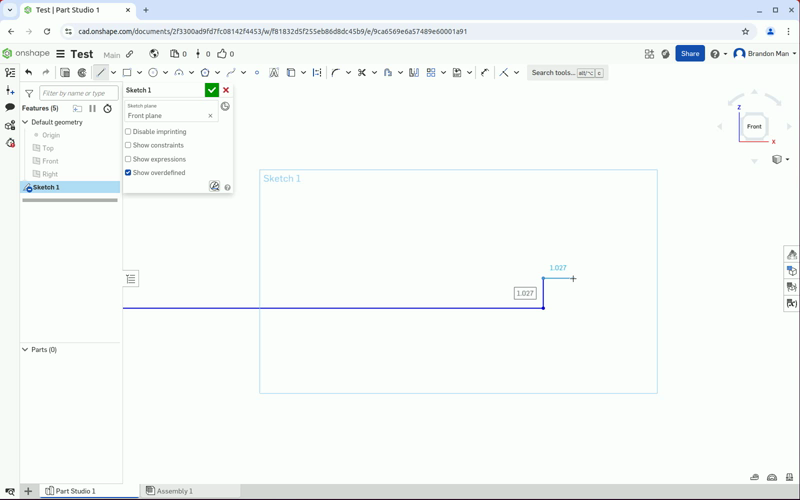
scroll(6)
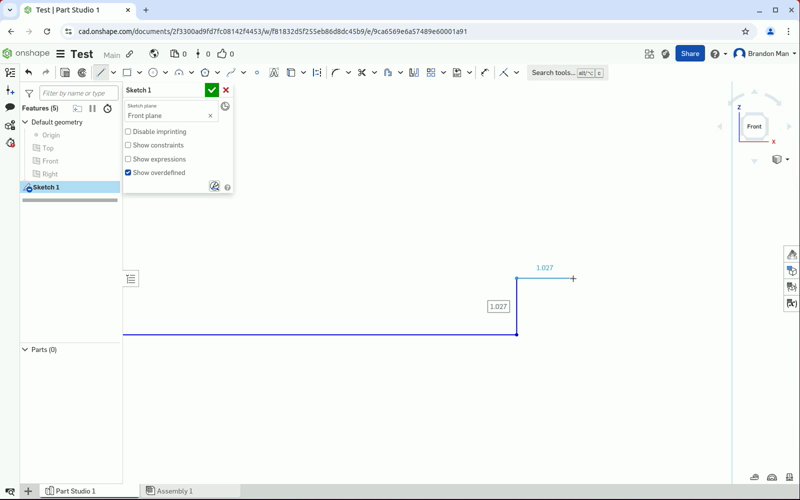
click(573, 278)
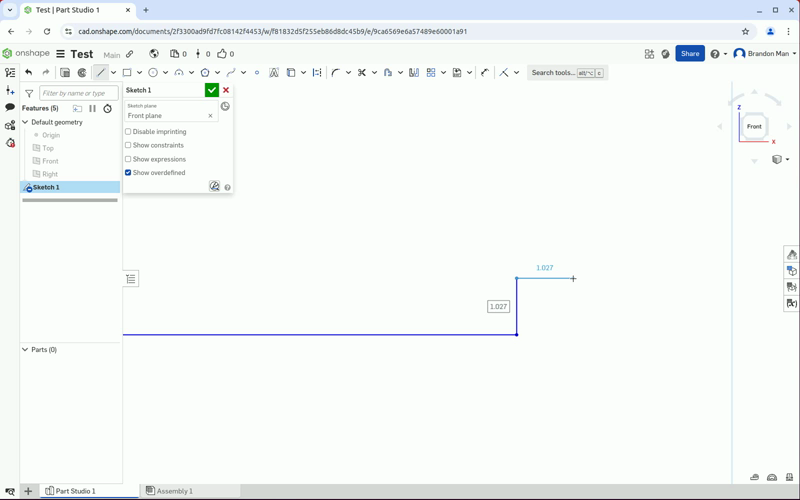
scroll(-6)
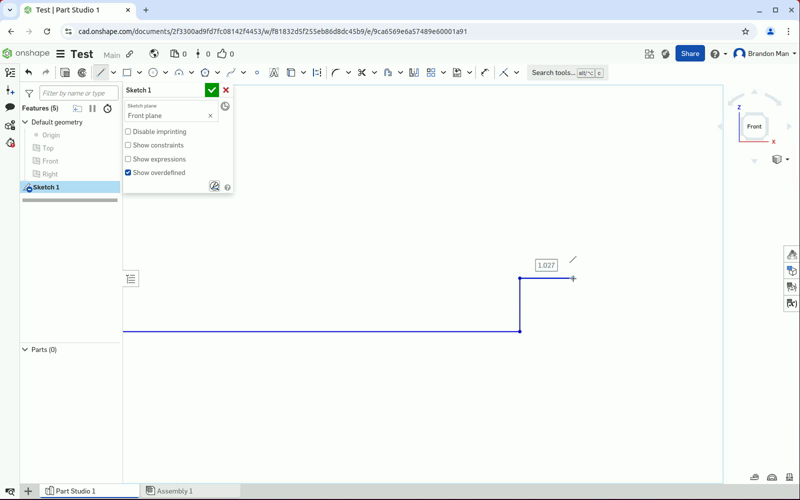
scroll(-6)
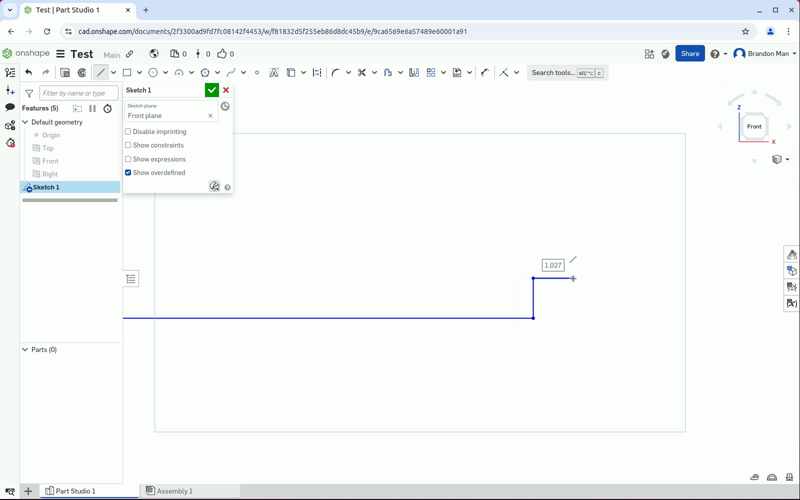
scroll(-6)
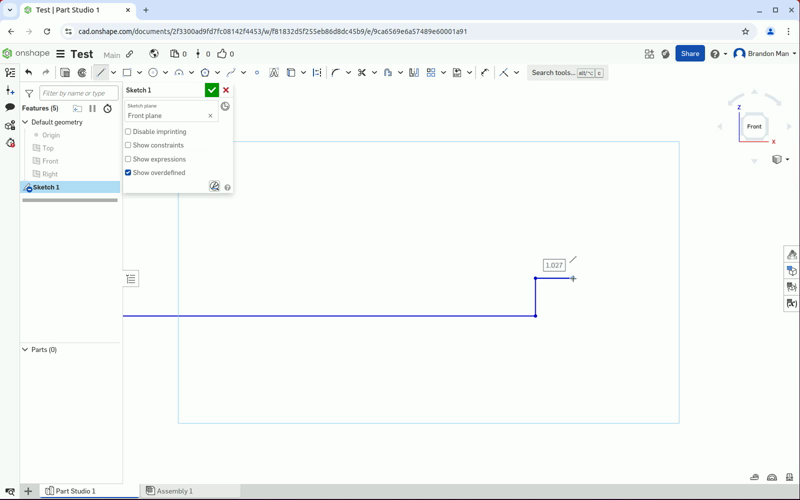
scroll(-6)
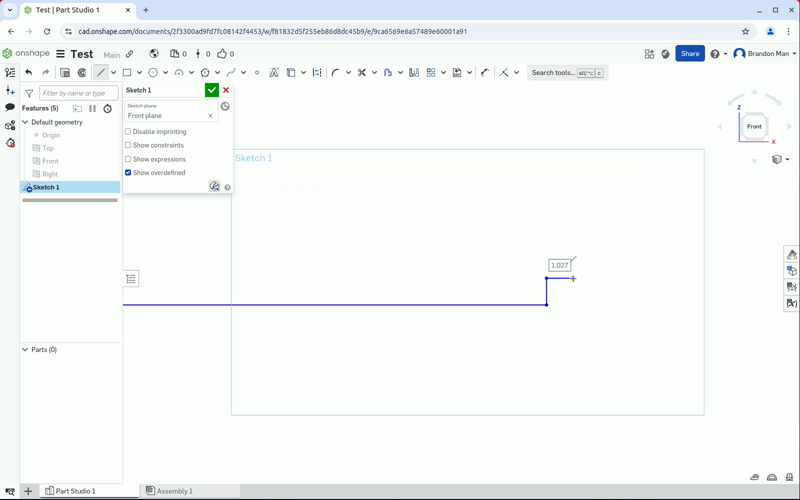
scroll(-6)
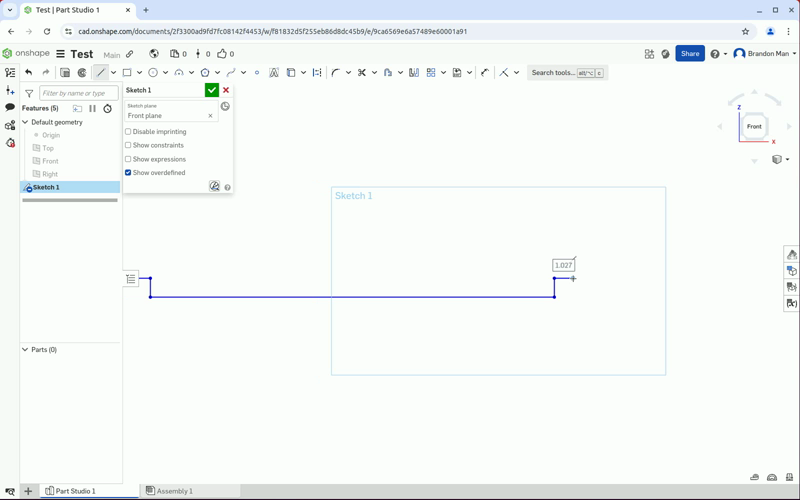
scroll(-6)
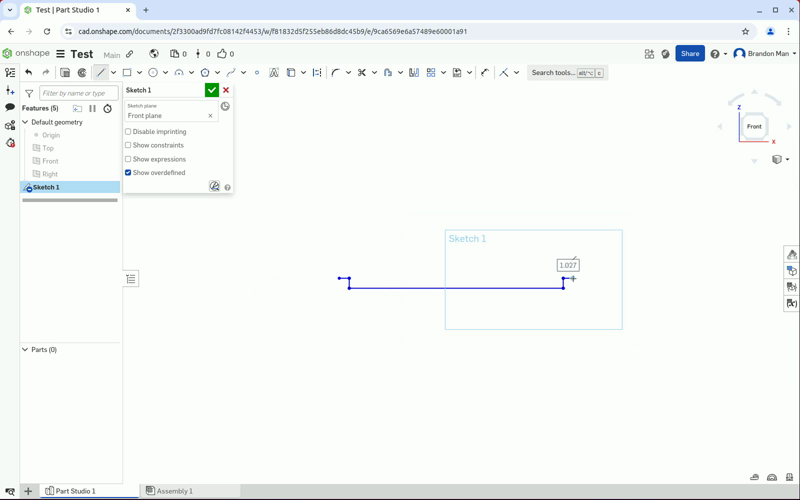
scroll(-6)
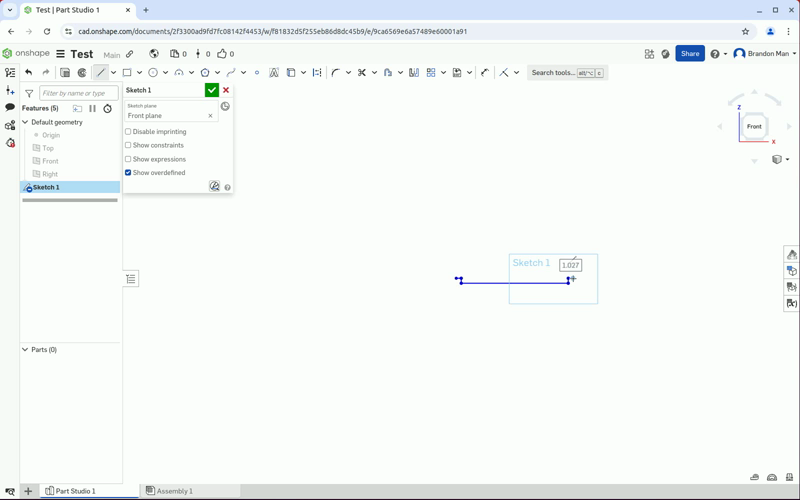
key_up(shift)
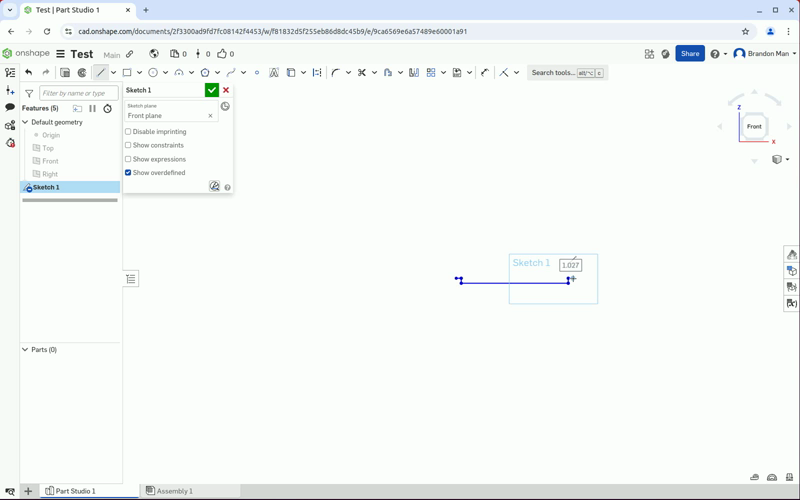
key_down(shift)
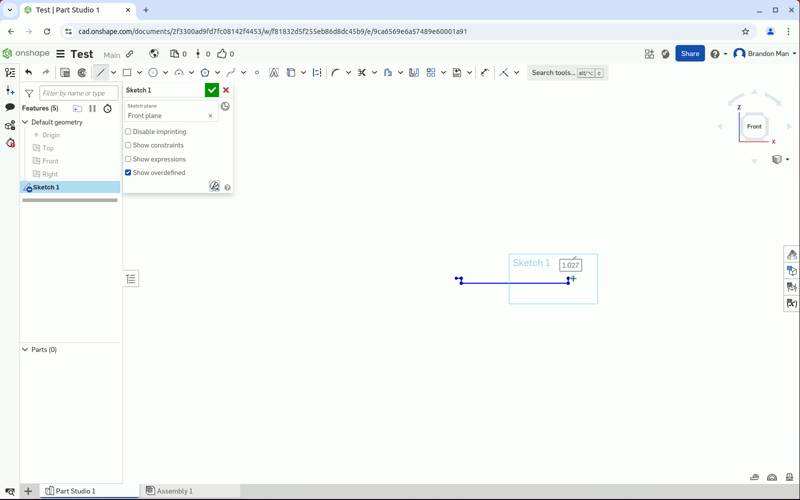
mouse_move(589, 278)
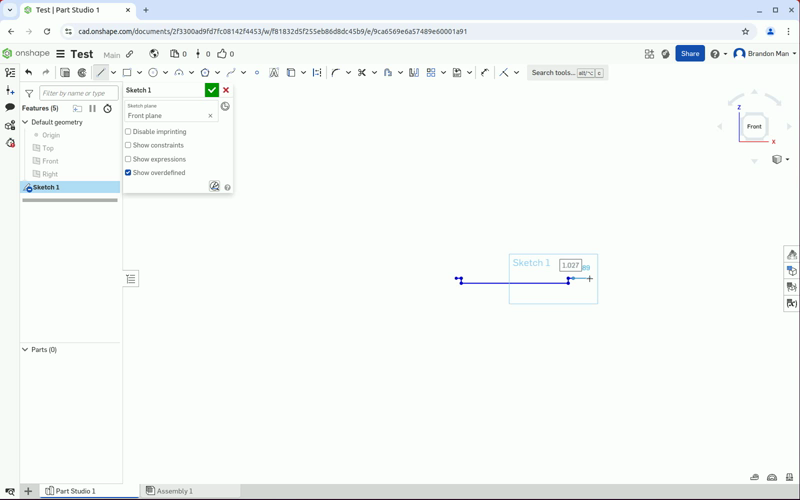
mouse_move(572, 248)
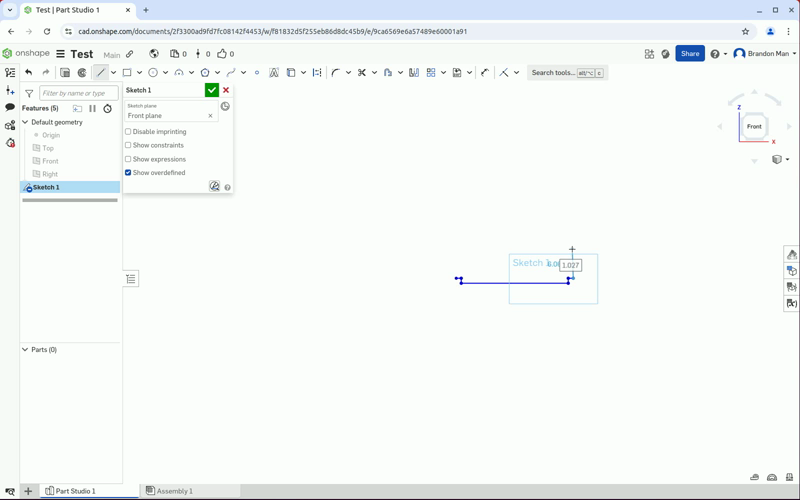
click(572, 248)
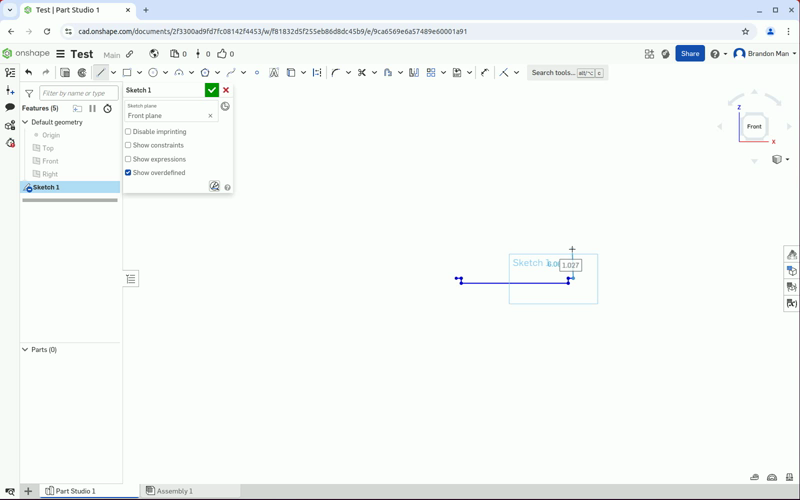
key_up(shift)
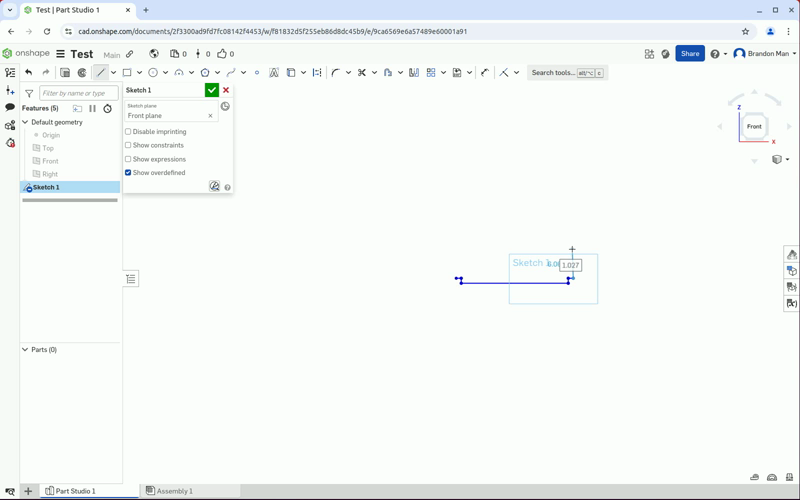
key_down(shift)
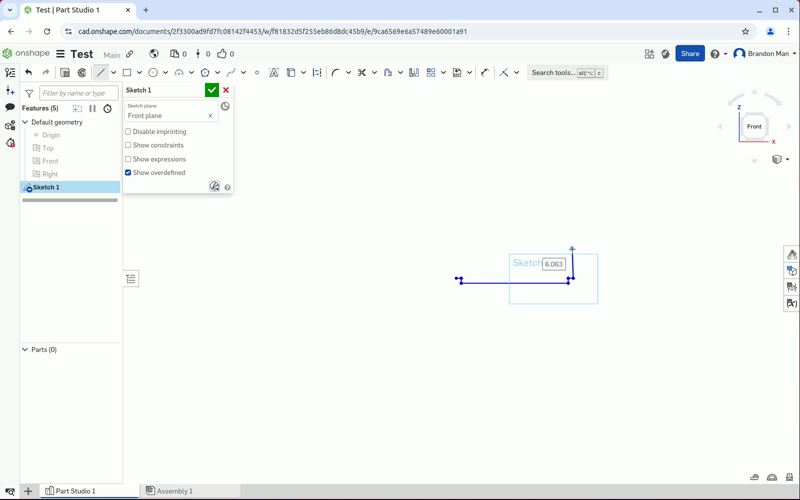
mouse_move(589, 248)
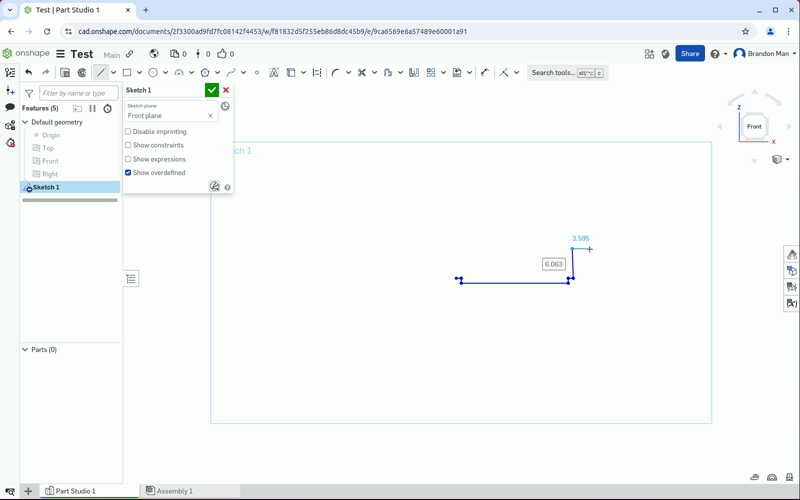
mouse_move(570, 248)
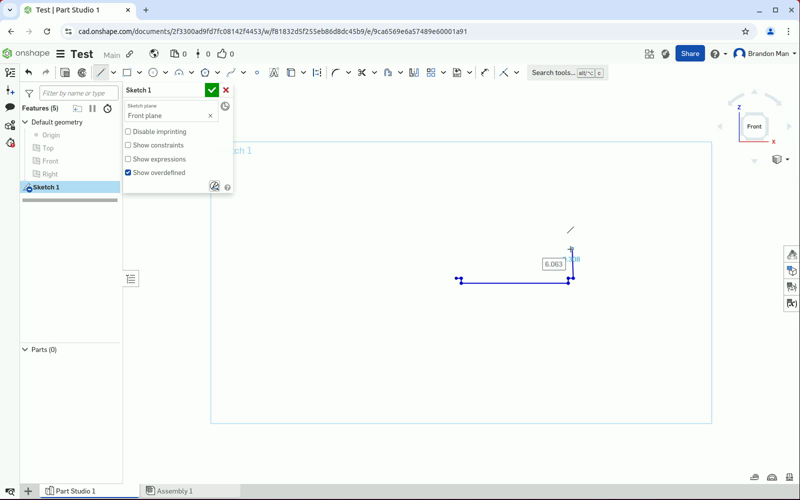
scroll(6)
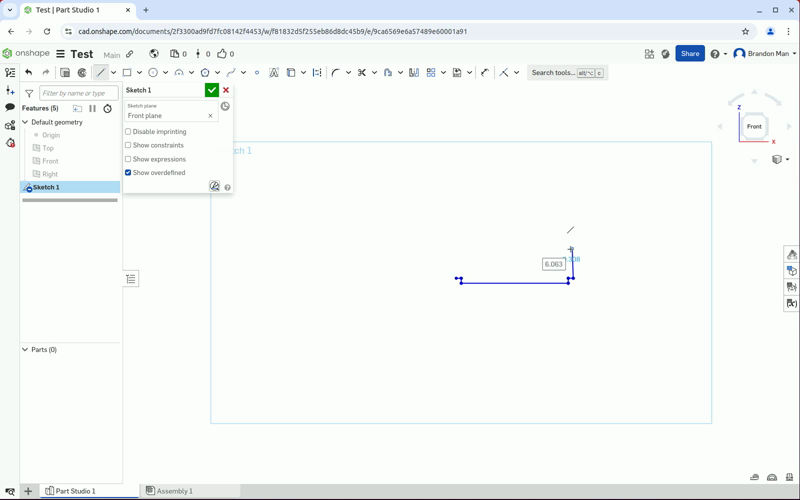
scroll(6)
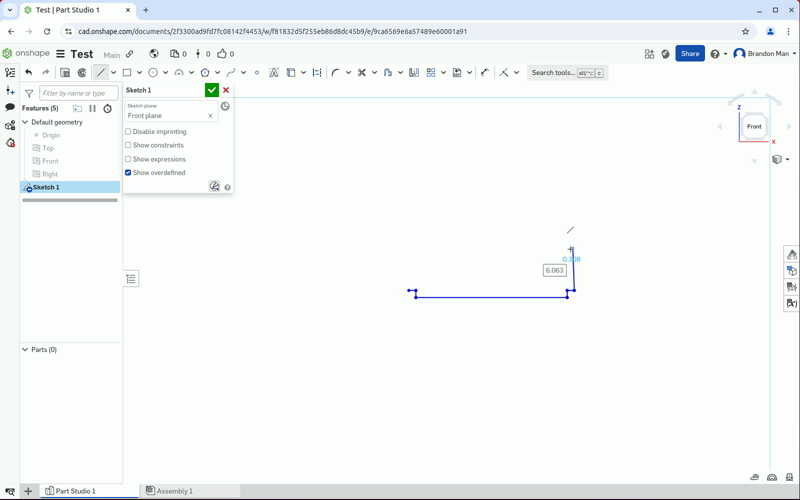
scroll(6)
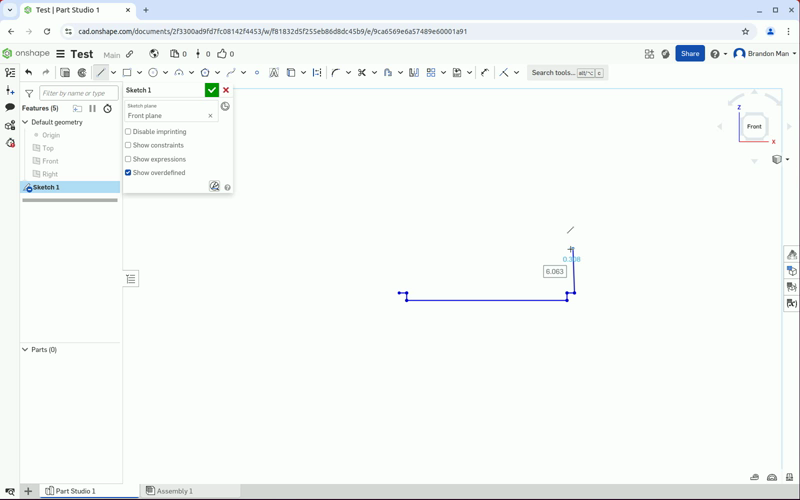
scroll(6)
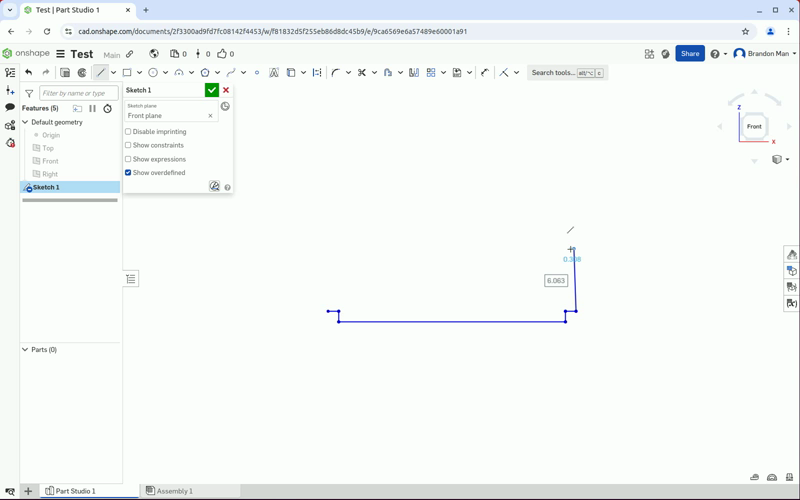
scroll(6)
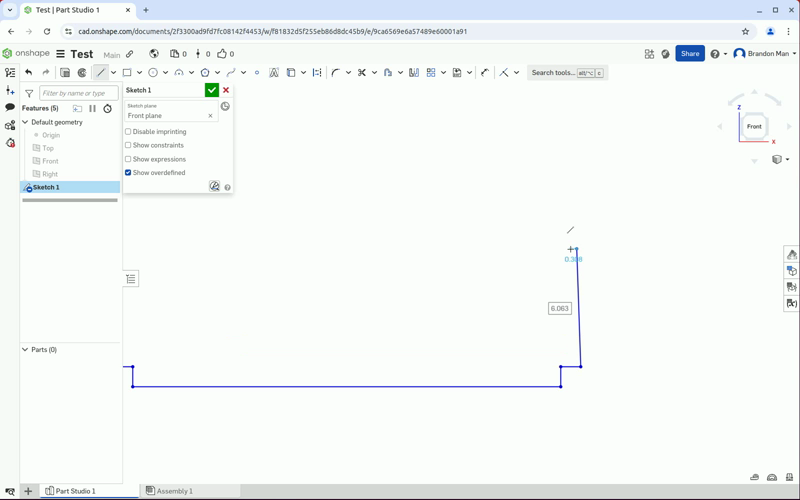
scroll(6)
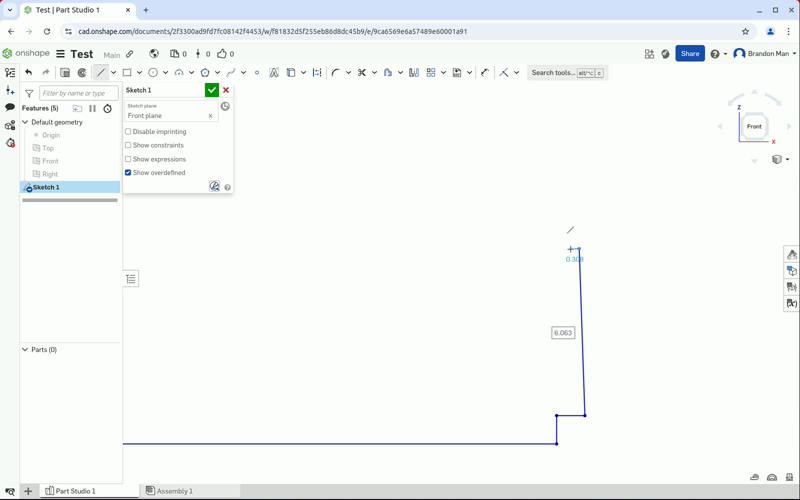
scroll(6)
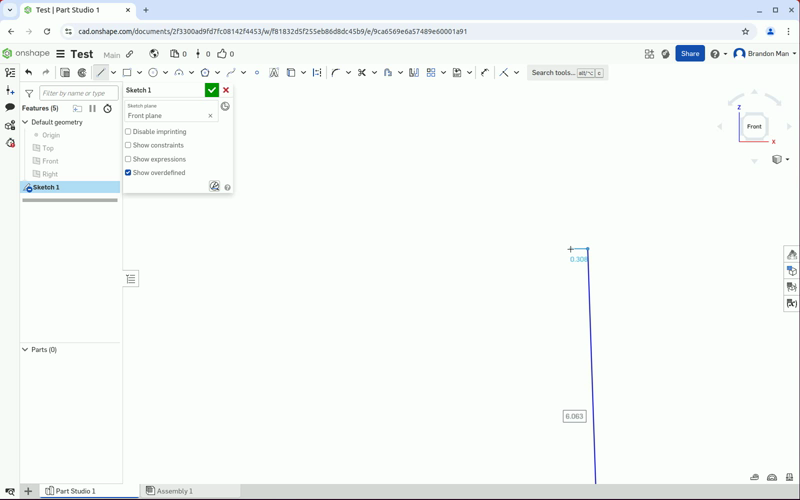
click(570, 248)
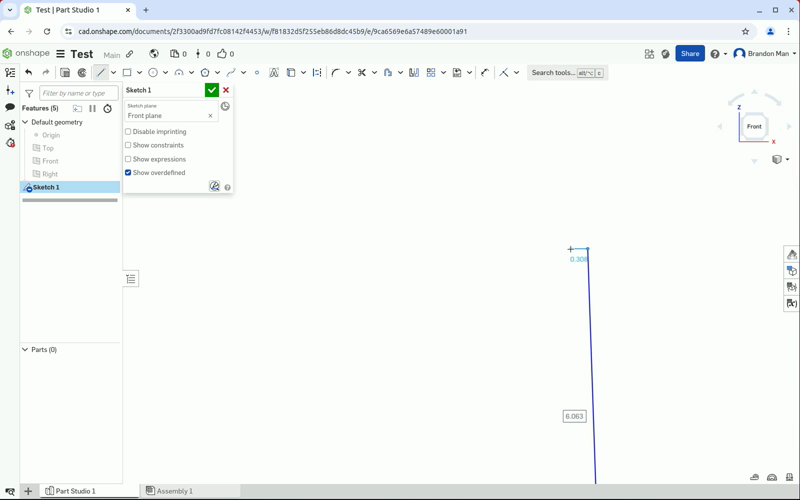
scroll(-6)
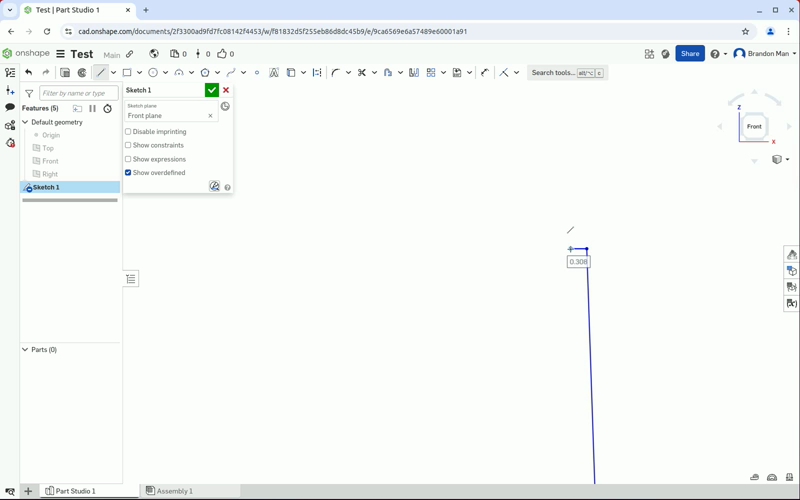
scroll(-6)
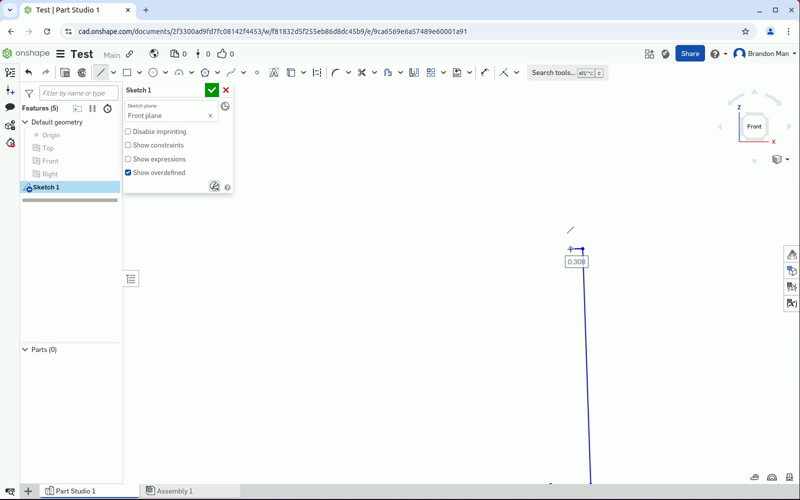
scroll(-6)
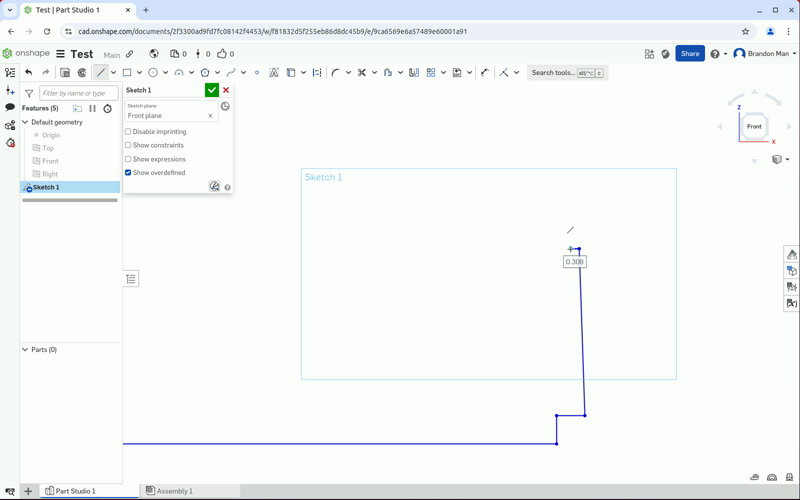
scroll(-6)
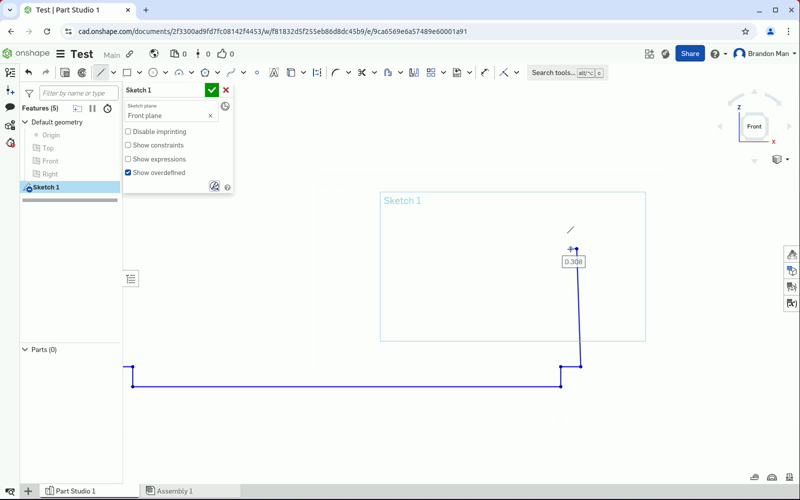
scroll(-6)
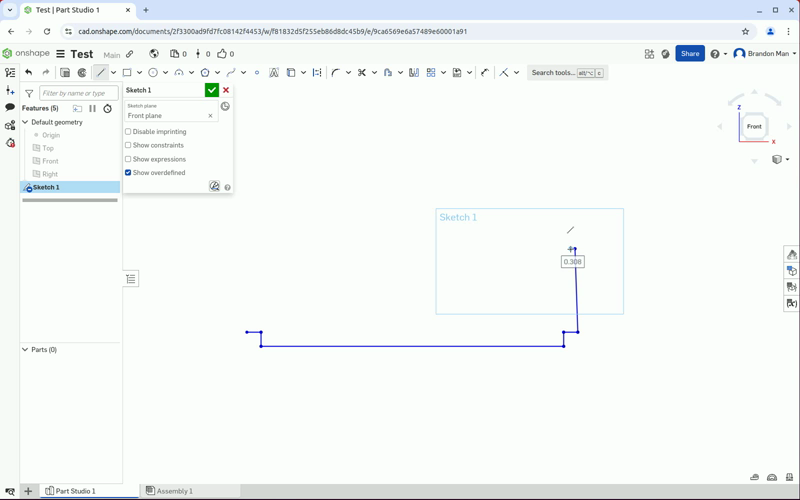
scroll(-6)
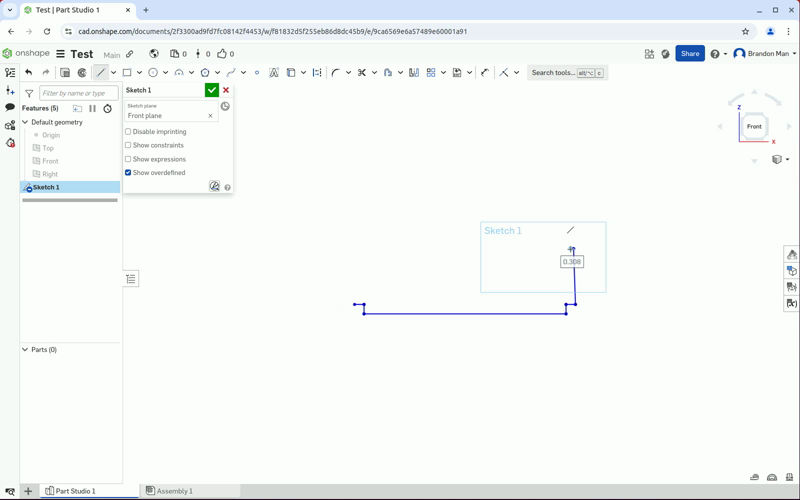
scroll(-6)
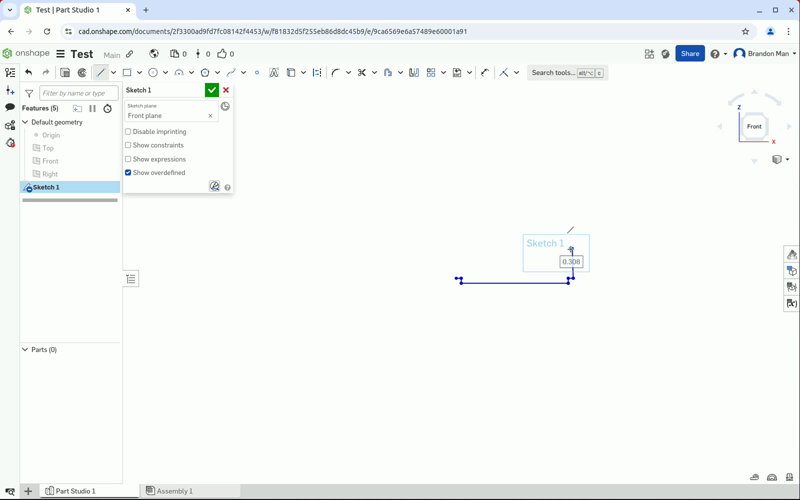
key_up(shift)
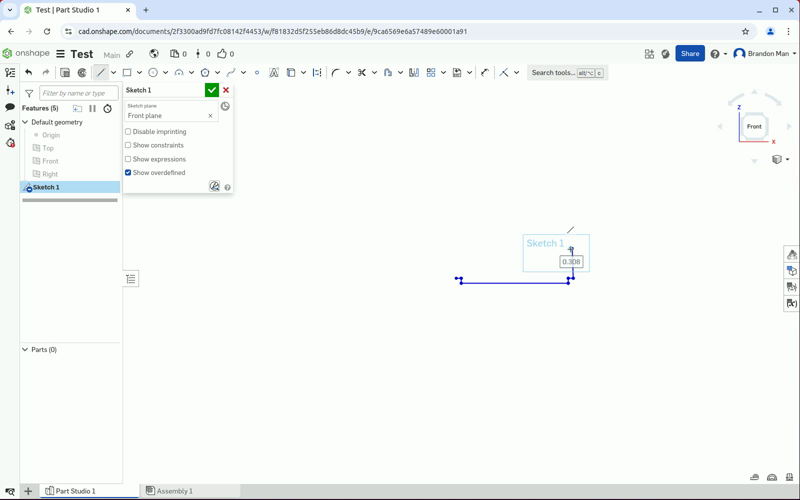
key_down(shift)
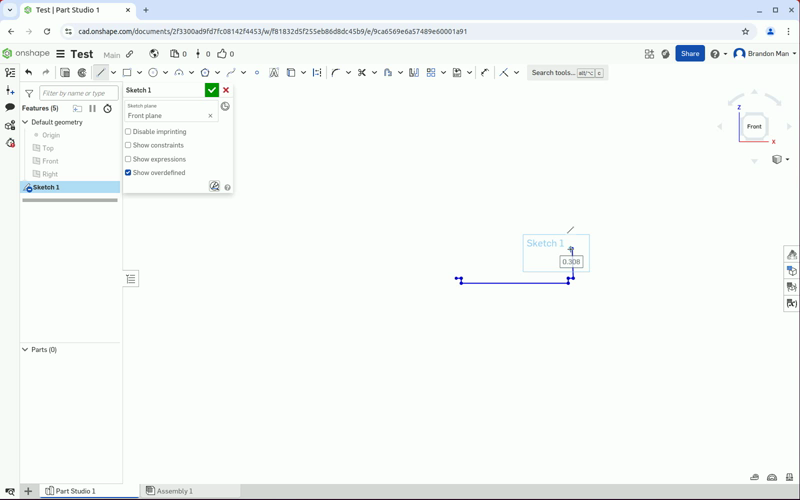
mouse_move(589, 248)
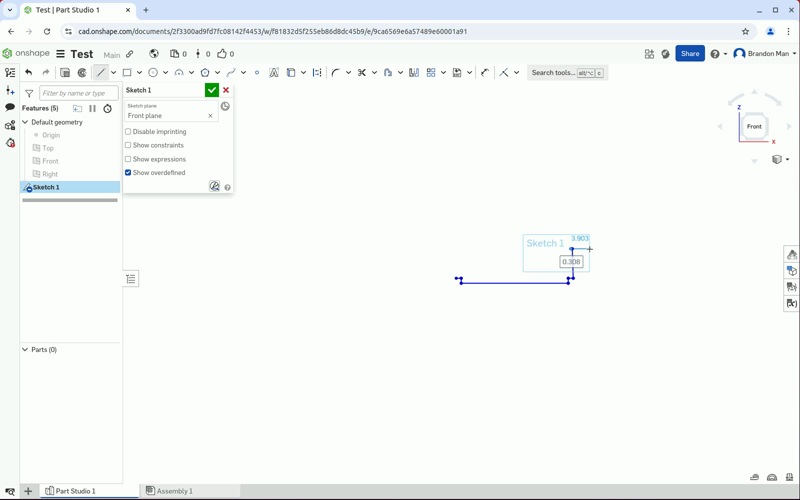
mouse_move(570, 247)
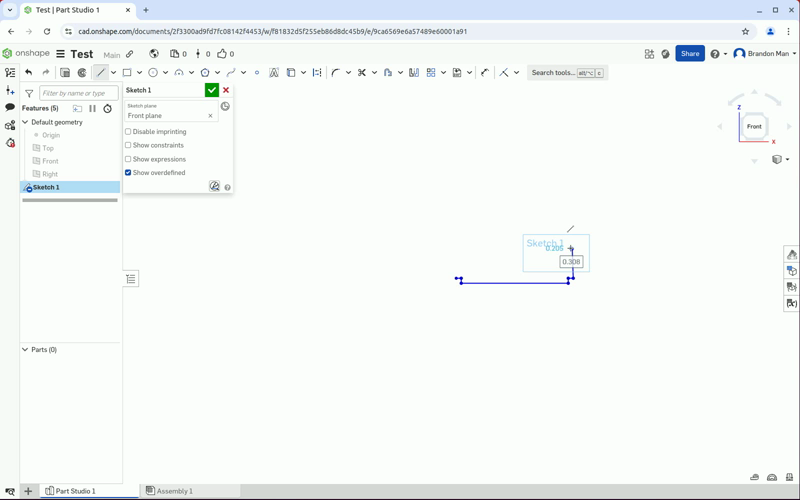
scroll(6)
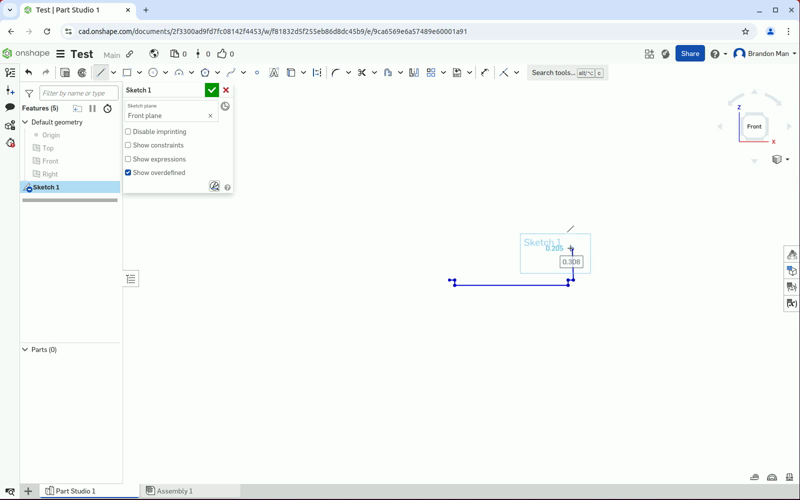
scroll(6)
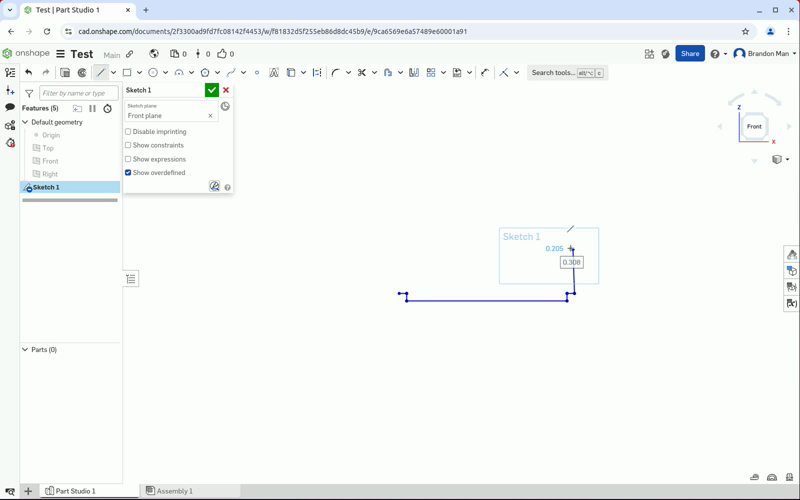
scroll(6)
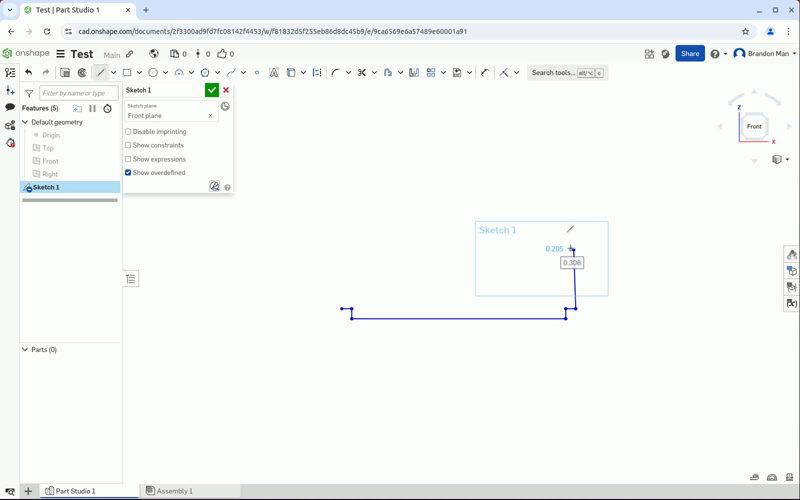
scroll(6)
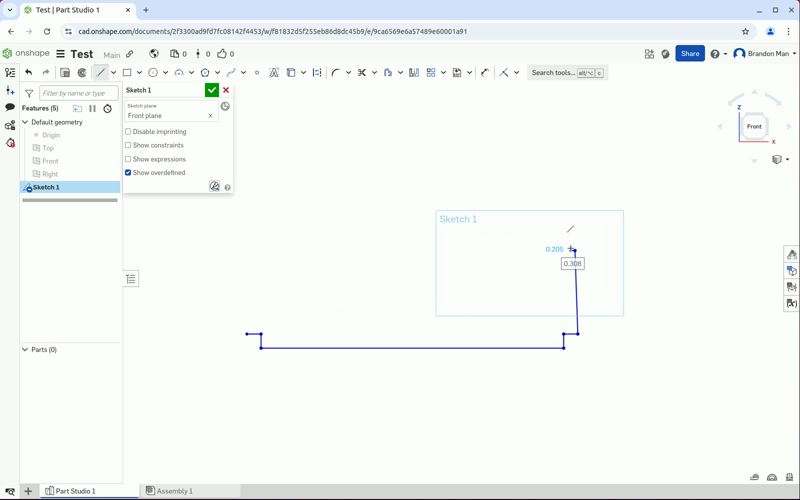
scroll(6)
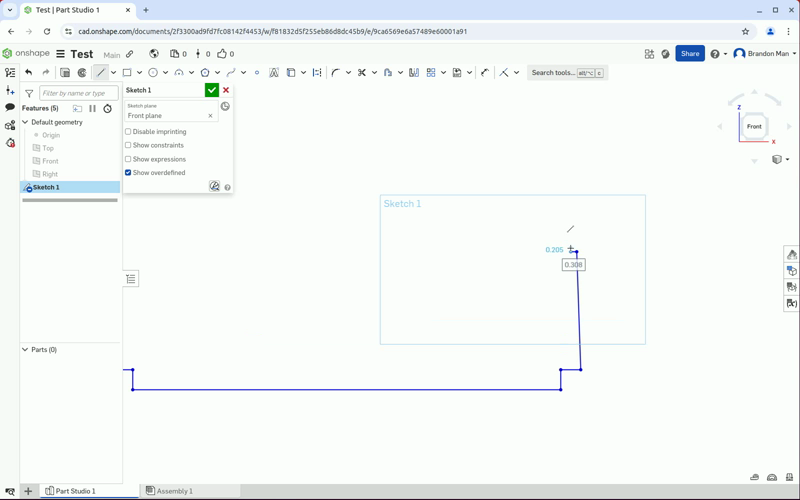
scroll(6)
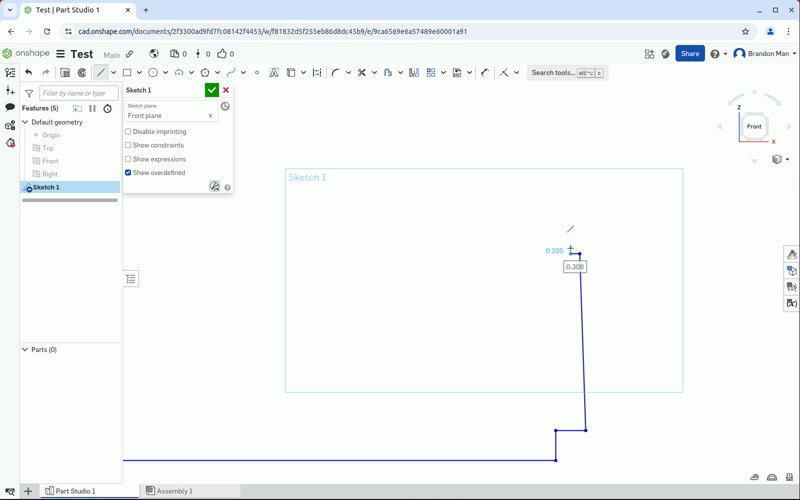
scroll(6)
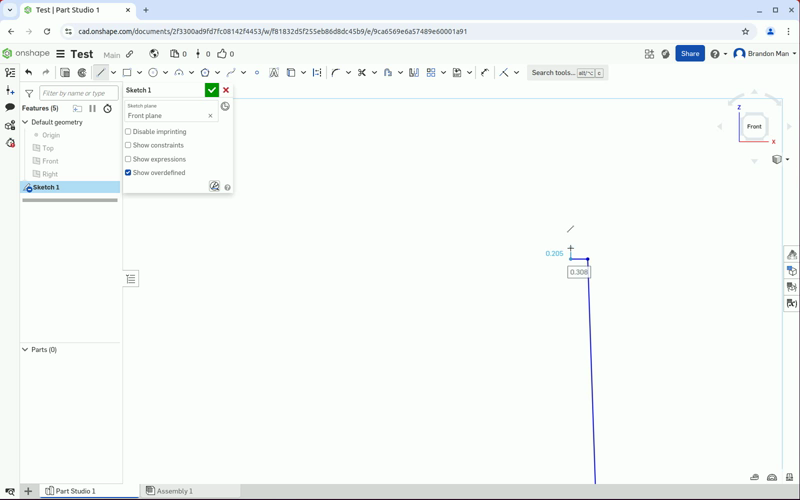
click(570, 247)
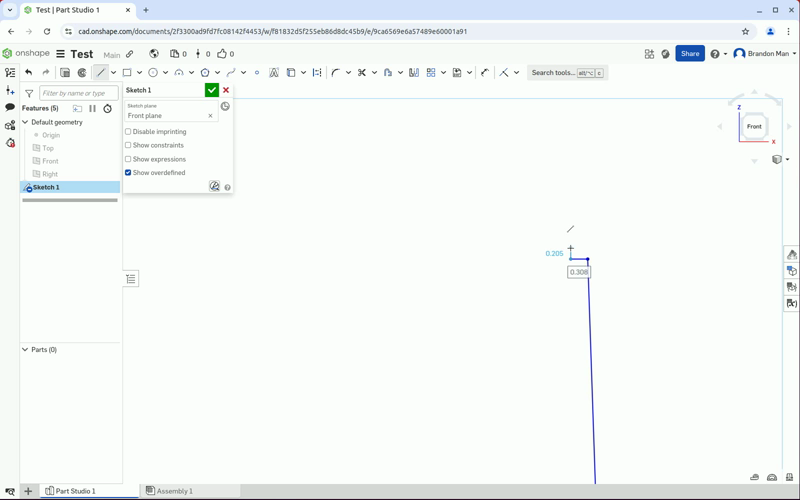
scroll(-6)
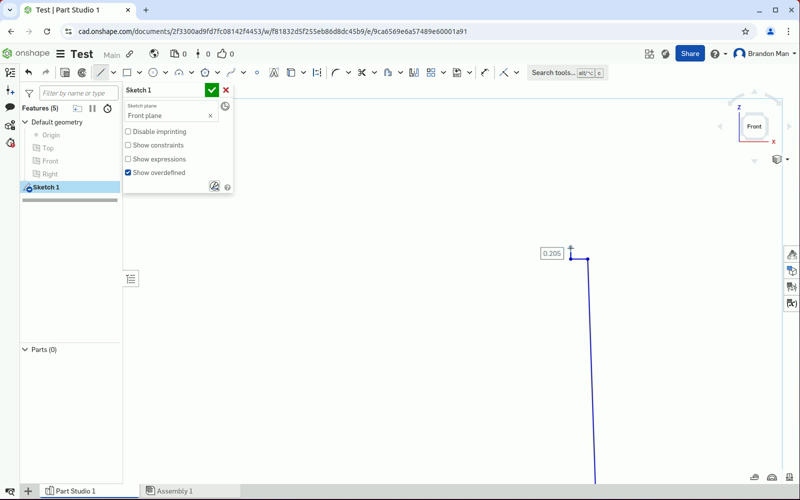
scroll(-6)
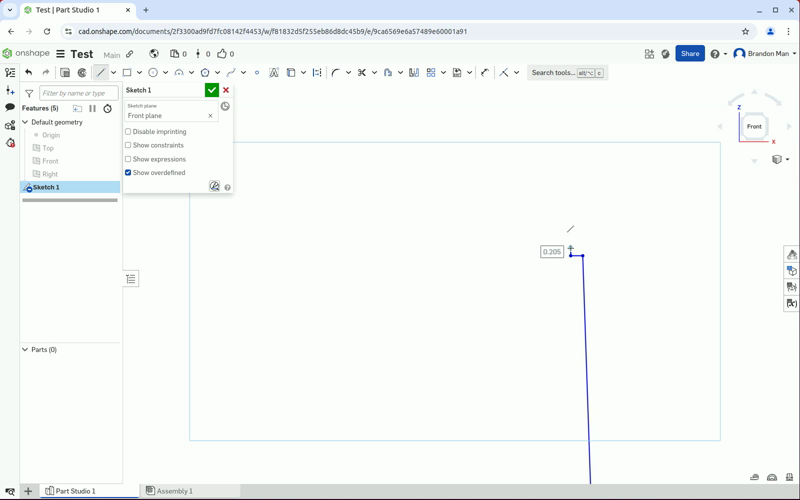
scroll(-6)
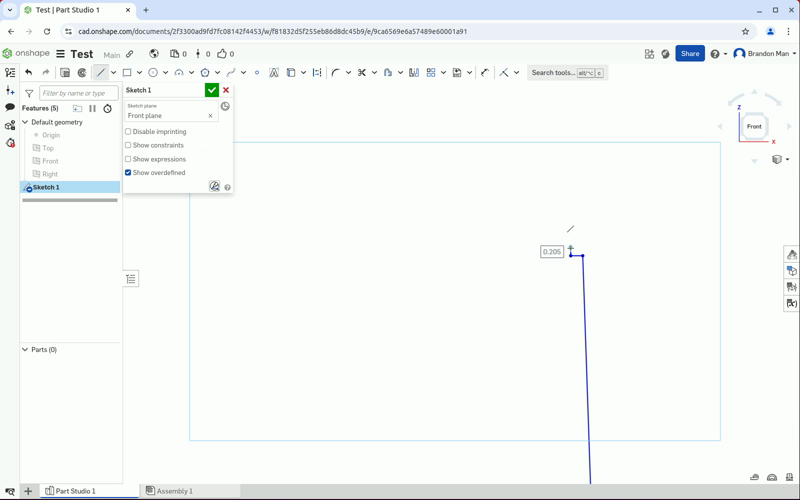
scroll(-6)
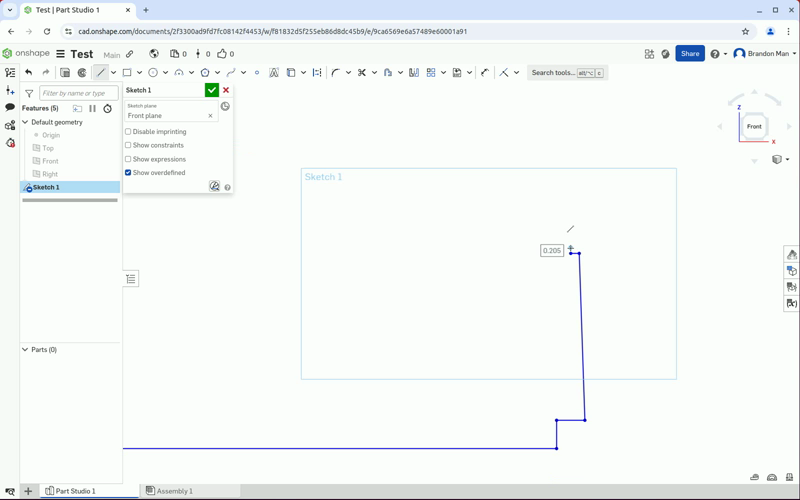
scroll(-6)
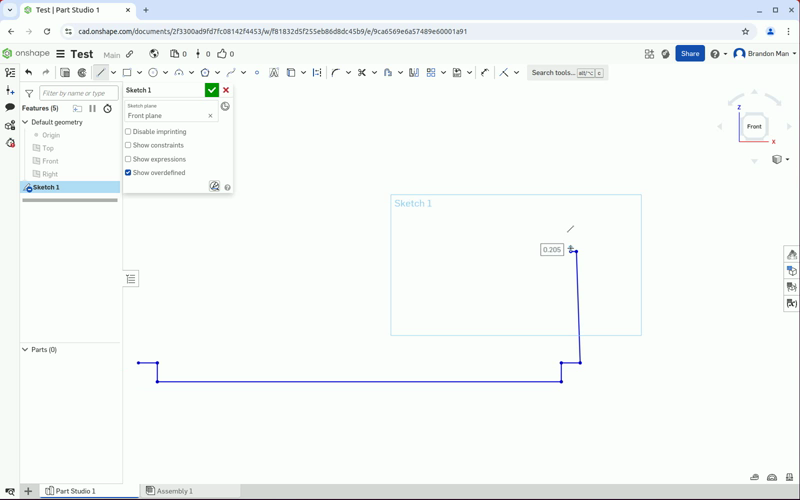
scroll(-6)
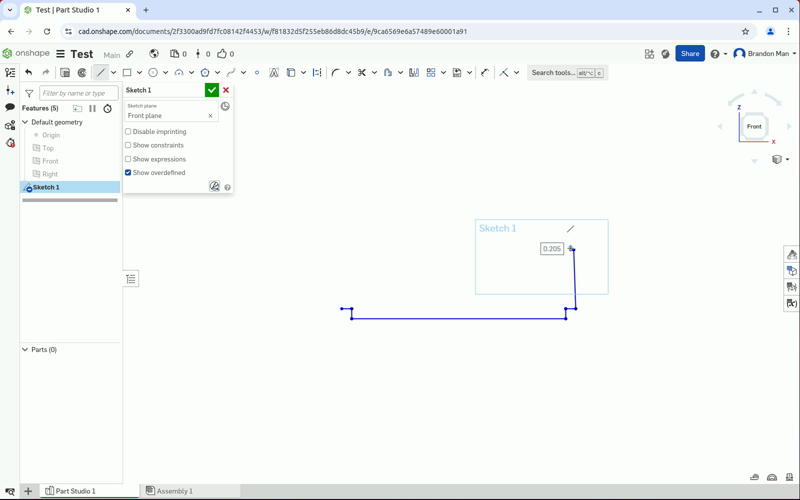
scroll(-6)
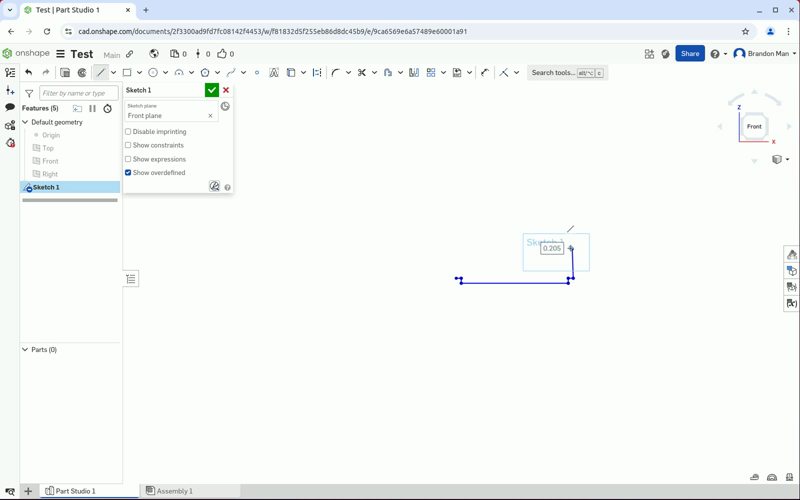
key_up(shift)
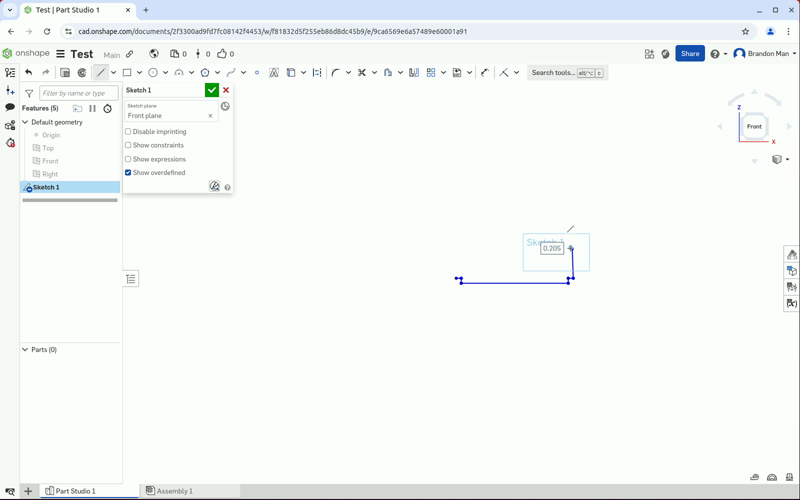
key_down(shift)
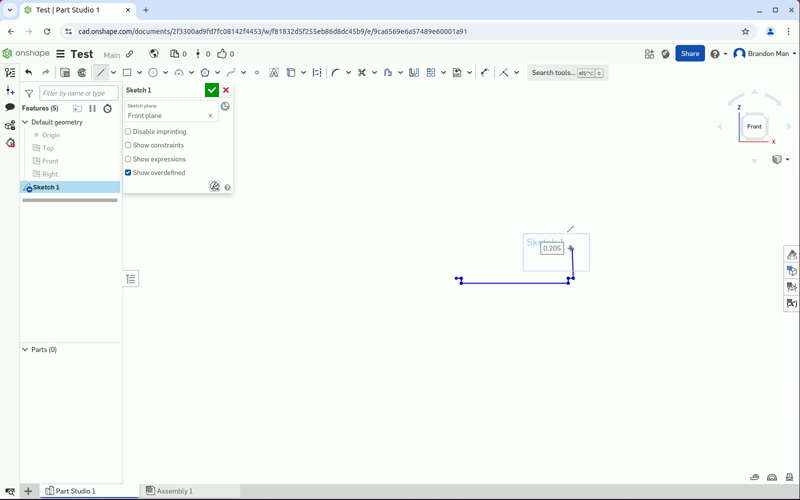
mouse_move(458, 247)
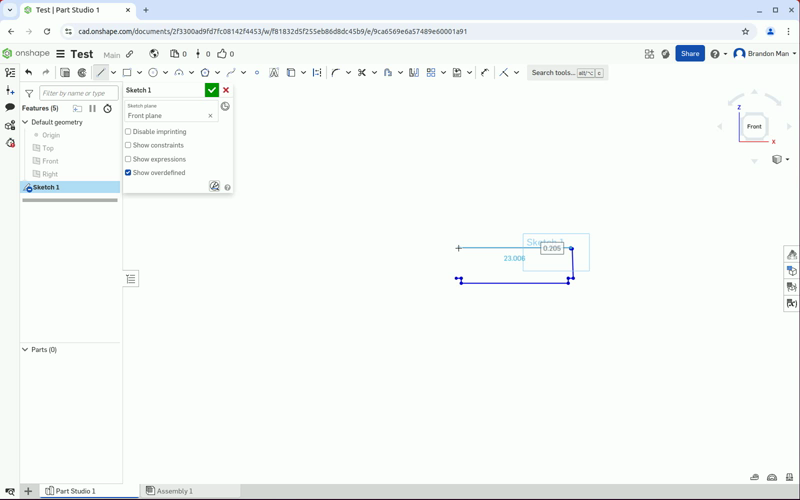
click(458, 247)
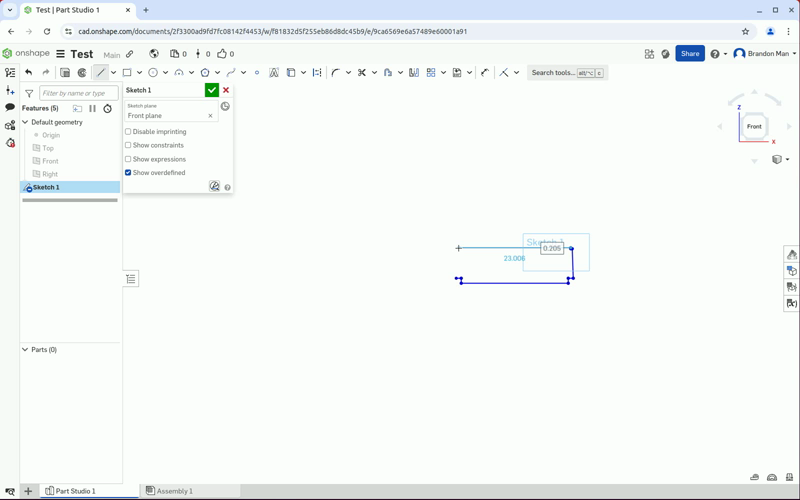
key_up(shift)
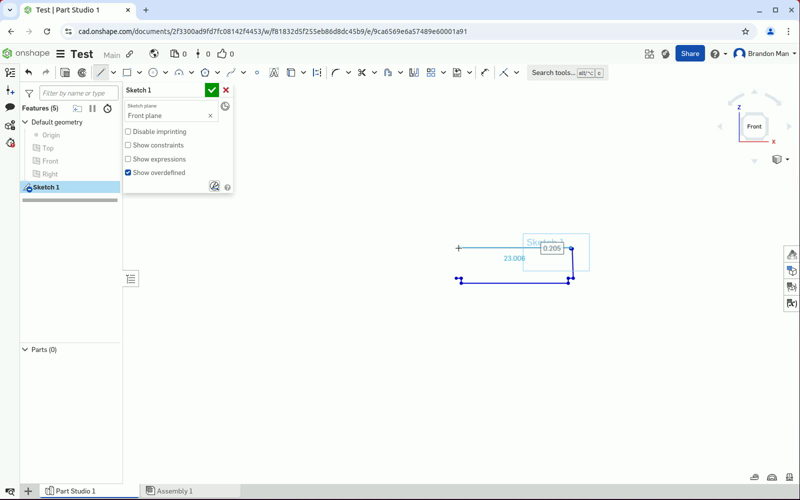
key_down(shift)
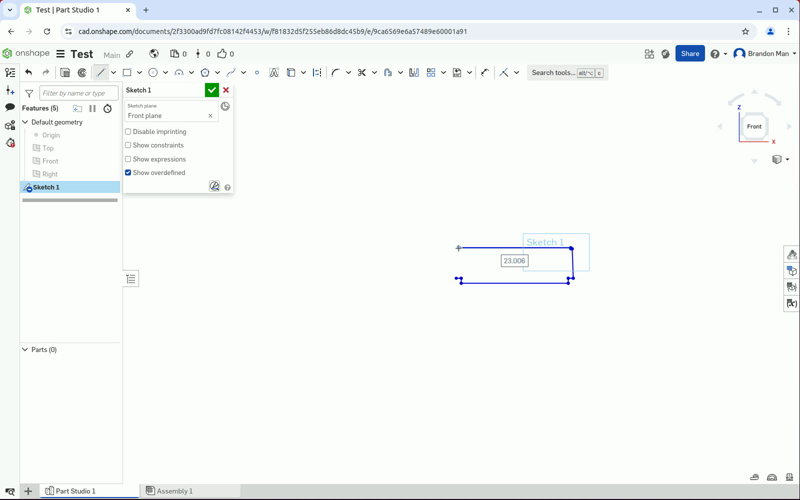
mouse_move(488, 247)
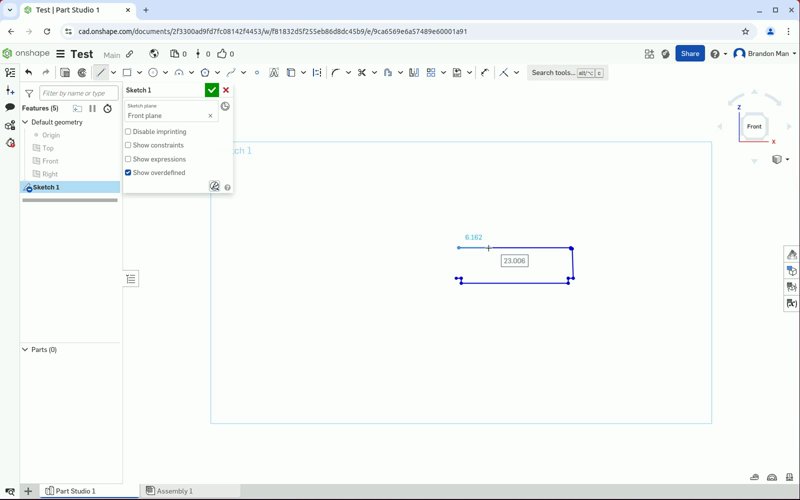
mouse_move(458, 248)
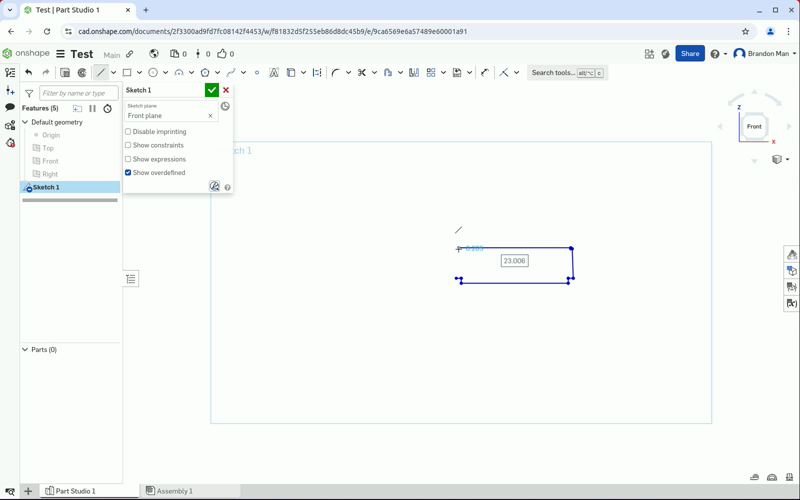
scroll(6)
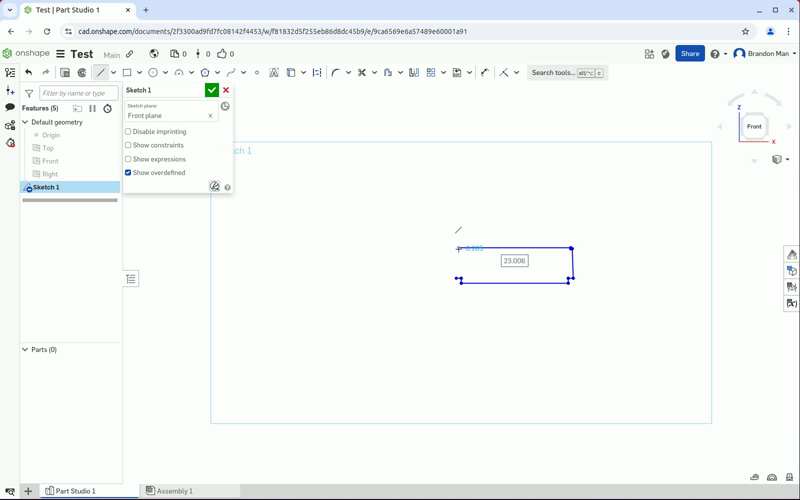
scroll(6)
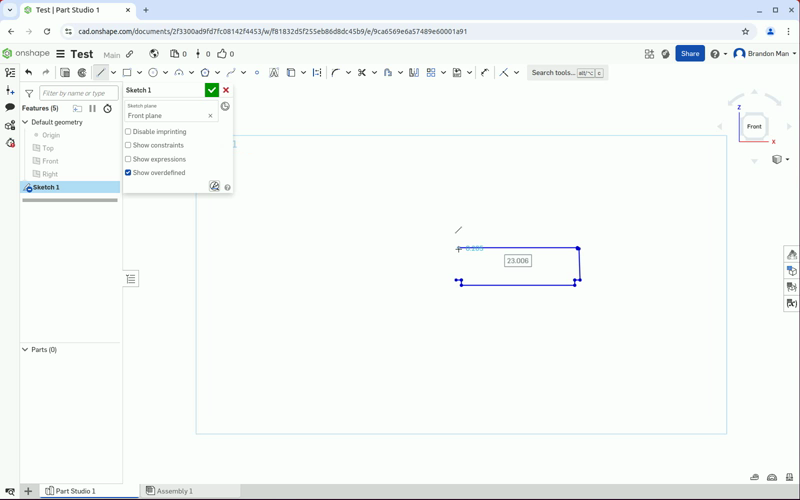
scroll(6)
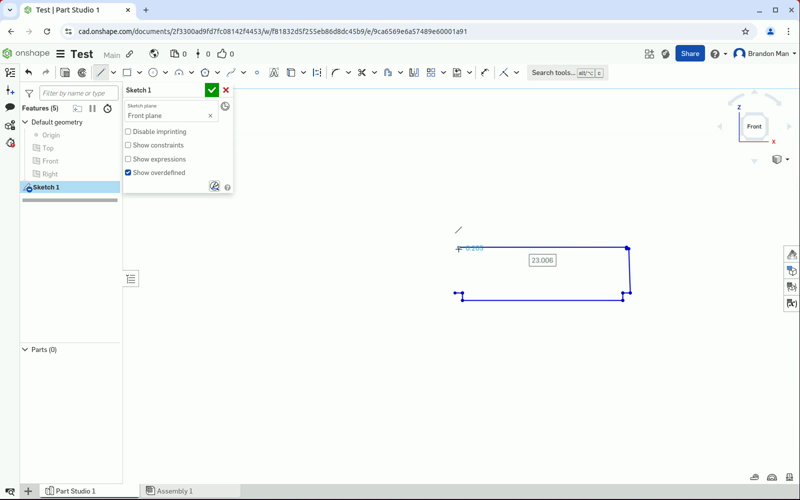
scroll(6)
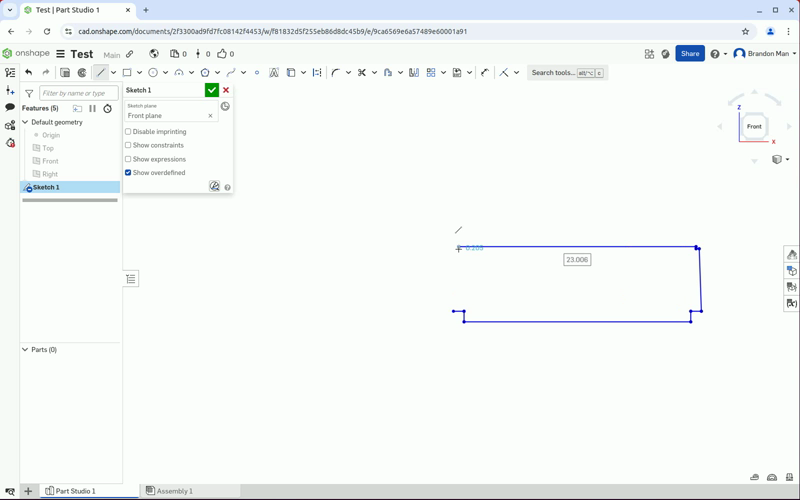
scroll(6)
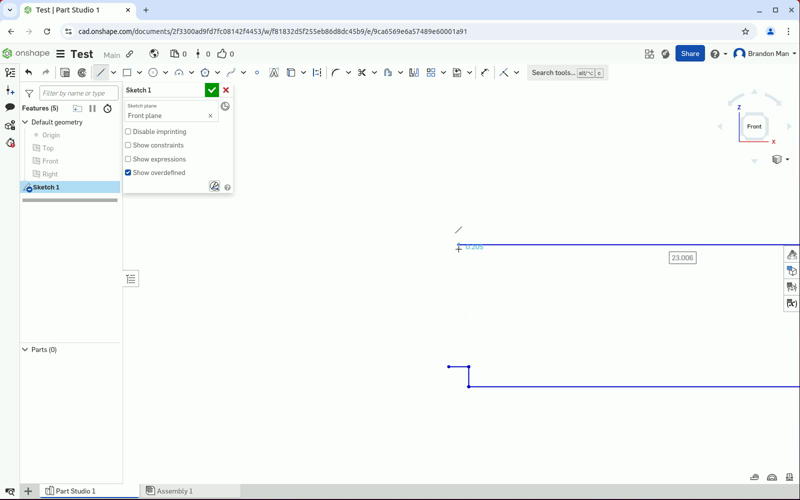
scroll(6)
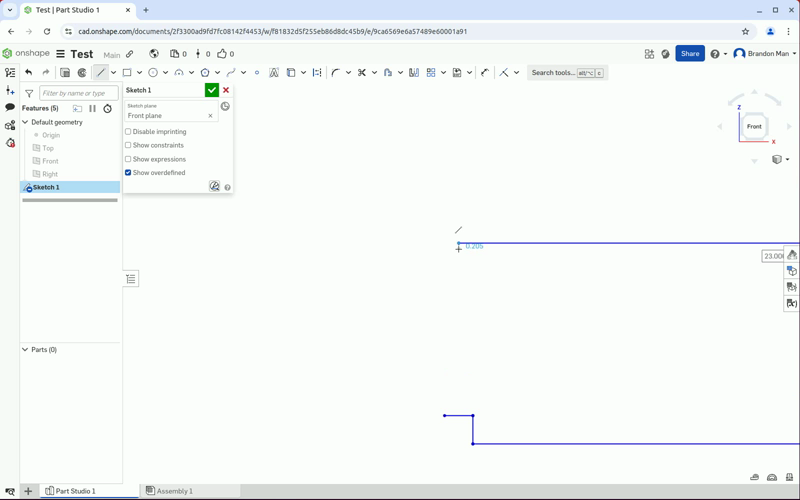
scroll(6)
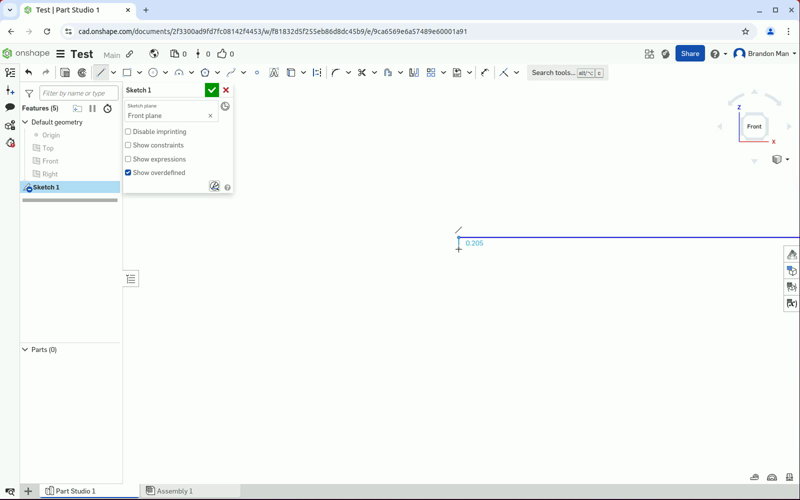
click(458, 248)
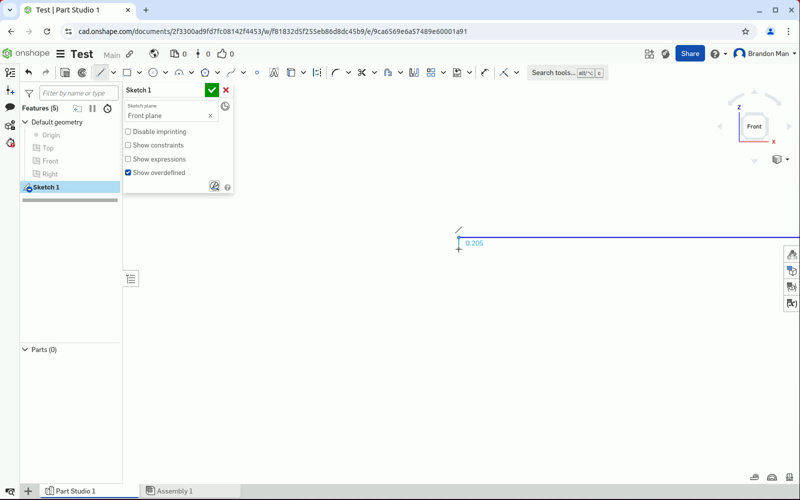
scroll(-6)
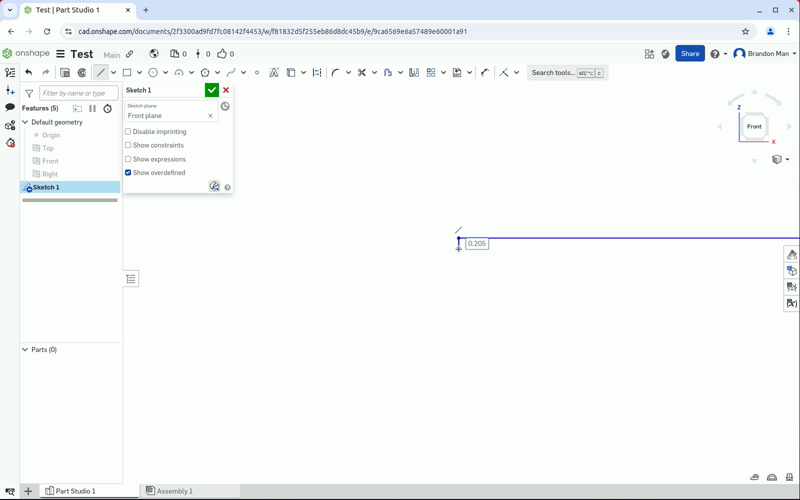
scroll(-6)
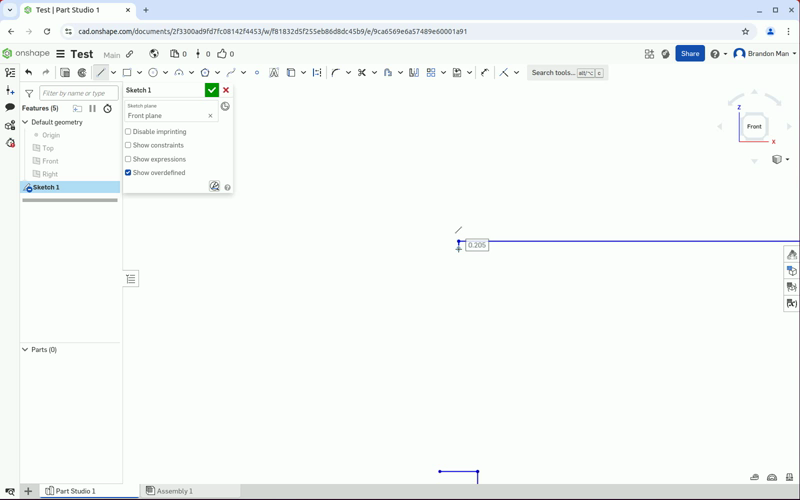
scroll(-6)
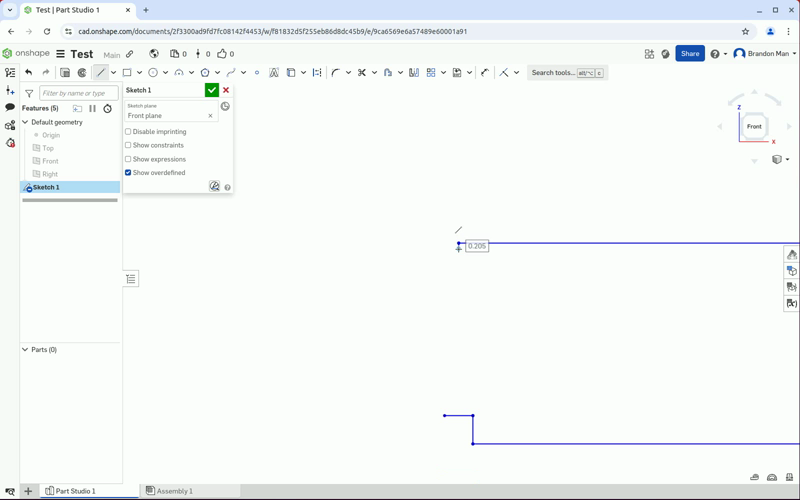
scroll(-6)
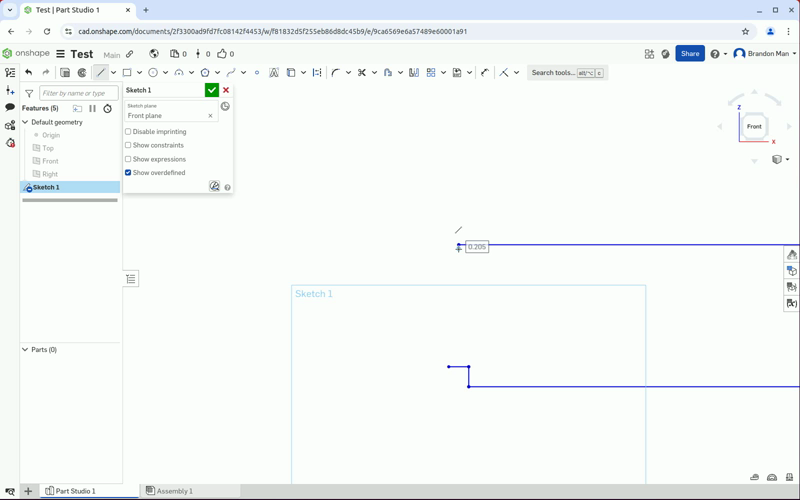
scroll(-6)
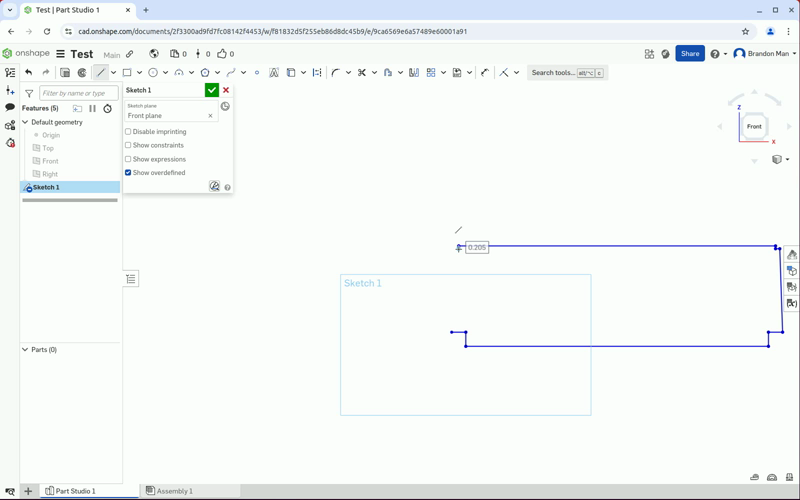
scroll(-6)
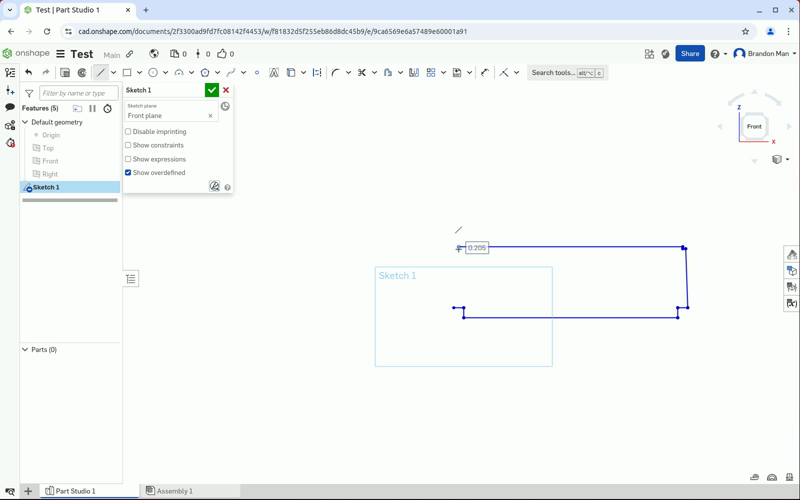
scroll(-6)
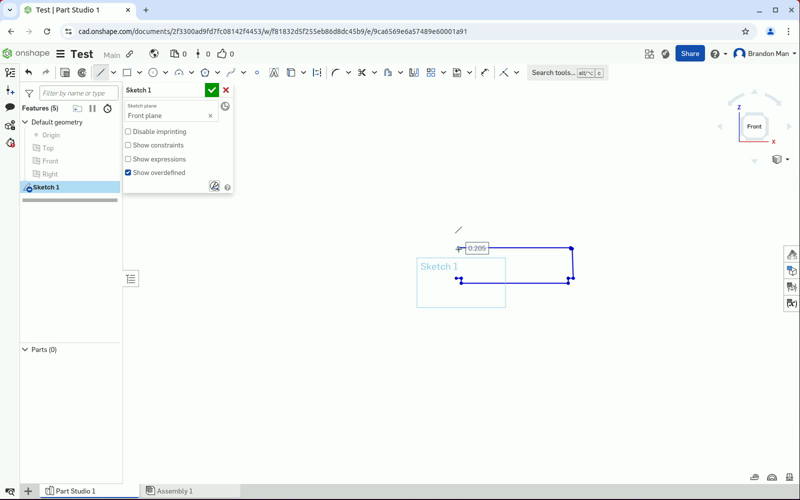
key_up(shift)
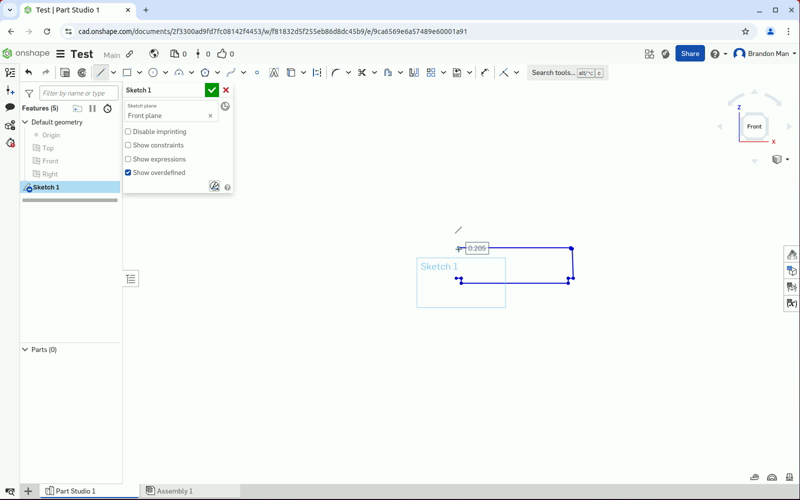
key_down(shift)
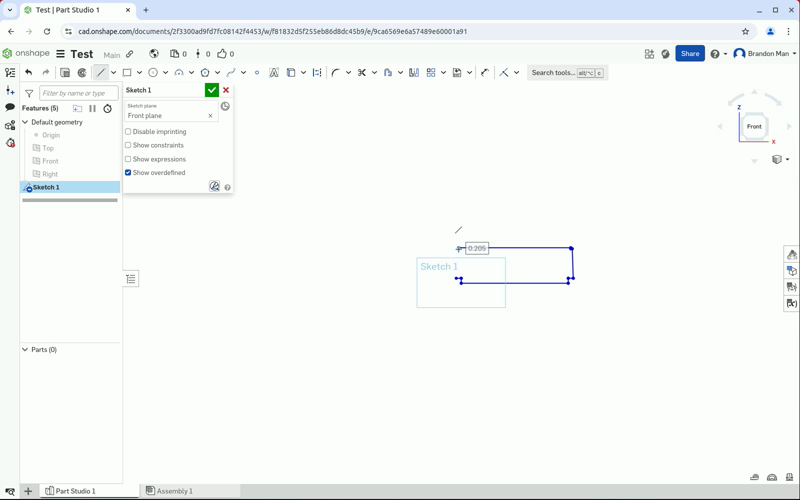
mouse_move(488, 248)
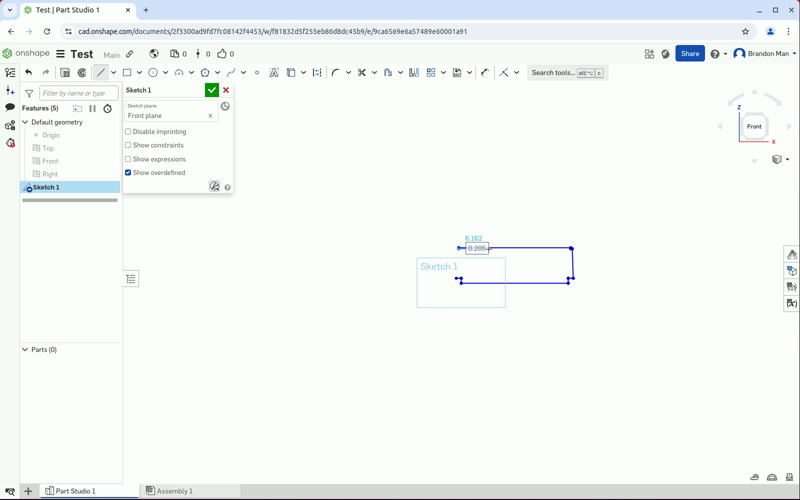
mouse_move(457, 248)
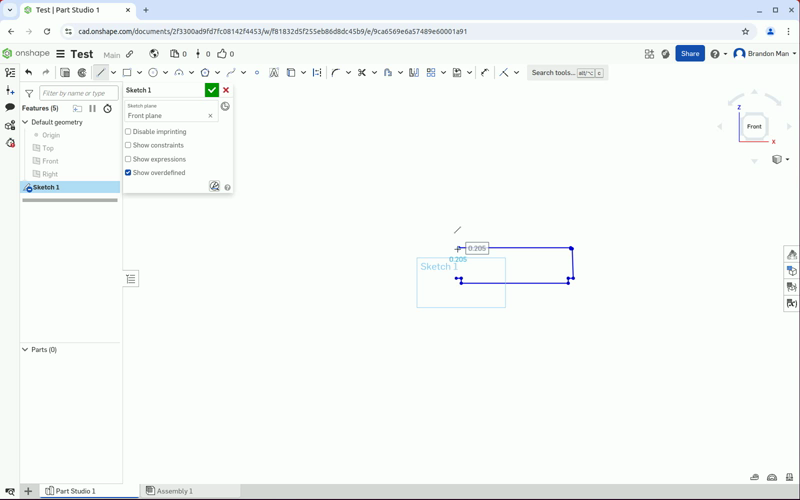
scroll(6)
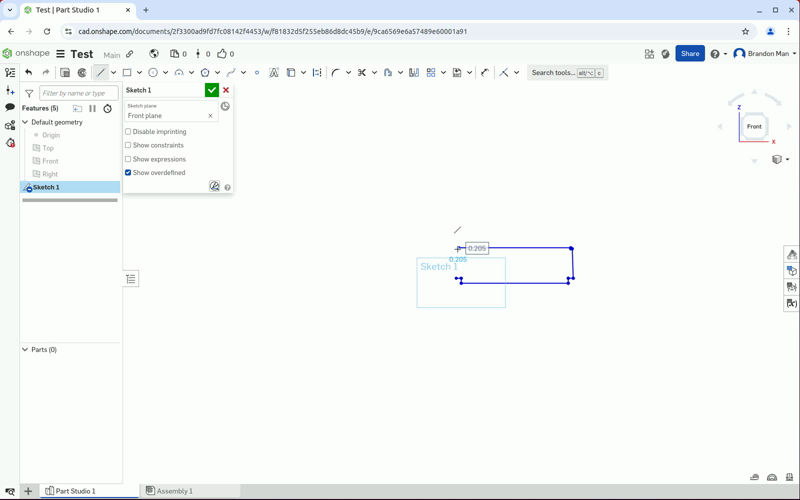
scroll(6)
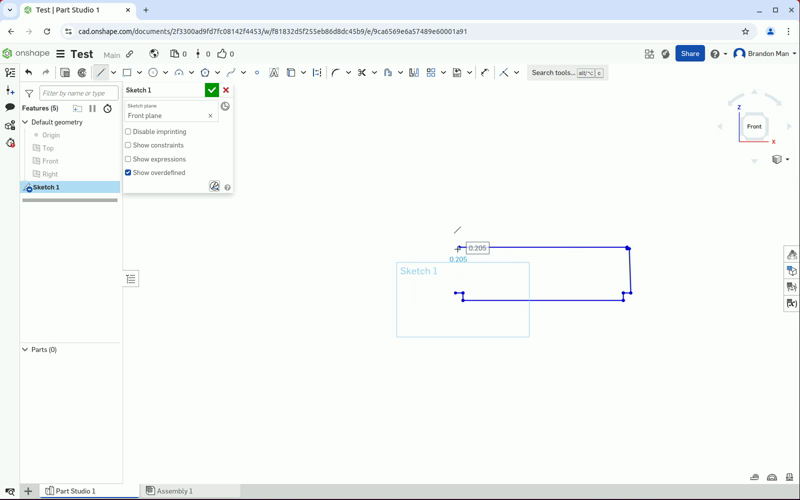
scroll(6)
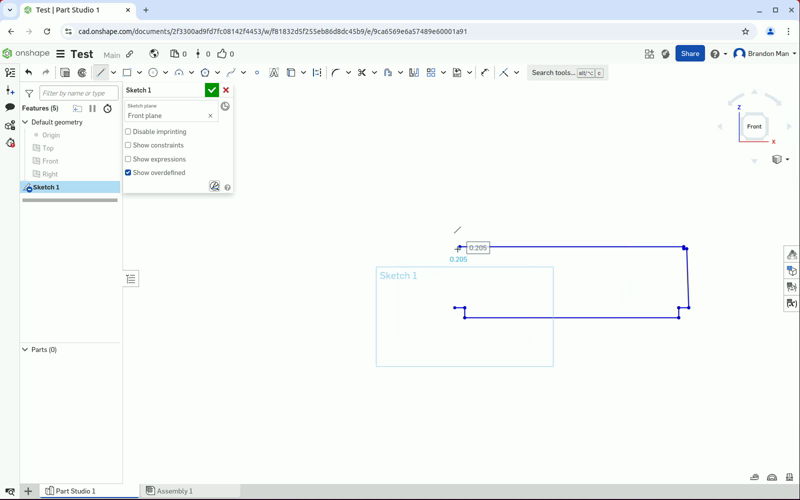
scroll(6)
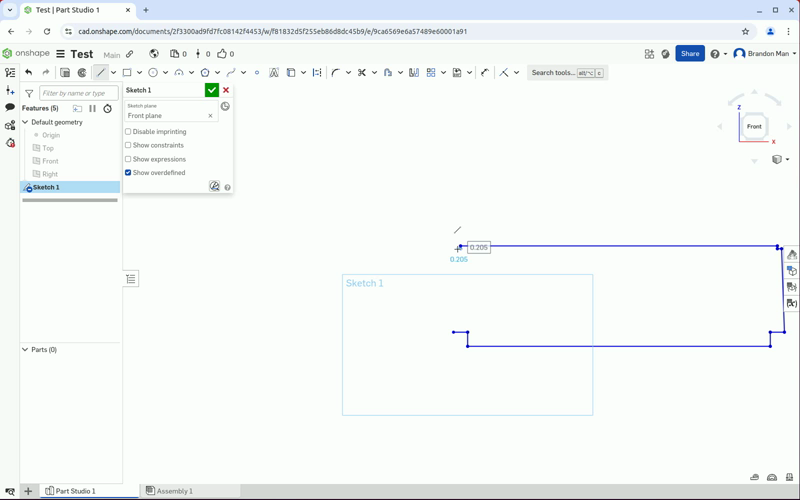
scroll(6)
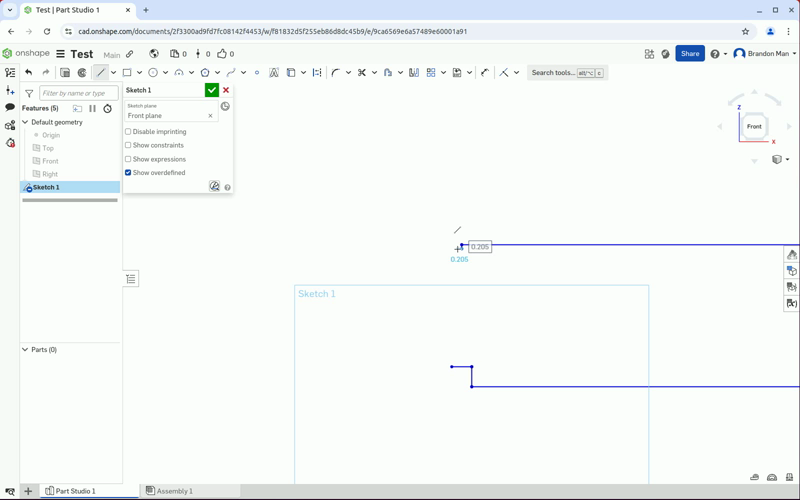
scroll(6)
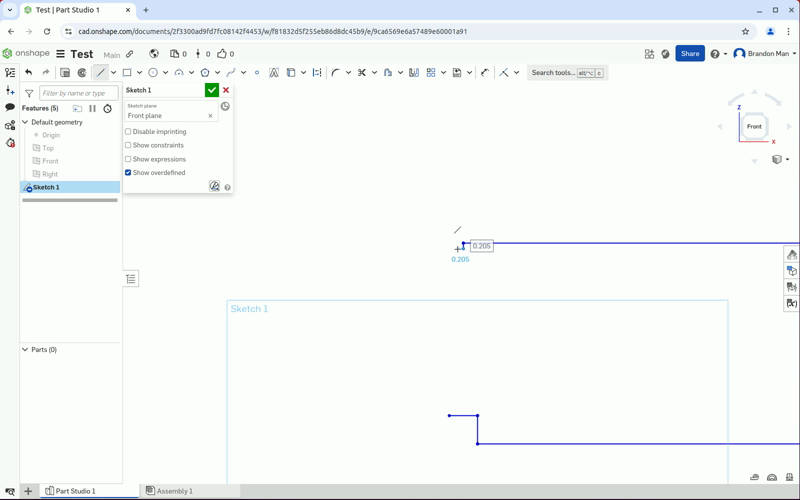
scroll(6)
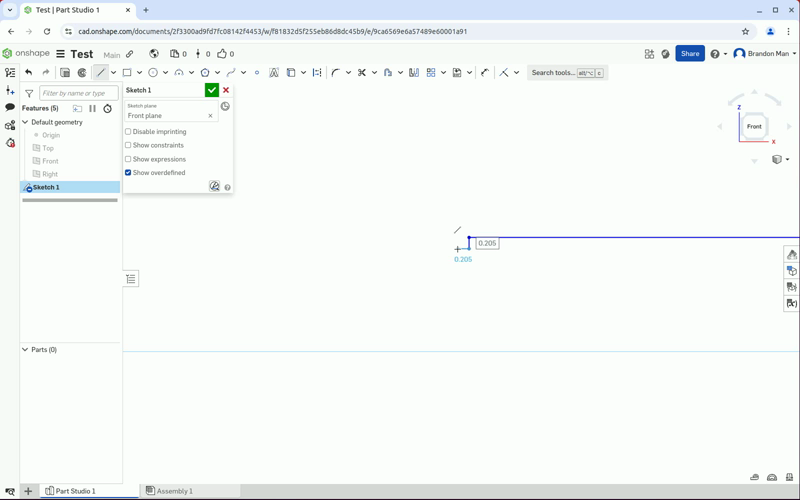
click(457, 248)
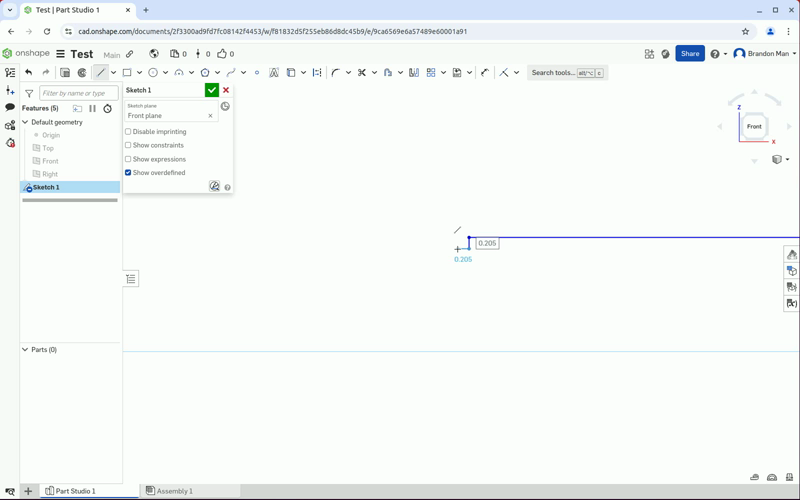
scroll(-6)
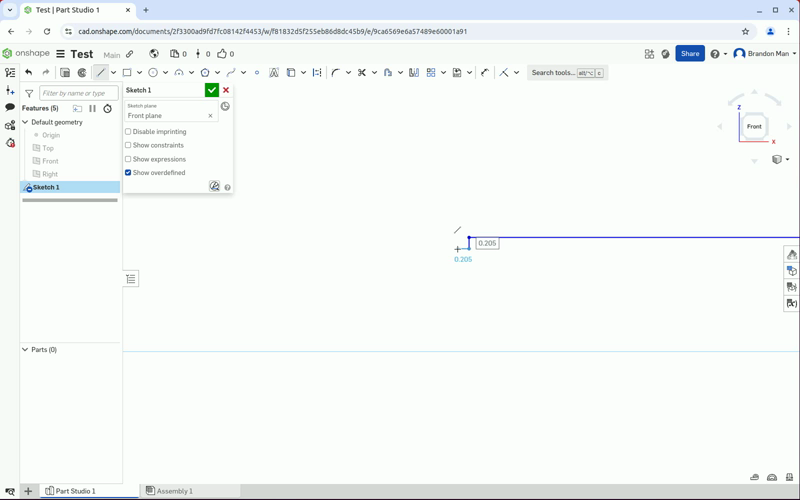
scroll(-6)
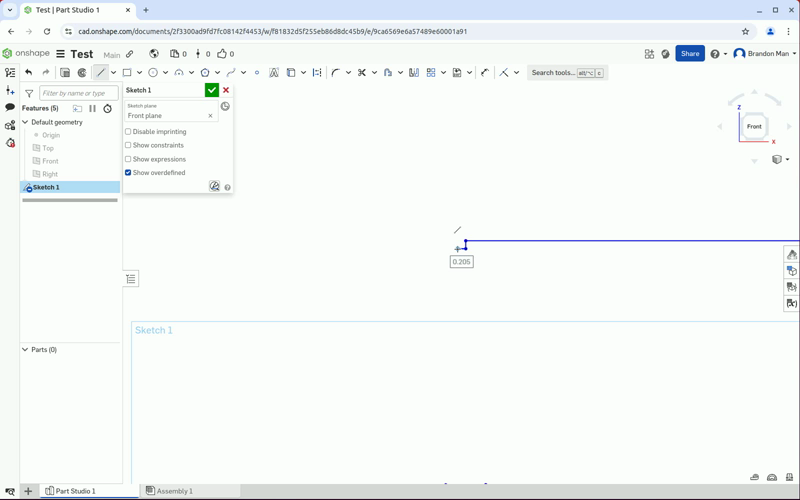
scroll(-6)
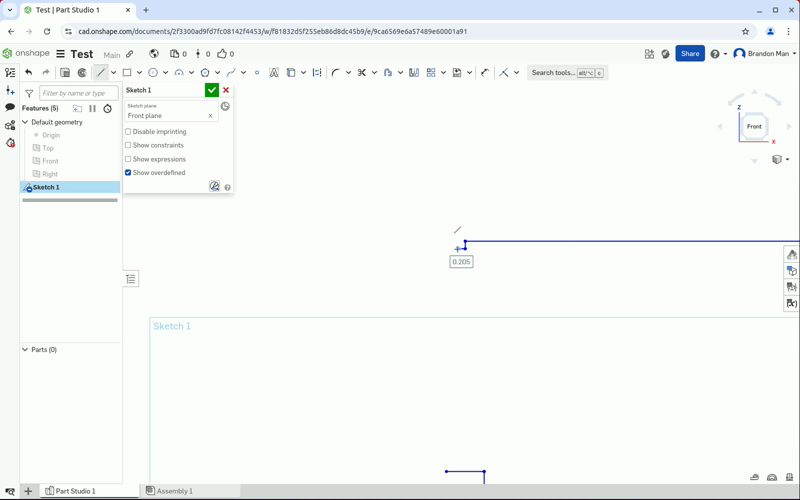
scroll(-6)
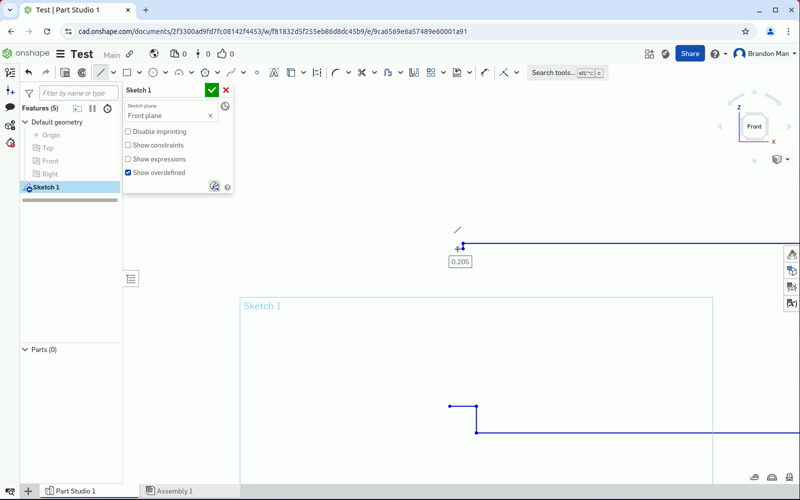
scroll(-6)
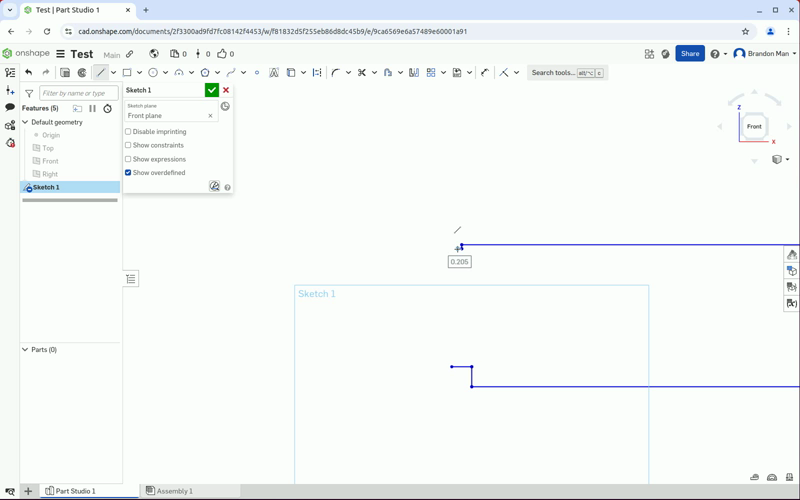
scroll(-6)
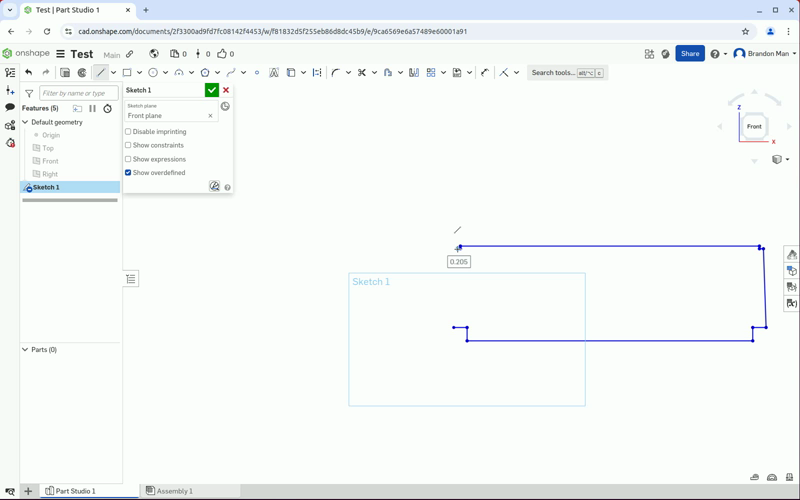
scroll(-6)
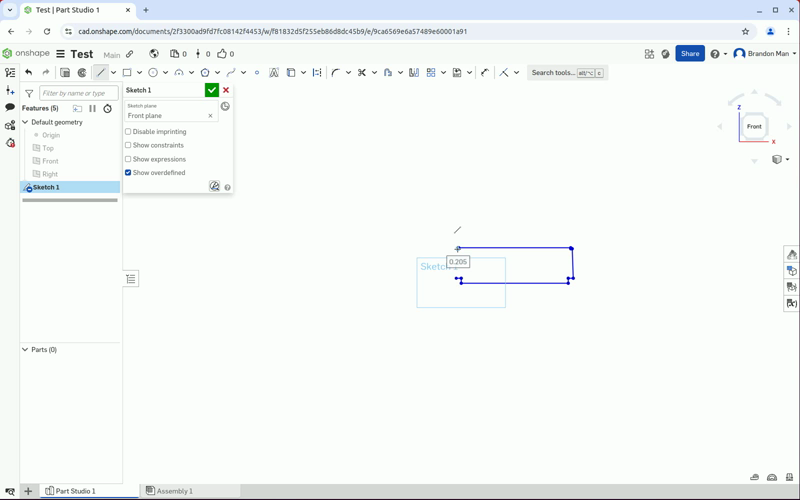
key_up(shift)
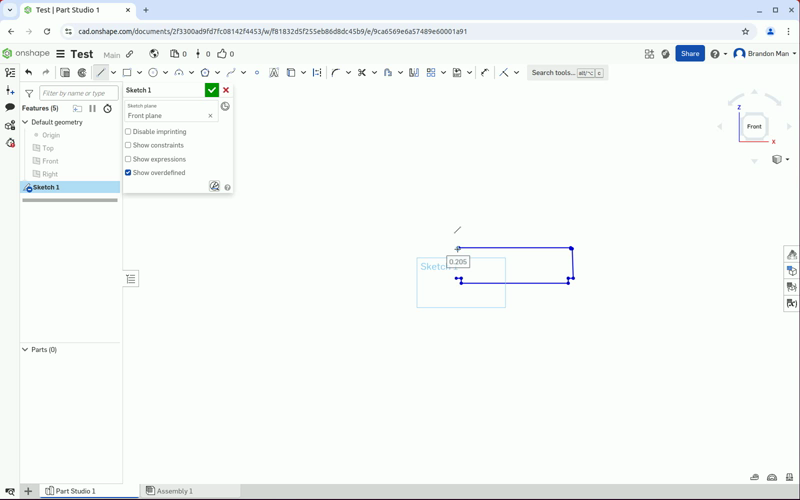
mouse_move(487, 248)
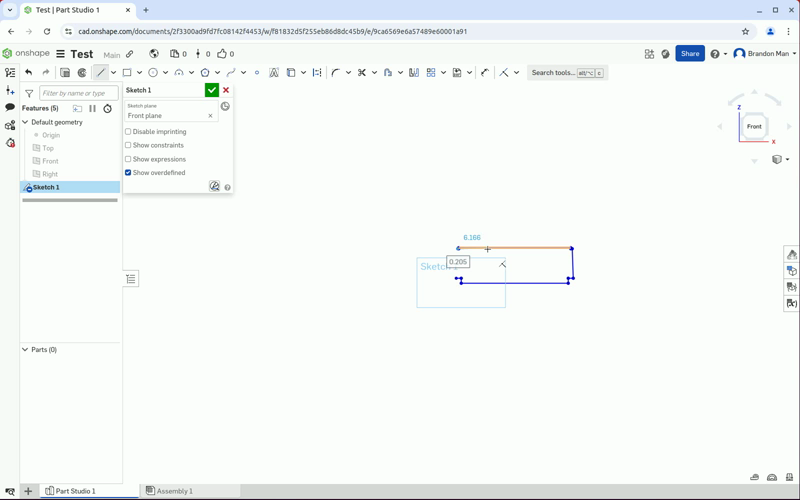
key_down(shift)
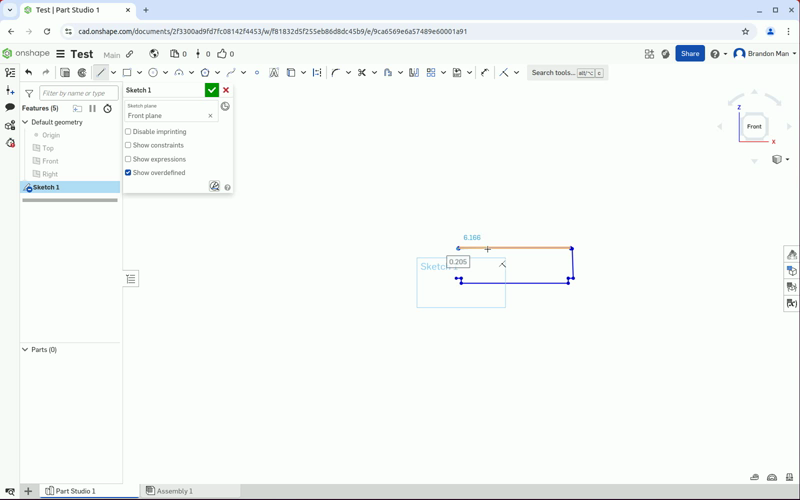
mouse_move(456, 278)
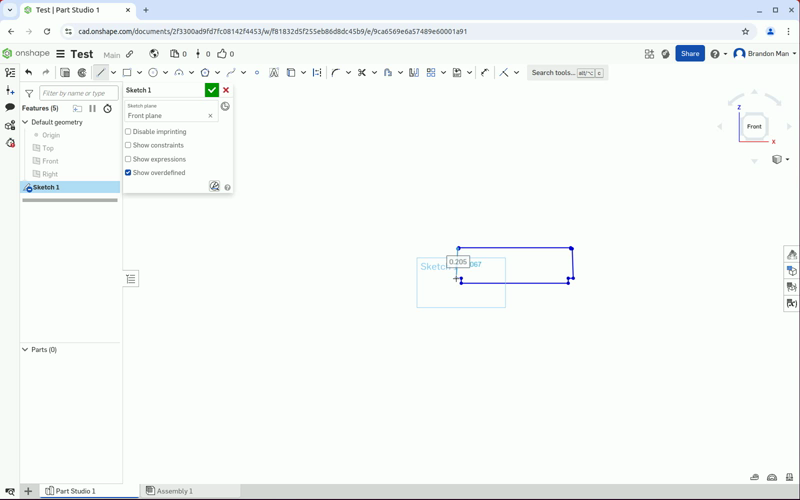
key_up(shift)
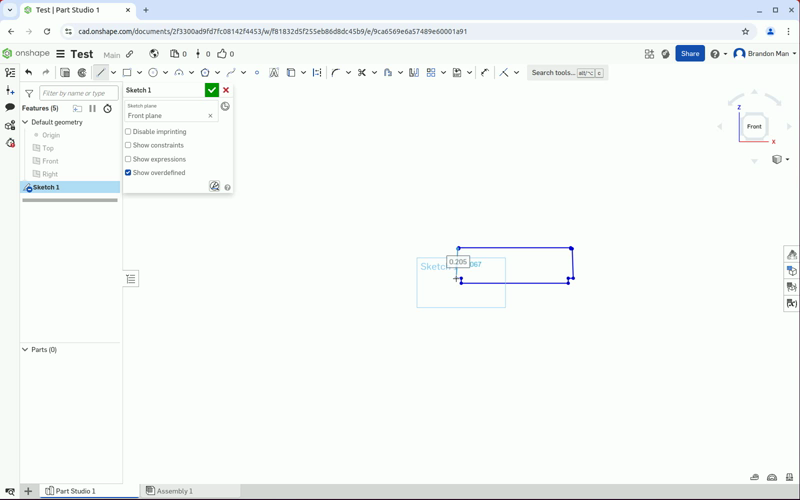
click(456, 278)
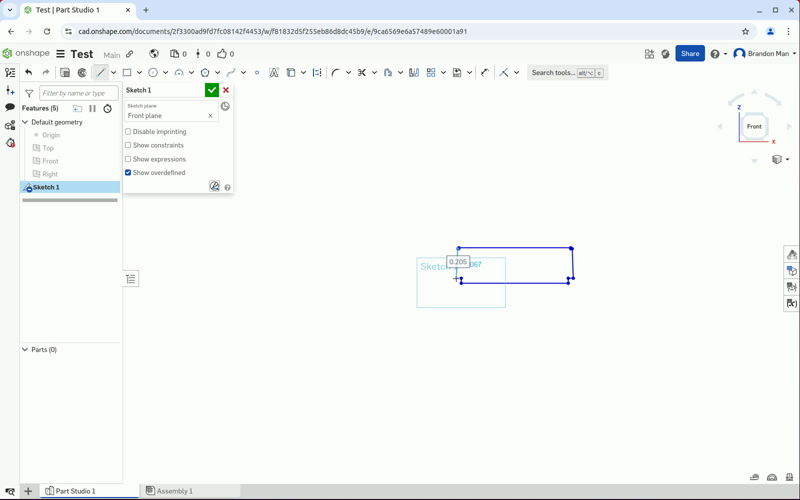
key(esc)
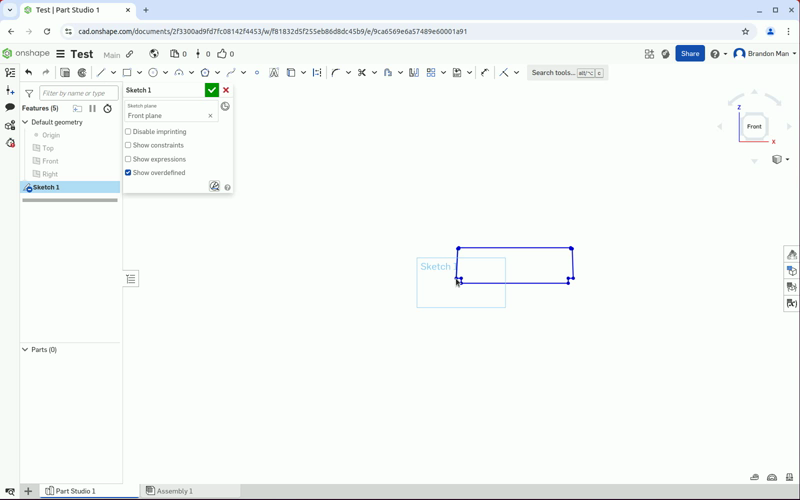
mouse_move(562, 251)
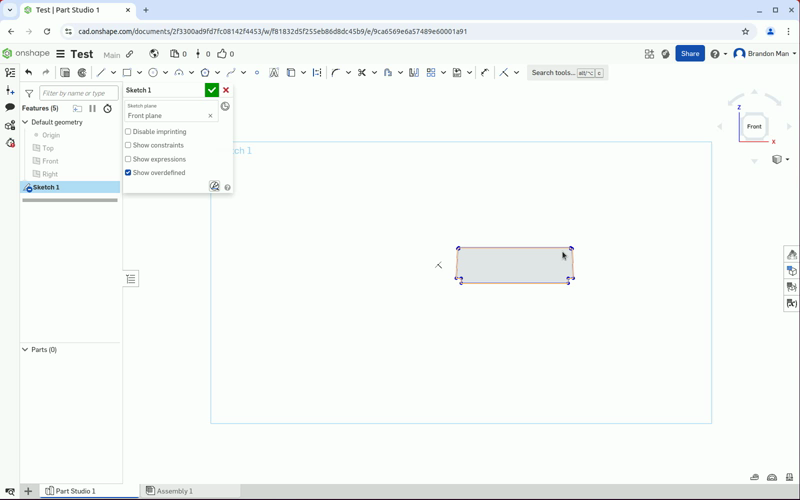
click(562, 251)
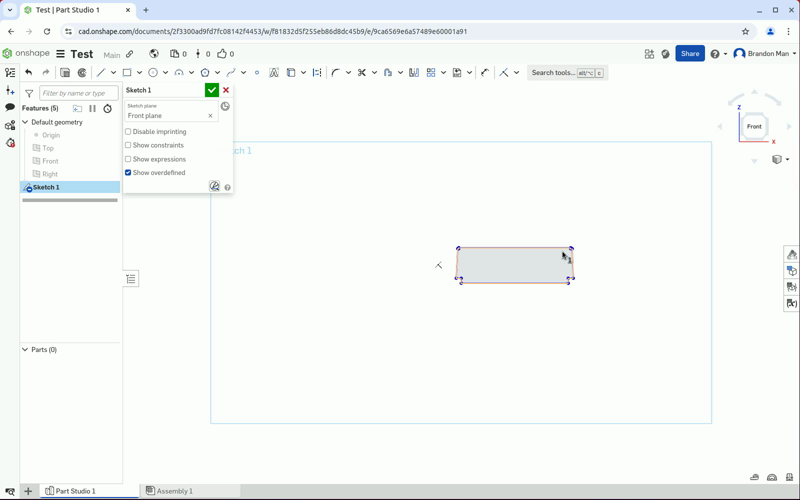
mouse_move(73, 352)
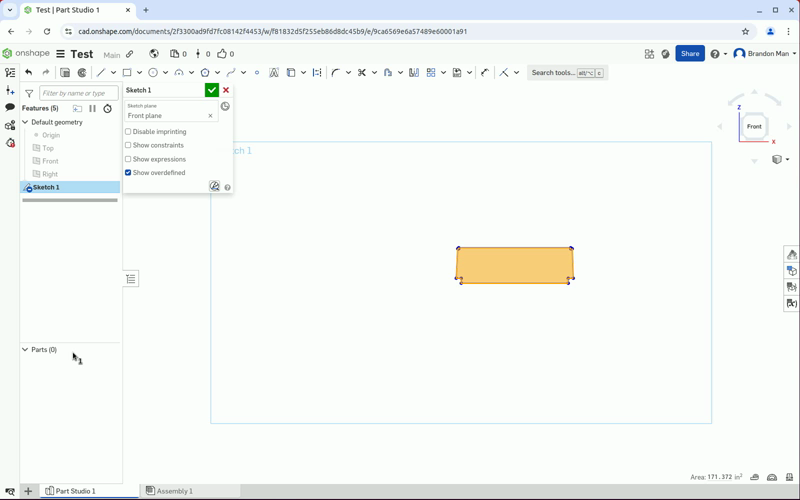
key(shift+y)
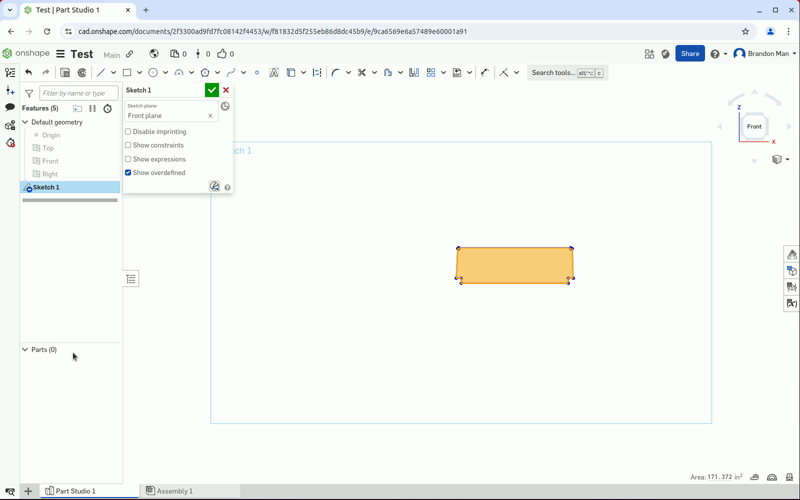
key(shift+e)
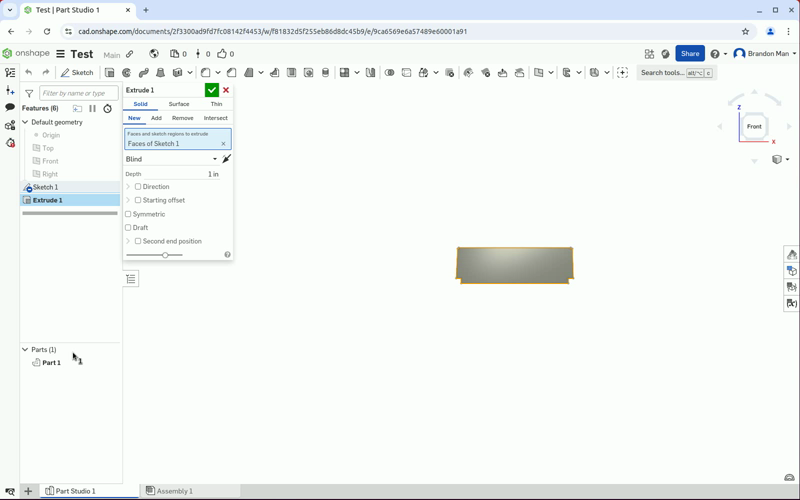
mouse_move(143, 106)
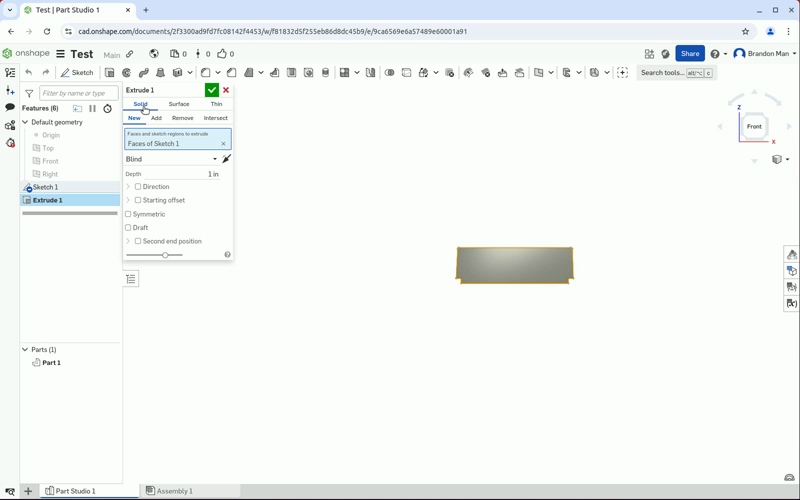
click(143, 106)
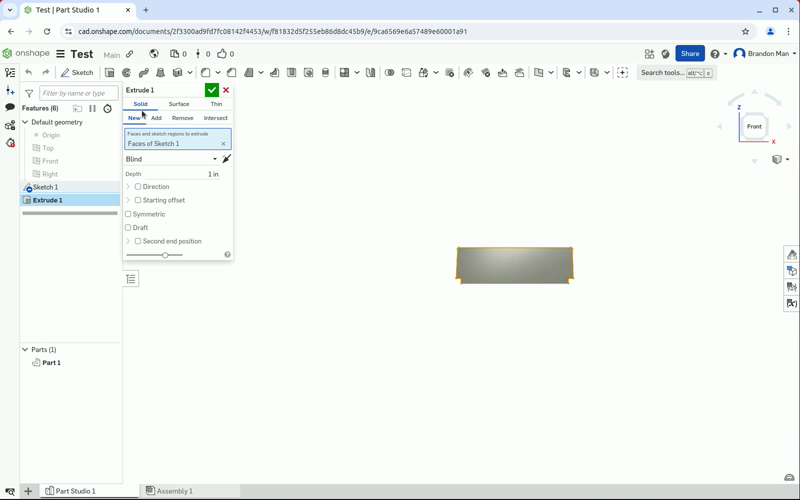
mouse_move(137, 120)
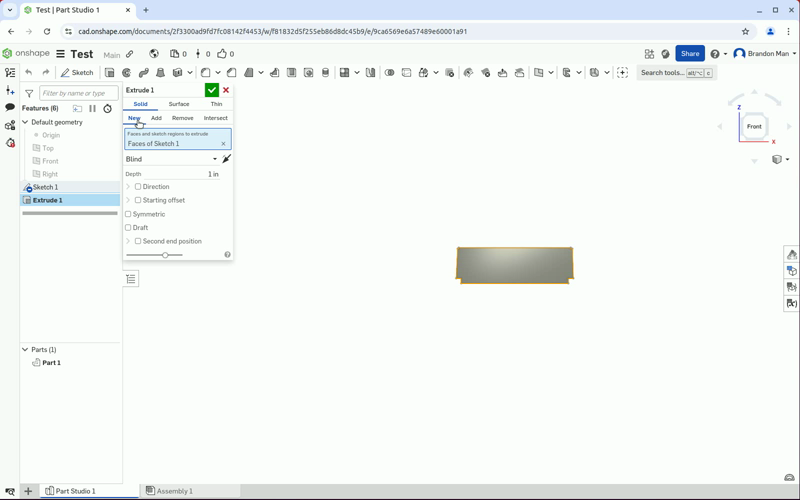
click(137, 120)
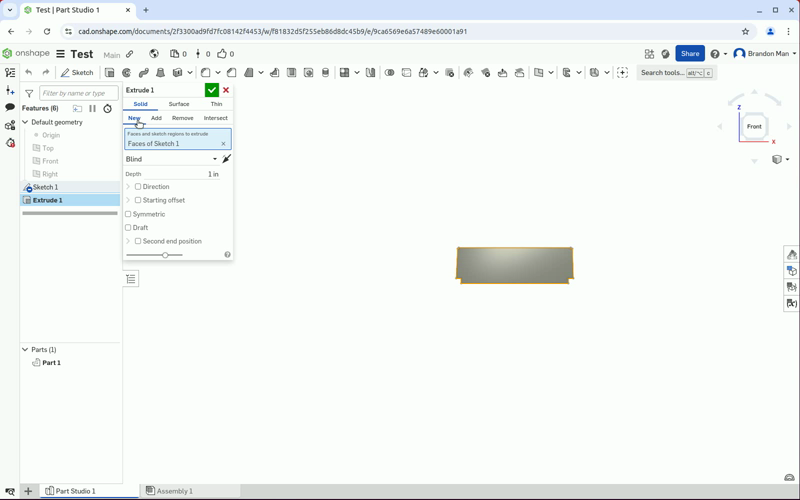
key(tab, 4)
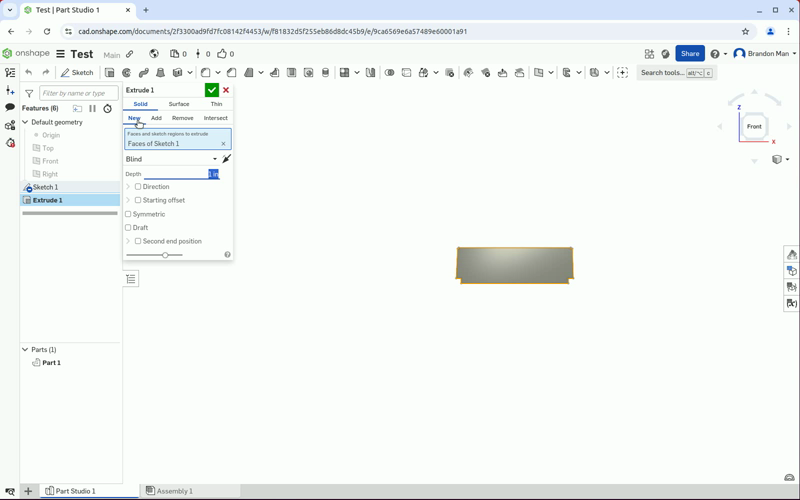
text(-0.241)
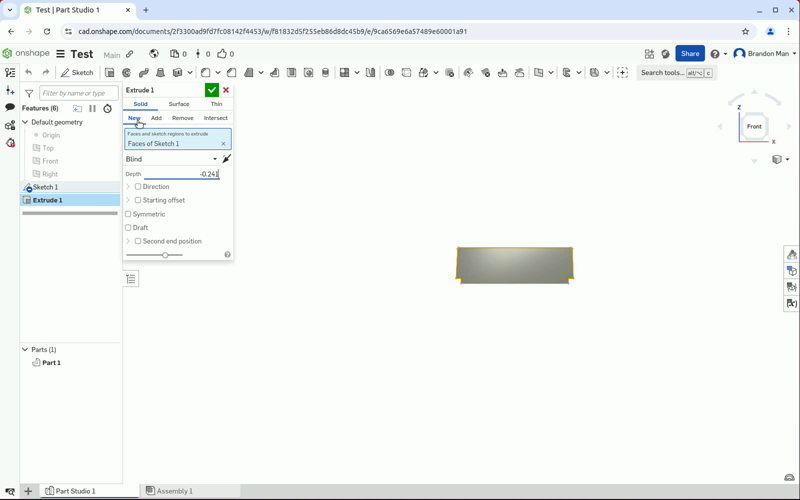
key(enter)
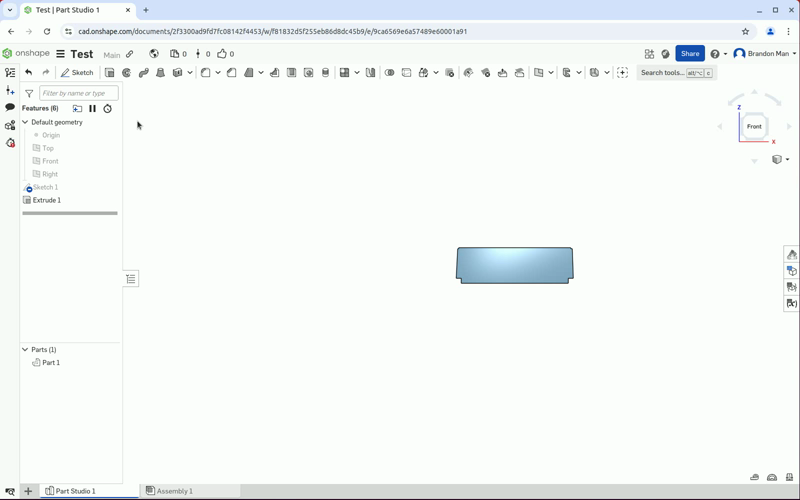
key(shift+h)
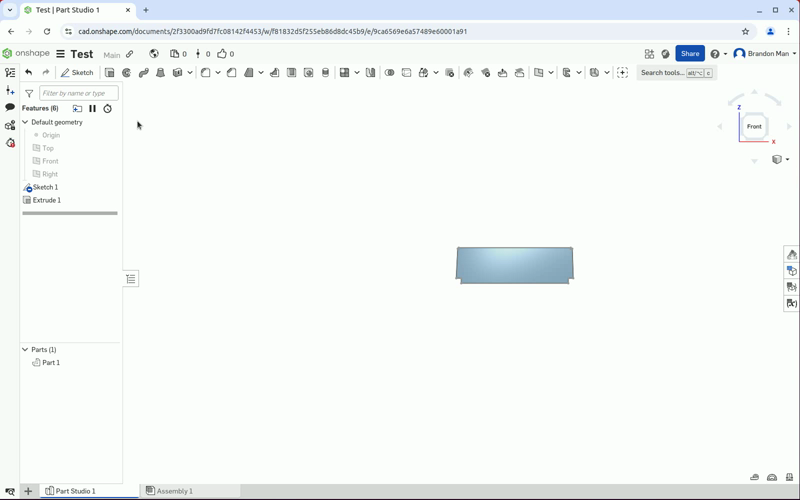
key(shift+h)
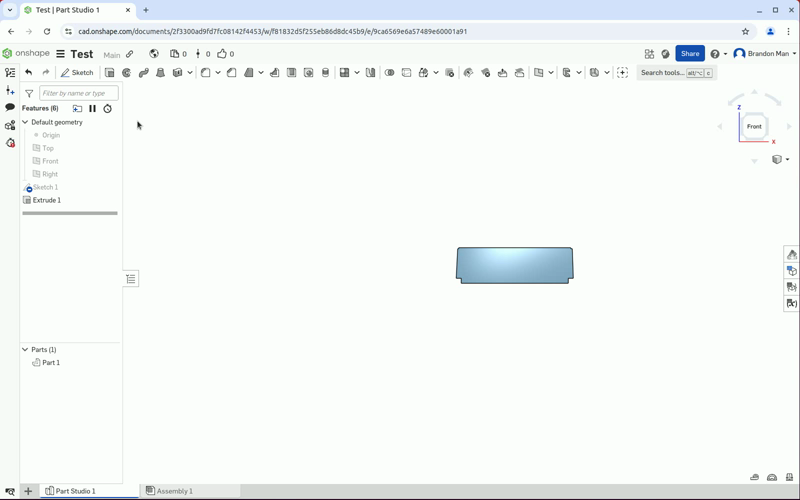
mouse_move(73, 189)
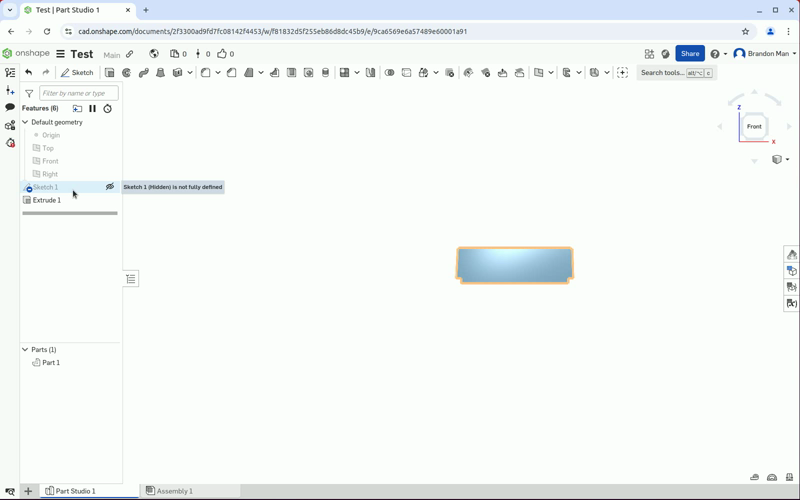
click(73, 189)
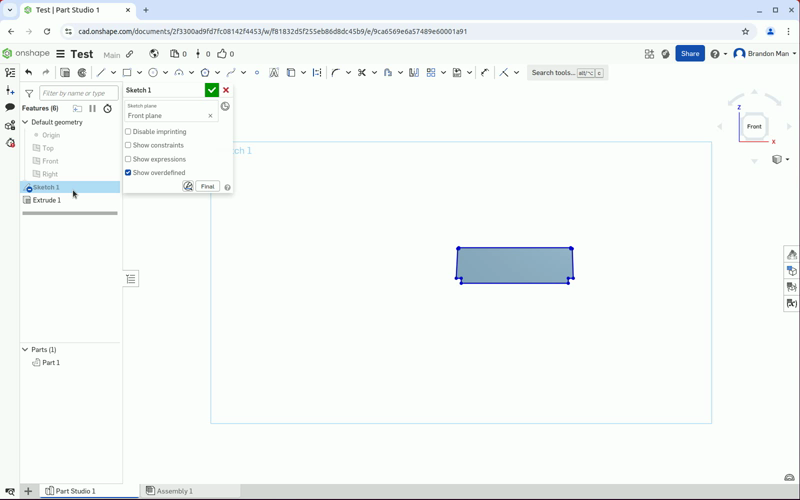
mouse_move(229, 92)
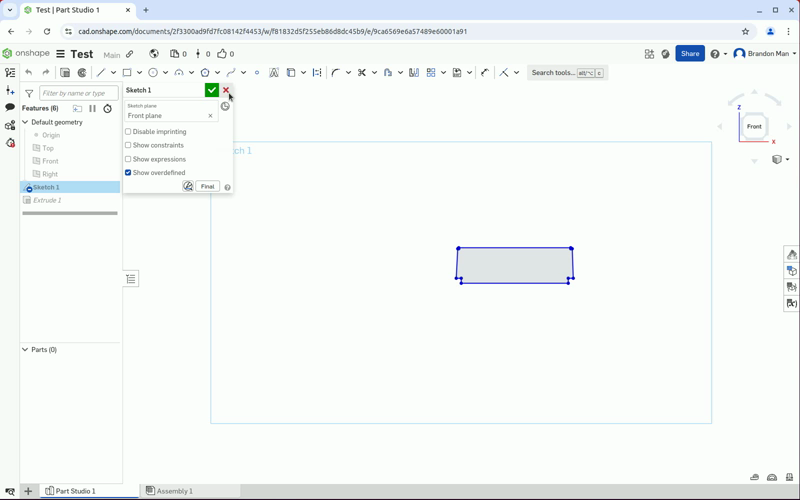
click(229, 92)
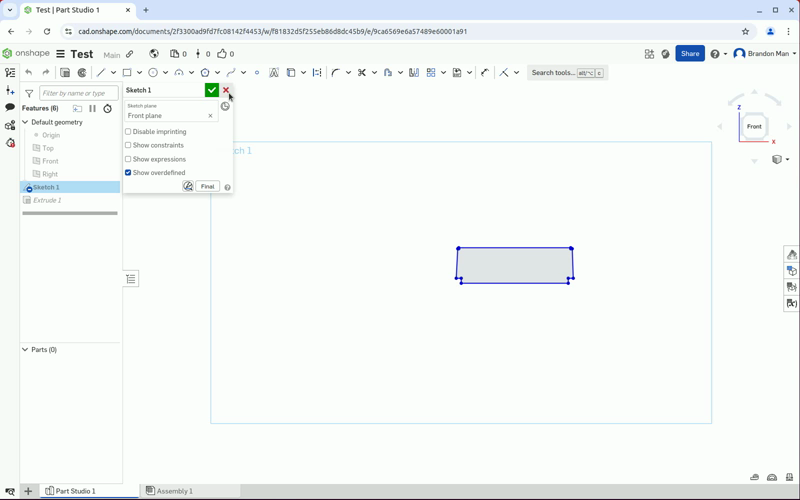
key(shift+s)
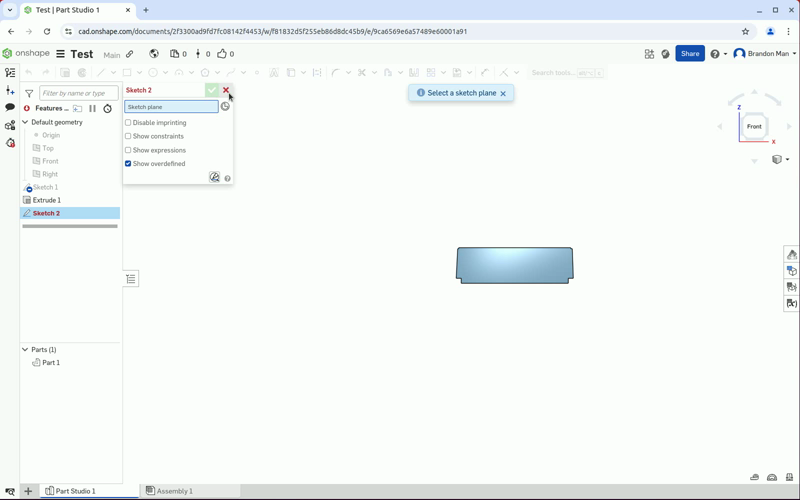
mouse_move(73, 163)
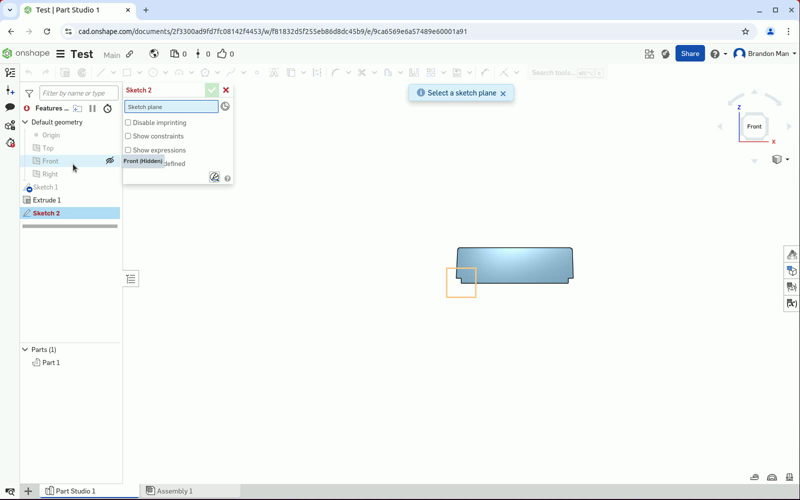
click(73, 163)
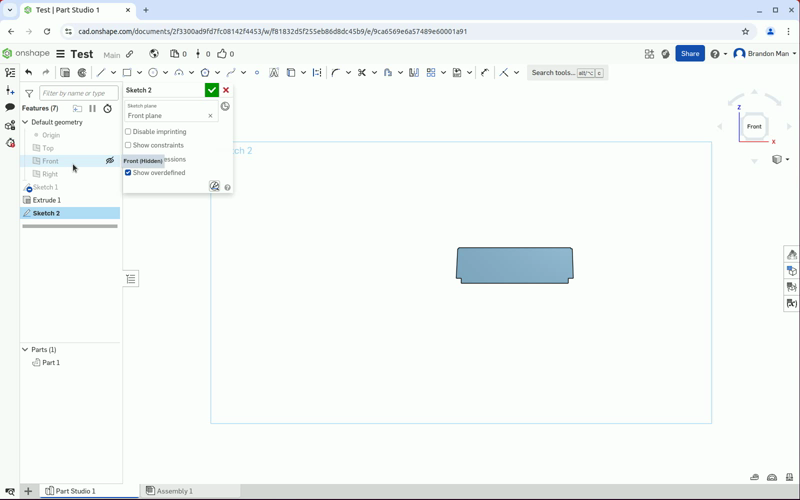
mouse_move(73, 352)
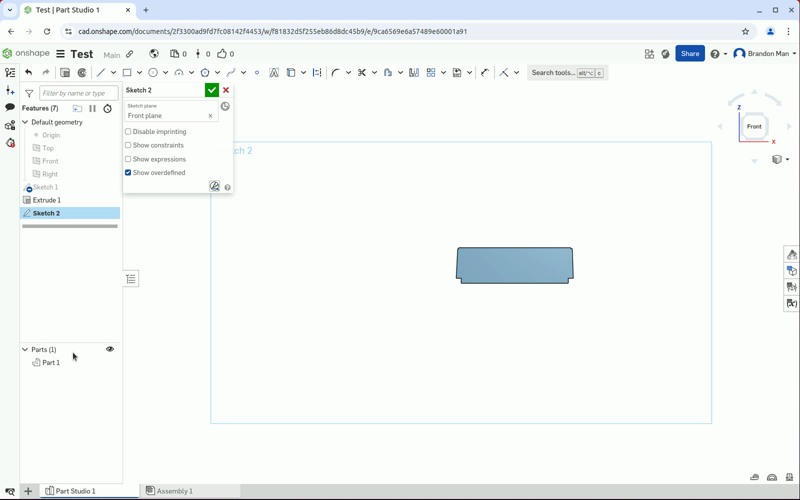
key(y)
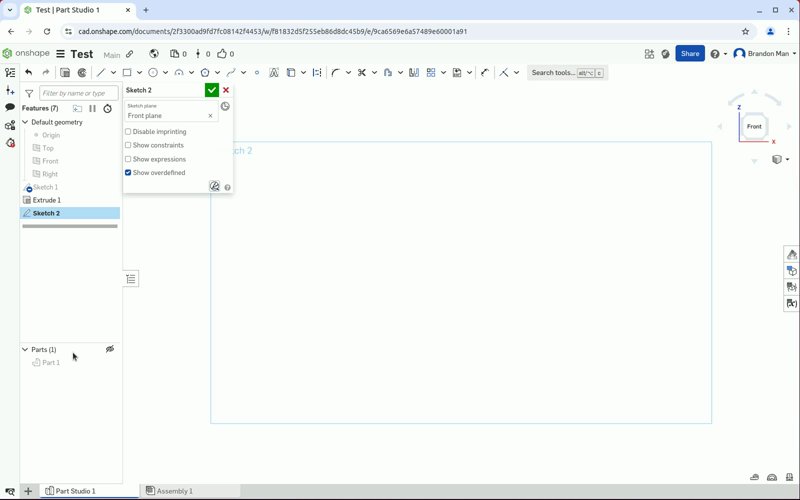
key(l)
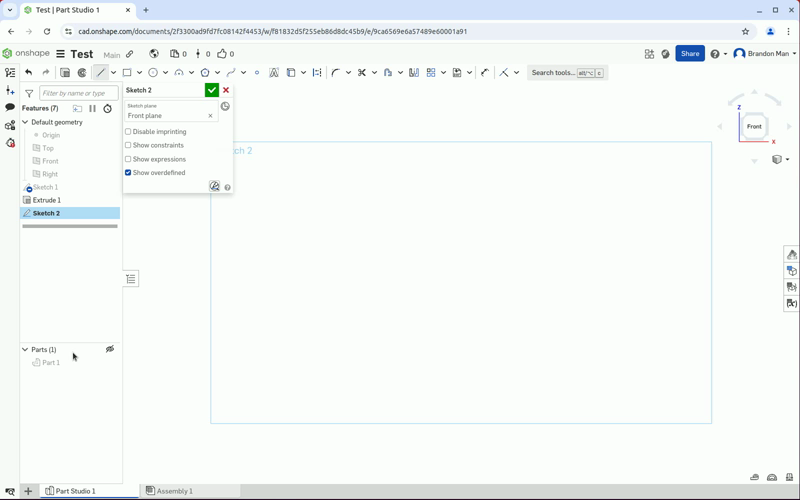
key_down(shift)
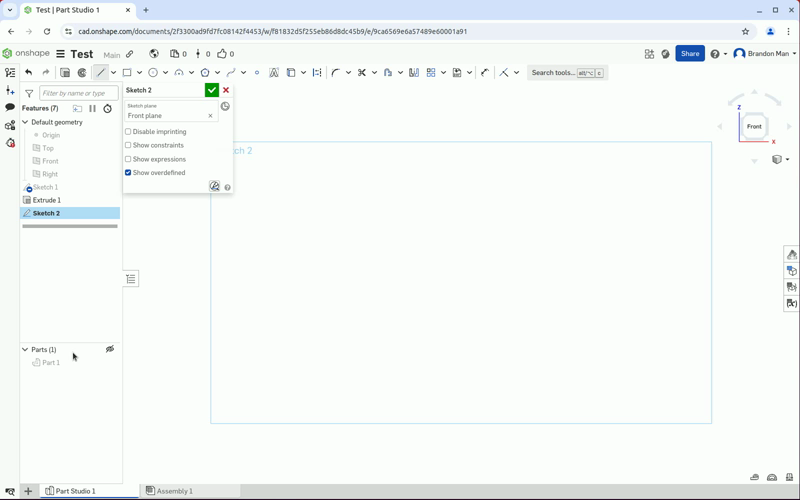
mouse_move(460, 282)
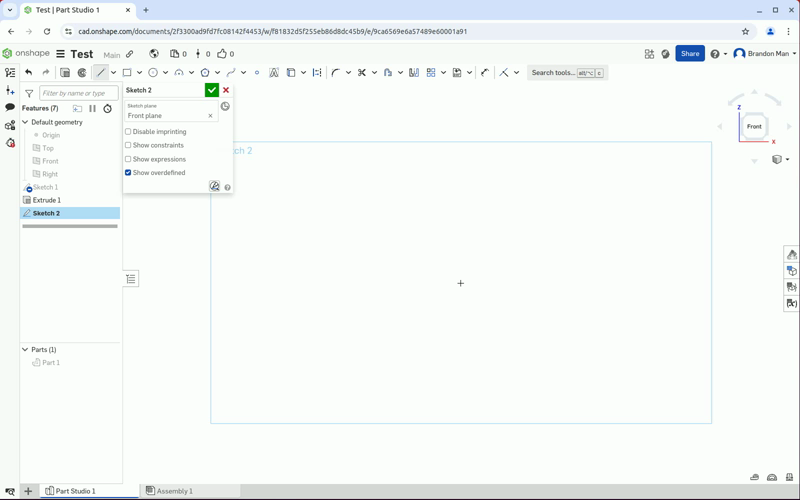
click(460, 282)
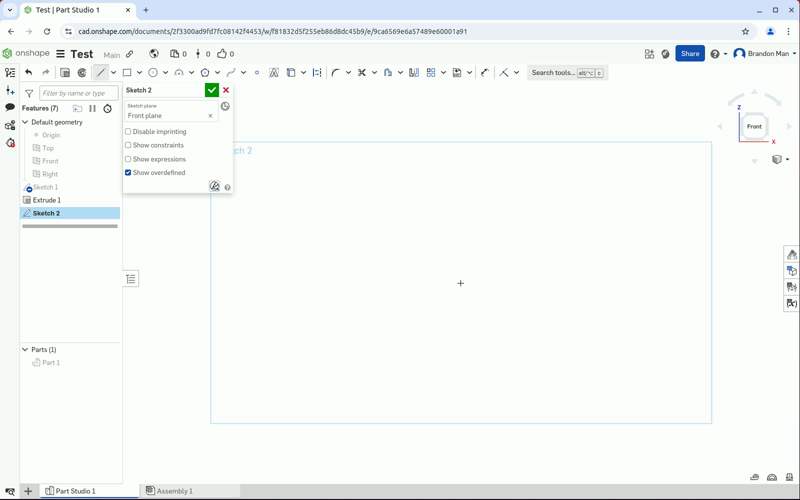
key_up(shift)
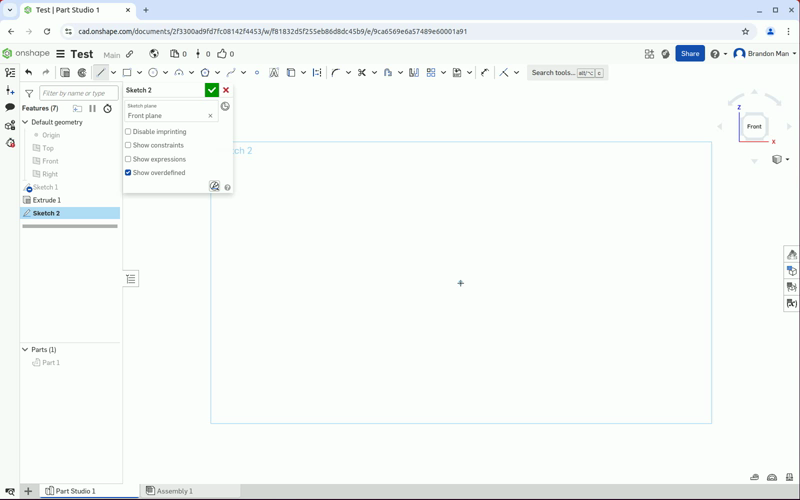
key_down(shift)
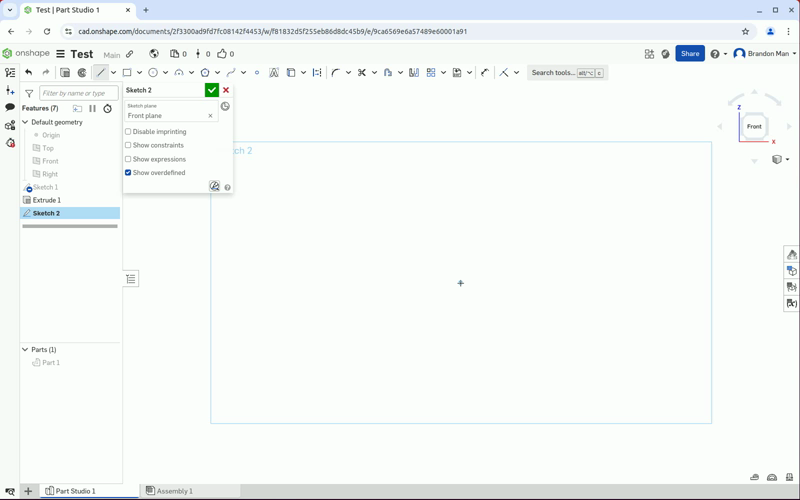
mouse_move(490, 282)
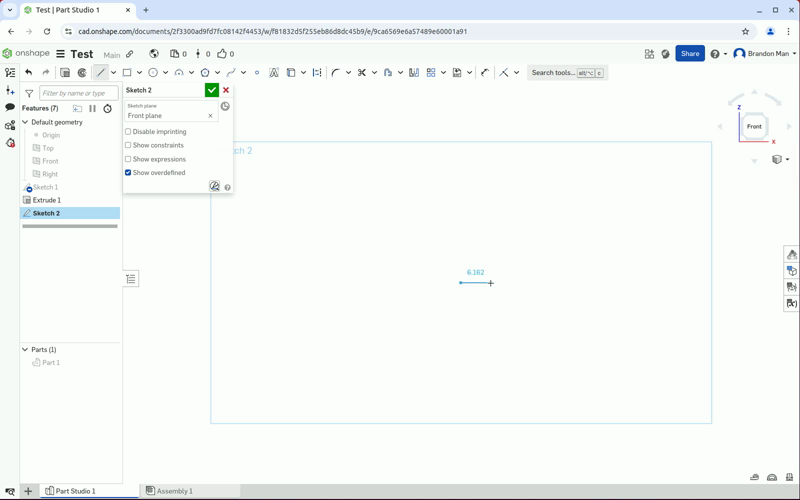
mouse_move(467, 282)
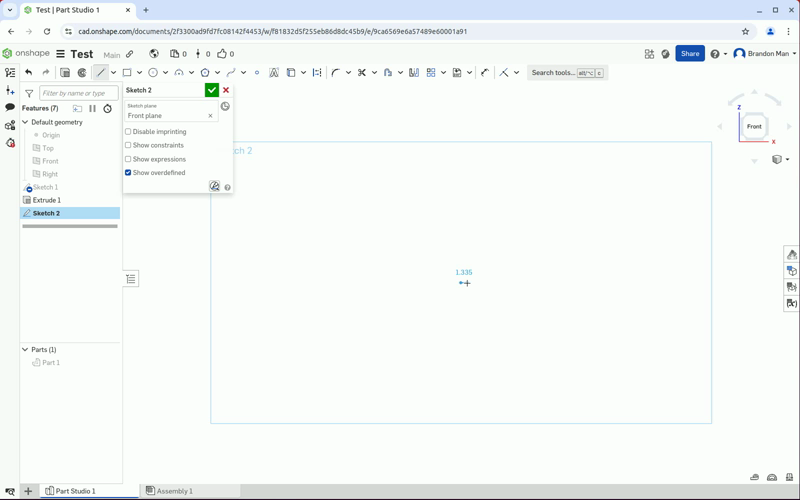
scroll(6)
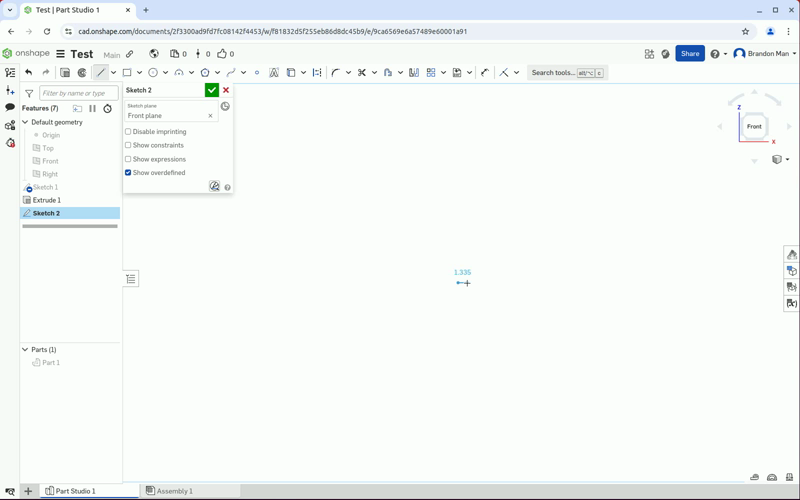
scroll(6)
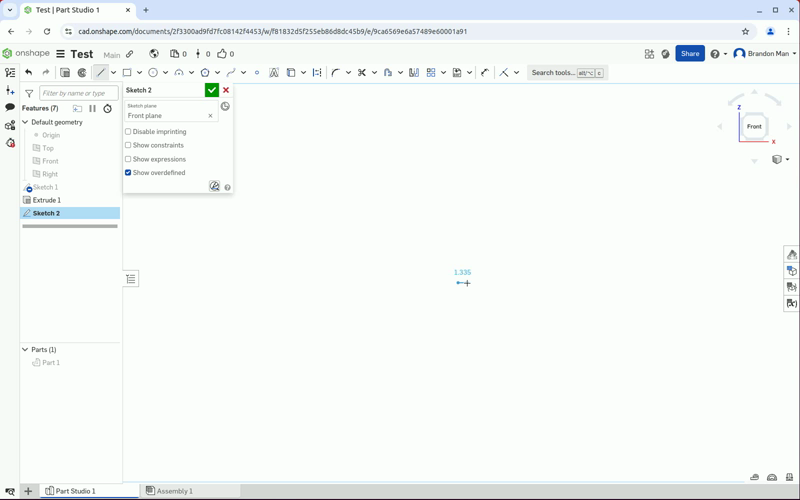
scroll(6)
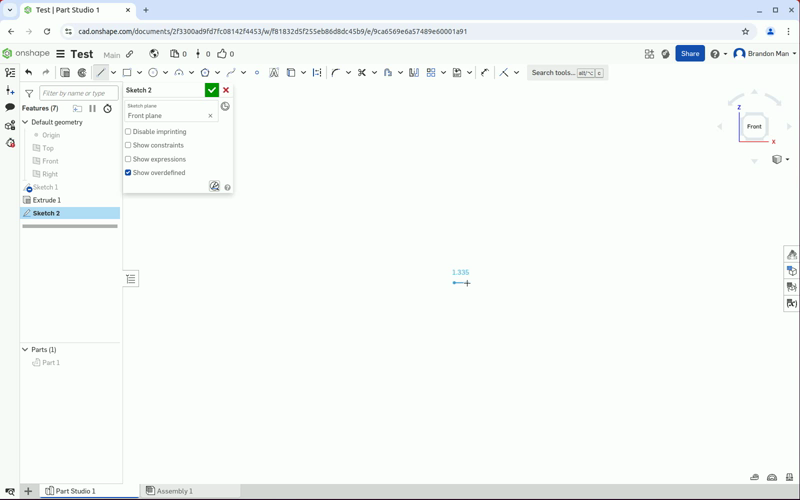
scroll(6)
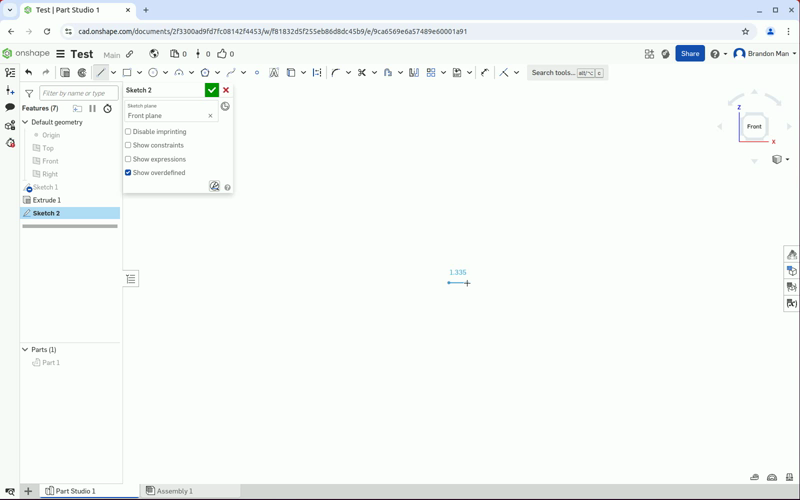
scroll(6)
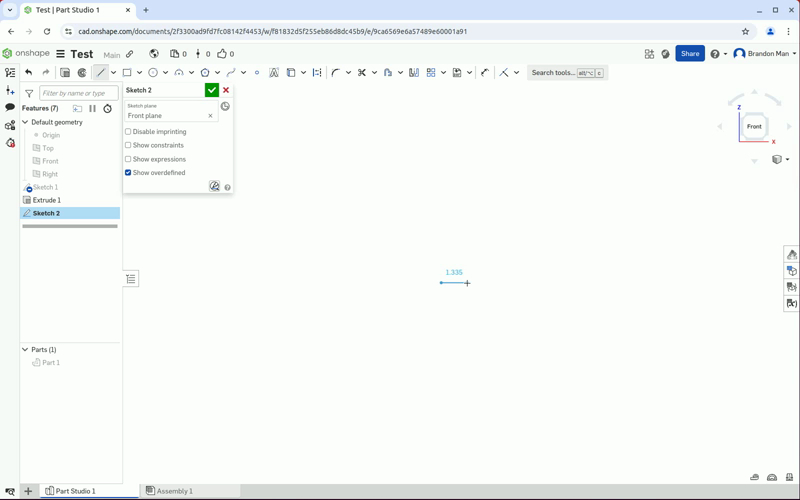
scroll(6)
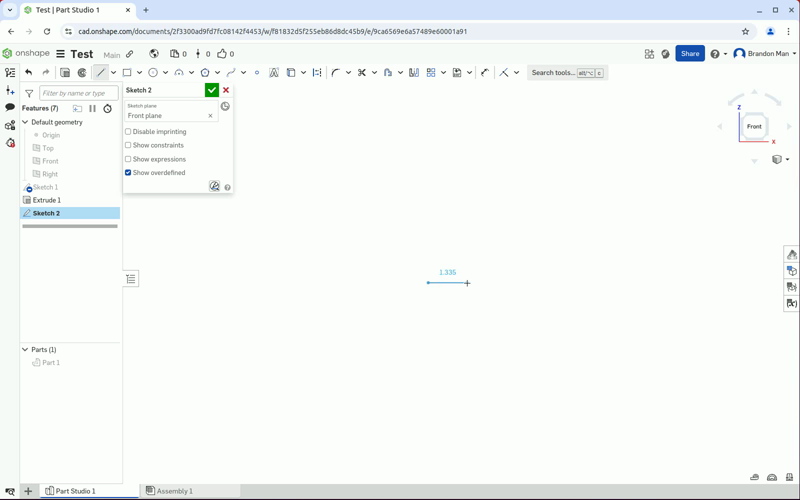
scroll(6)
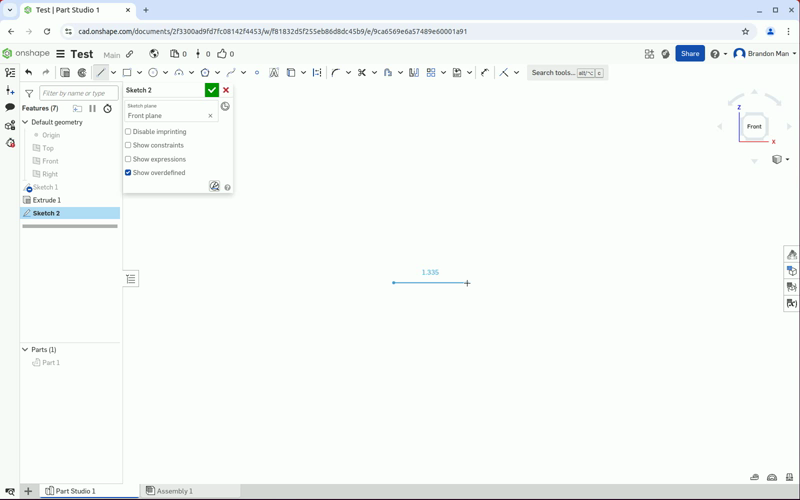
click(467, 282)
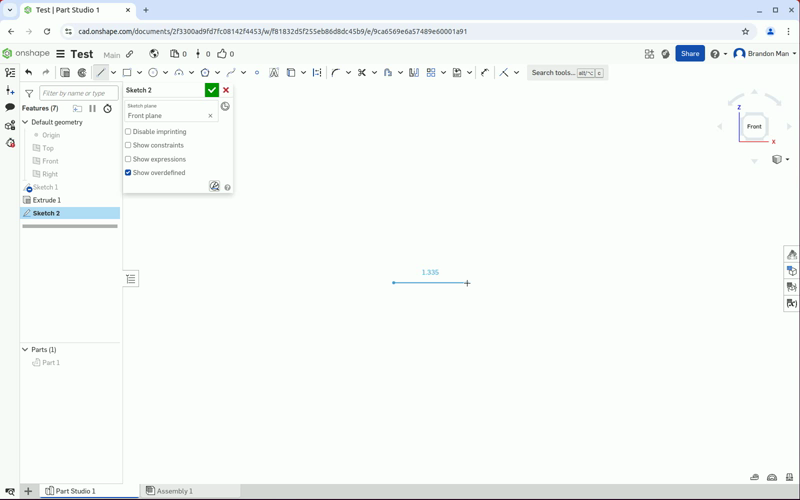
scroll(-6)
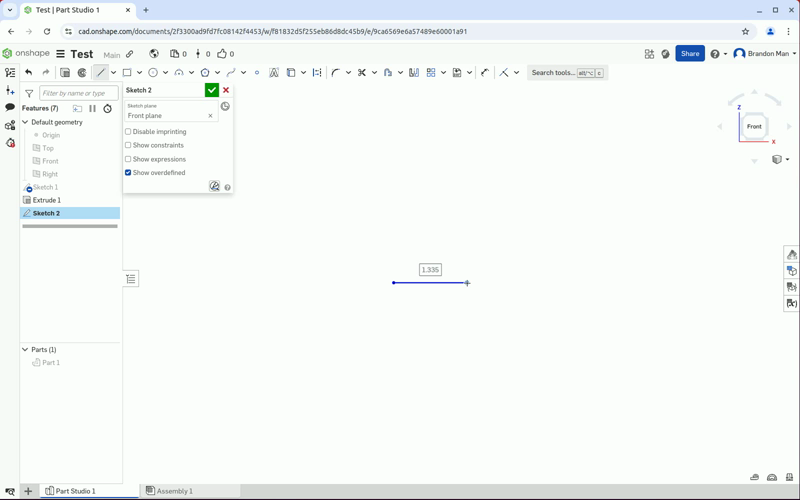
scroll(-6)
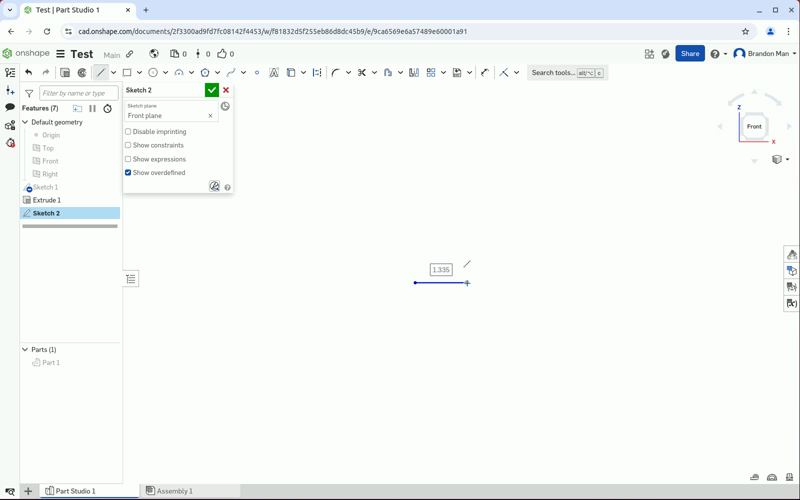
scroll(-6)
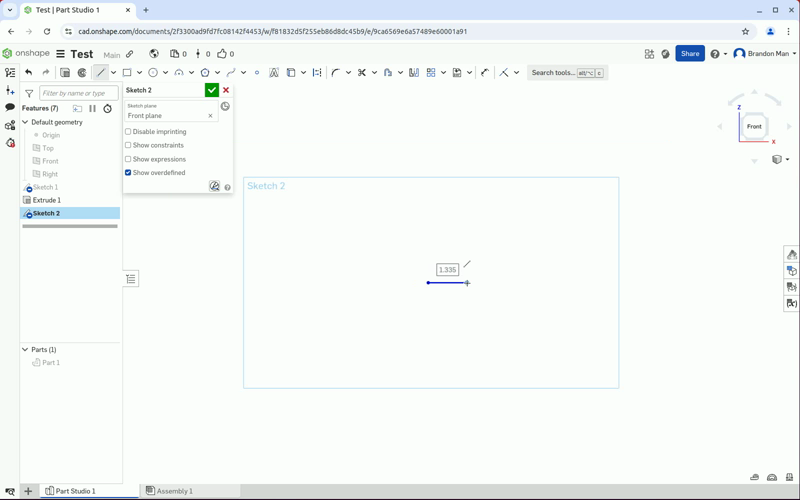
scroll(-6)
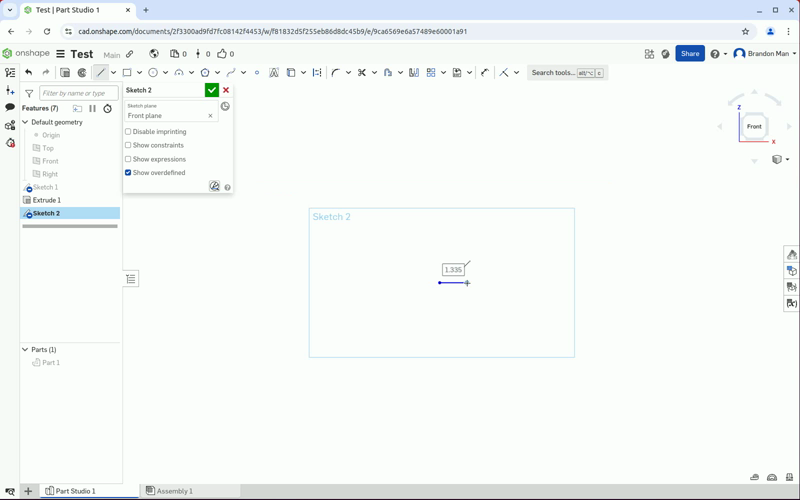
scroll(-6)
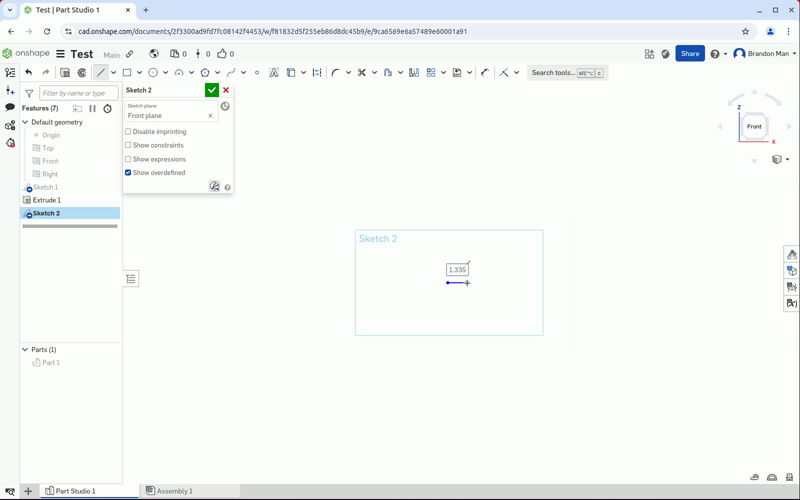
scroll(-6)
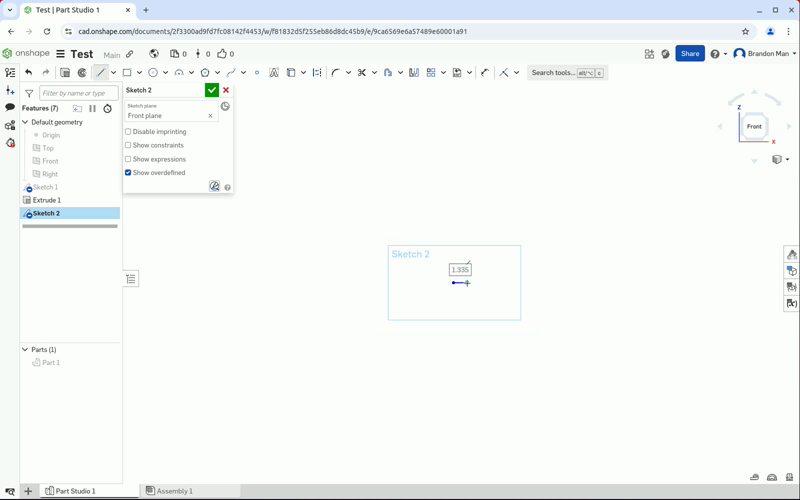
scroll(-6)
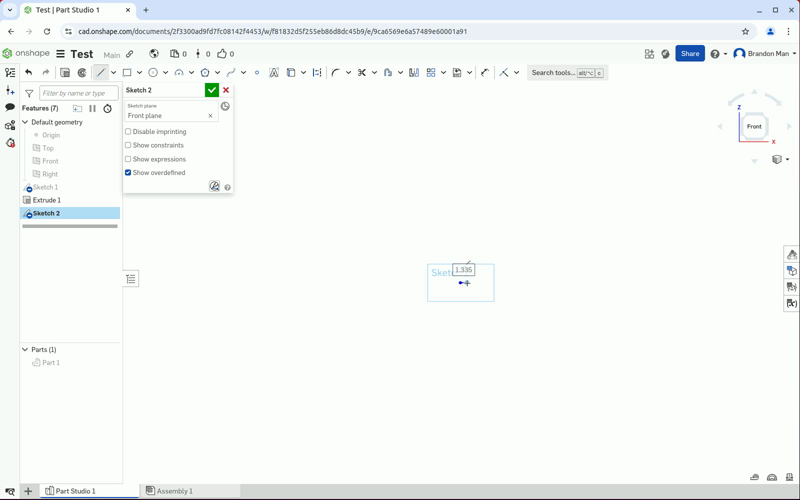
key_up(shift)
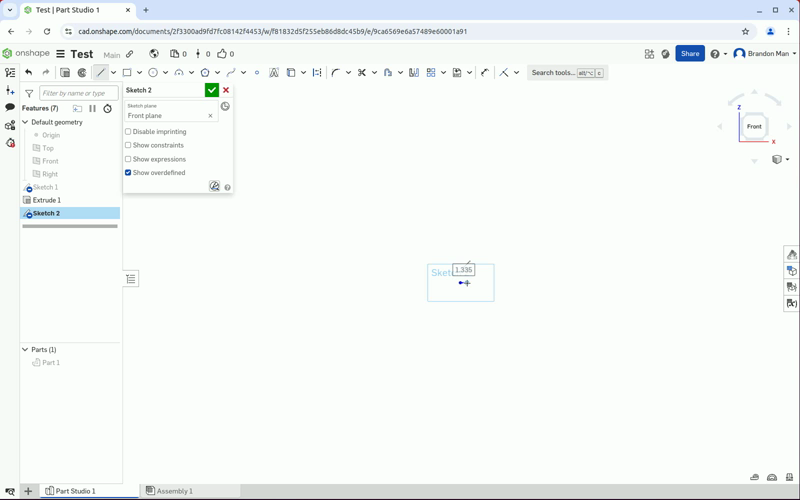
key_down(shift)
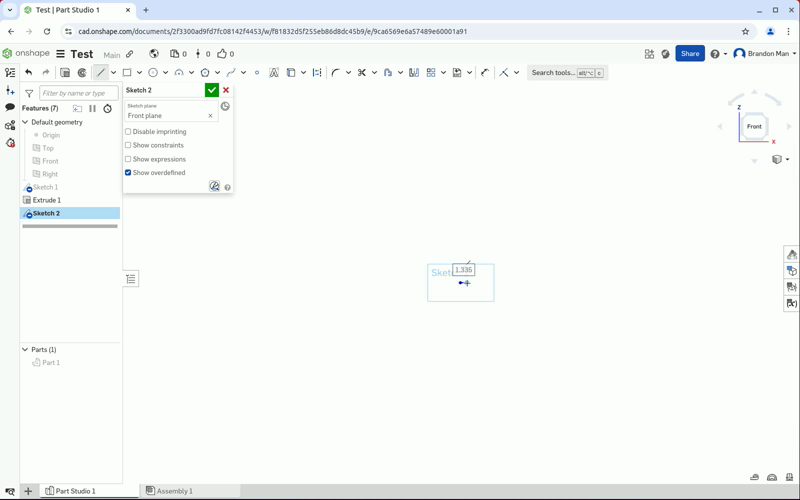
mouse_move(497, 282)
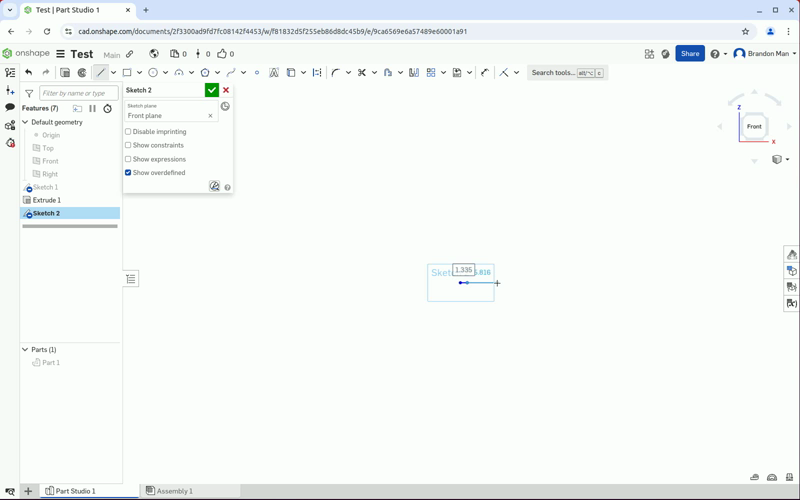
mouse_move(466, 285)
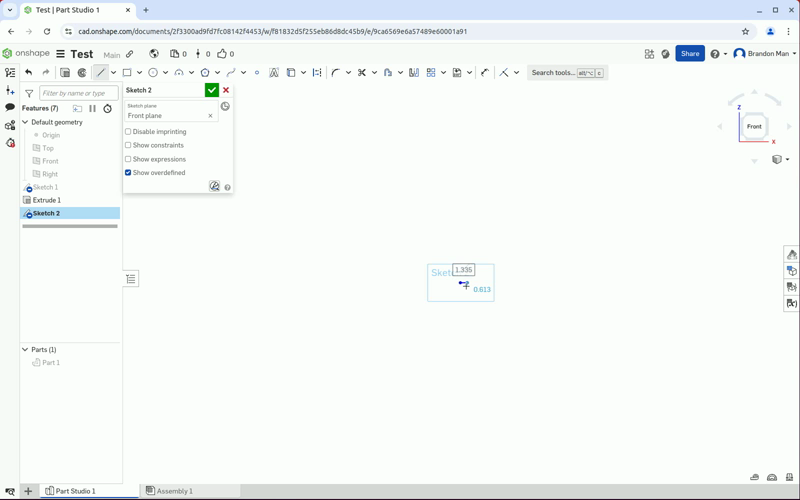
scroll(6)
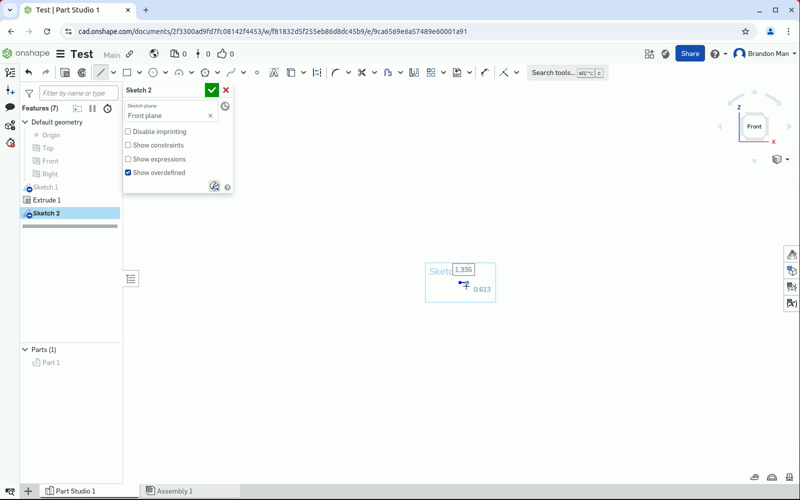
scroll(6)
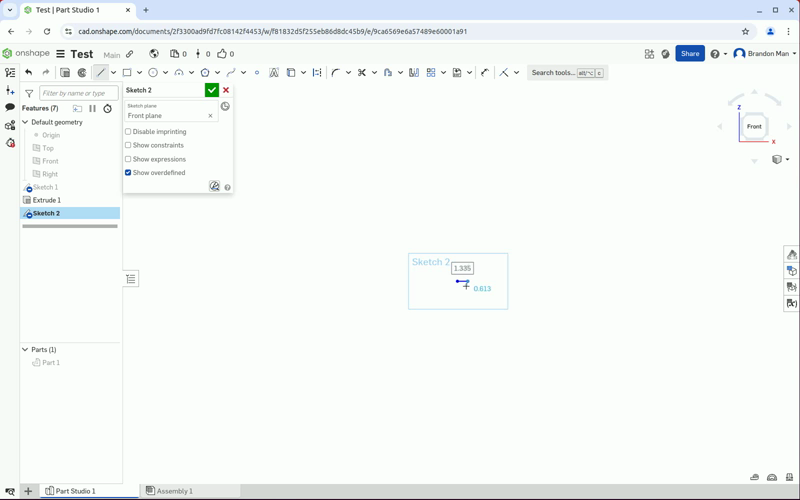
scroll(6)
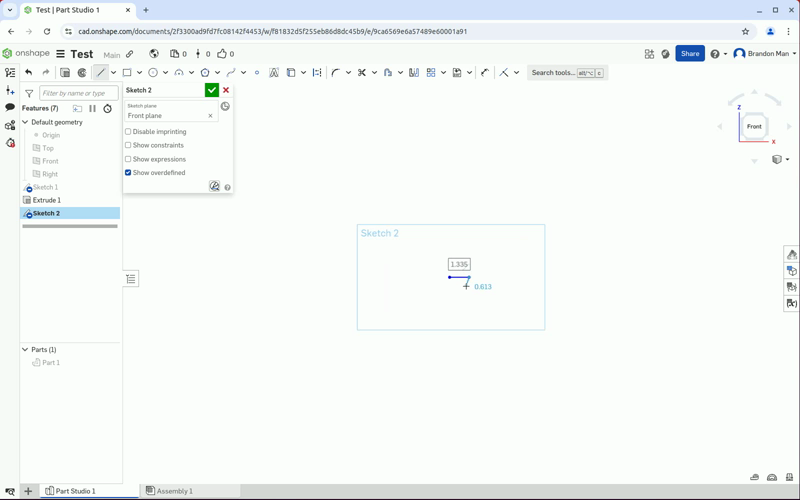
scroll(6)
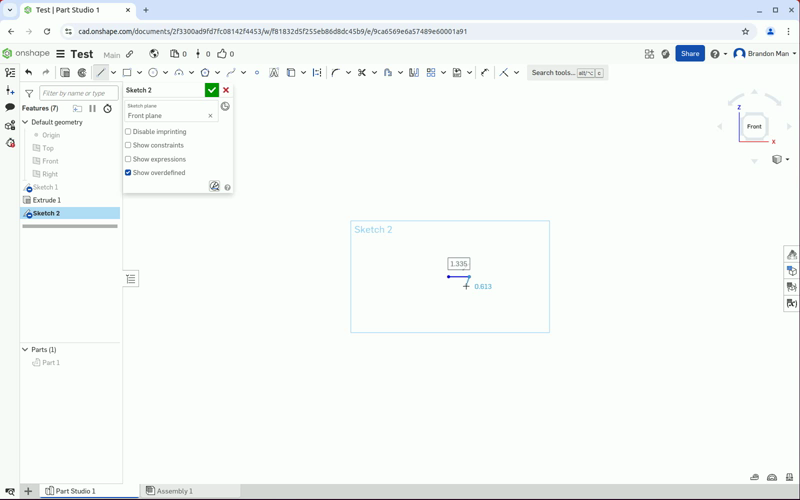
scroll(6)
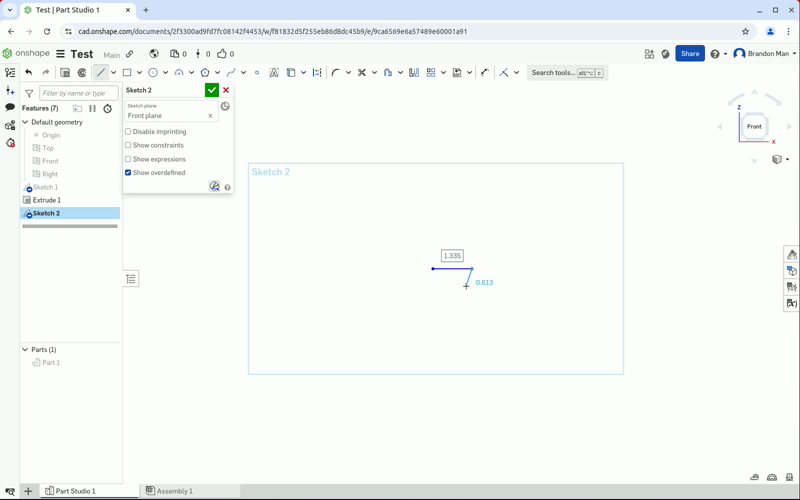
scroll(6)
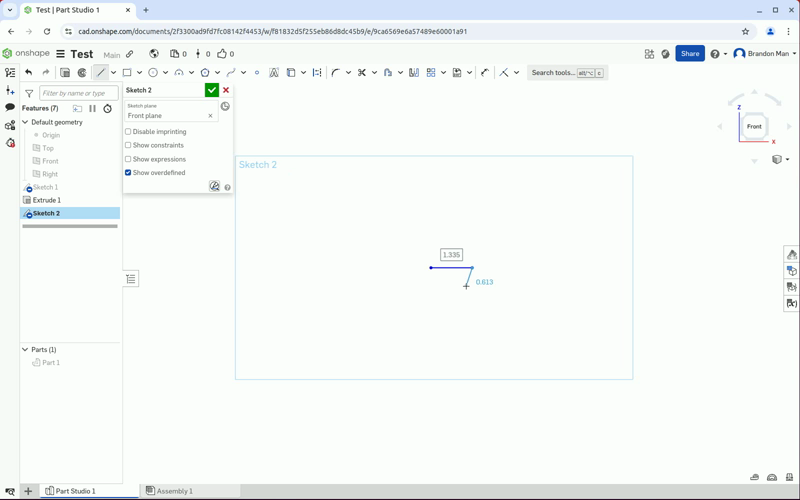
scroll(6)
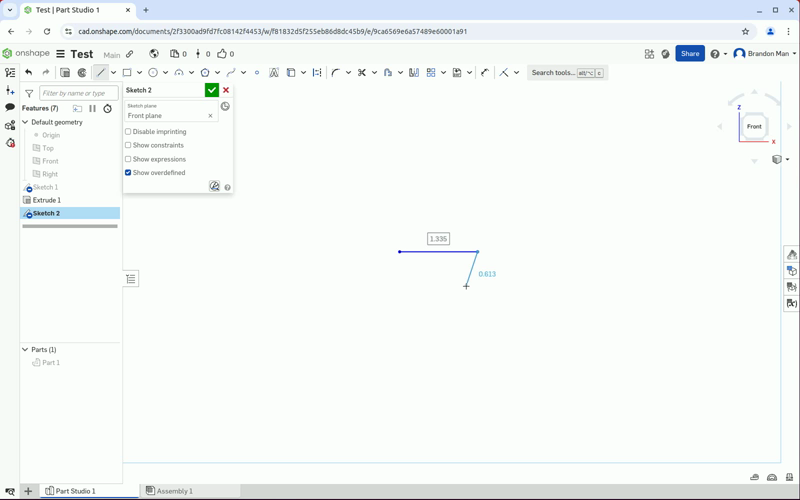
click(466, 285)
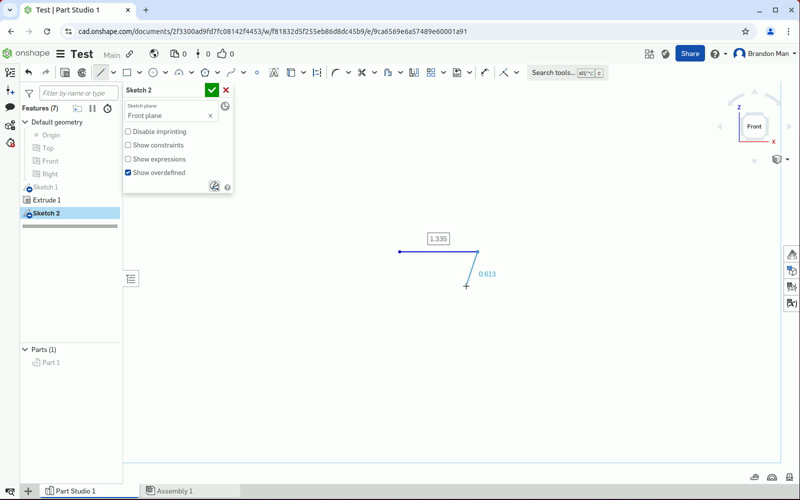
scroll(-6)
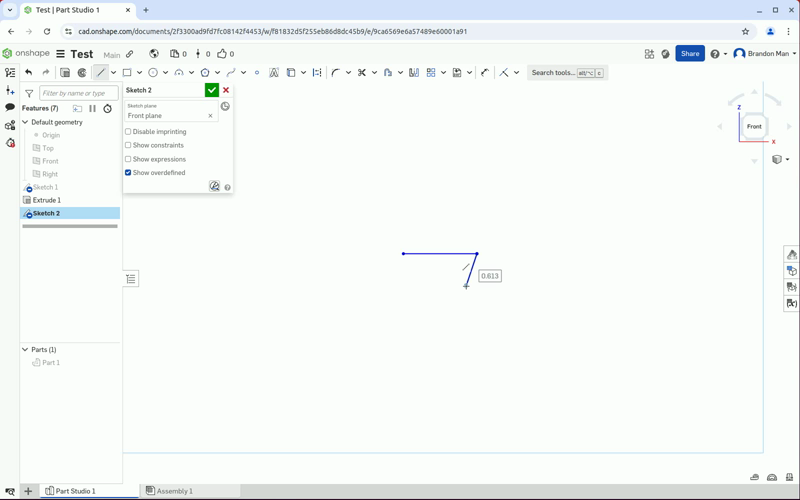
scroll(-6)
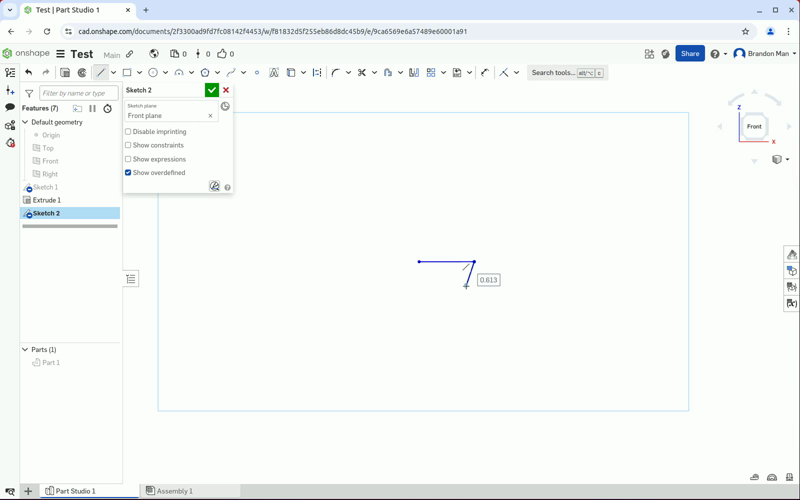
scroll(-6)
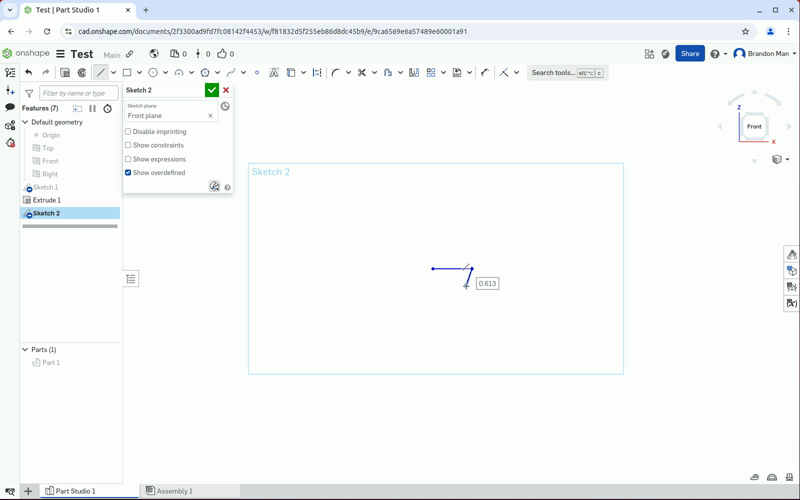
scroll(-6)
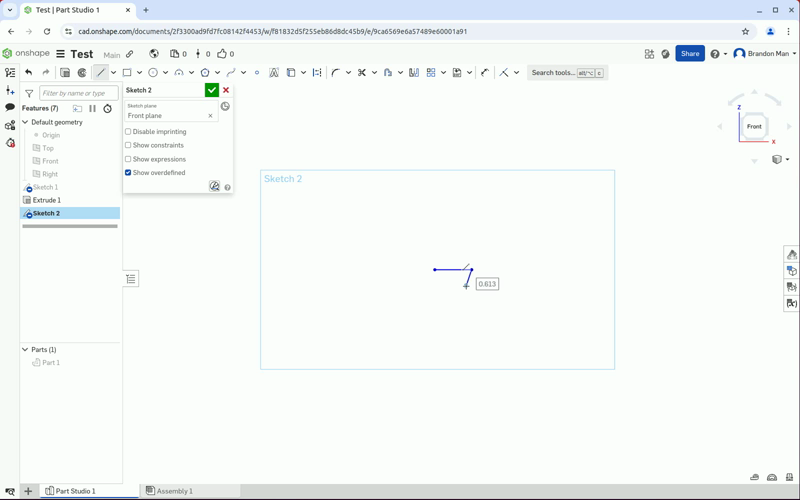
scroll(-6)
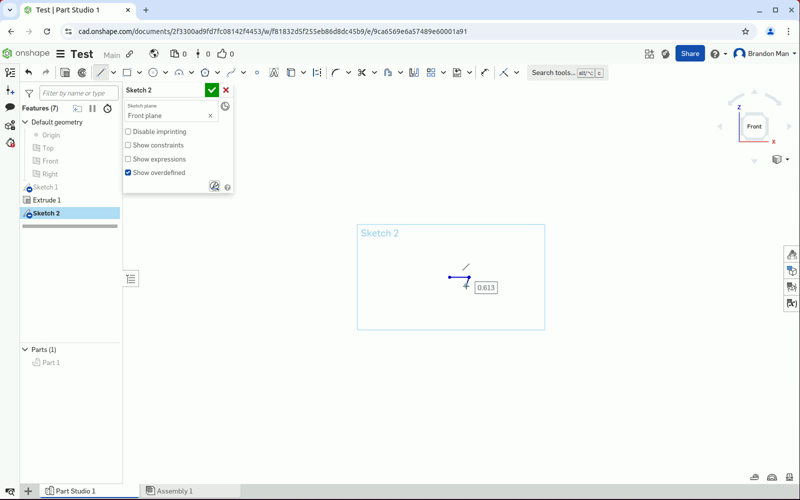
scroll(-6)
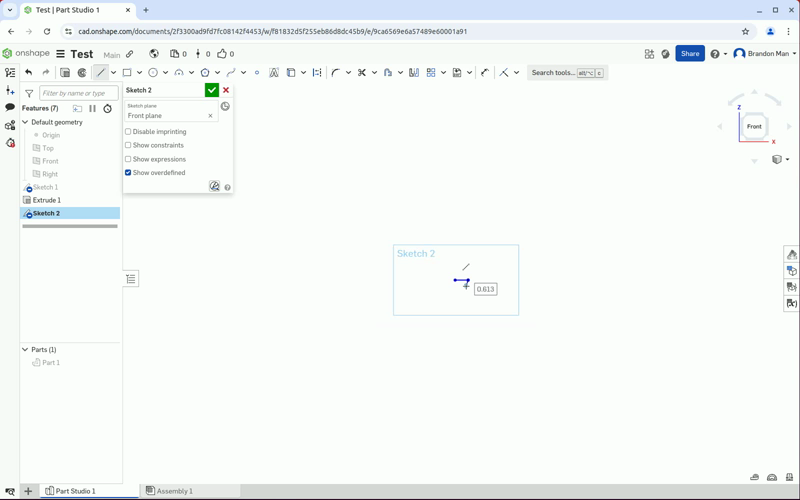
scroll(-6)
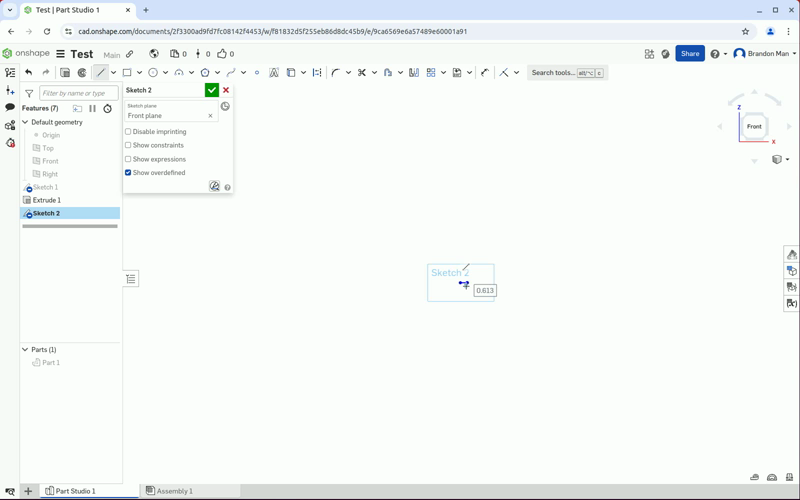
key_up(shift)
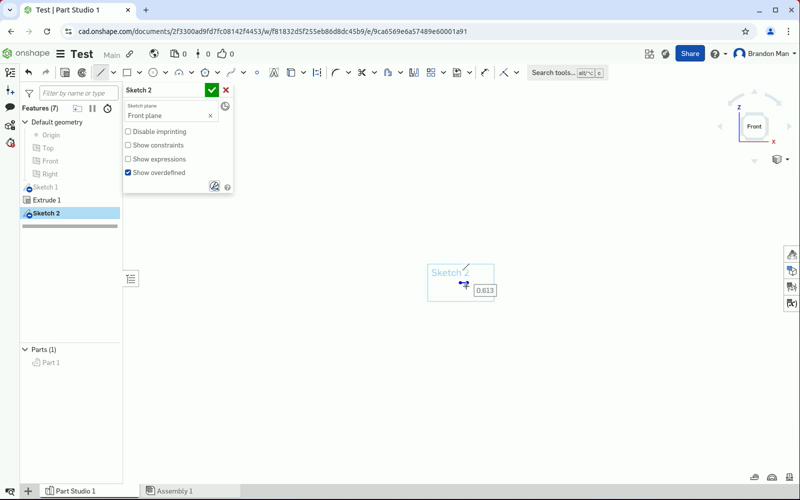
key_down(shift)
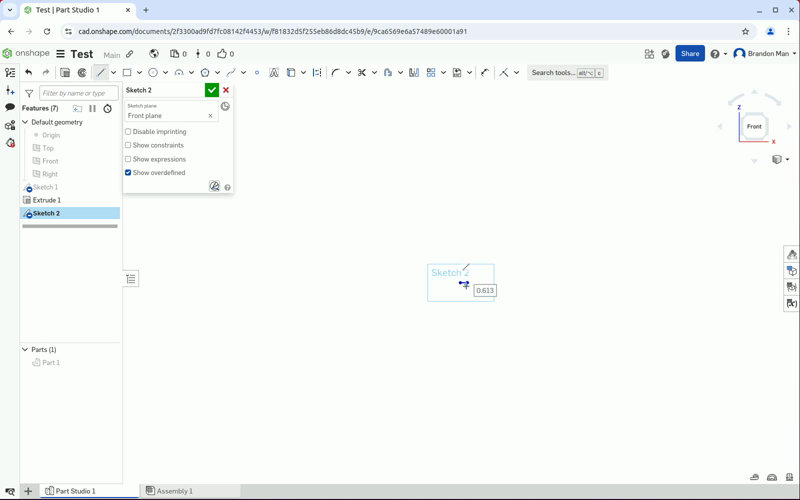
mouse_move(496, 285)
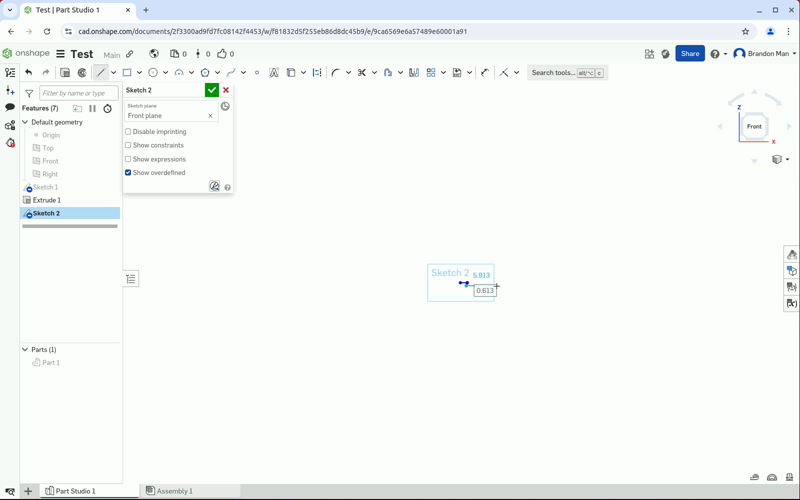
mouse_move(509, 285)
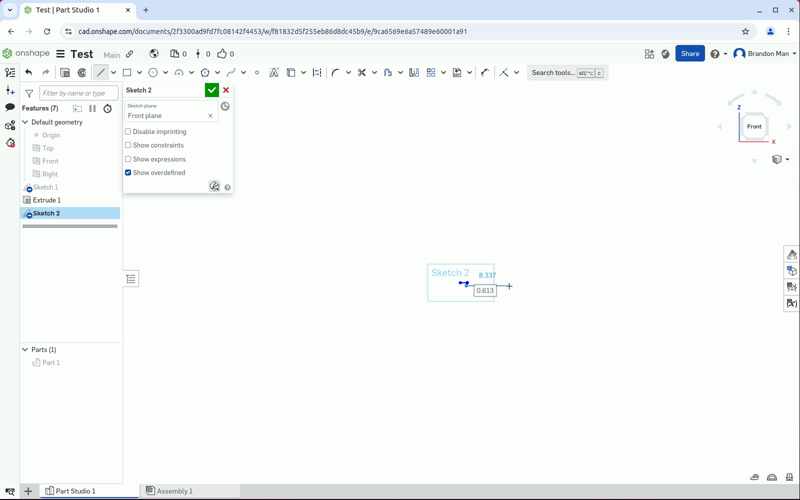
click(509, 285)
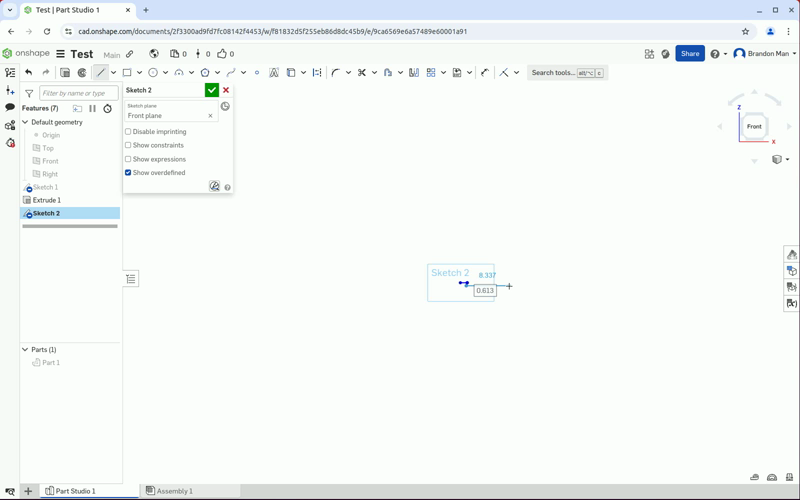
key_up(shift)
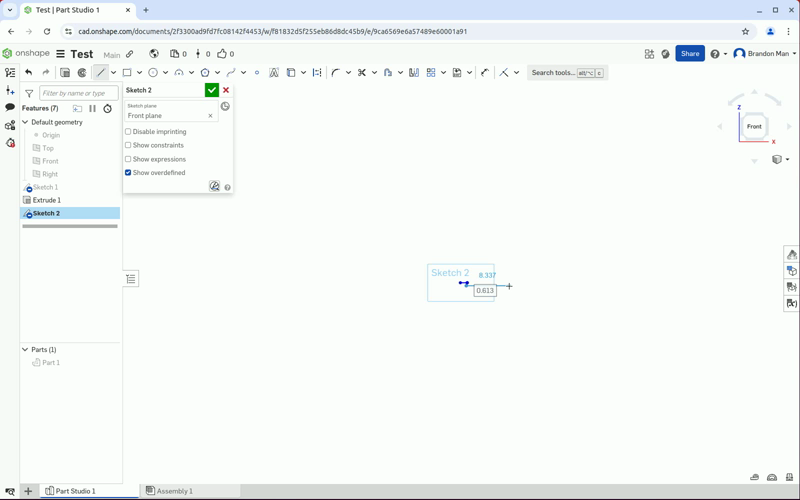
key_down(shift)
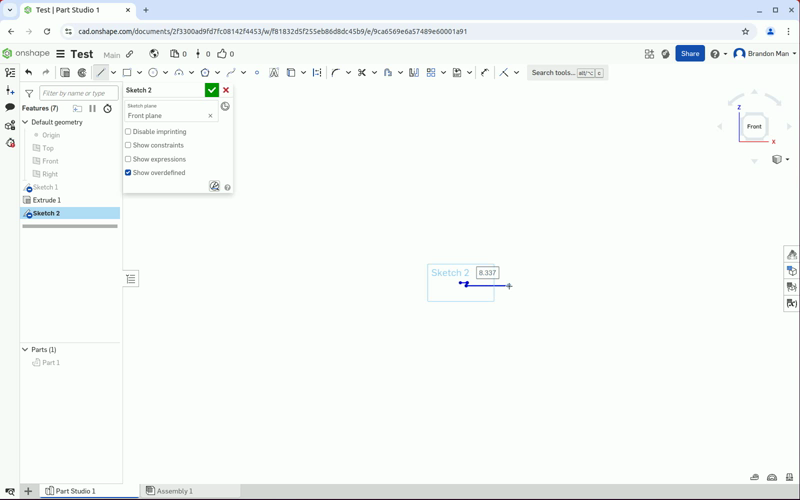
mouse_move(539, 285)
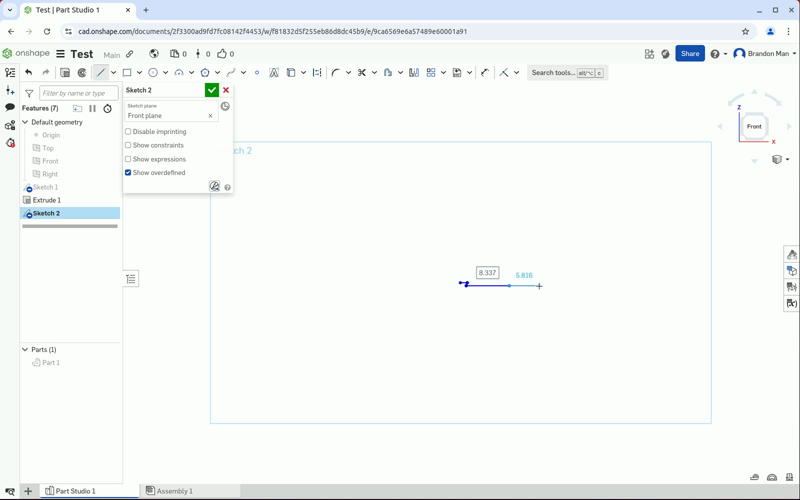
mouse_move(486, 271)
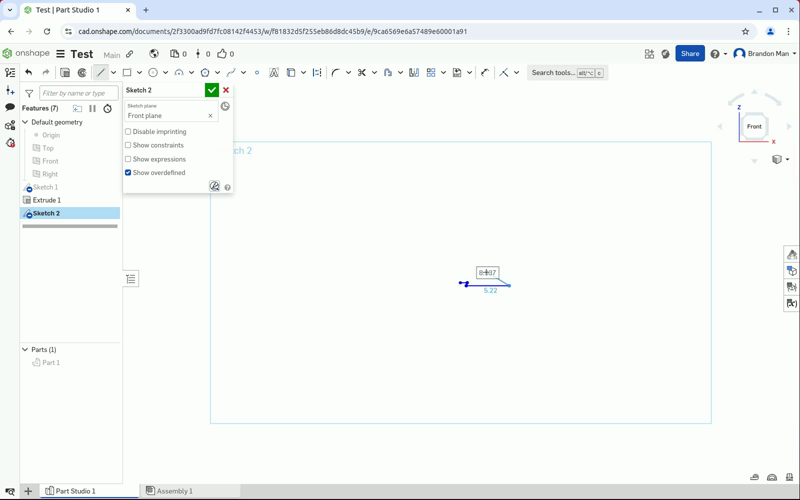
click(486, 271)
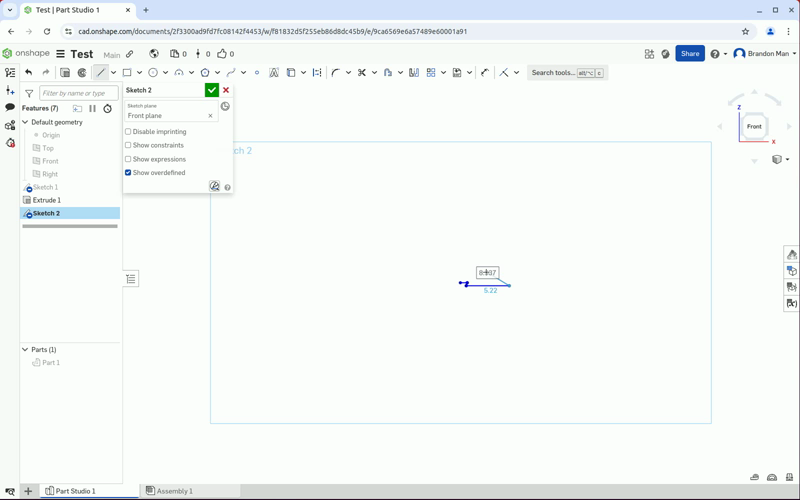
key_up(shift)
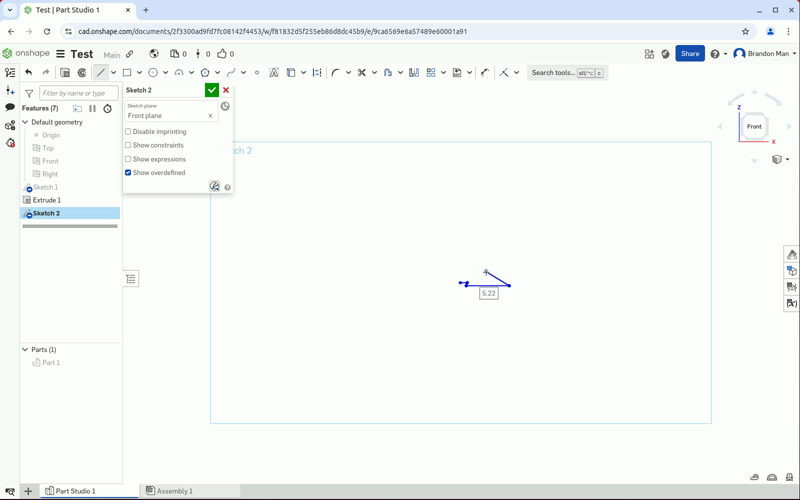
key_down(shift)
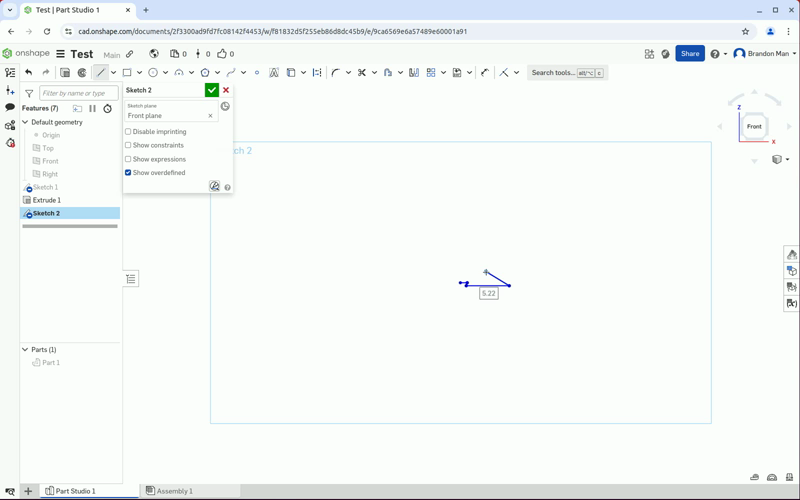
mouse_move(516, 271)
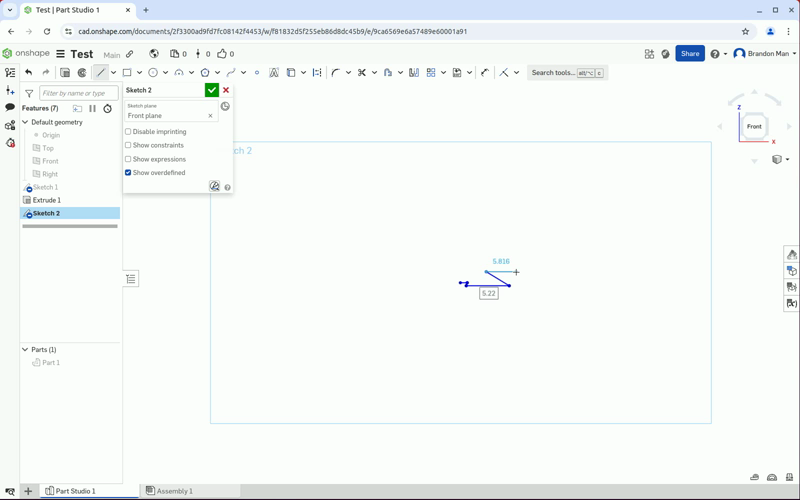
mouse_move(487, 269)
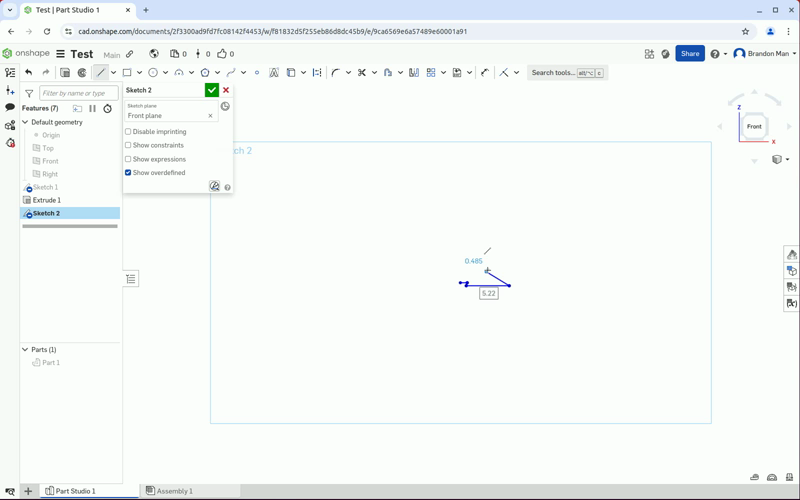
scroll(6)
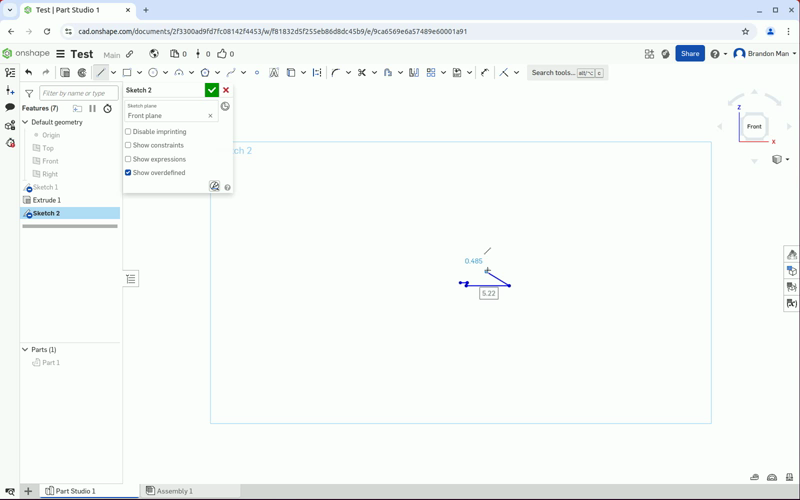
scroll(6)
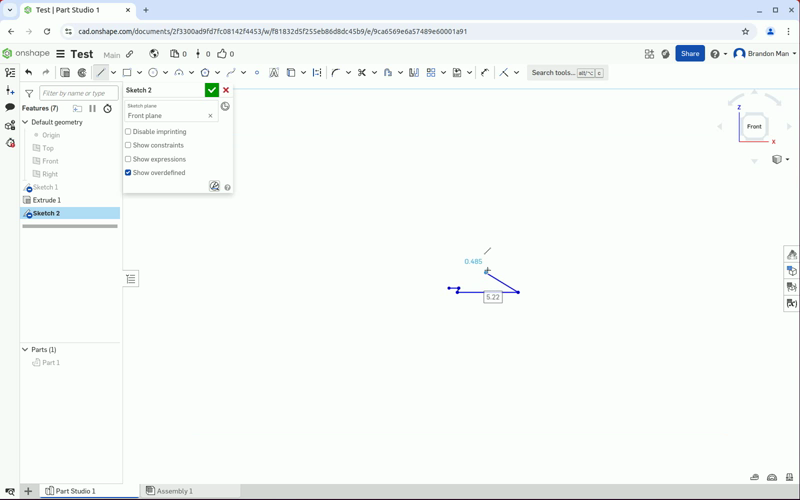
scroll(6)
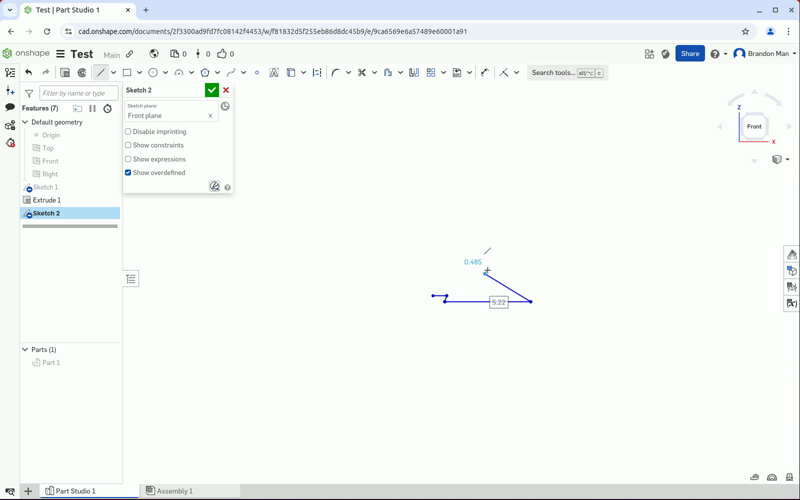
scroll(6)
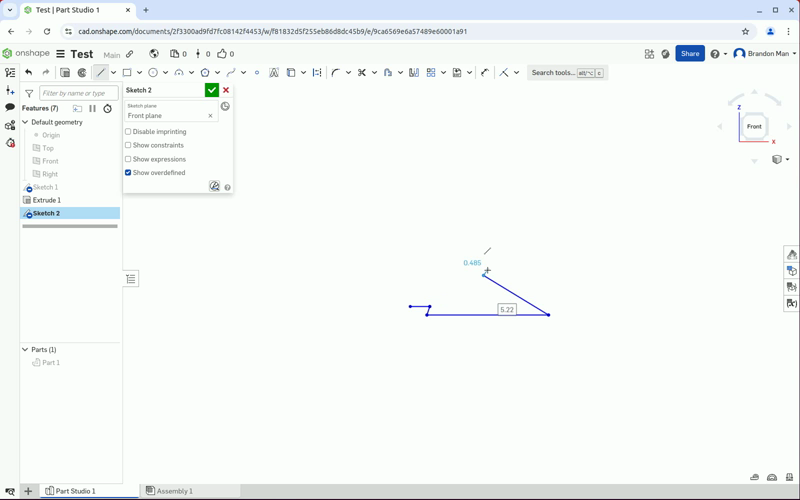
scroll(6)
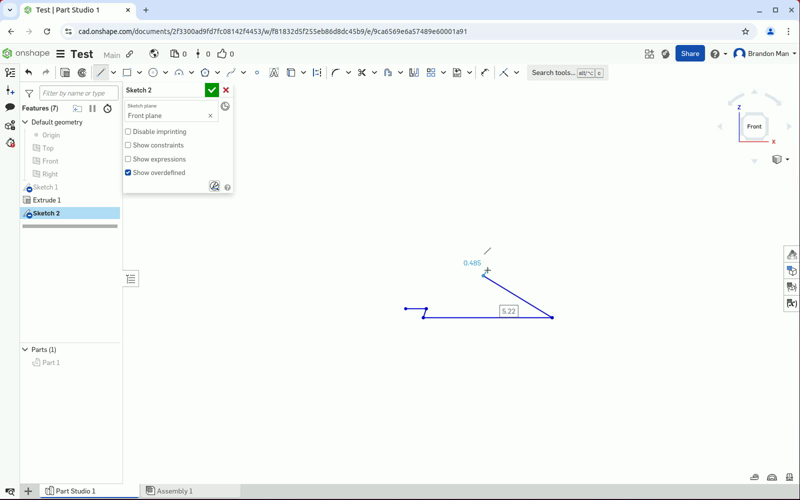
scroll(6)
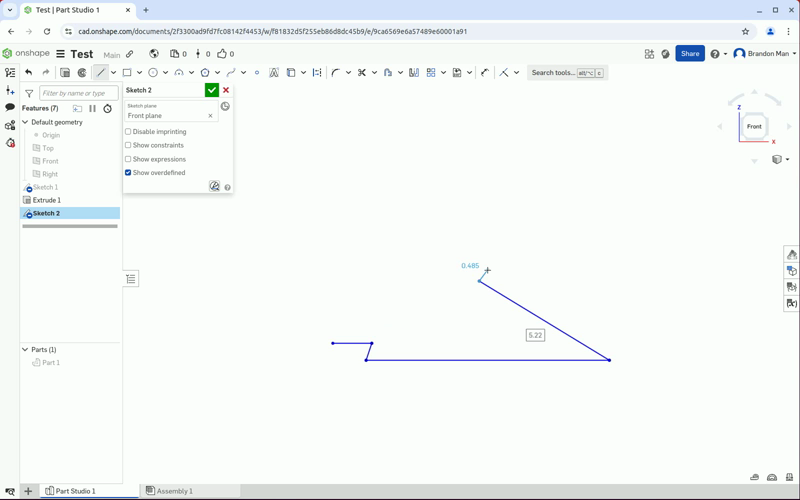
scroll(6)
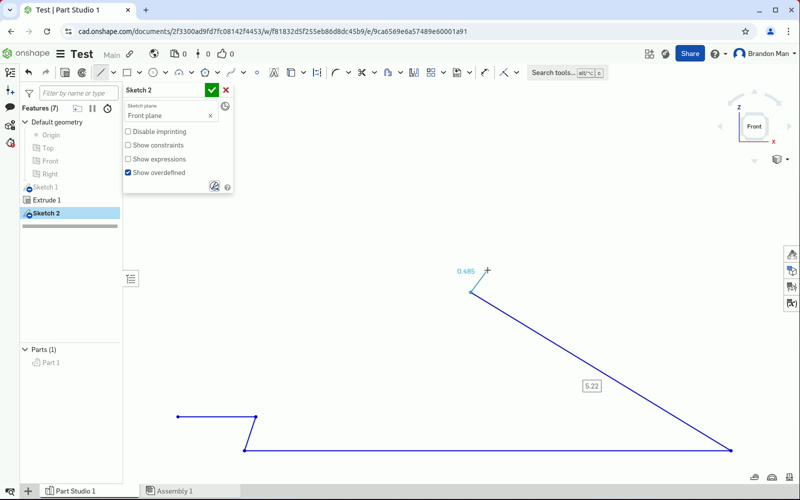
click(487, 269)
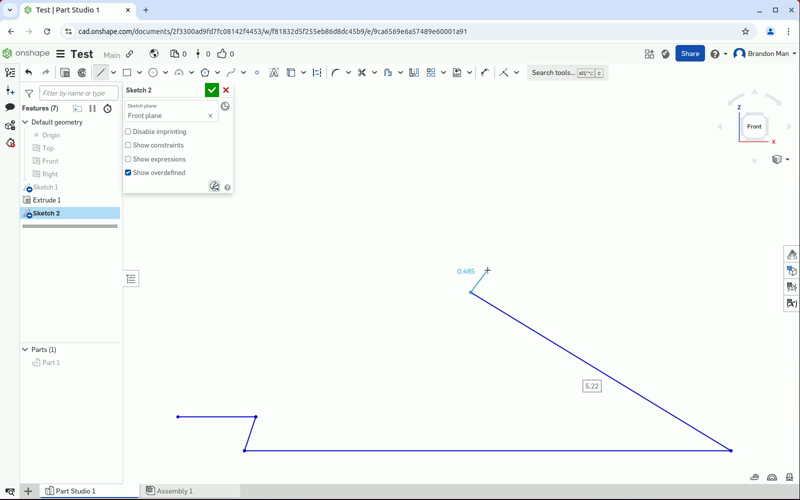
scroll(-6)
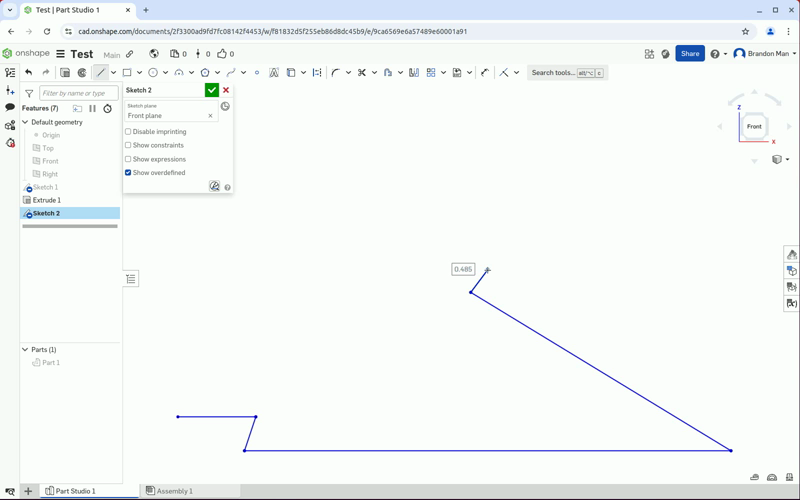
scroll(-6)
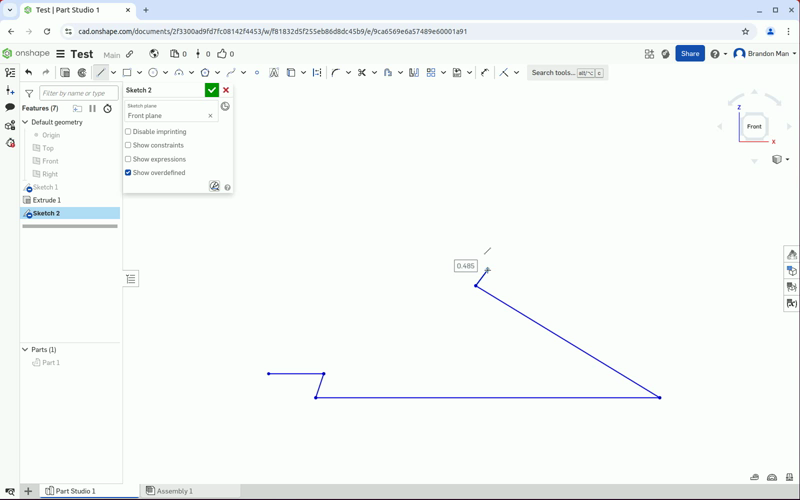
scroll(-6)
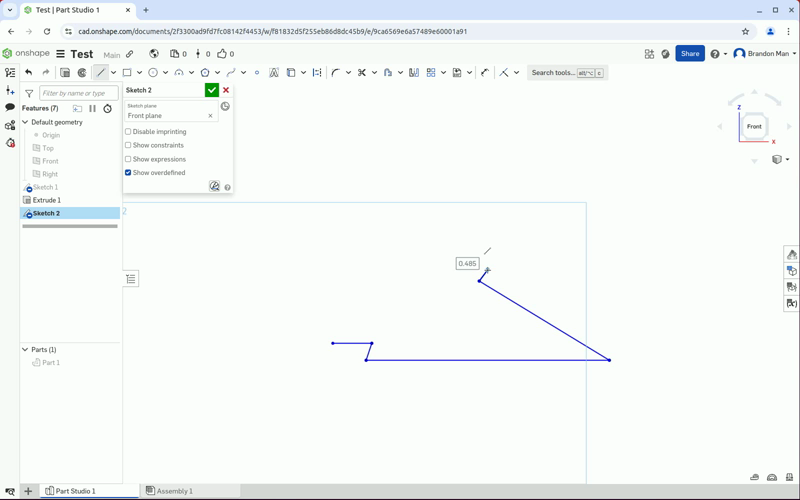
scroll(-6)
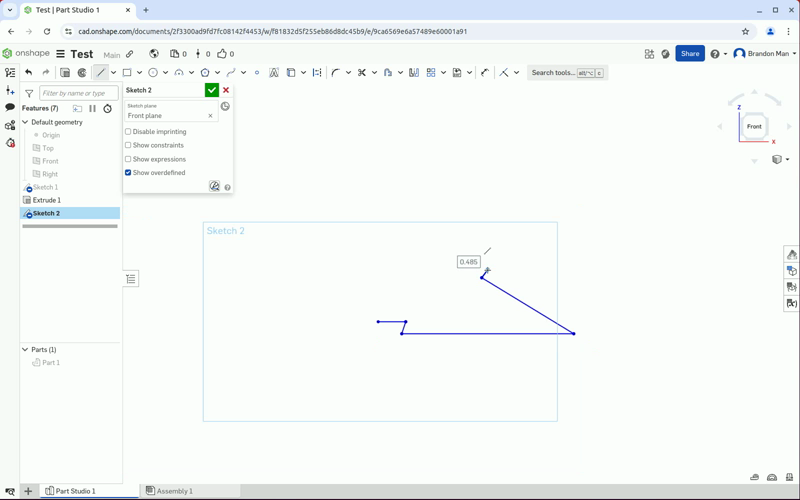
scroll(-6)
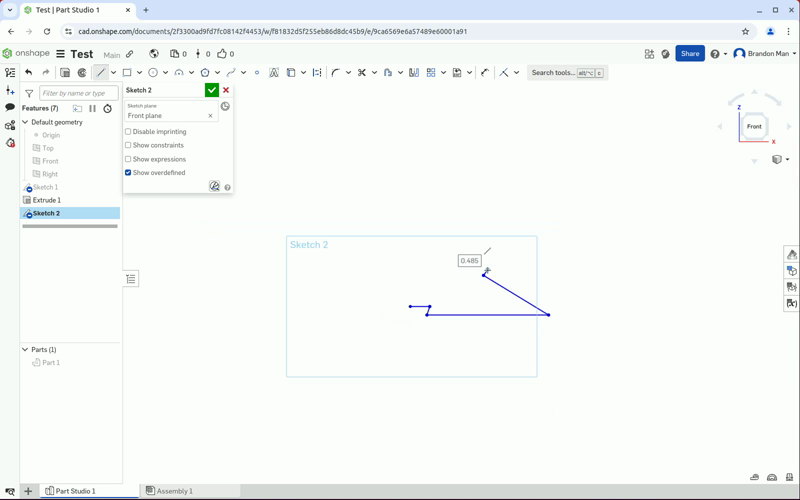
scroll(-6)
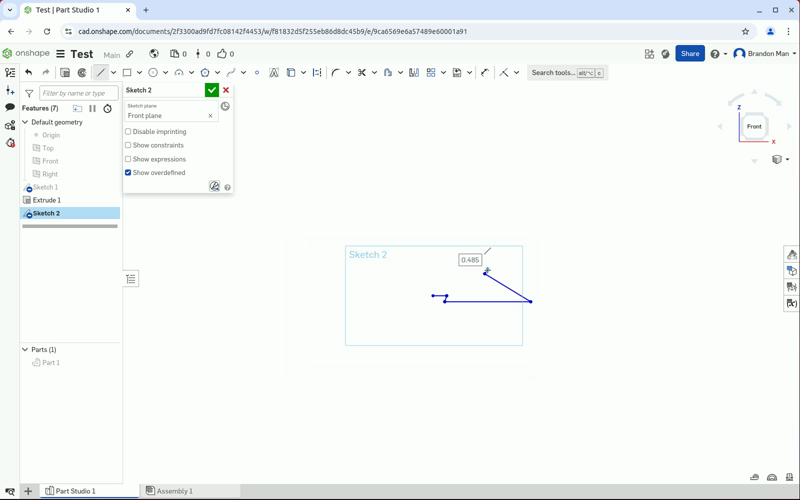
scroll(-6)
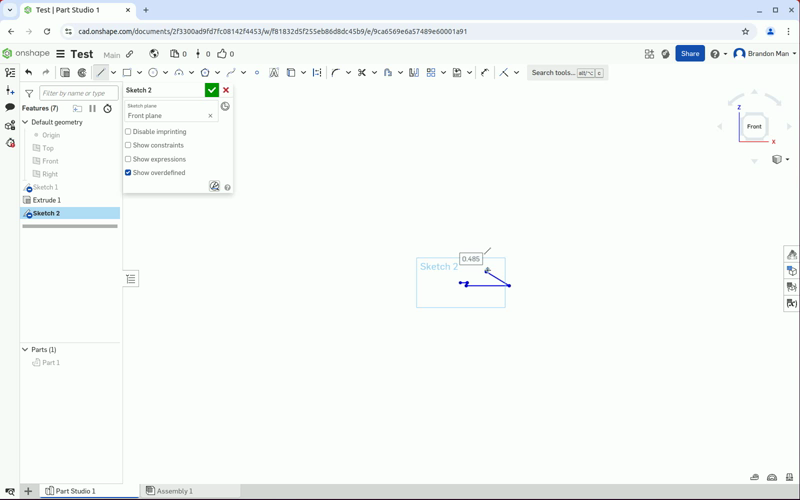
key_up(shift)
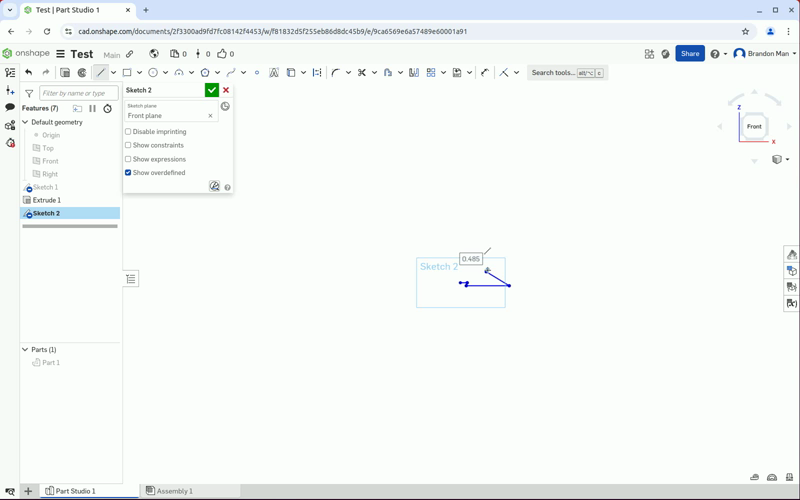
key_down(shift)
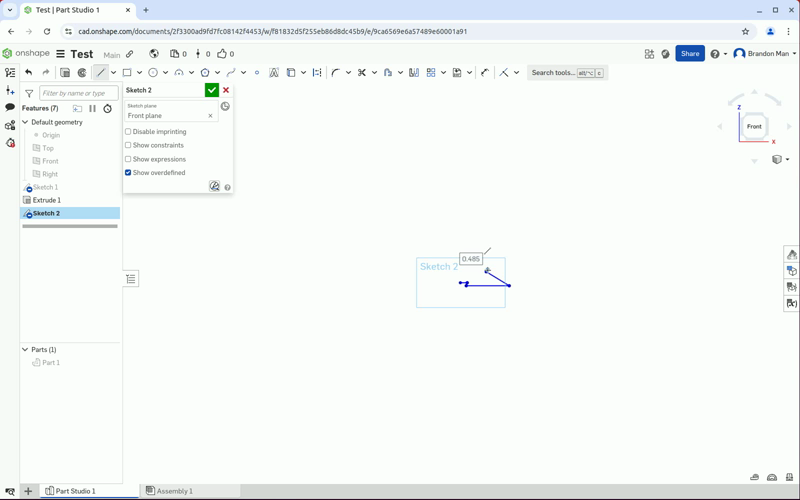
mouse_move(517, 269)
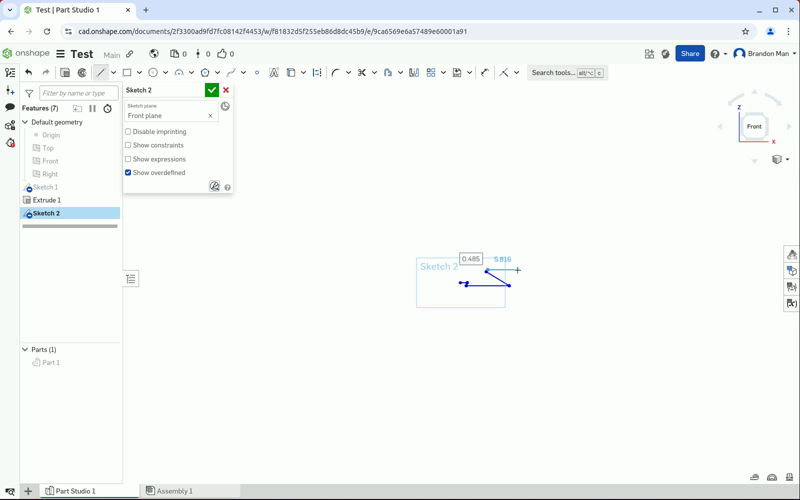
mouse_move(481, 271)
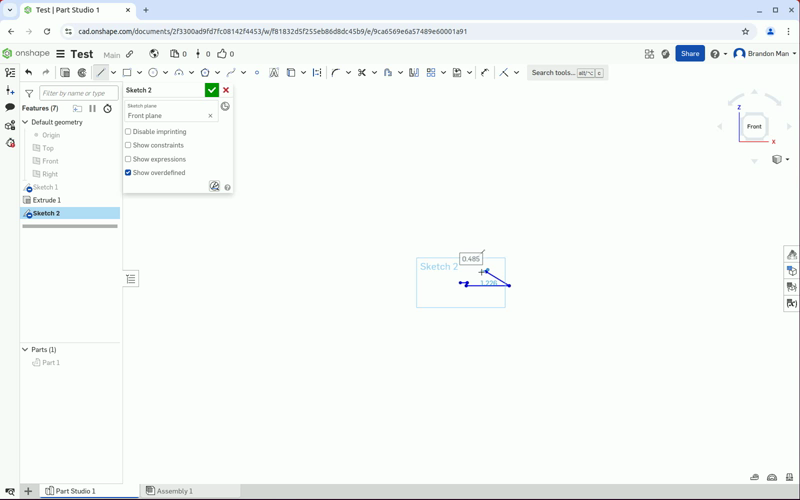
scroll(6)
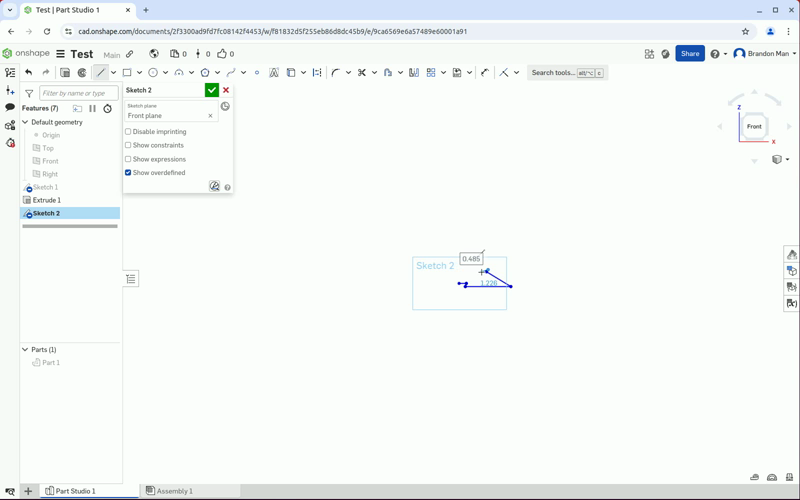
scroll(6)
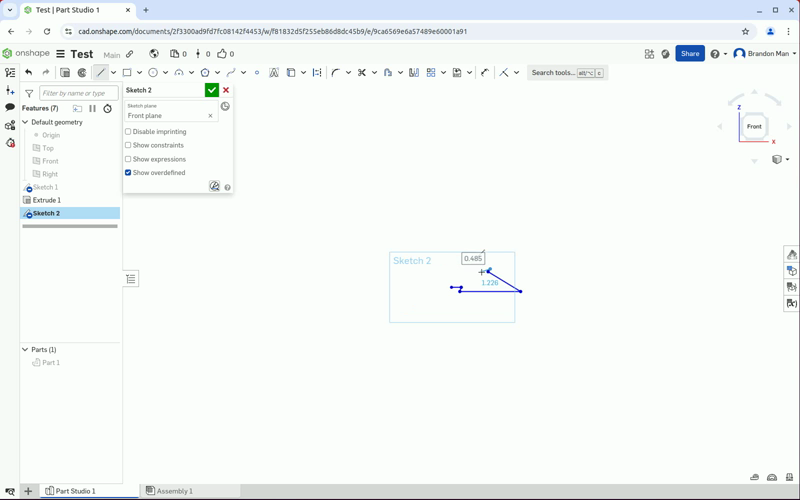
scroll(6)
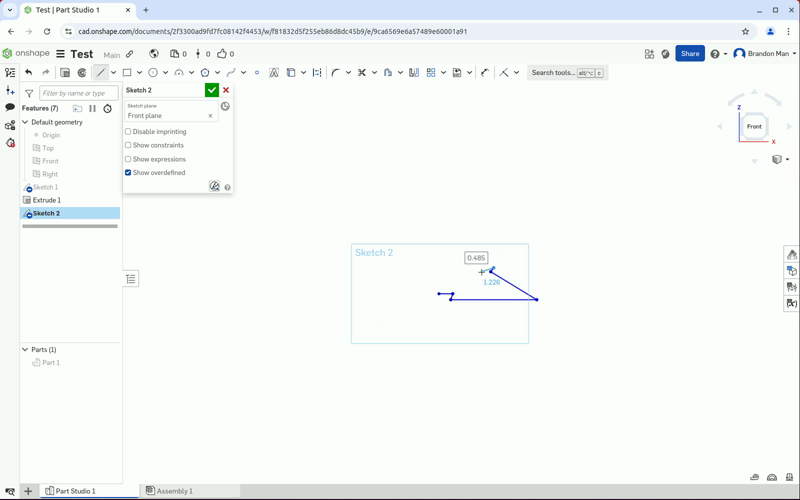
scroll(6)
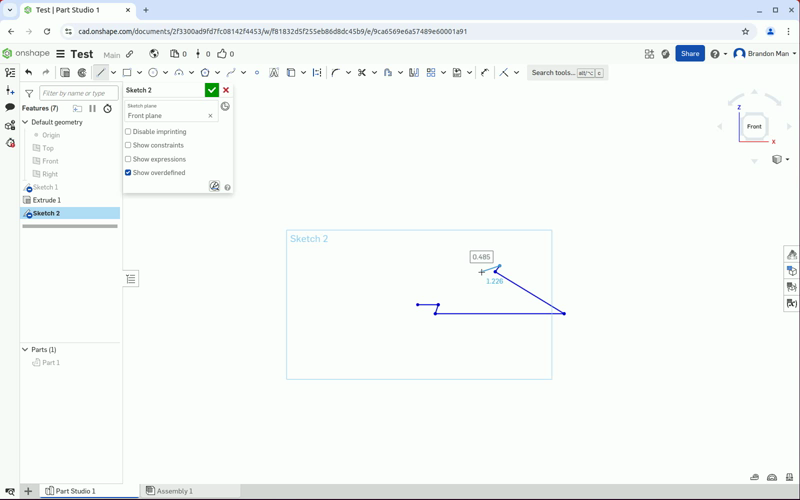
scroll(6)
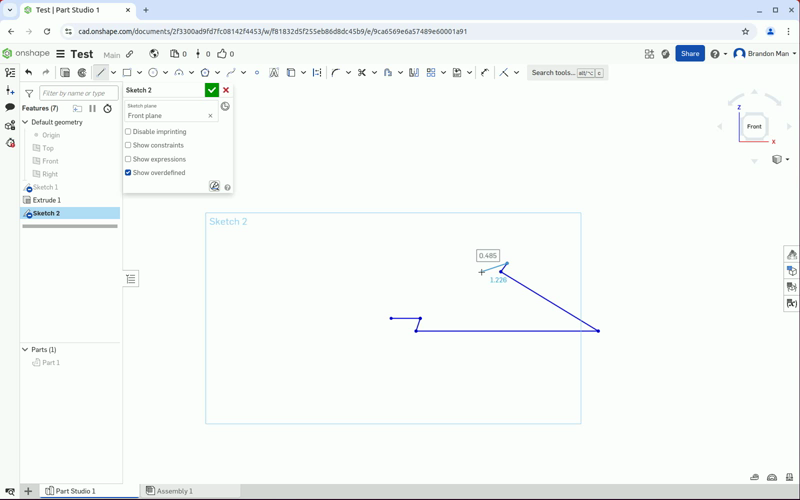
scroll(6)
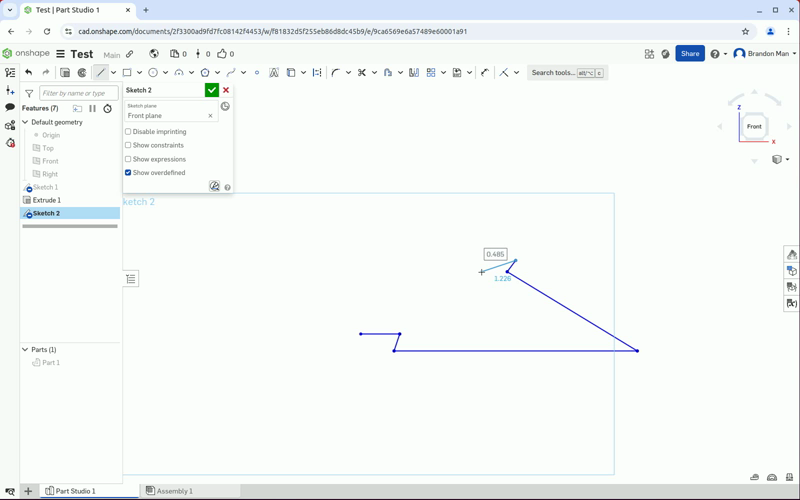
scroll(6)
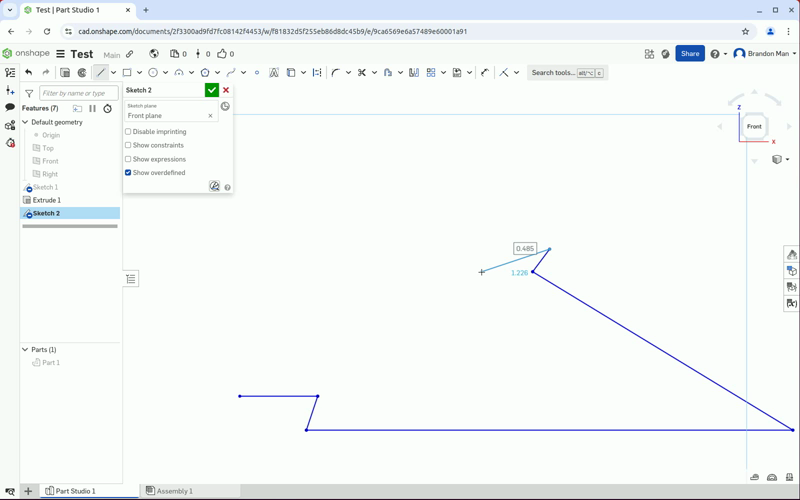
click(481, 271)
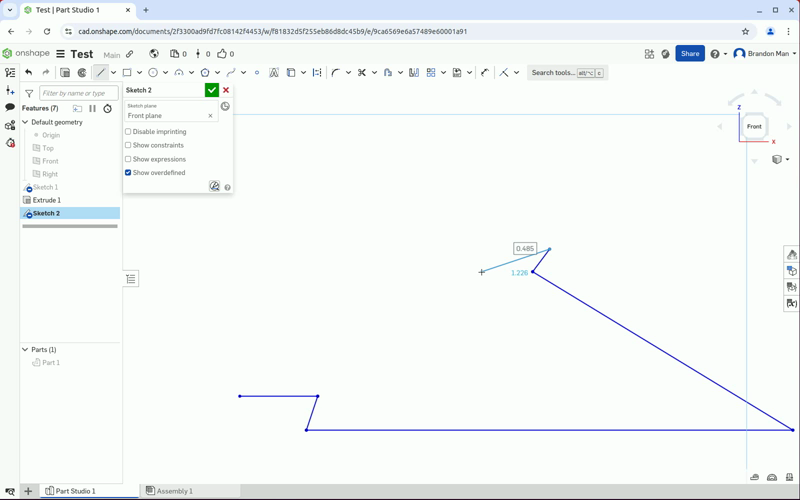
scroll(-6)
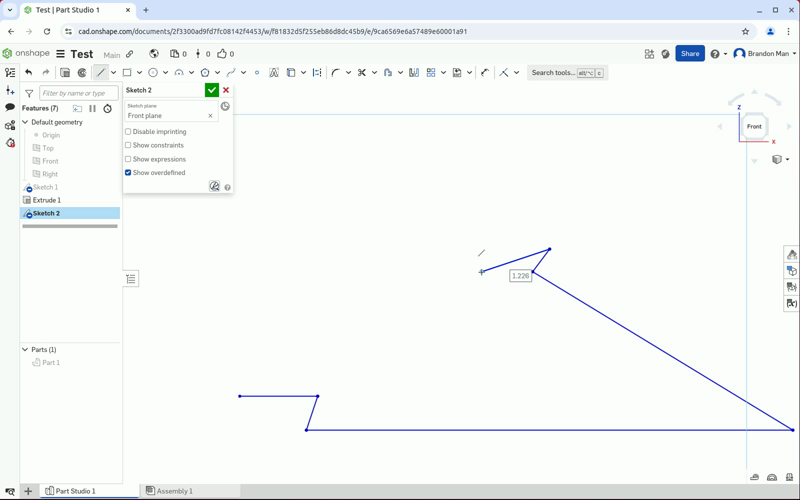
scroll(-6)
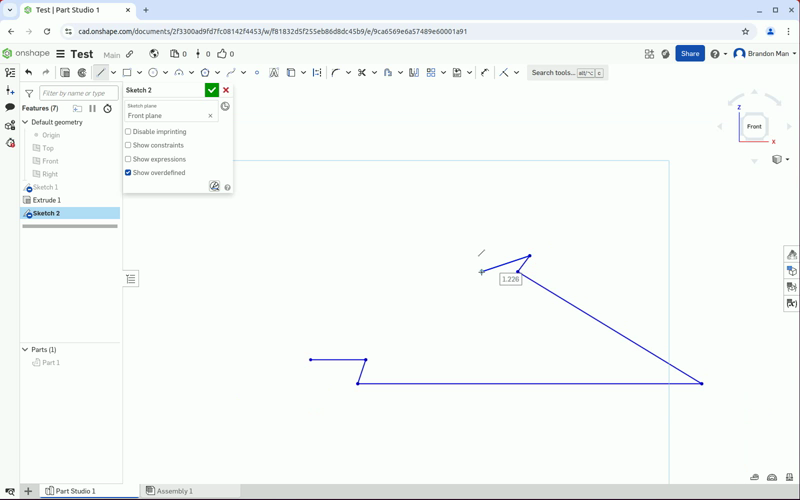
scroll(-6)
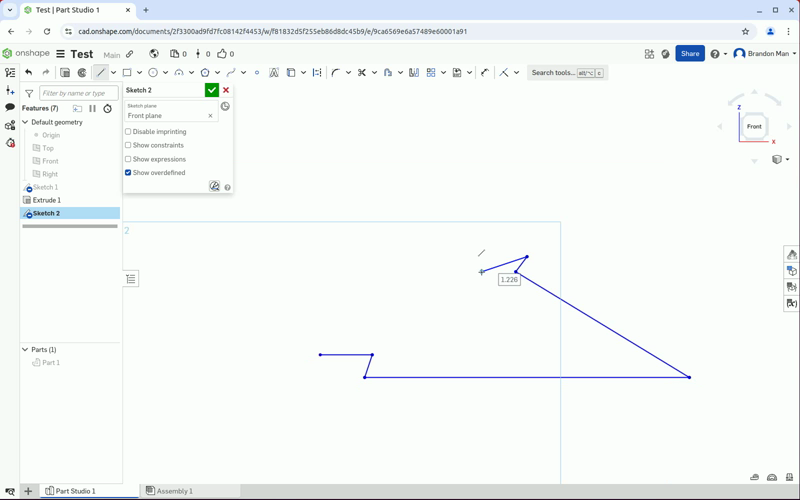
scroll(-6)
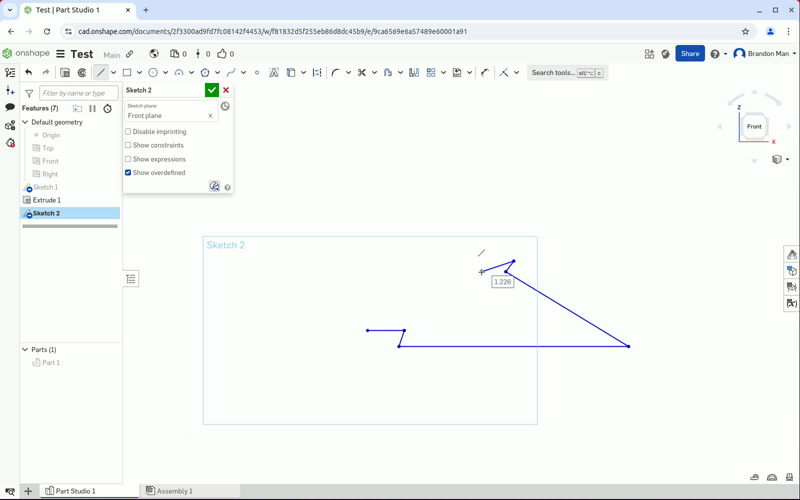
scroll(-6)
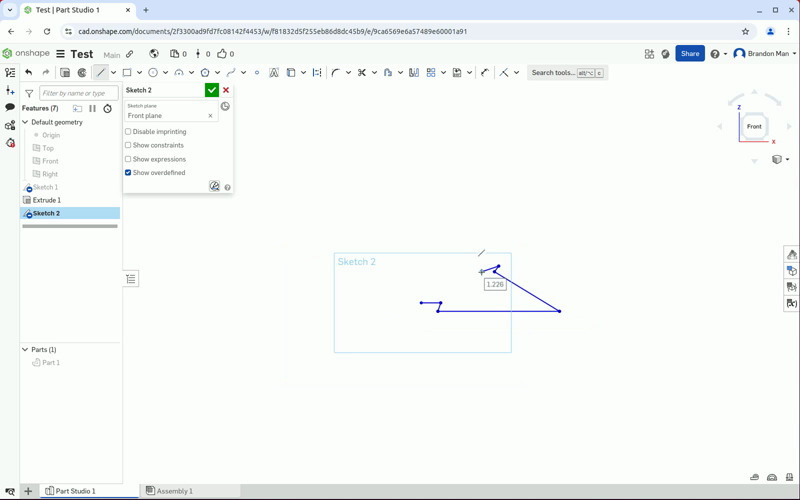
scroll(-6)
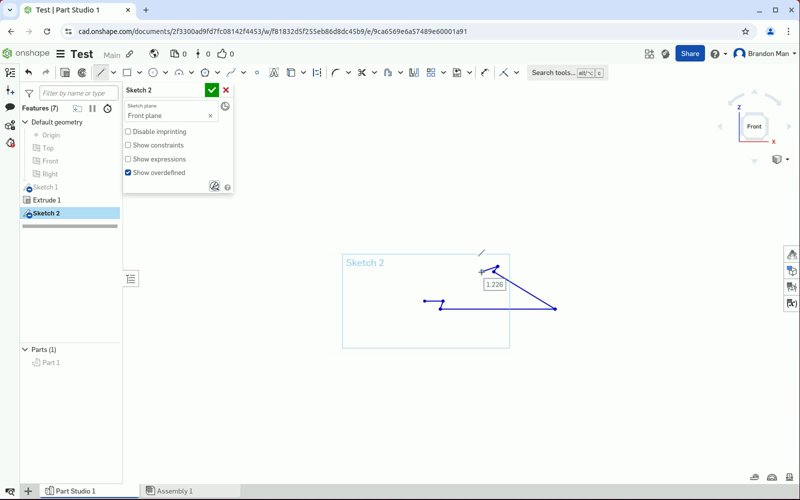
scroll(-6)
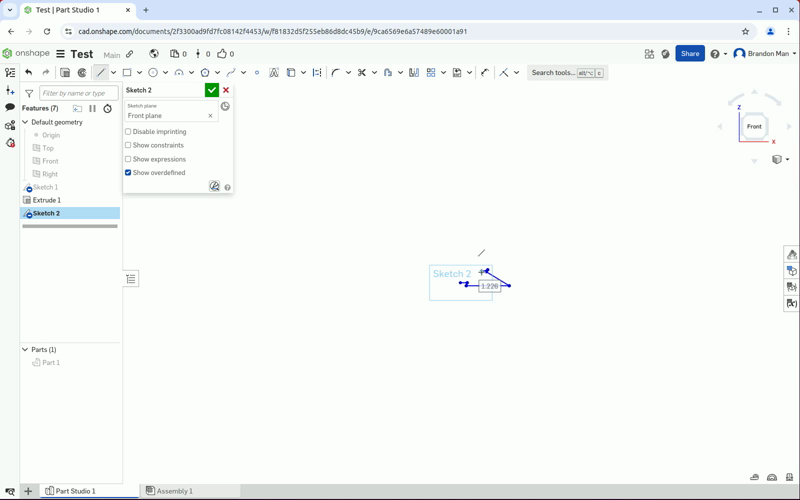
key_up(shift)
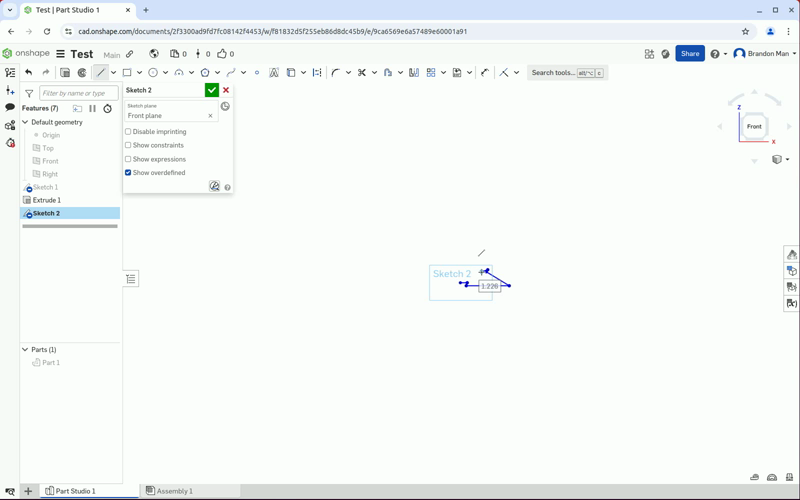
key_down(shift)
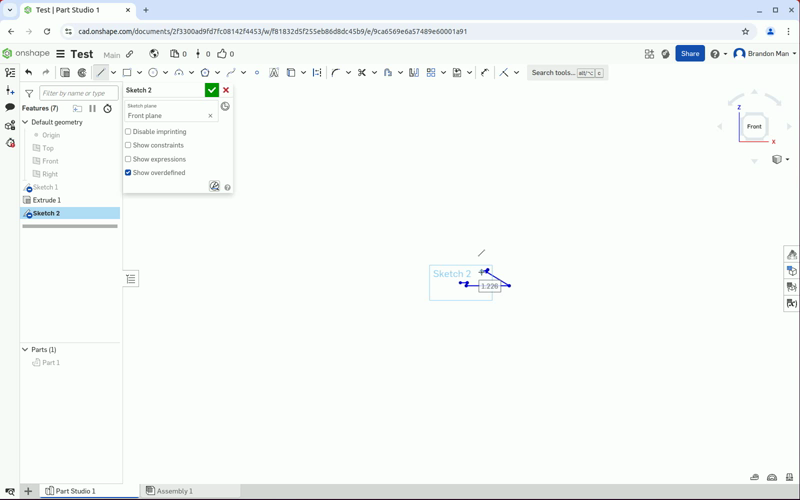
mouse_move(511, 271)
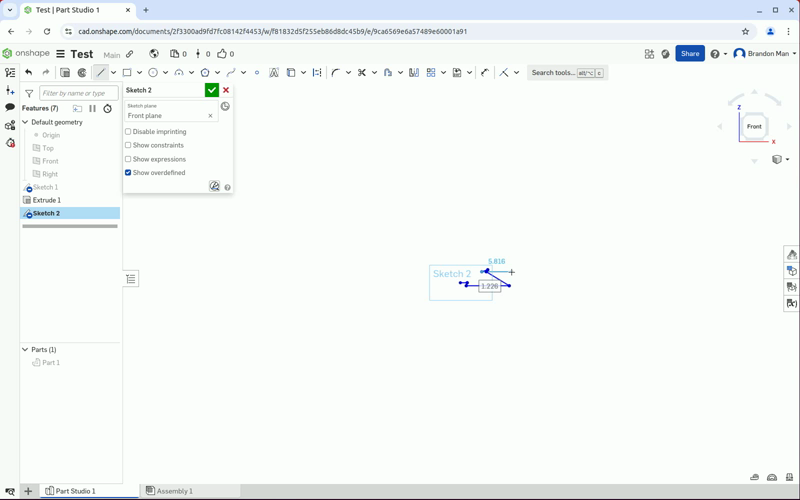
mouse_move(482, 269)
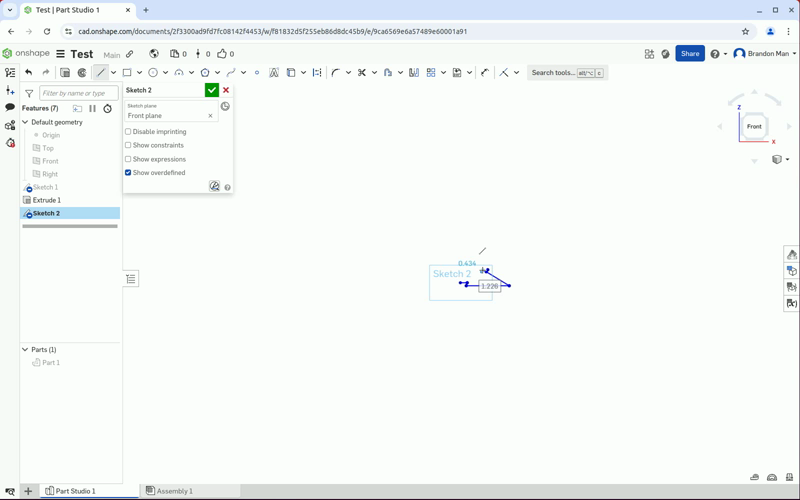
scroll(6)
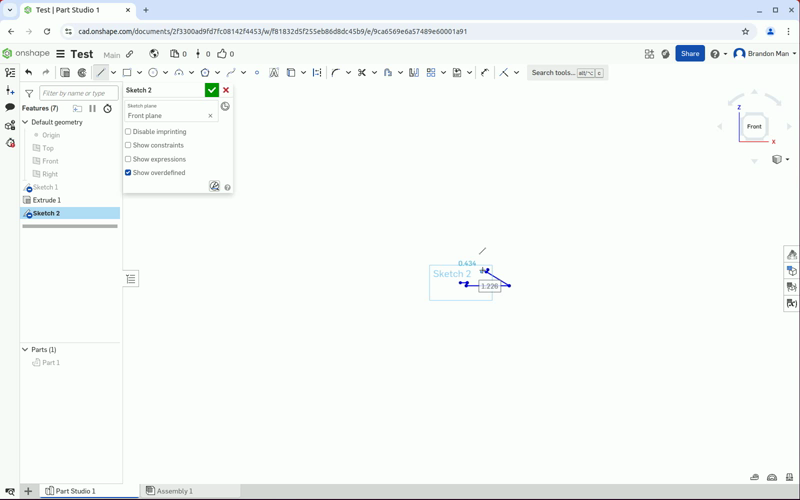
scroll(6)
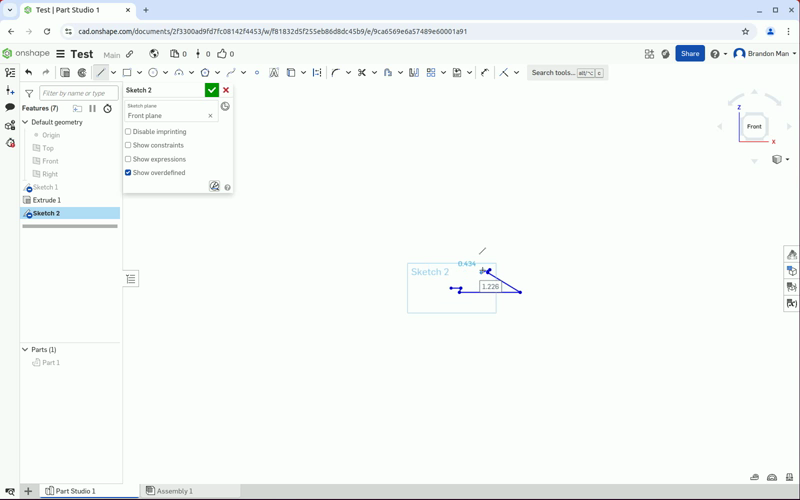
scroll(6)
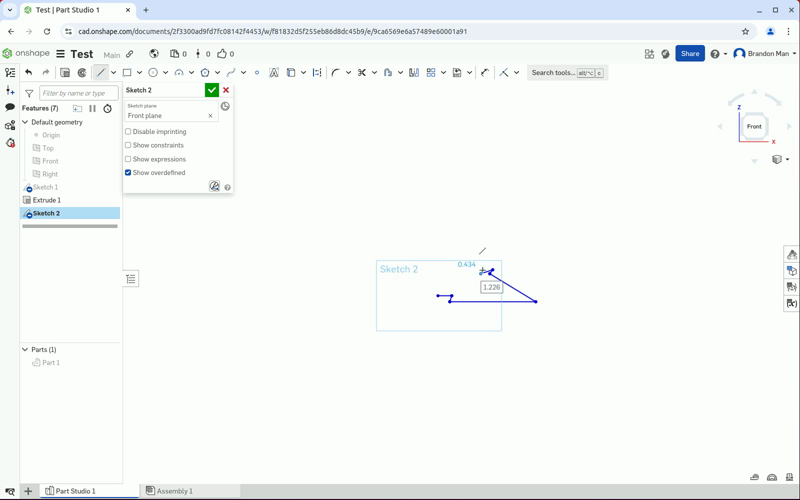
scroll(6)
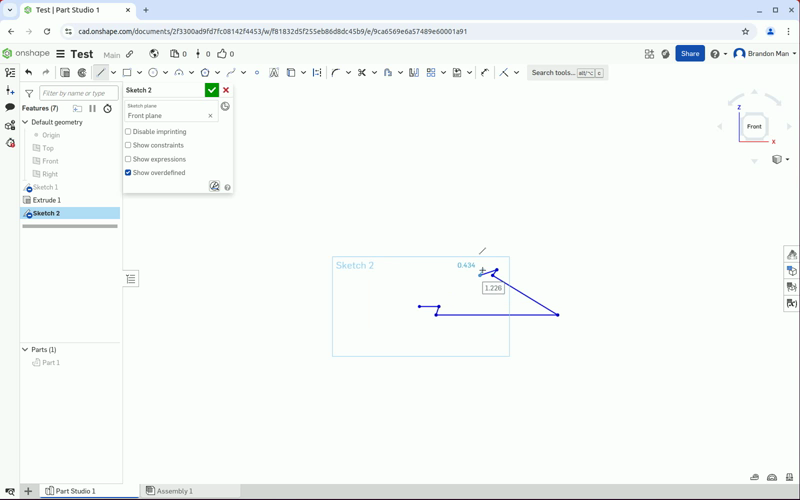
scroll(6)
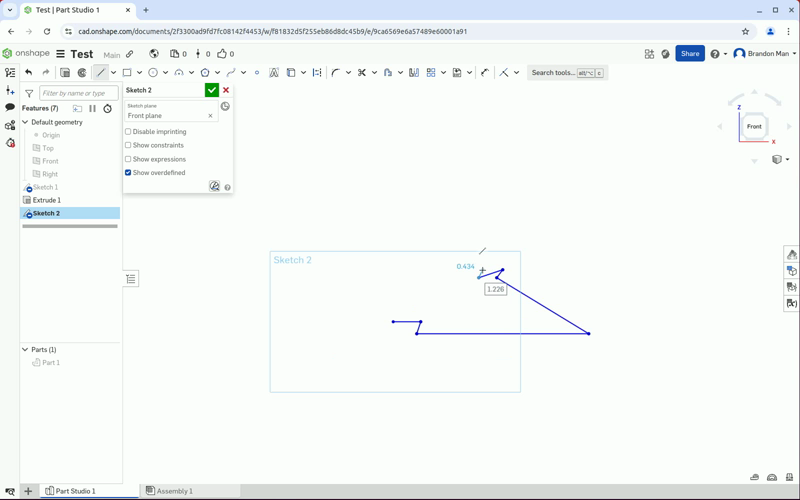
scroll(6)
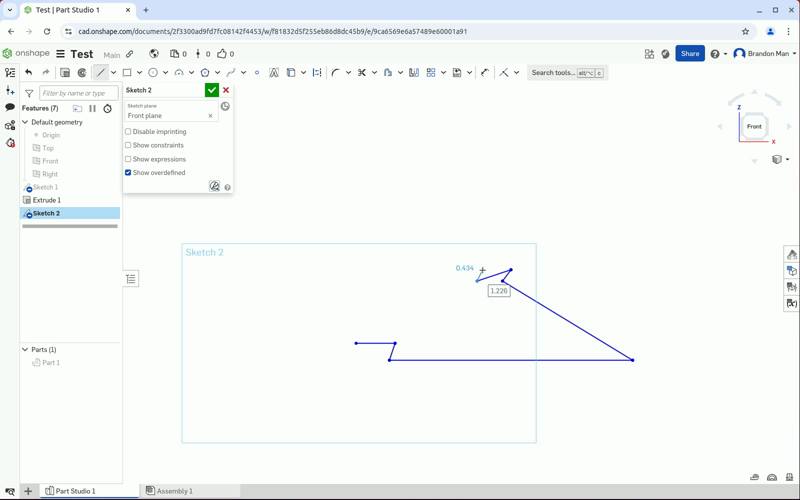
scroll(6)
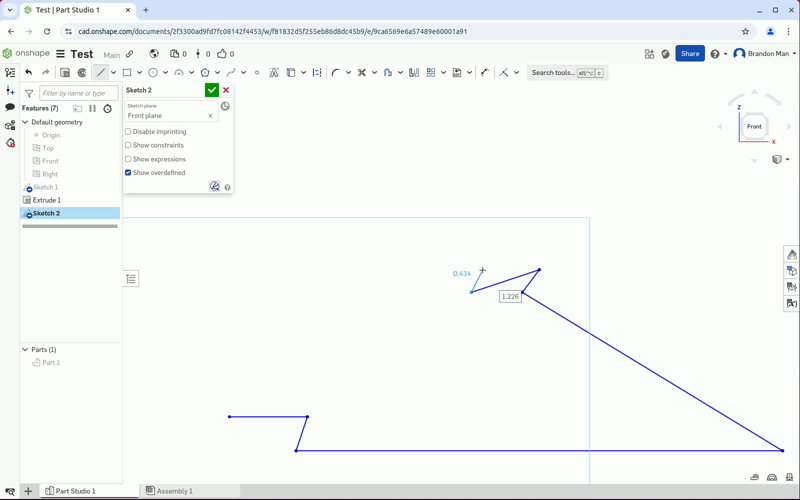
click(482, 269)
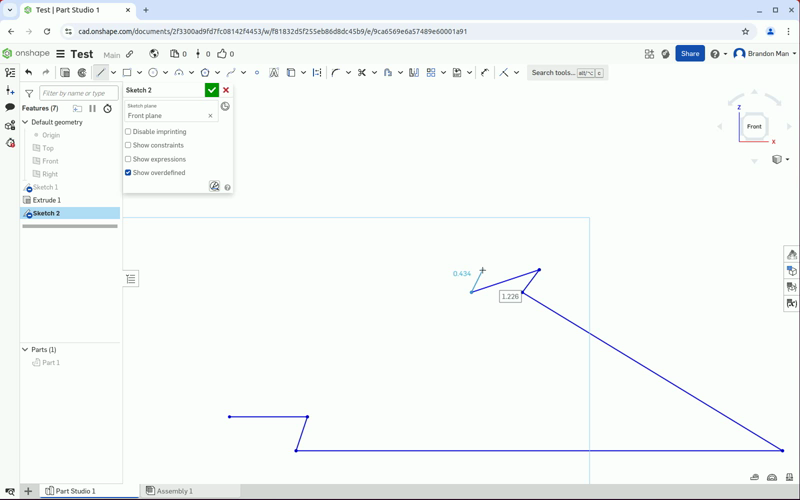
scroll(-6)
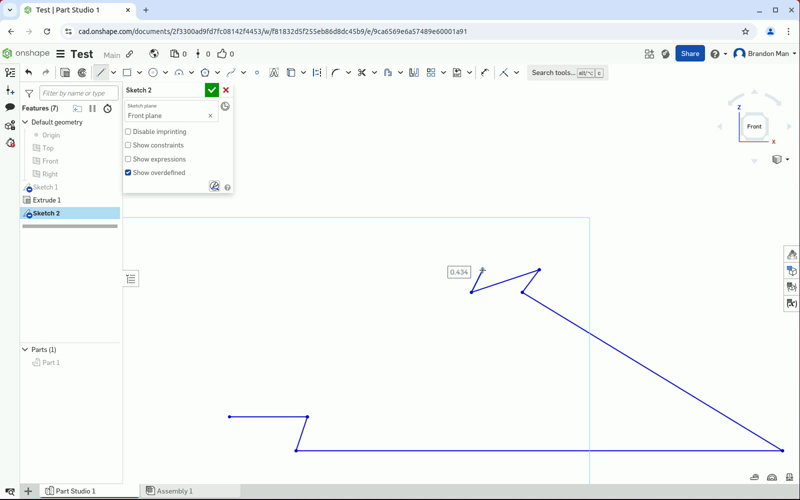
scroll(-6)
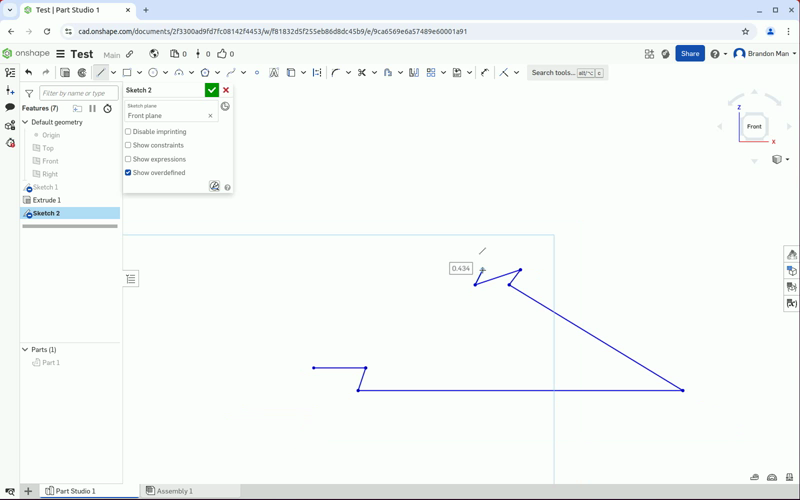
scroll(-6)
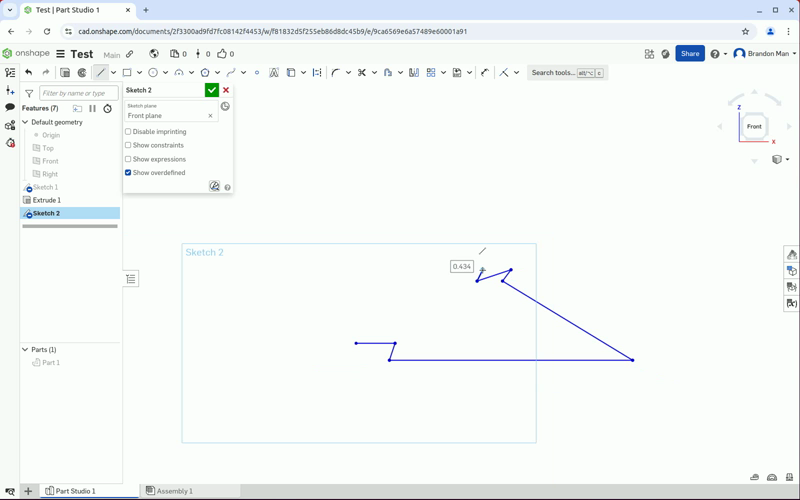
scroll(-6)
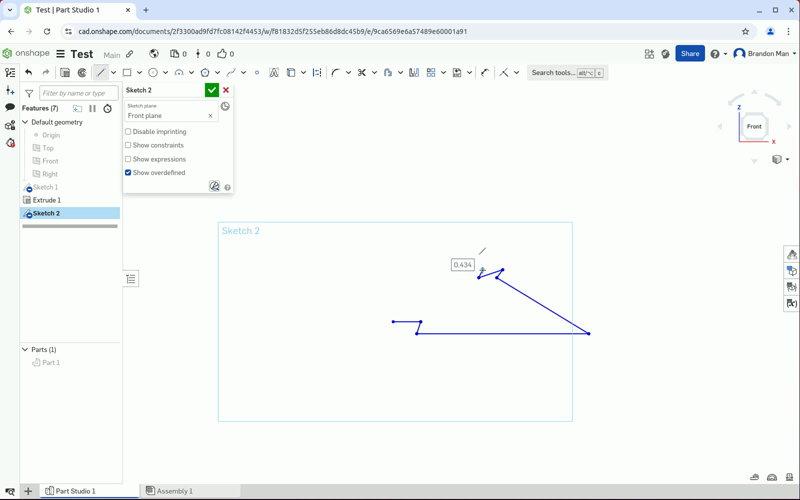
scroll(-6)
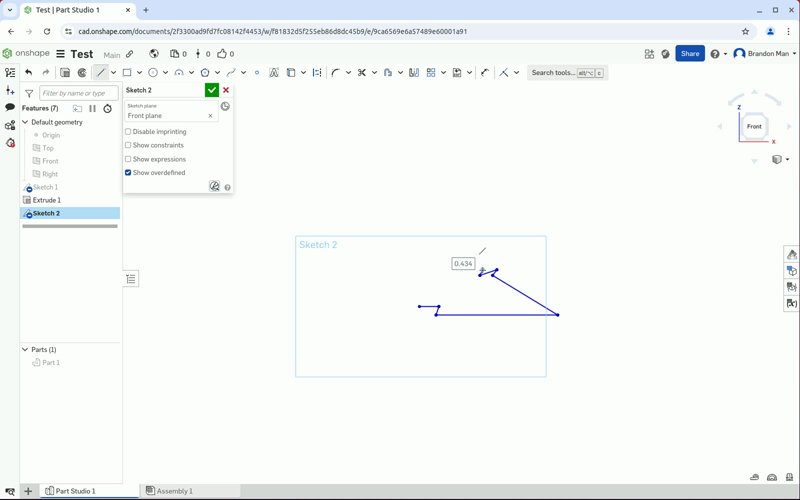
scroll(-6)
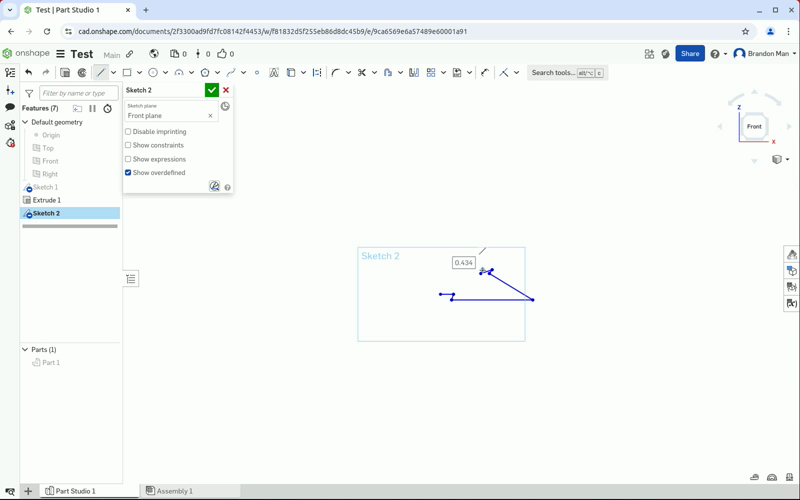
scroll(-6)
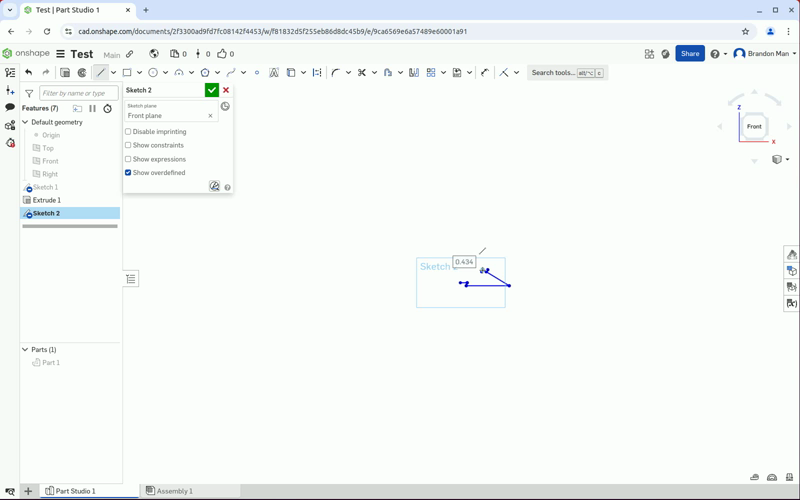
key_up(shift)
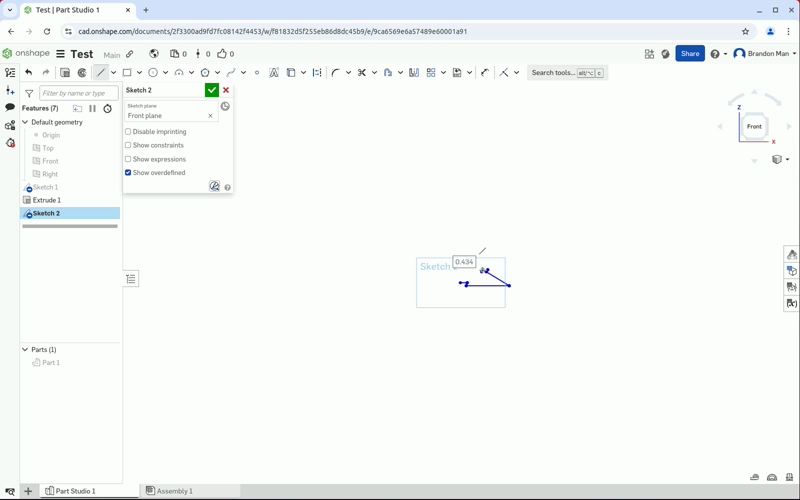
key_down(shift)
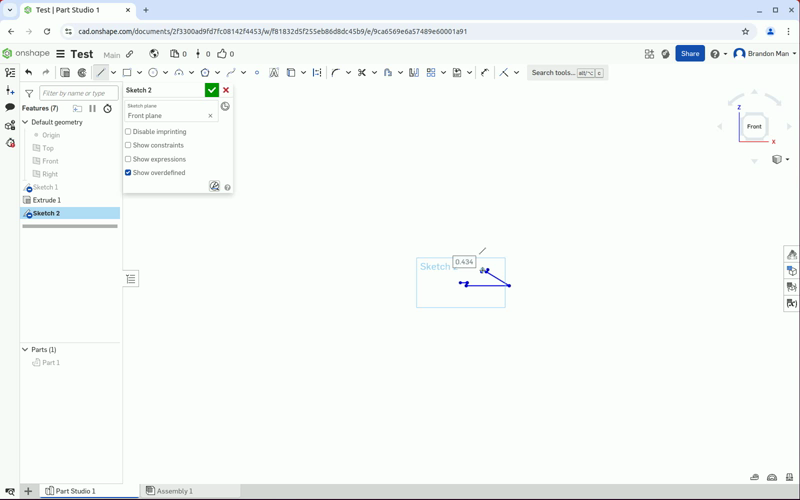
mouse_move(512, 269)
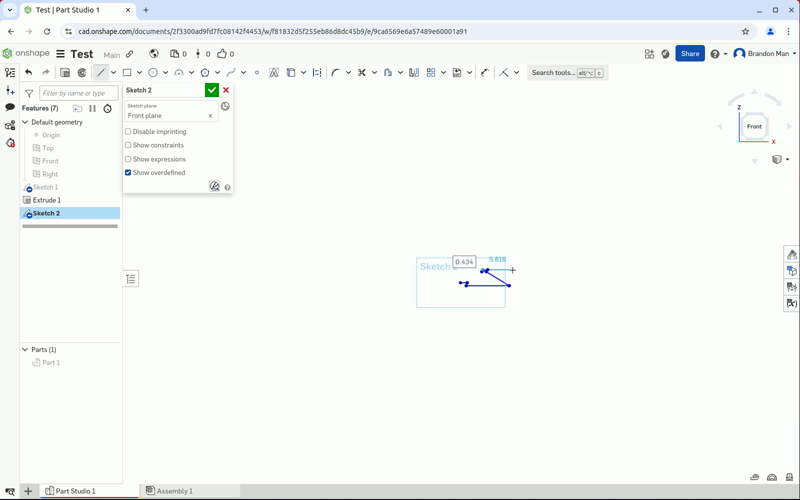
mouse_move(460, 257)
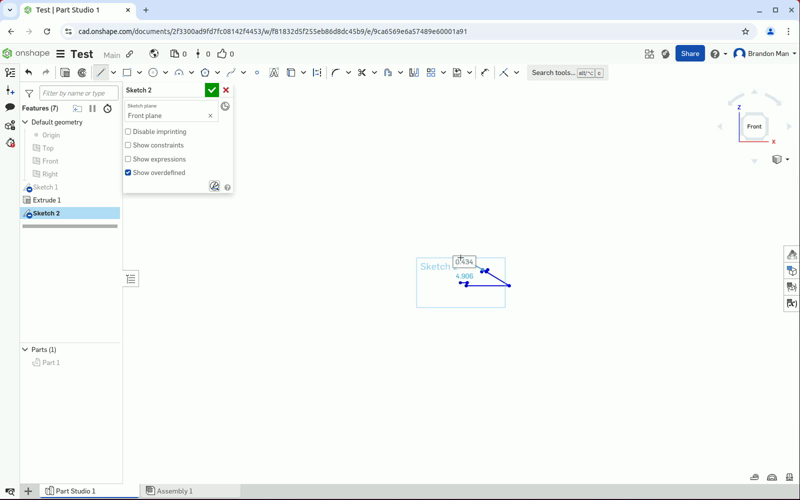
click(460, 257)
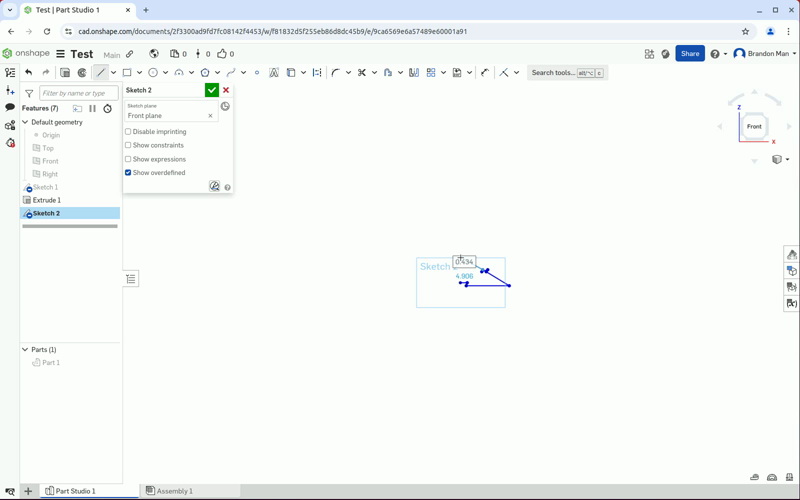
key_up(shift)
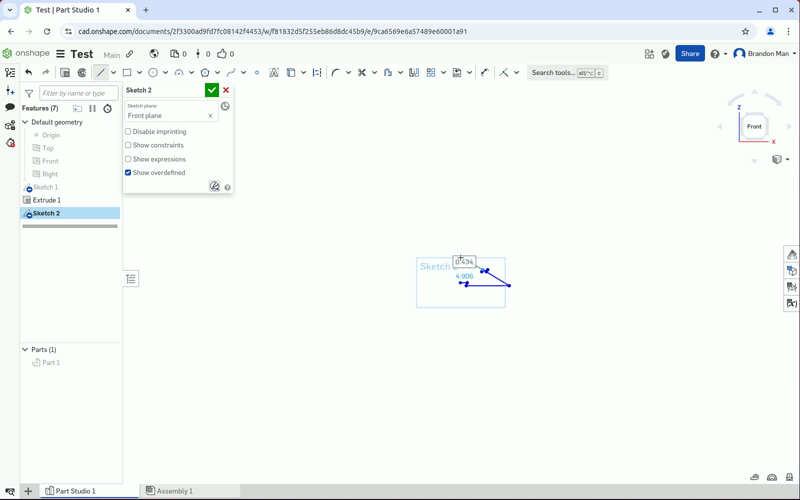
mouse_move(490, 257)
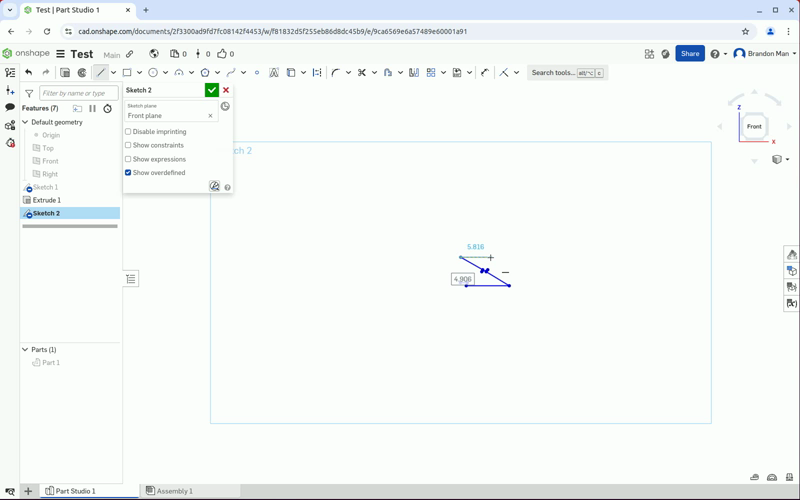
key_down(shift)
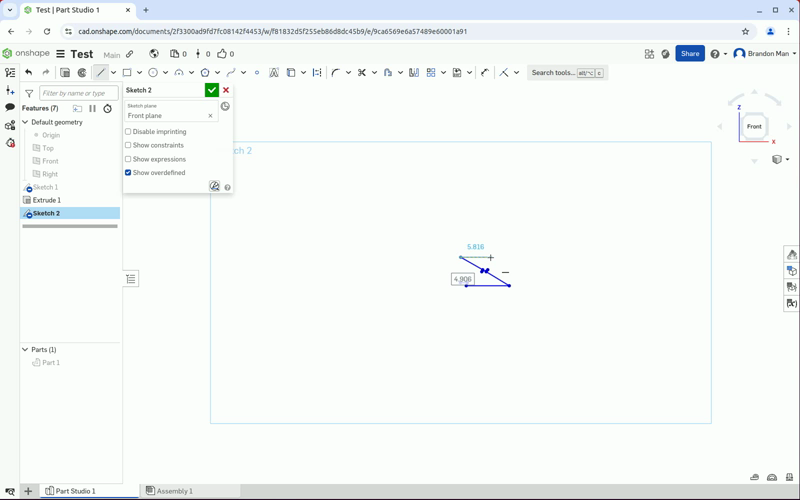
mouse_move(460, 282)
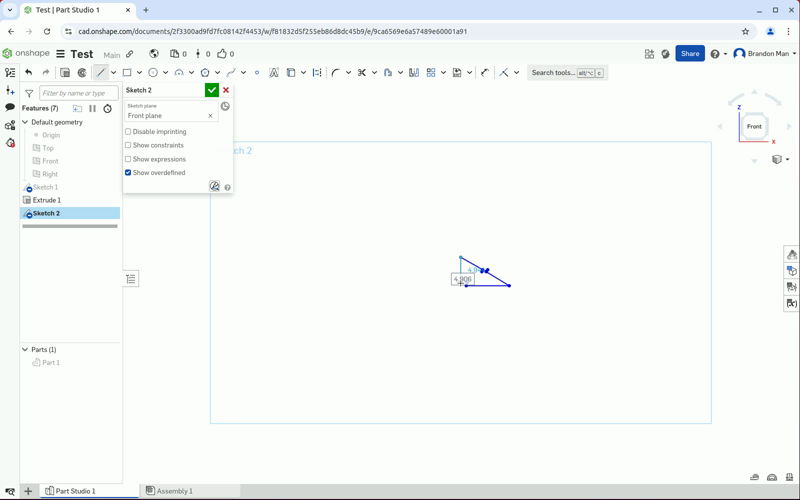
key_up(shift)
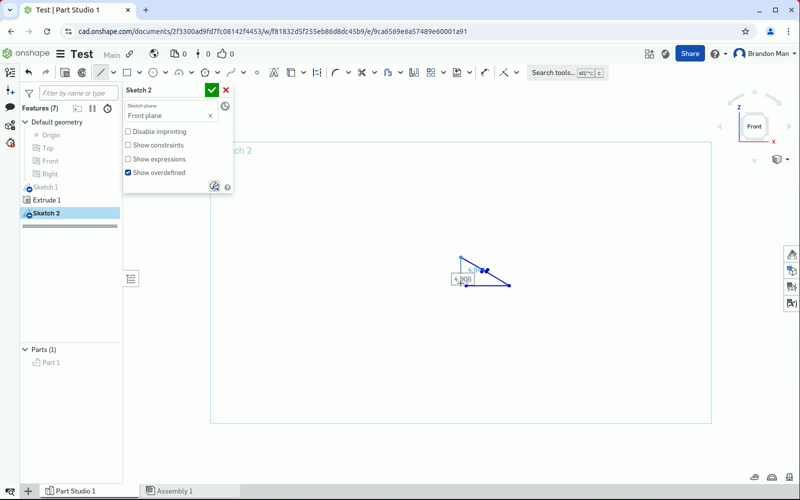
click(460, 282)
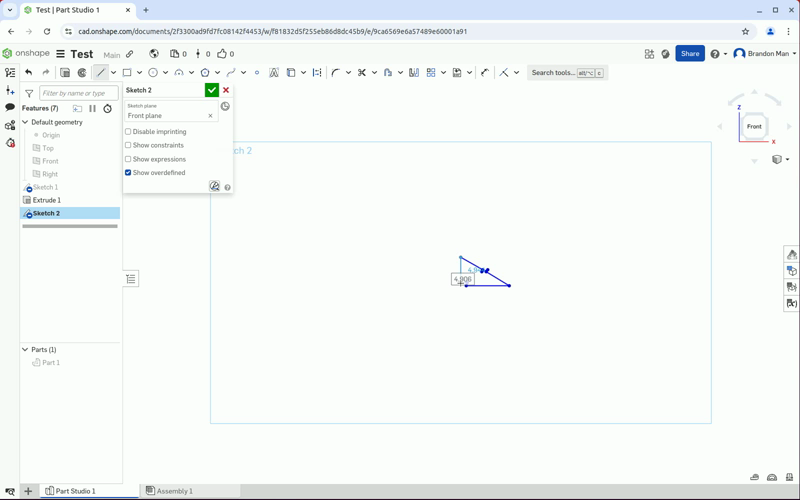
key(esc)
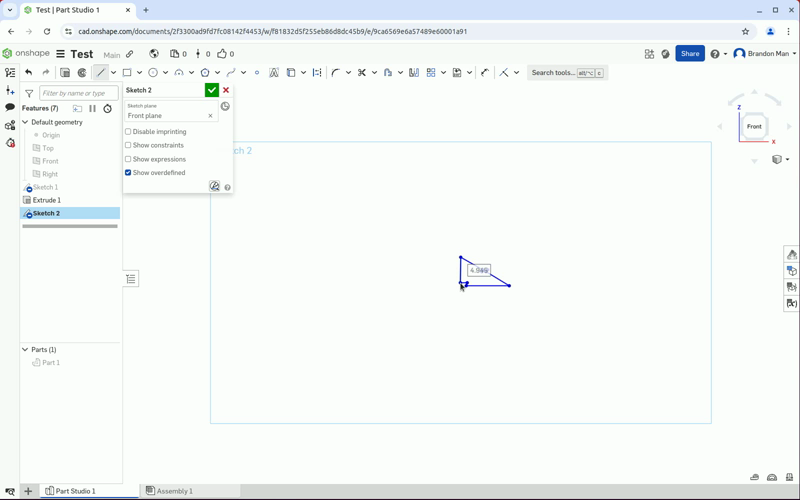
mouse_move(472, 283)
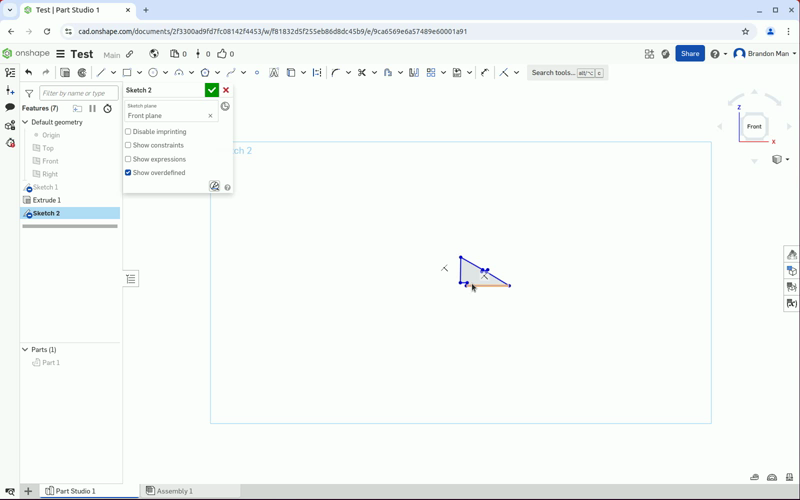
scroll(6)
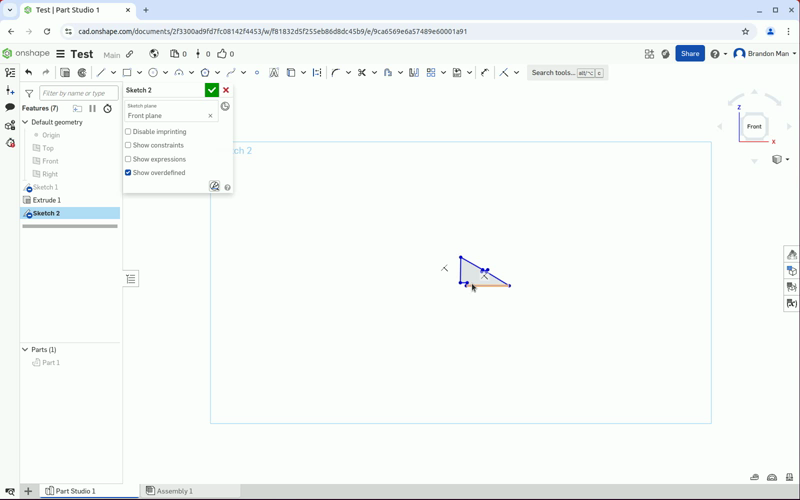
scroll(6)
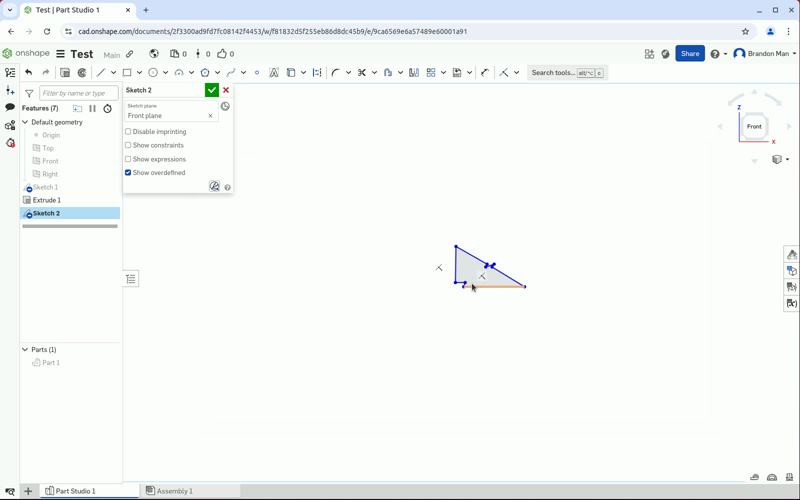
scroll(6)
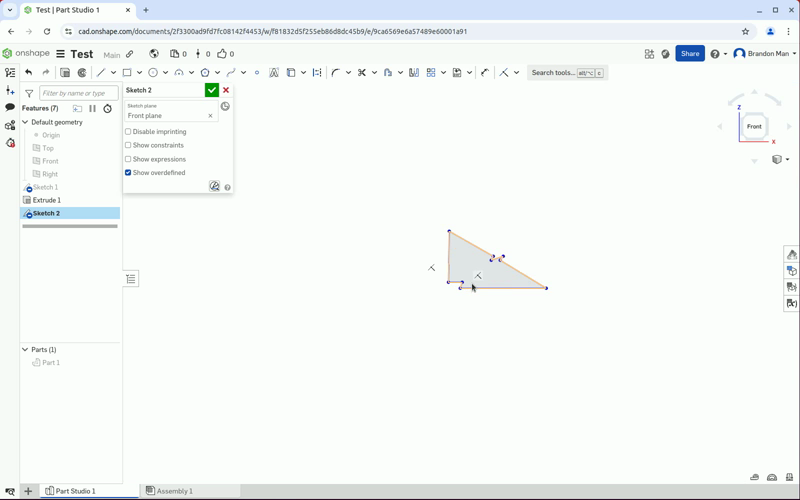
scroll(6)
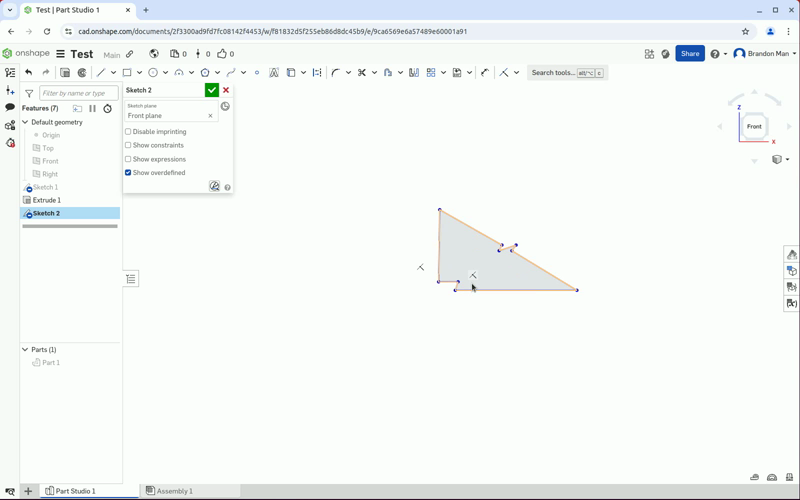
scroll(6)
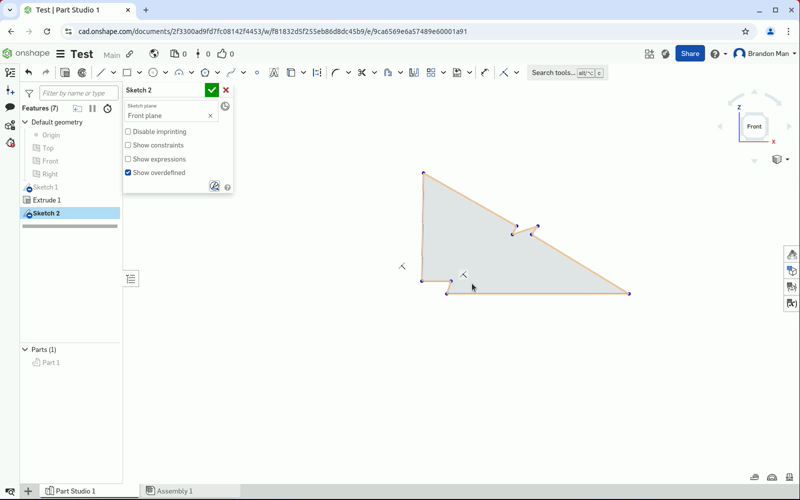
scroll(6)
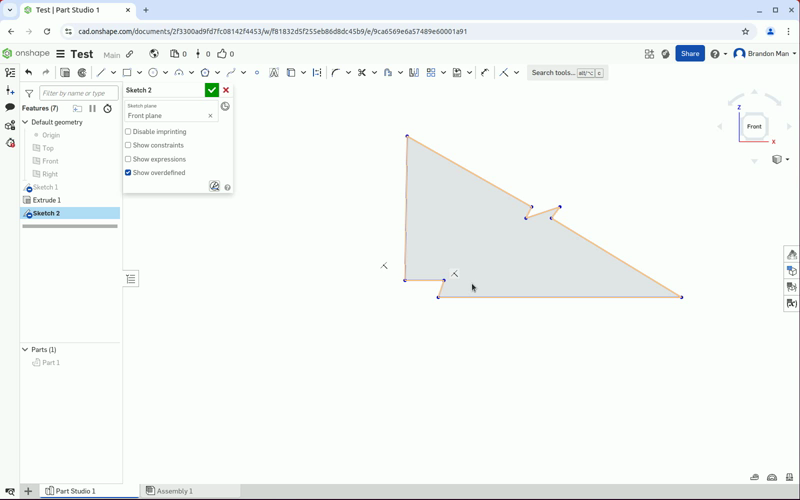
scroll(6)
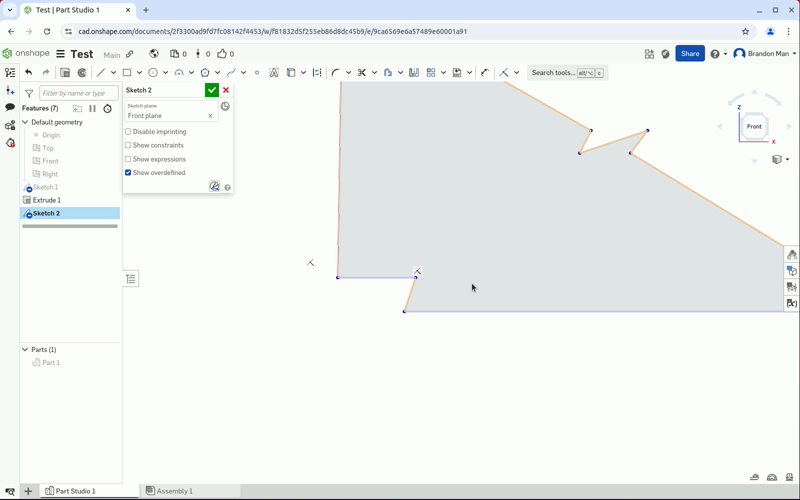
click(472, 283)
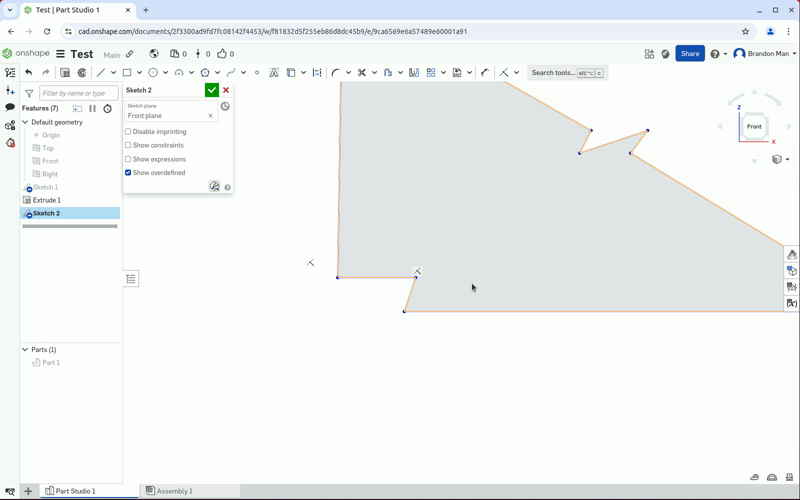
scroll(-6)
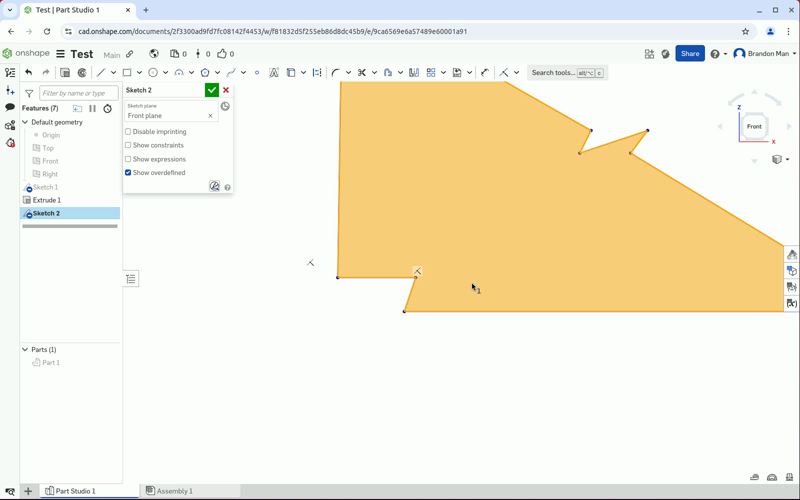
scroll(-6)
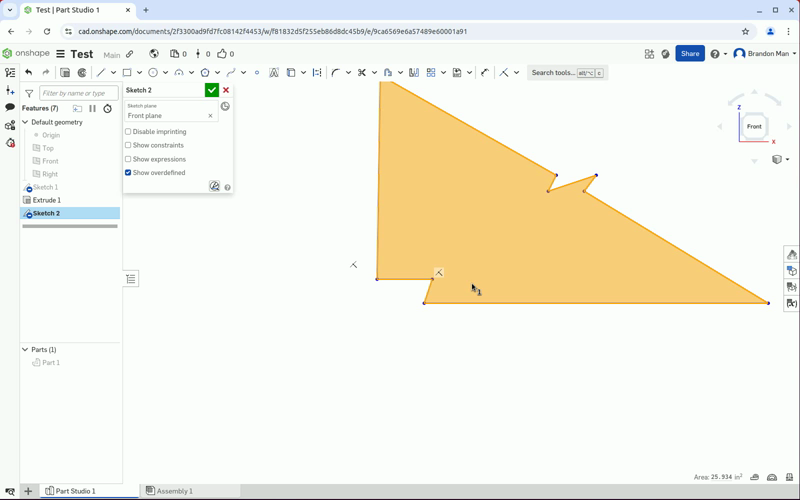
scroll(-6)
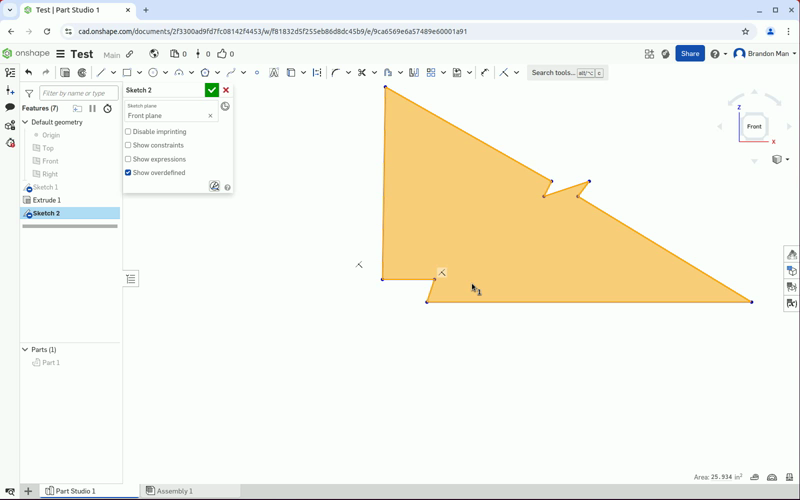
scroll(-6)
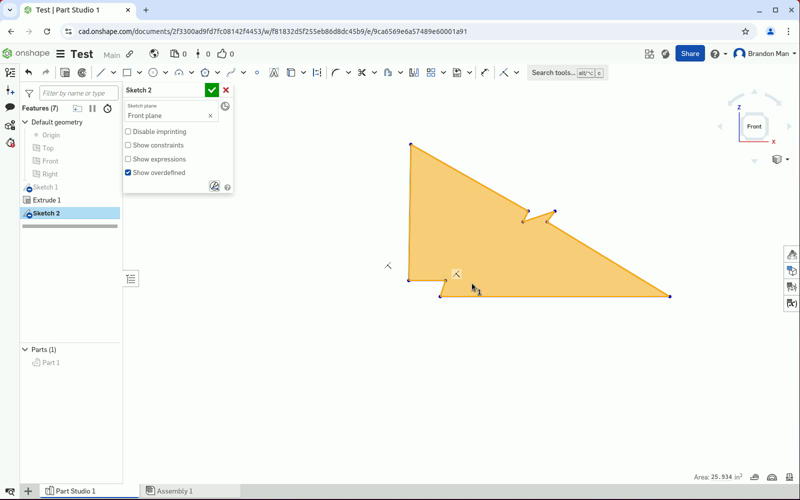
scroll(-6)
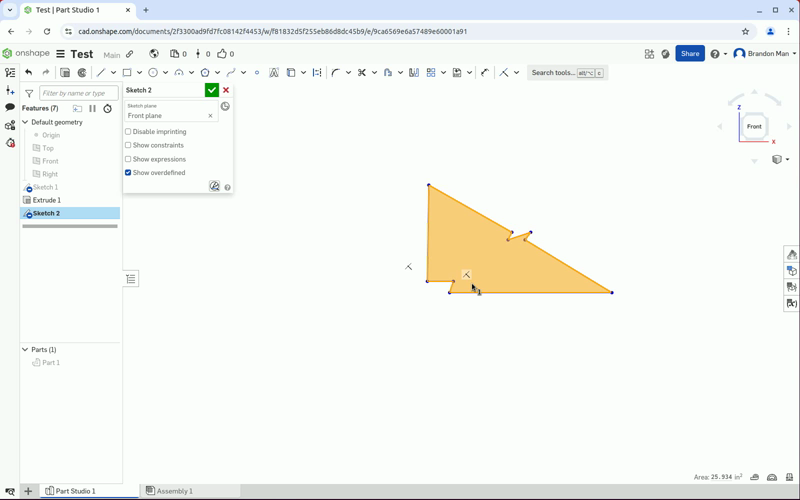
scroll(-6)
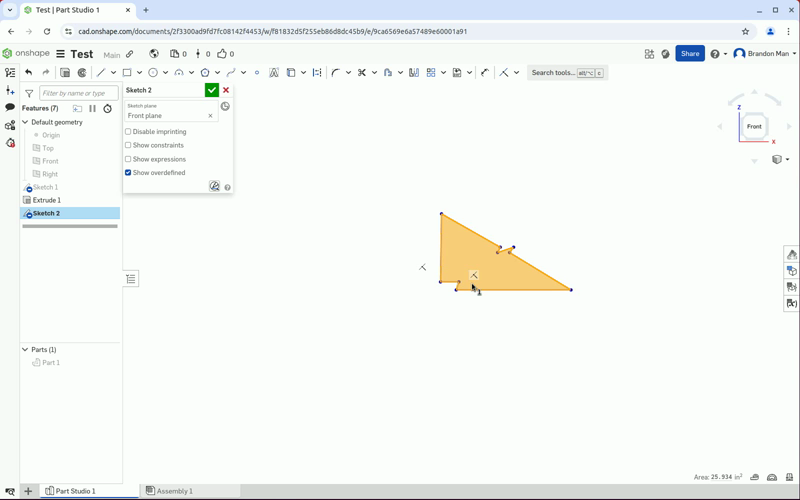
scroll(-6)
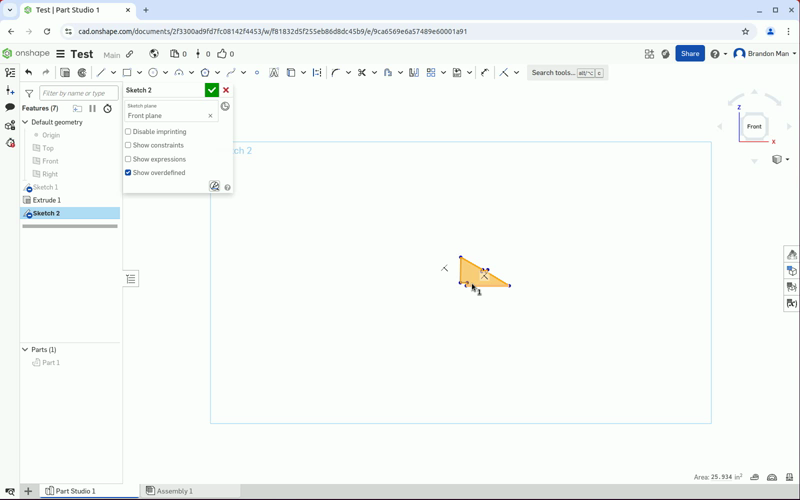
mouse_move(73, 352)
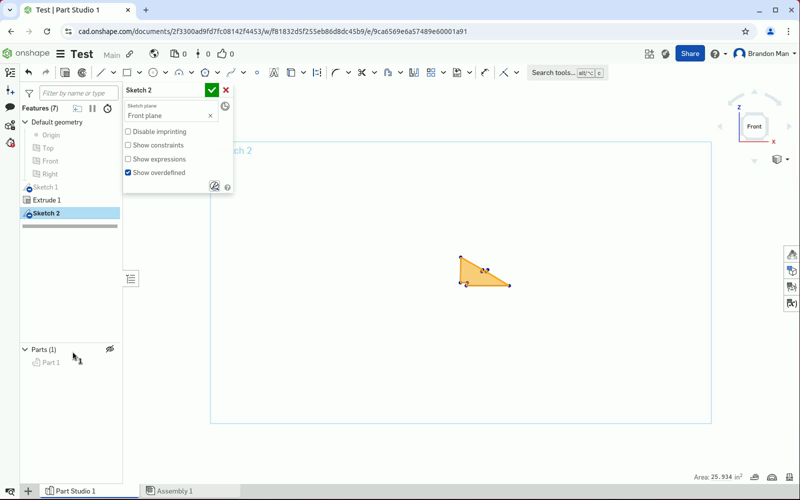
key(shift+y)
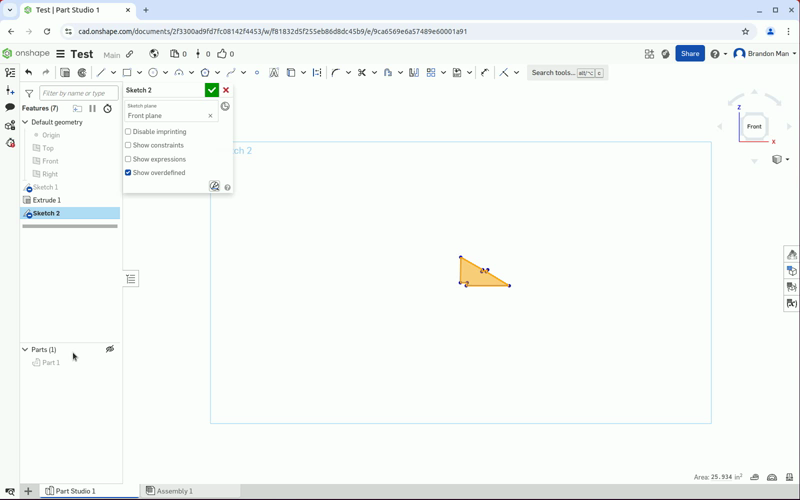
key(shift+e)
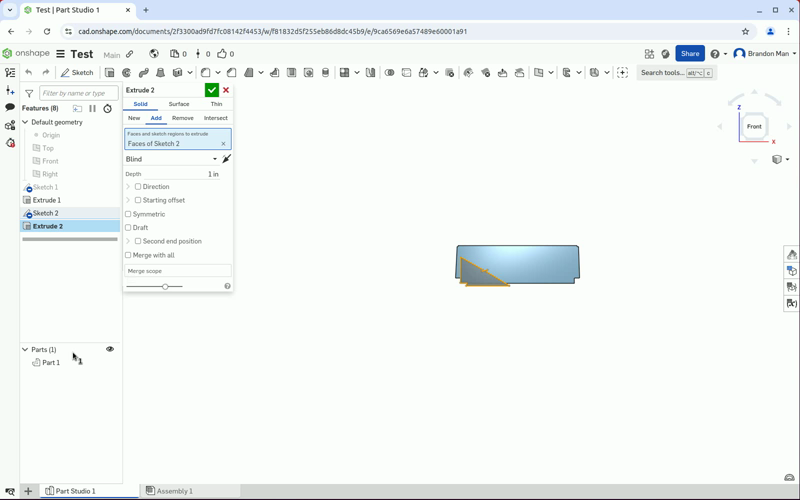
mouse_move(143, 106)
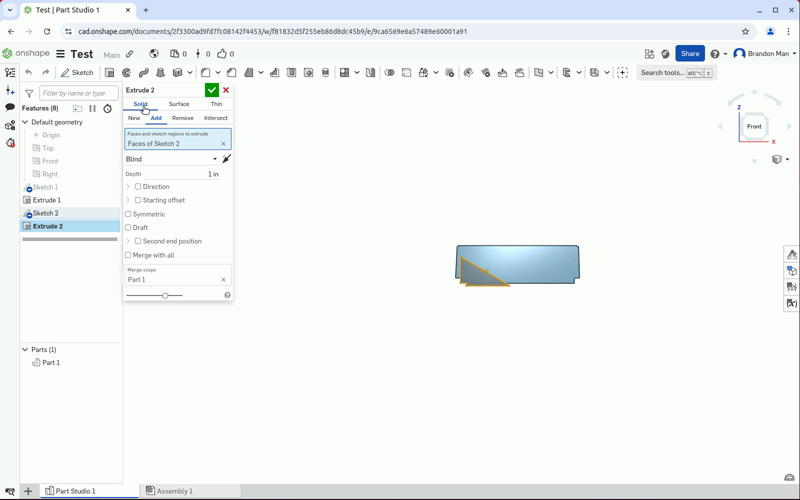
click(143, 106)
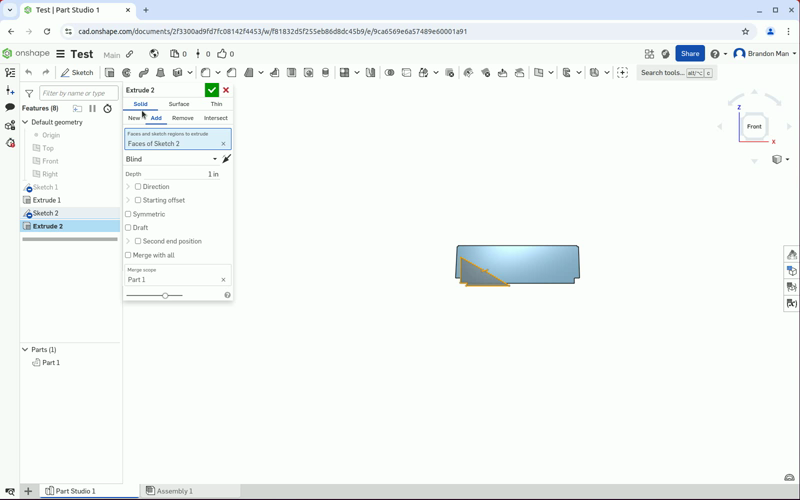
mouse_move(137, 120)
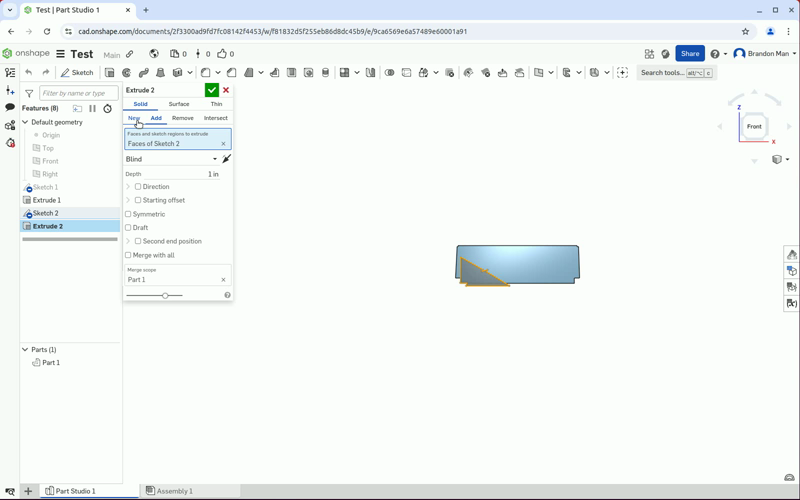
click(137, 120)
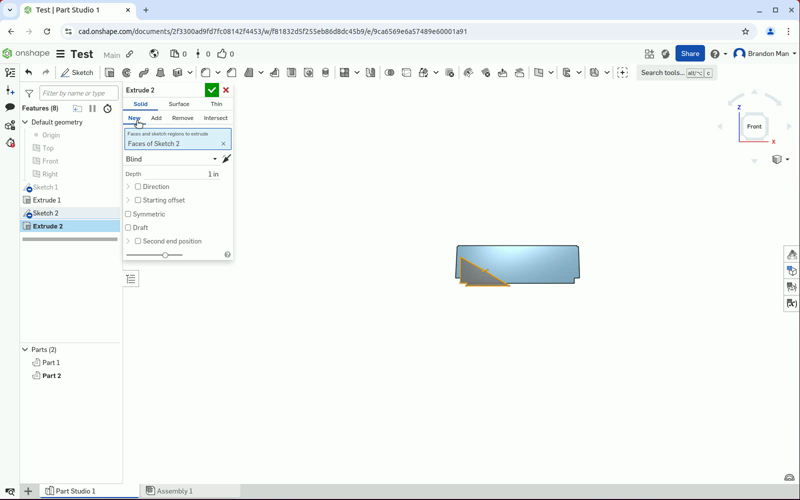
key(tab, 4)
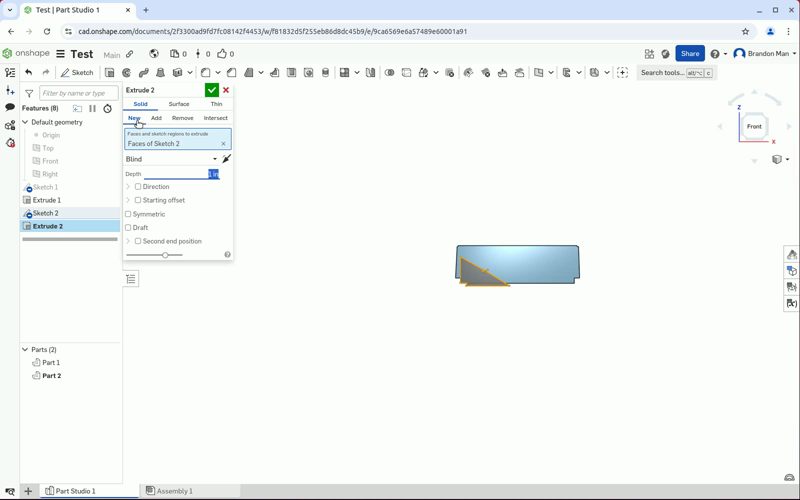
text(0.241)
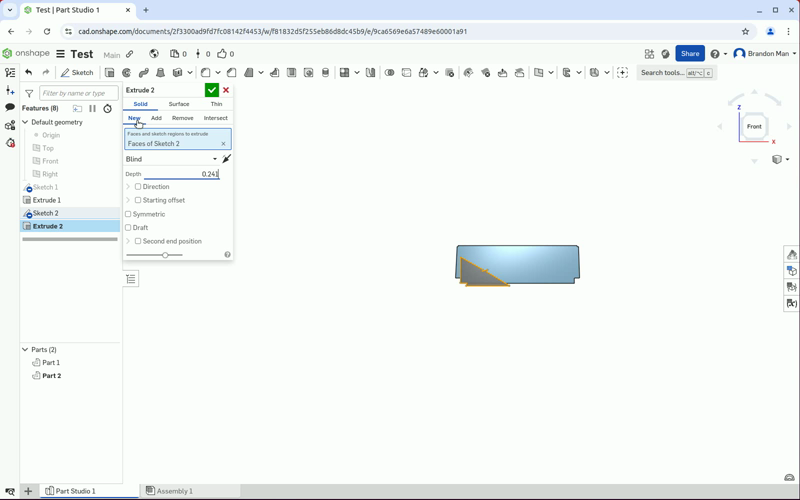
key(enter)
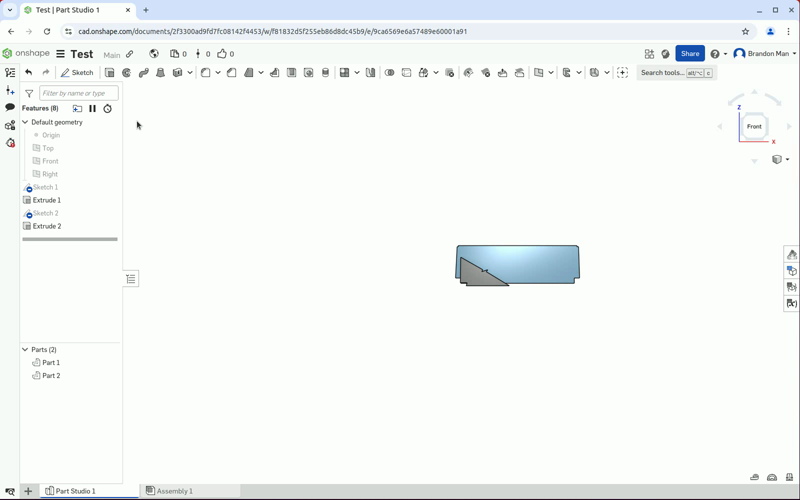
key(shift+h)
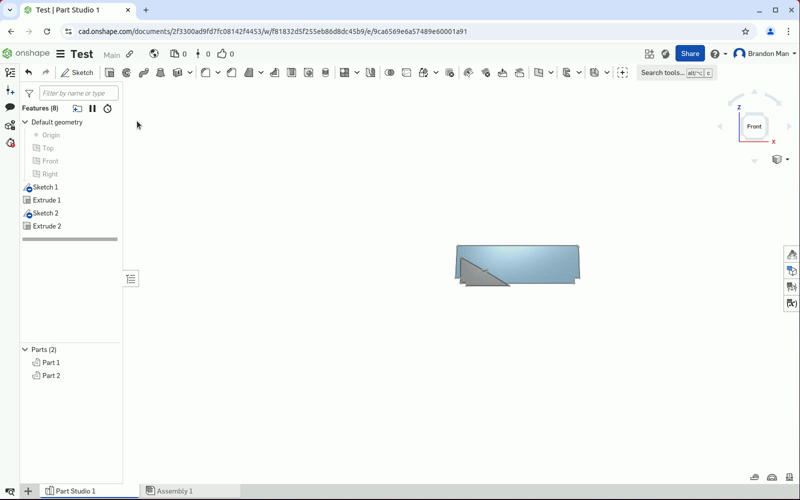
key(shift+h)
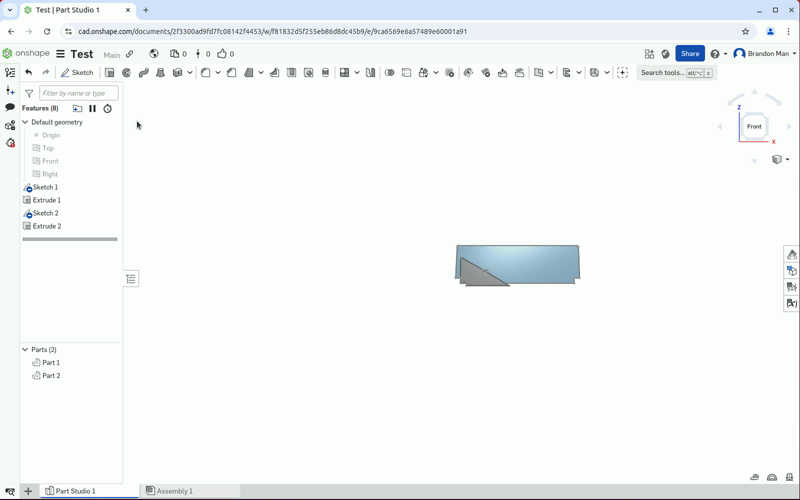
key(shift+7)
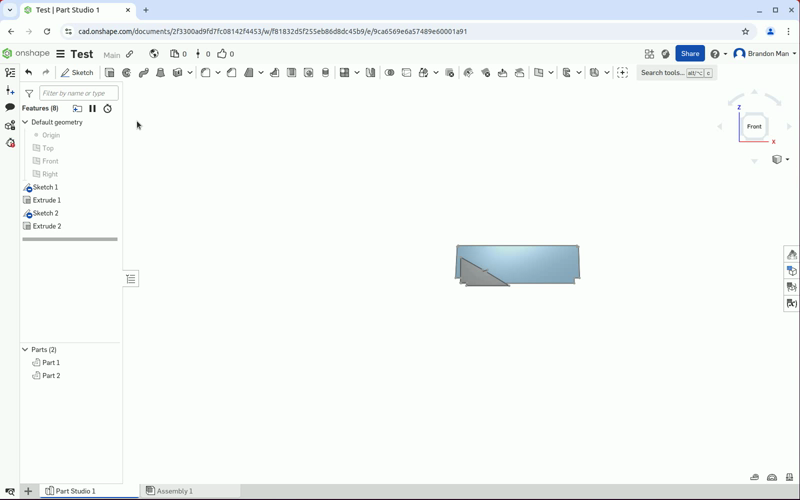
key(left, 2)
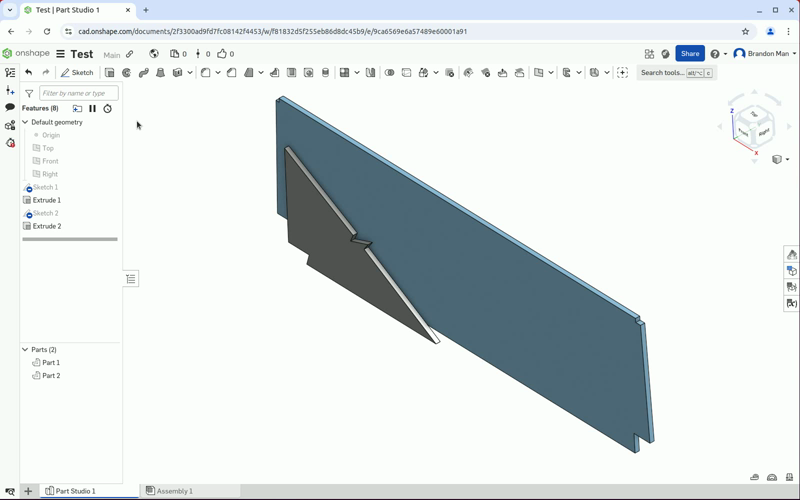
key(down, 2)
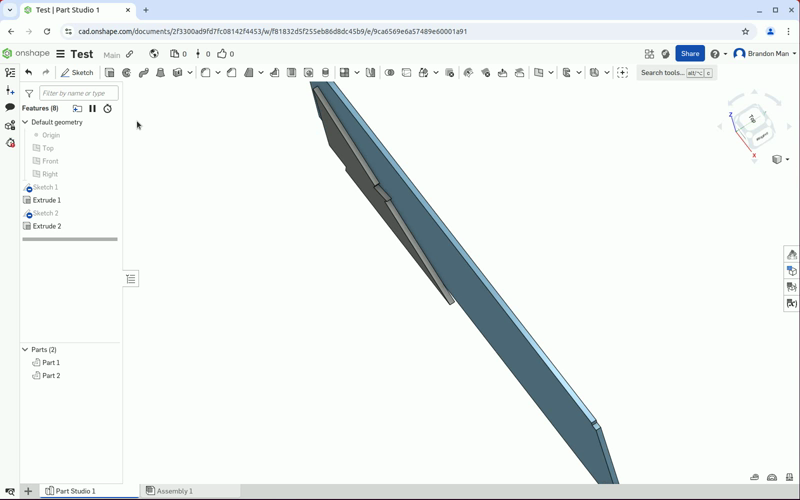
key(up, 2)
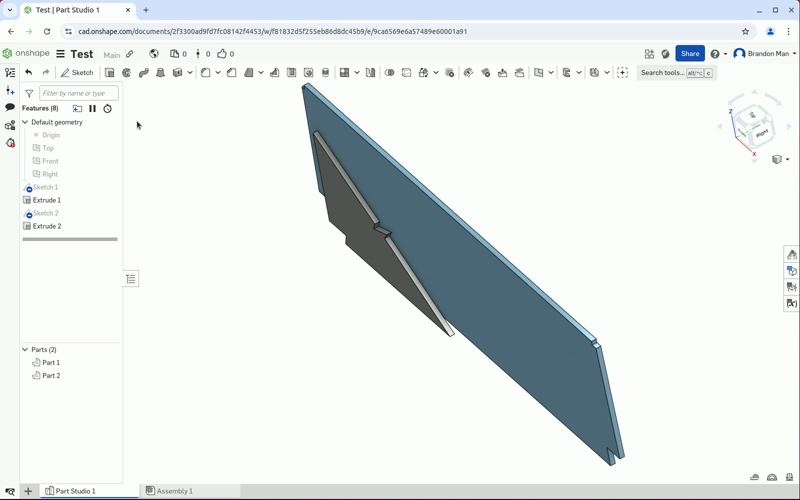
key(right, 2)
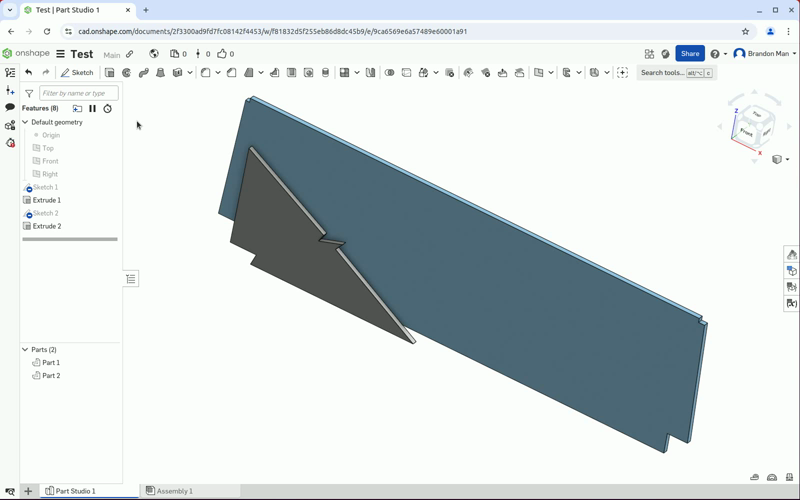
mouse_move(73, 189)
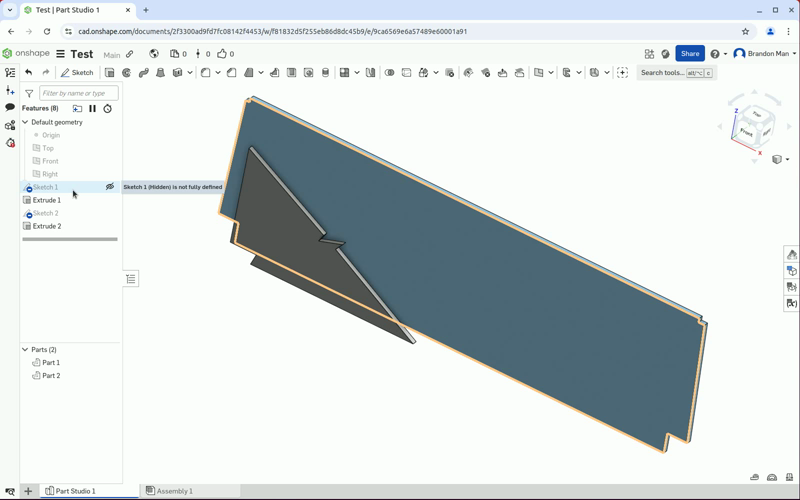
click(73, 189)